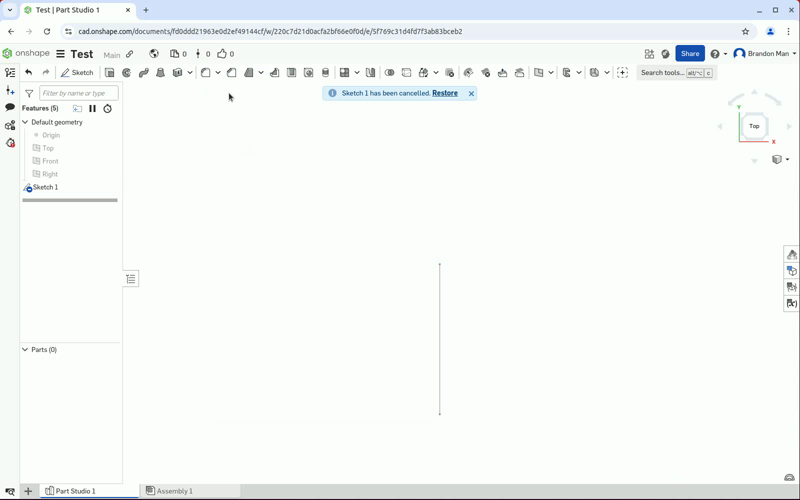
key(shift+h)
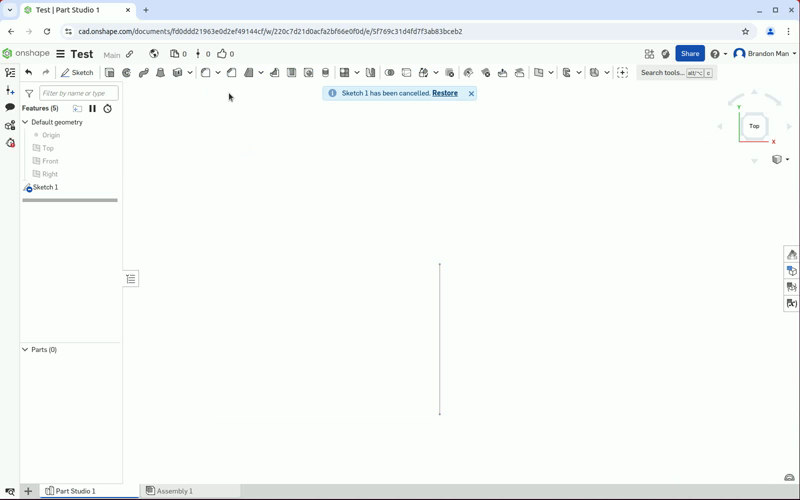
key(shift+s)
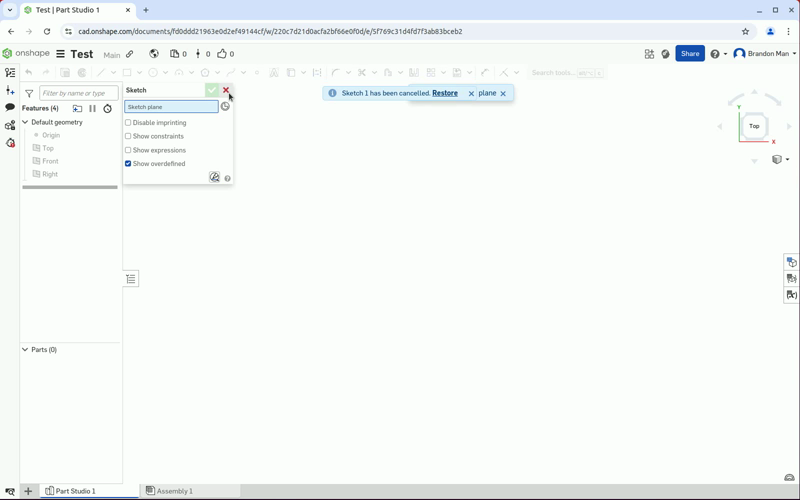
mouse_move(73, 150)
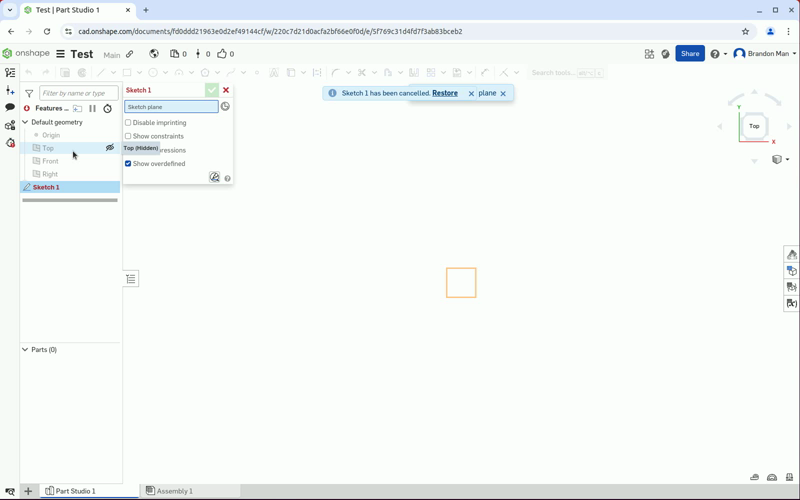
click(73, 150)
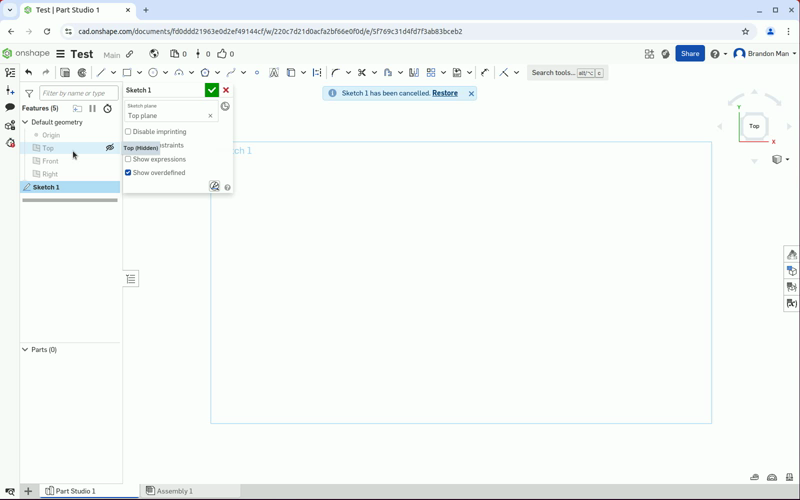
mouse_move(73, 352)
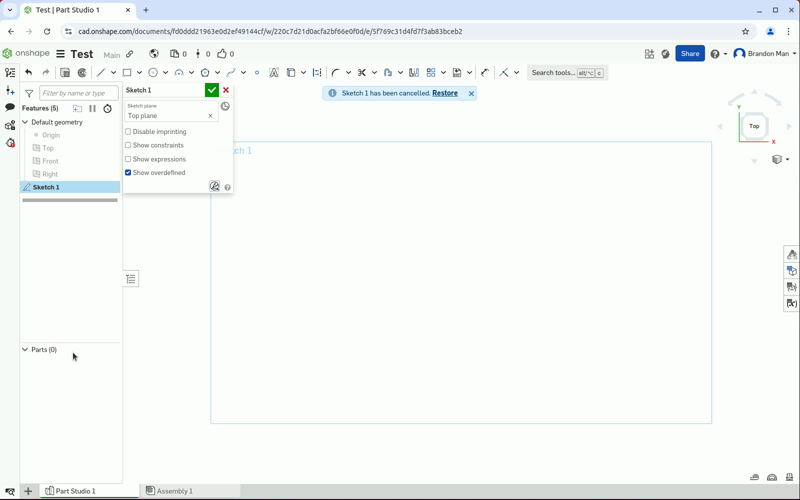
key(y)
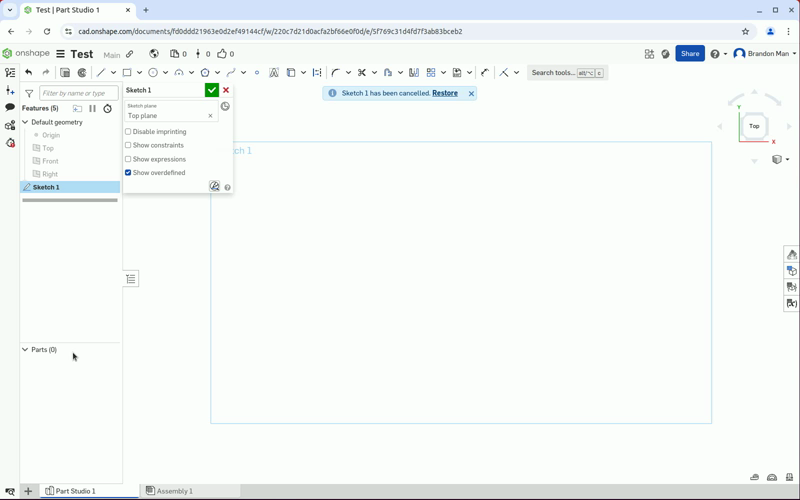
key(l)
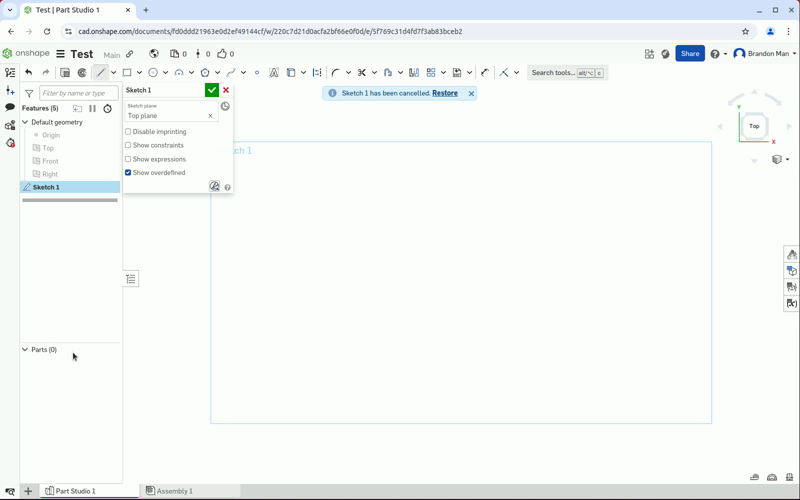
key_down(shift)
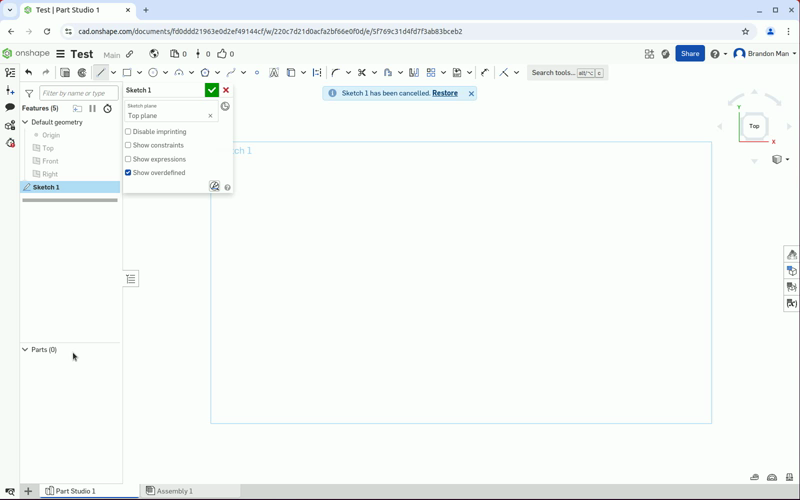
mouse_move(397, 282)
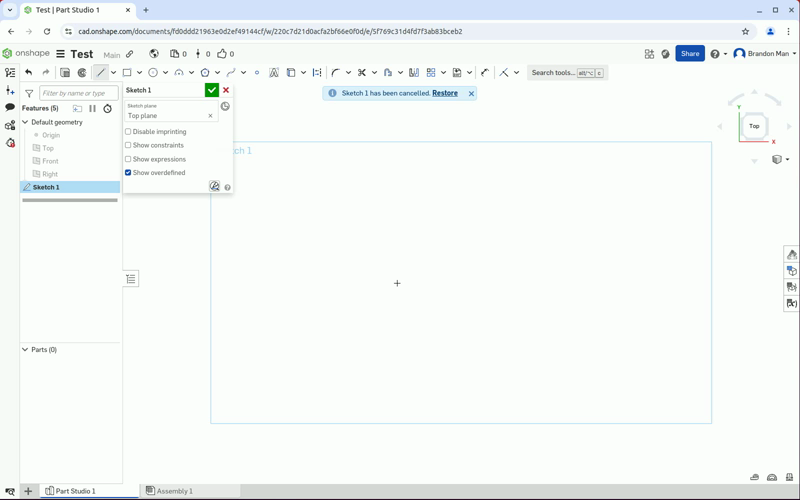
click(397, 282)
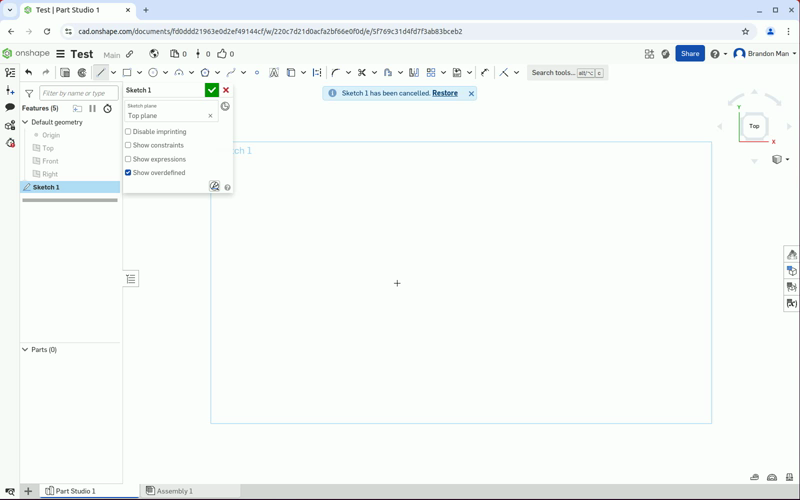
key_up(shift)
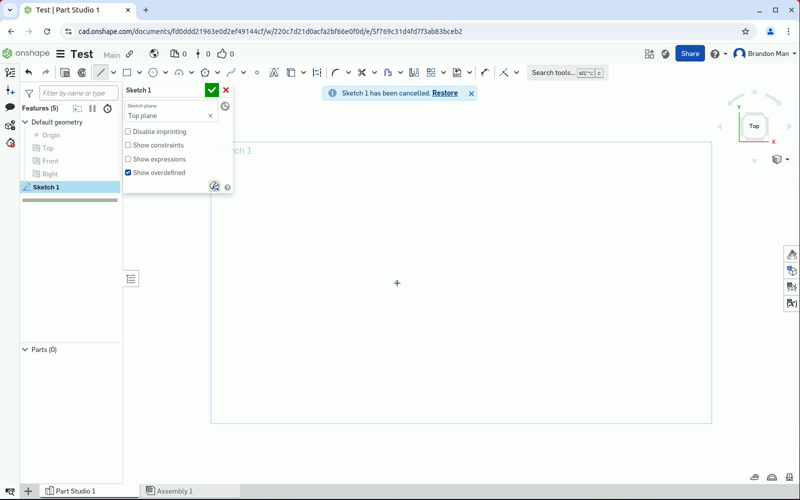
key_down(shift)
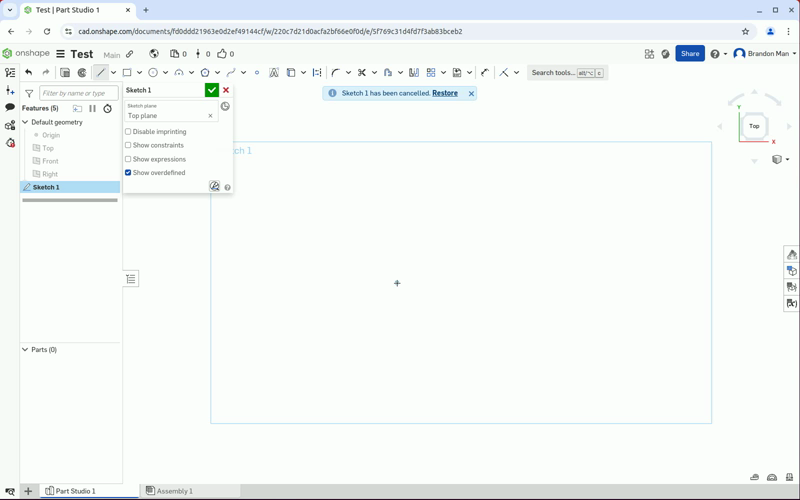
mouse_move(427, 282)
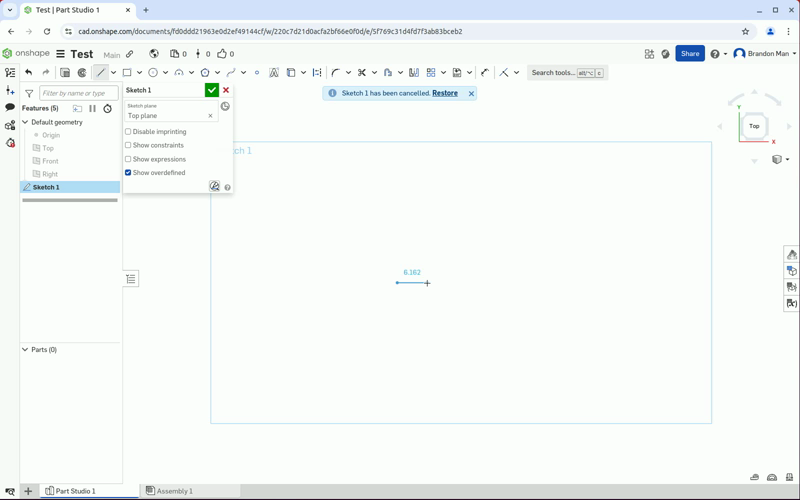
mouse_move(441, 282)
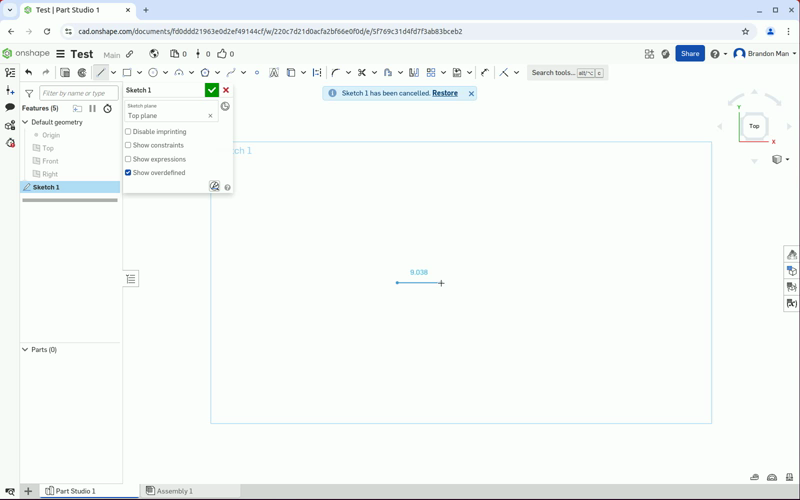
click(441, 282)
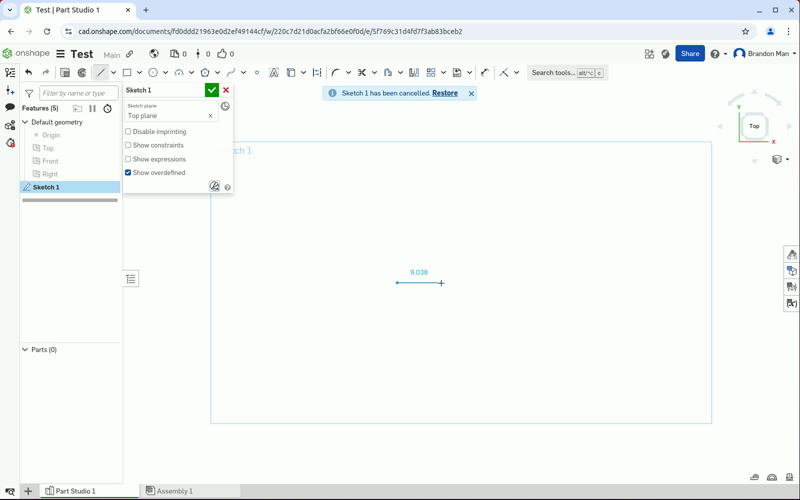
key_up(shift)
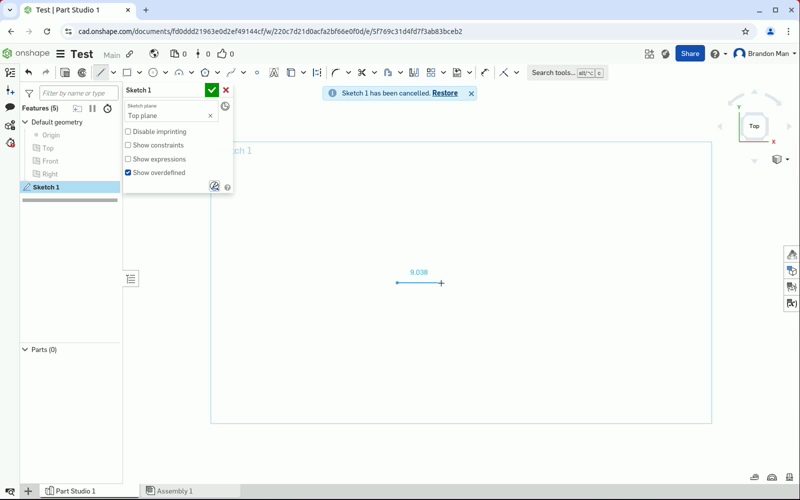
key(esc)
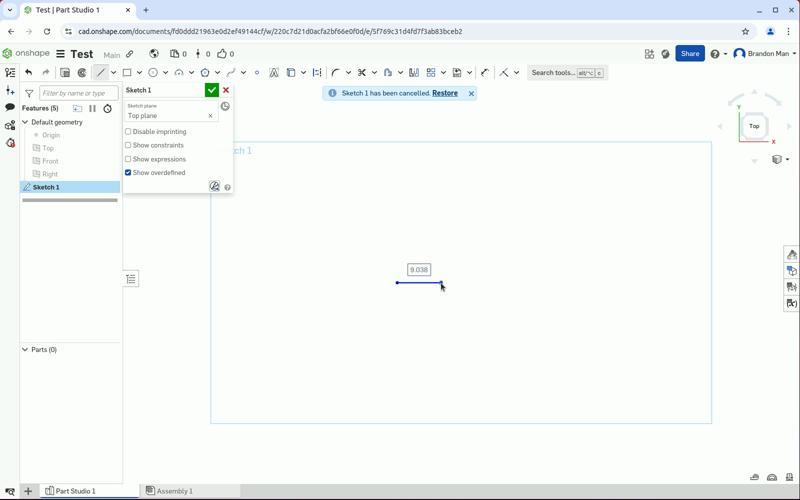
key(a)
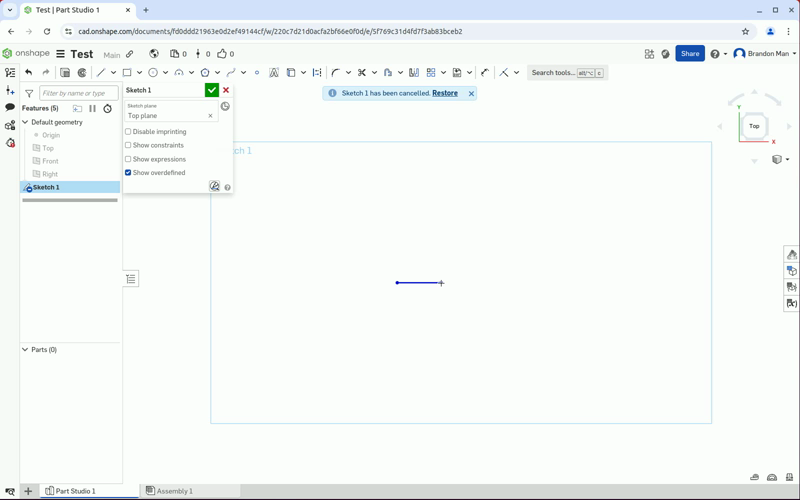
mouse_move(441, 282)
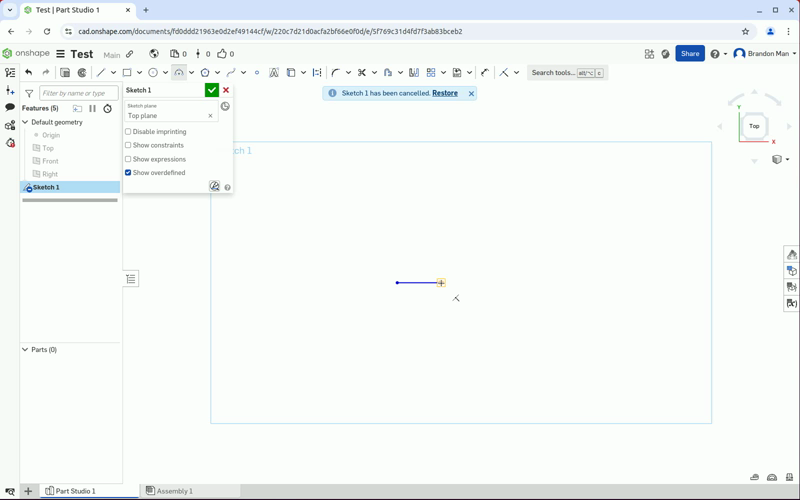
click(441, 282)
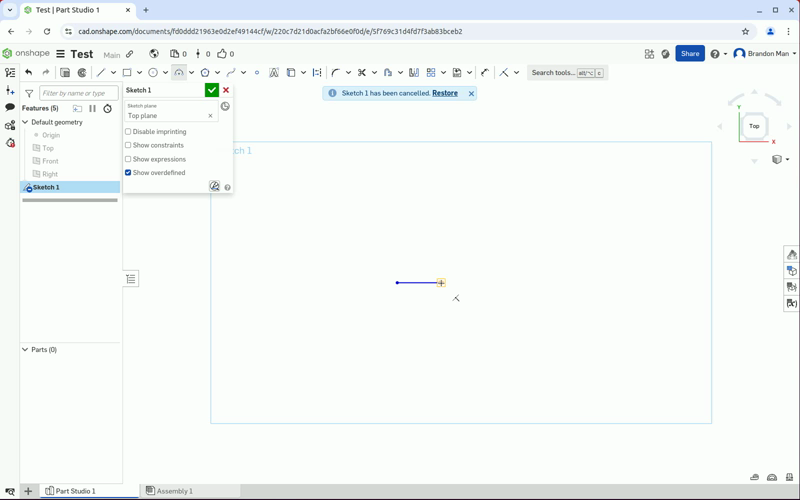
key_down(shift)
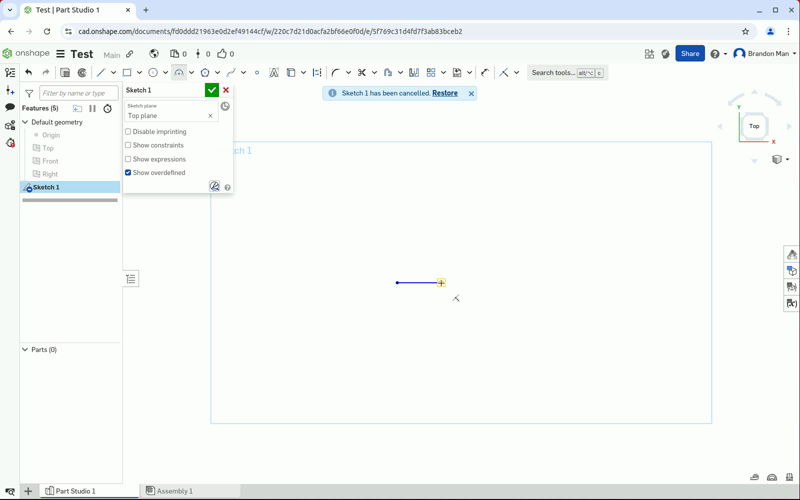
mouse_move(480, 282)
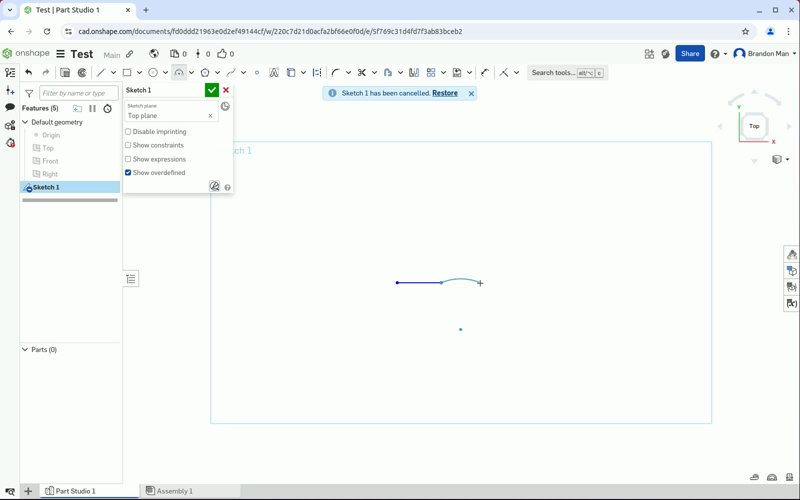
click(480, 282)
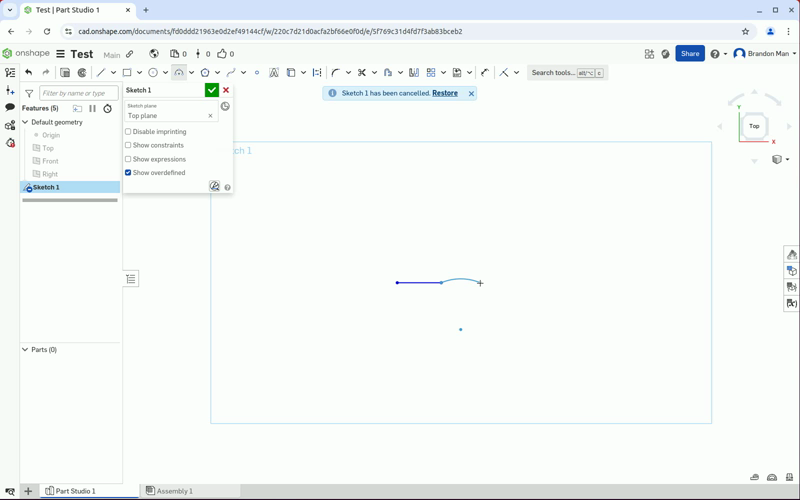
mouse_move(460, 263)
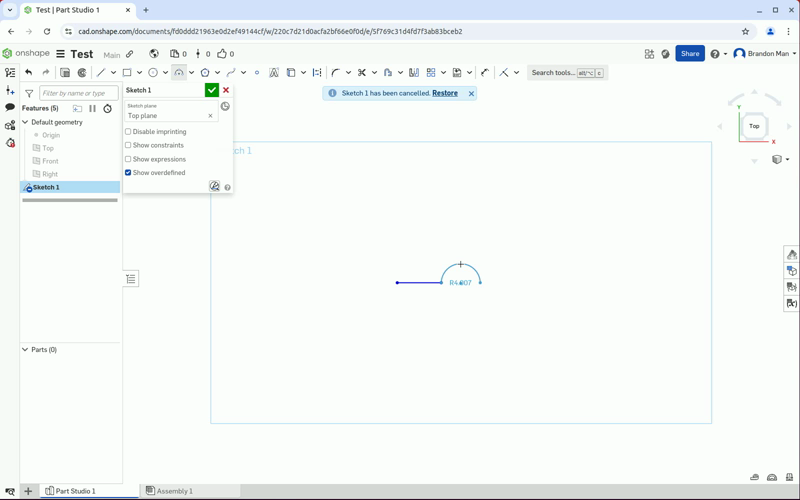
click(460, 263)
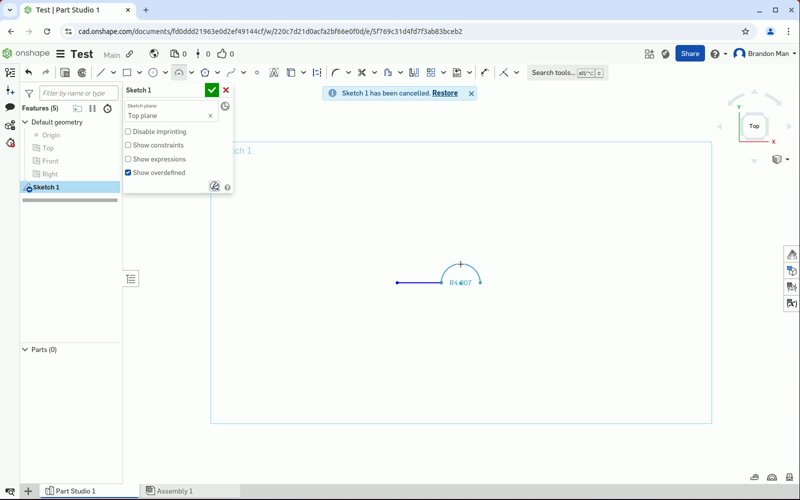
key_up(shift)
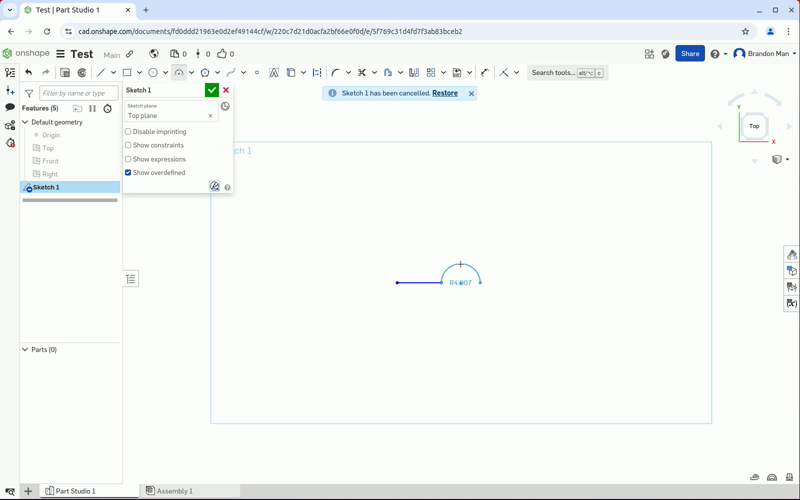
key(esc)
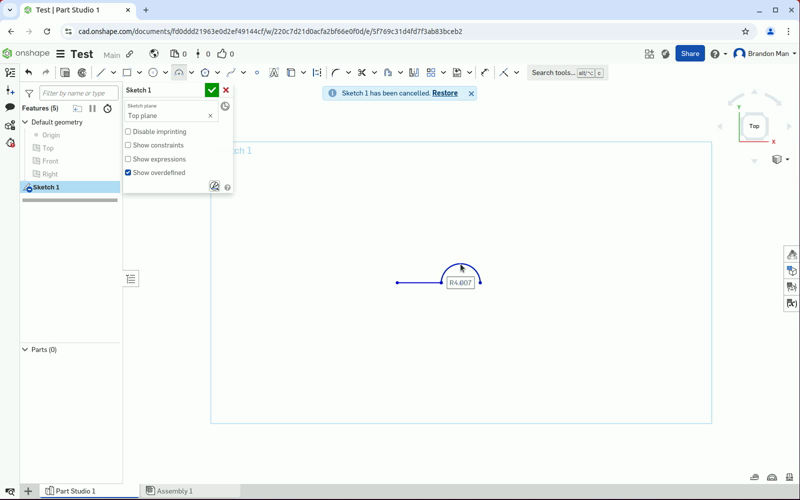
key(l)
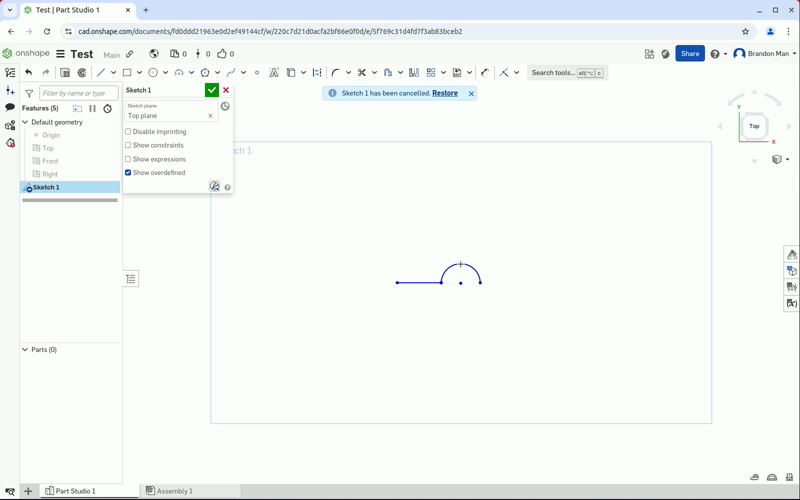
mouse_move(480, 282)
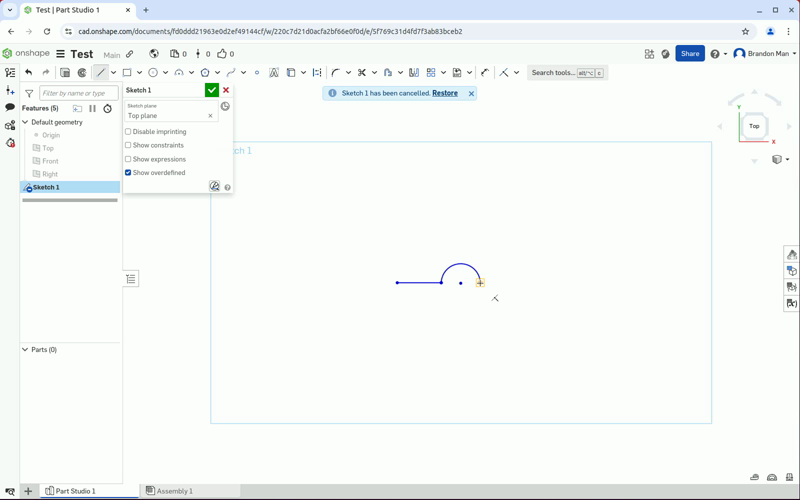
click(480, 282)
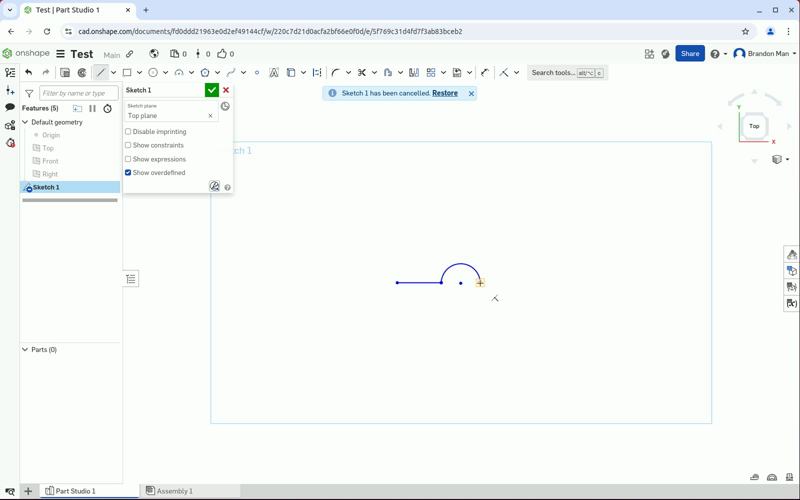
key_down(shift)
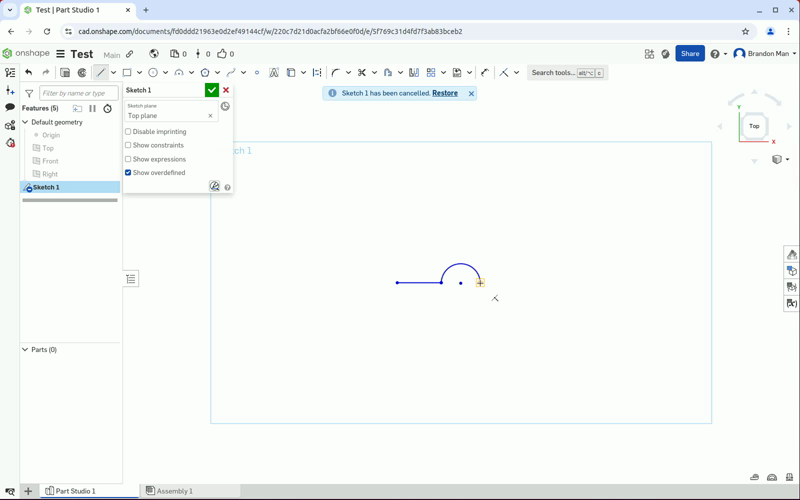
mouse_move(510, 282)
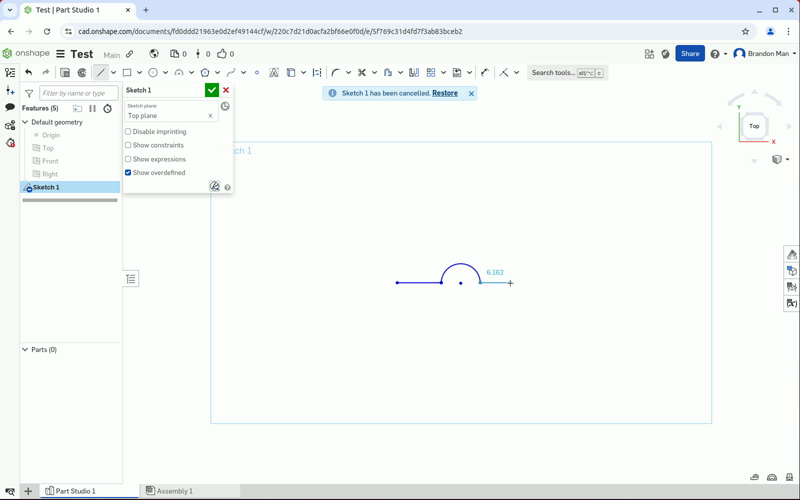
mouse_move(523, 282)
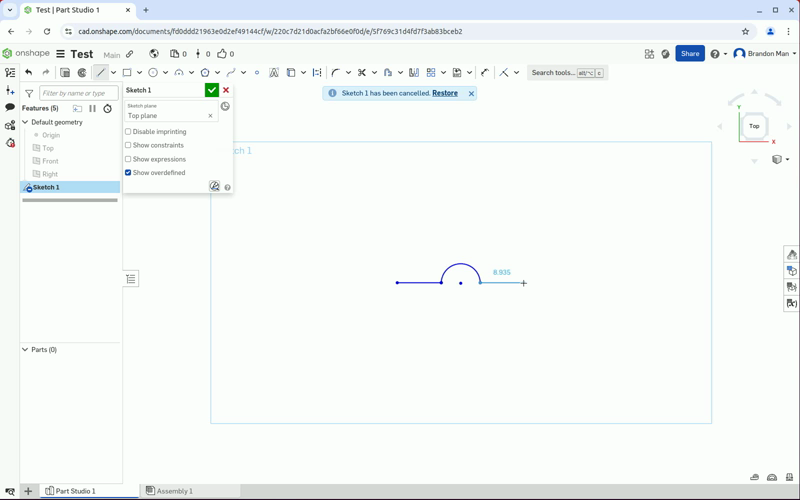
click(523, 282)
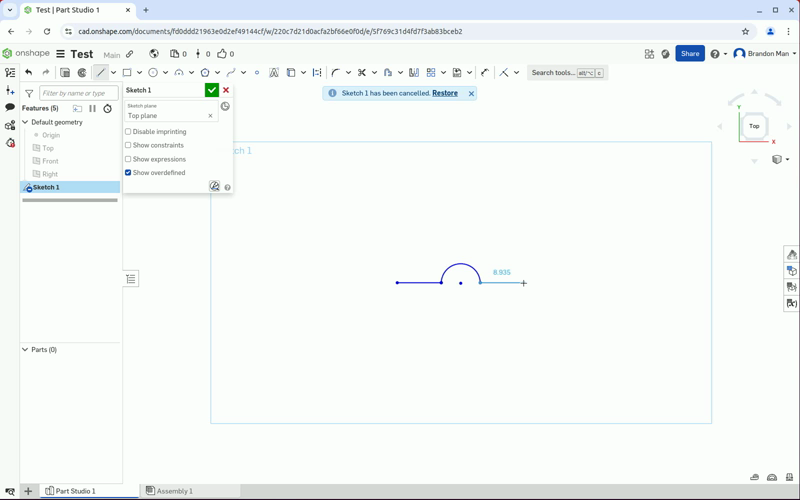
key_up(shift)
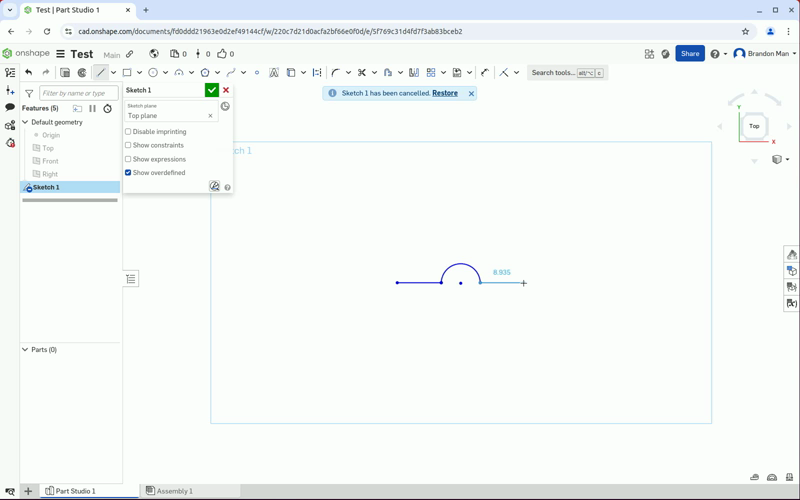
key(esc)
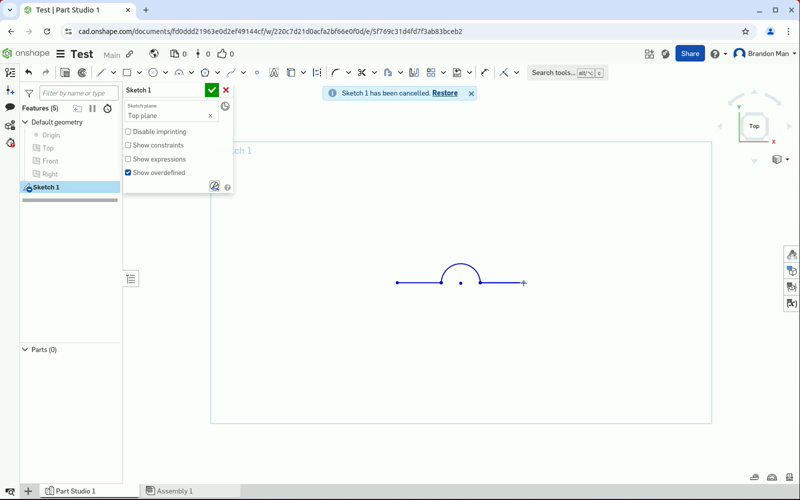
key(a)
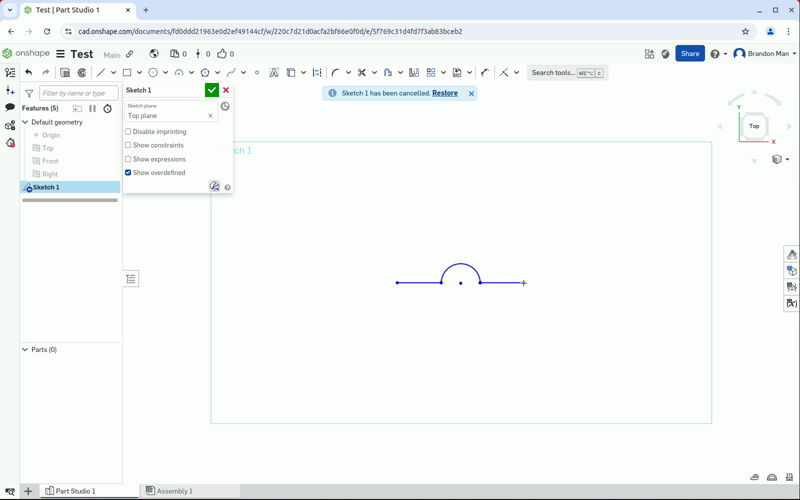
mouse_move(523, 282)
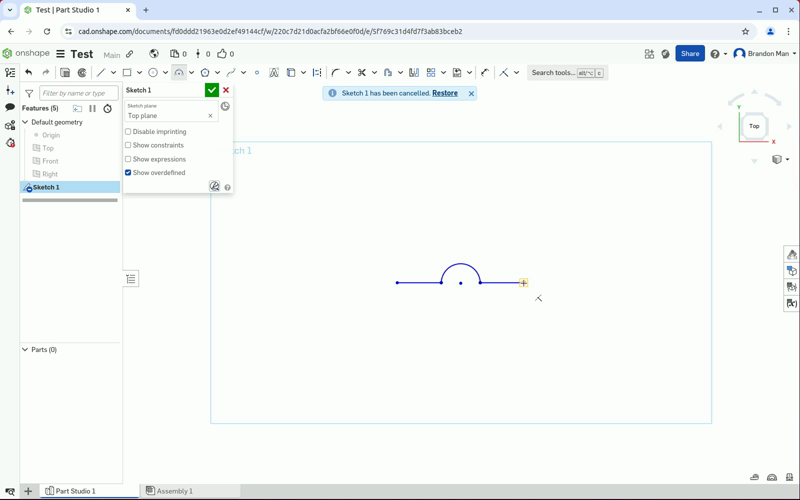
click(523, 282)
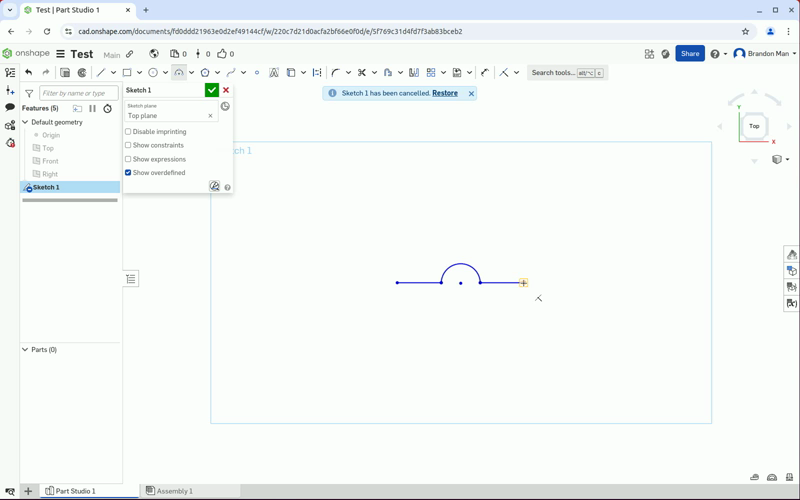
mouse_move(397, 282)
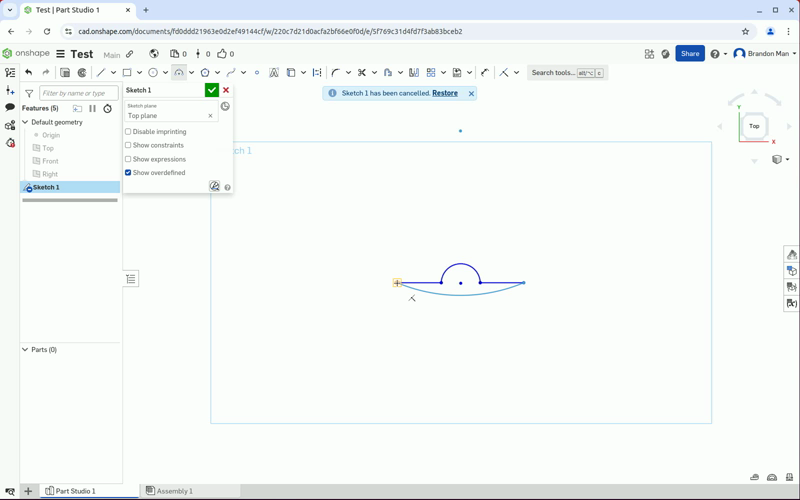
click(397, 282)
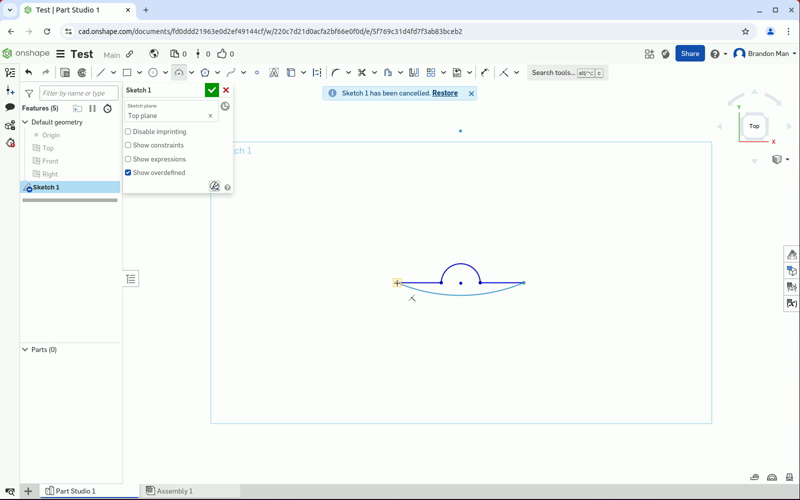
key_down(shift)
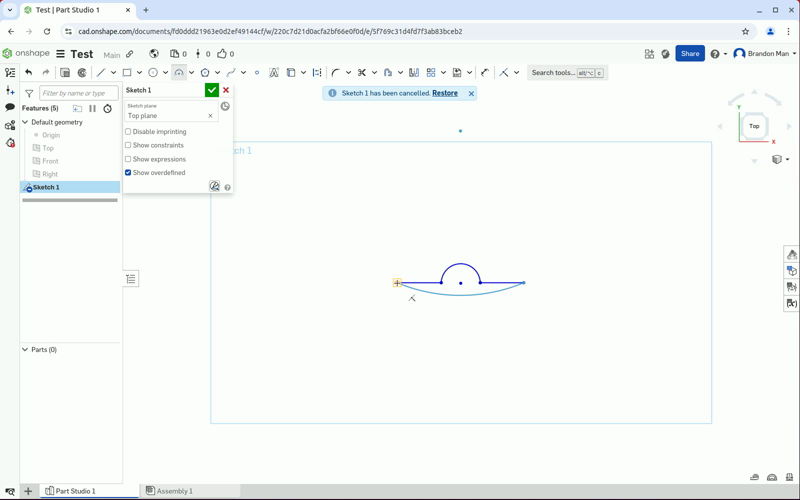
mouse_move(460, 219)
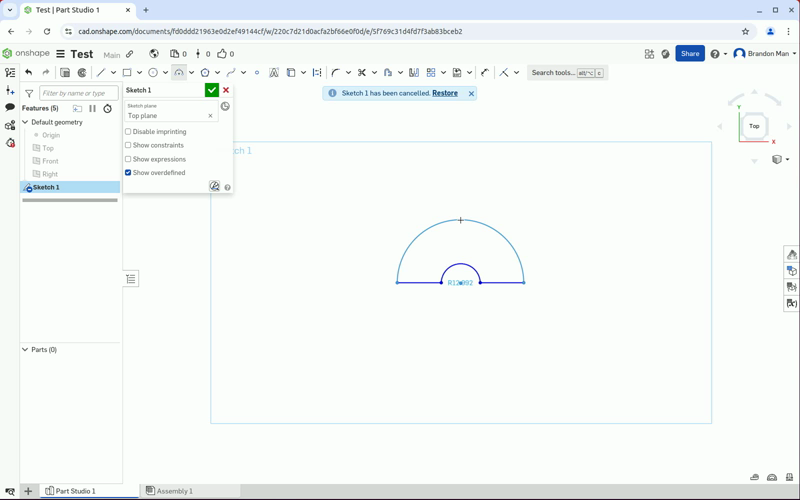
click(460, 219)
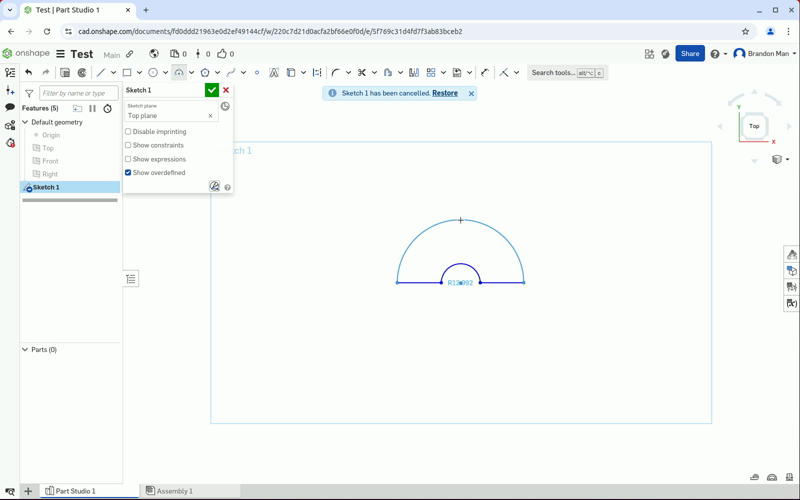
key_up(shift)
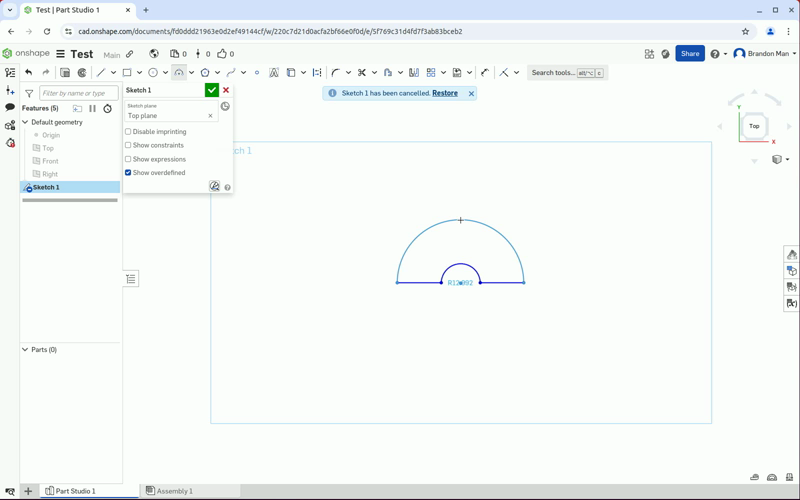
key(esc)
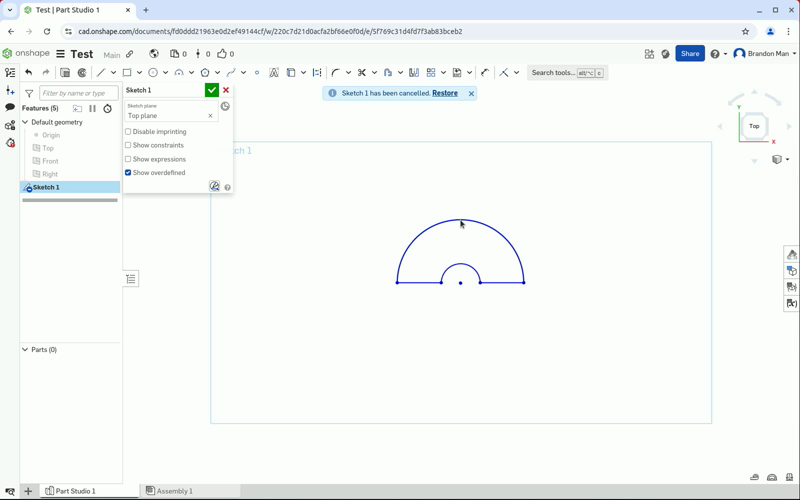
mouse_move(417, 273)
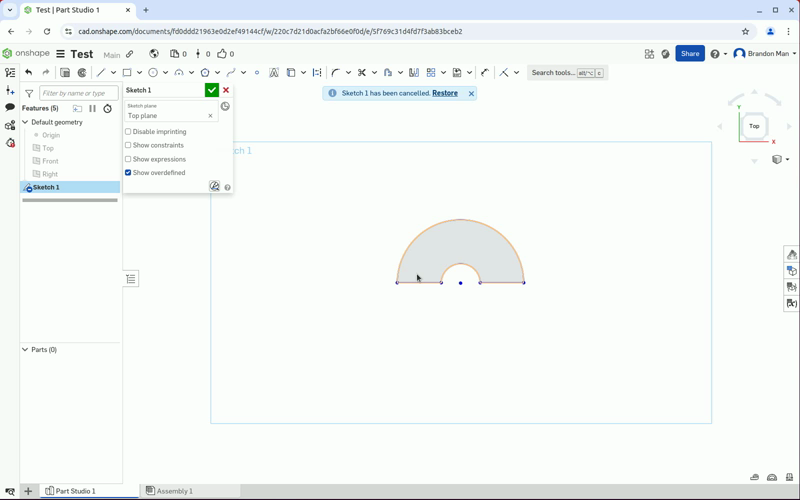
scroll(6)
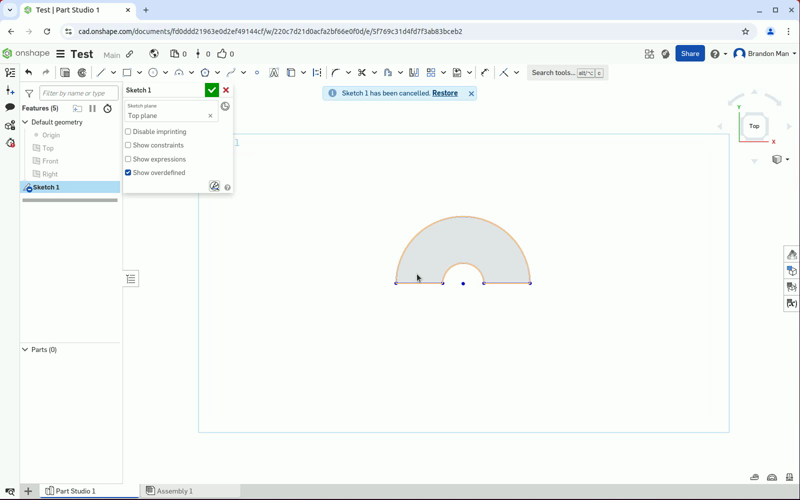
scroll(6)
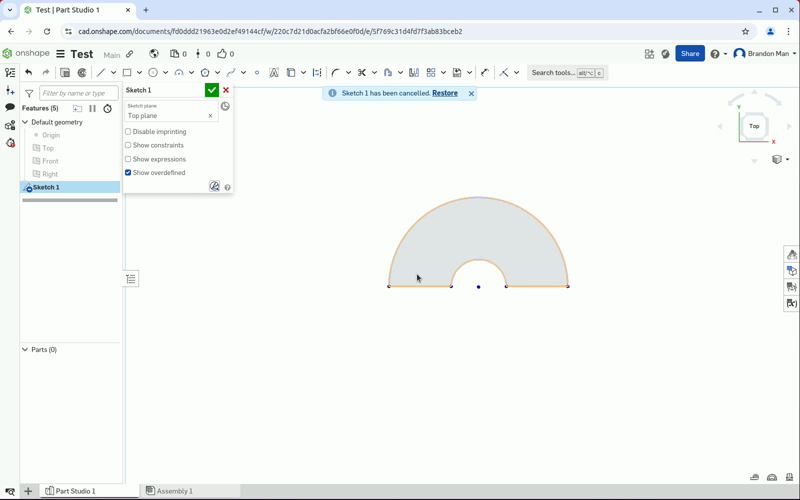
scroll(6)
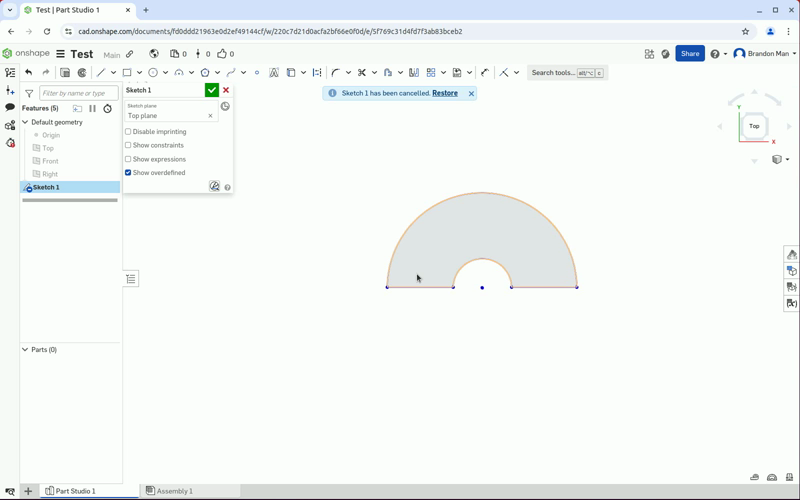
scroll(6)
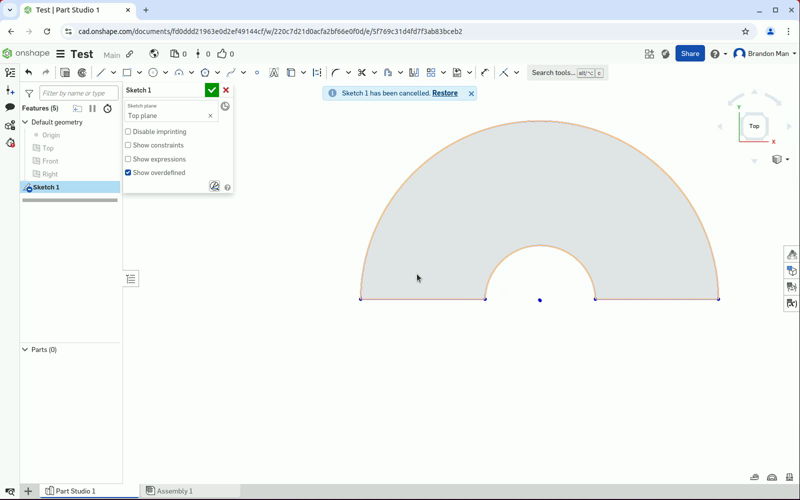
scroll(6)
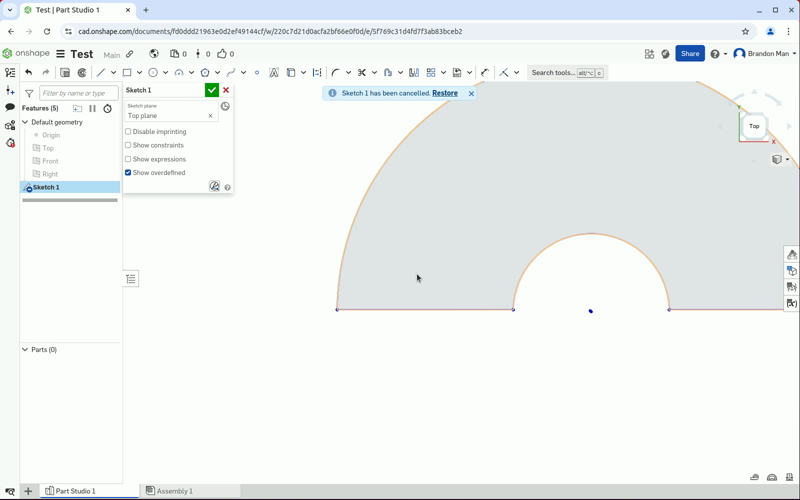
scroll(6)
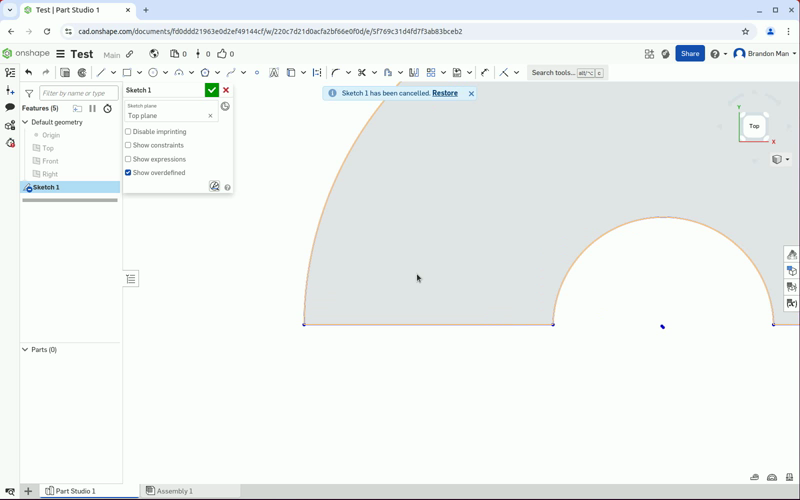
scroll(6)
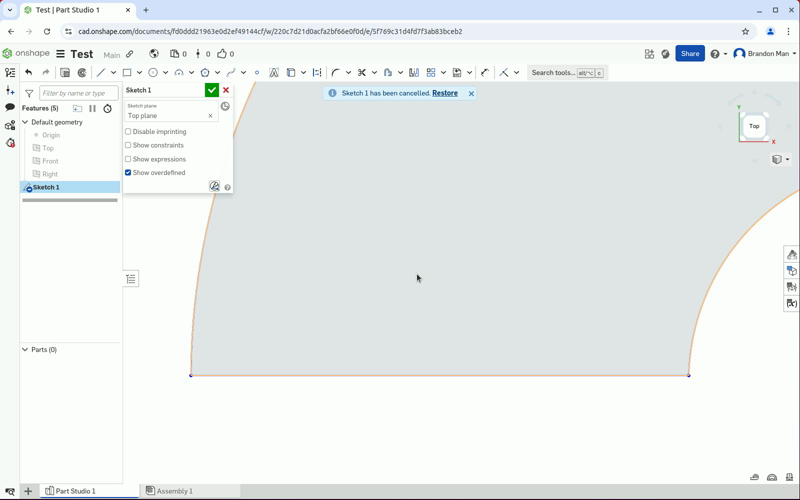
click(417, 273)
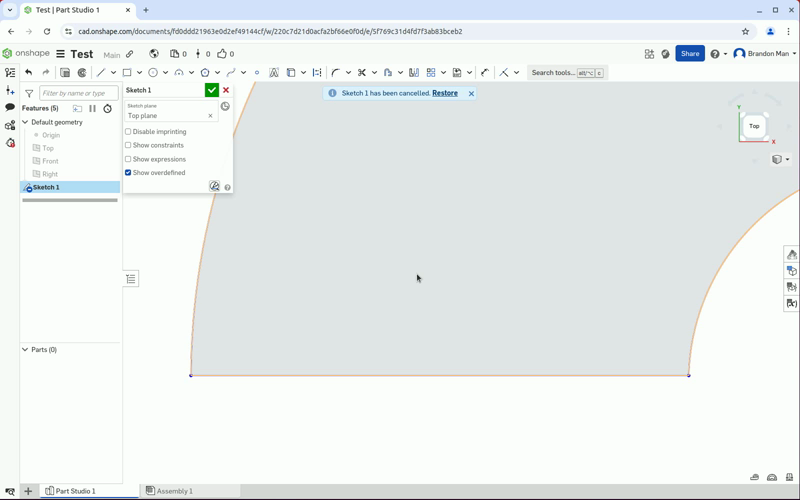
scroll(-6)
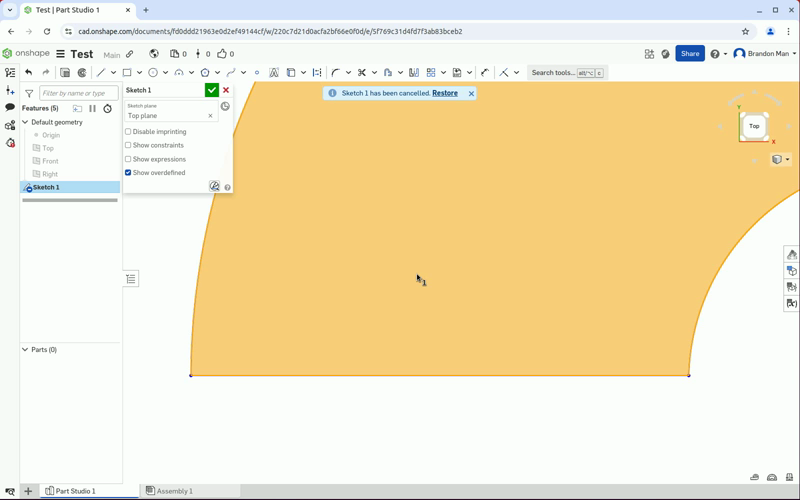
scroll(-6)
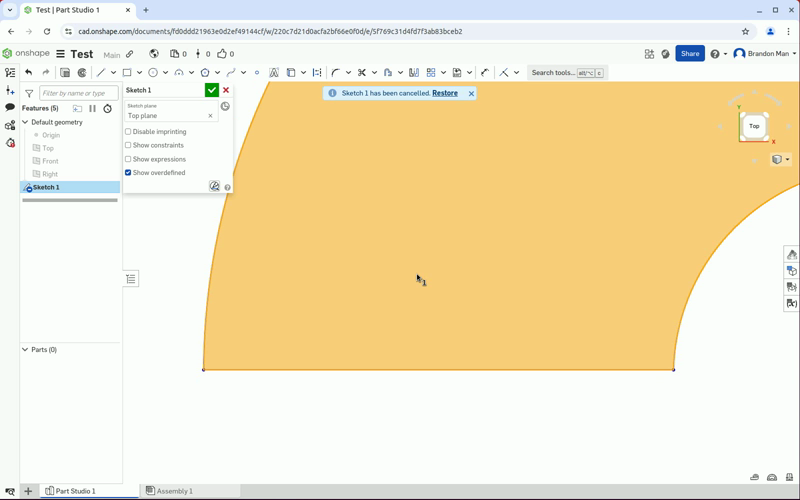
scroll(-6)
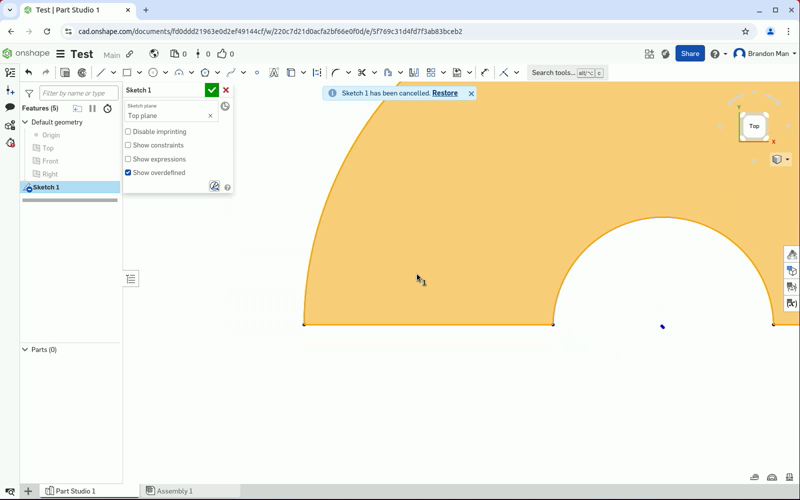
scroll(-6)
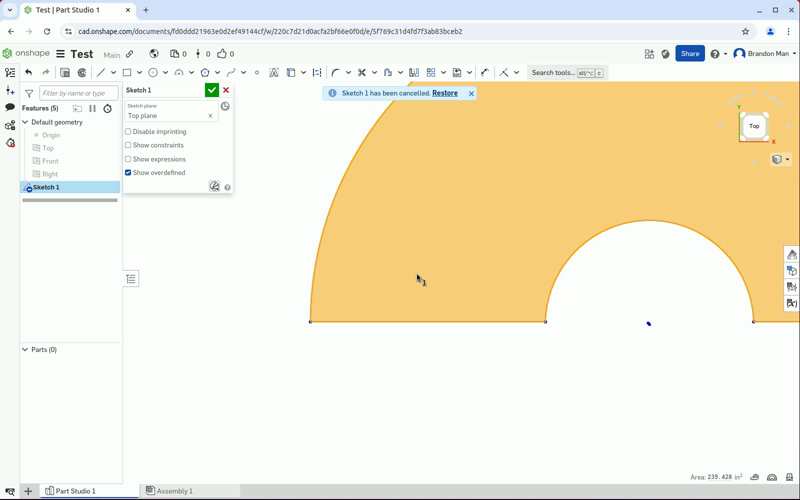
scroll(-6)
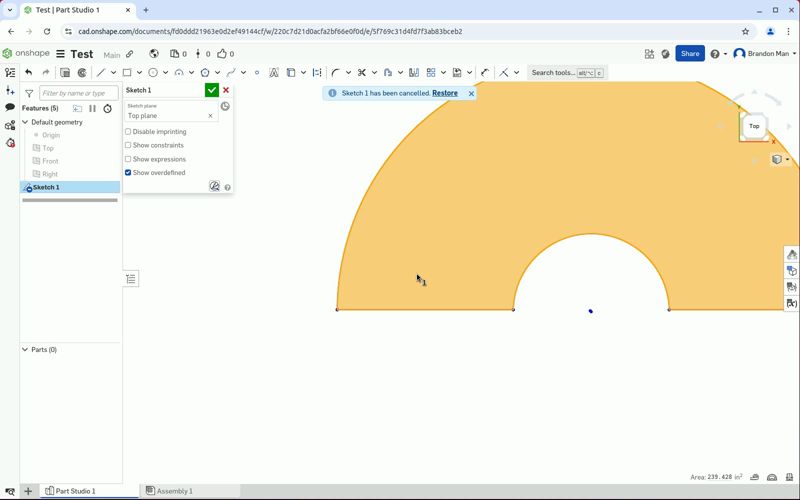
scroll(-6)
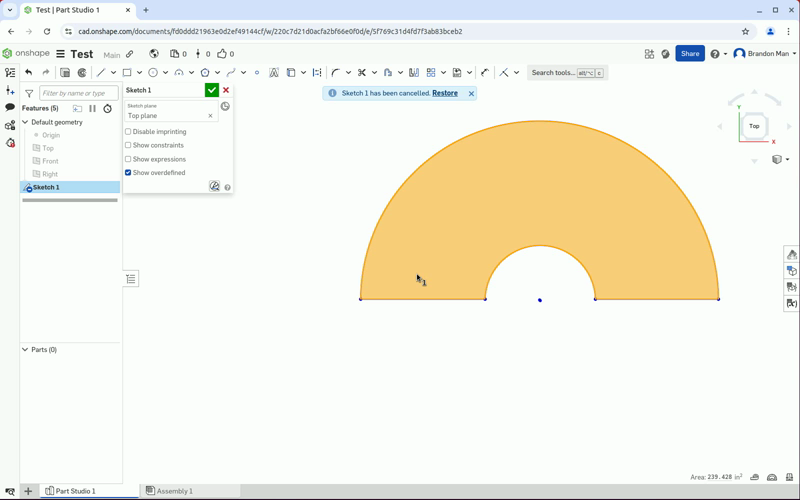
scroll(-6)
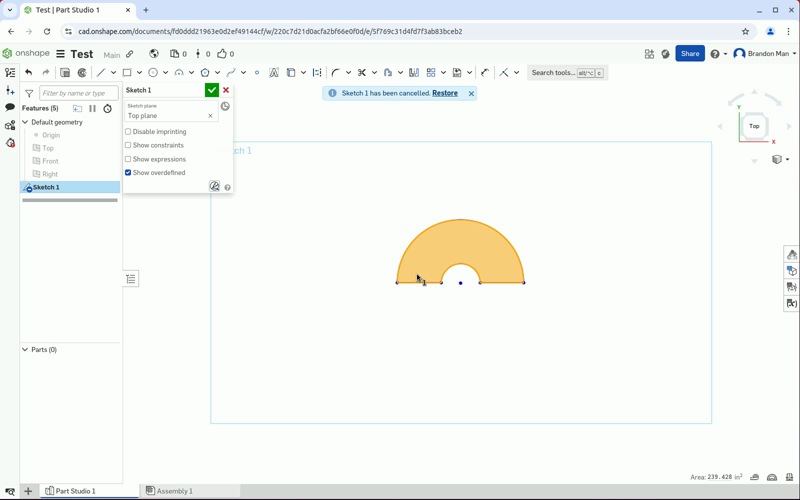
mouse_move(73, 352)
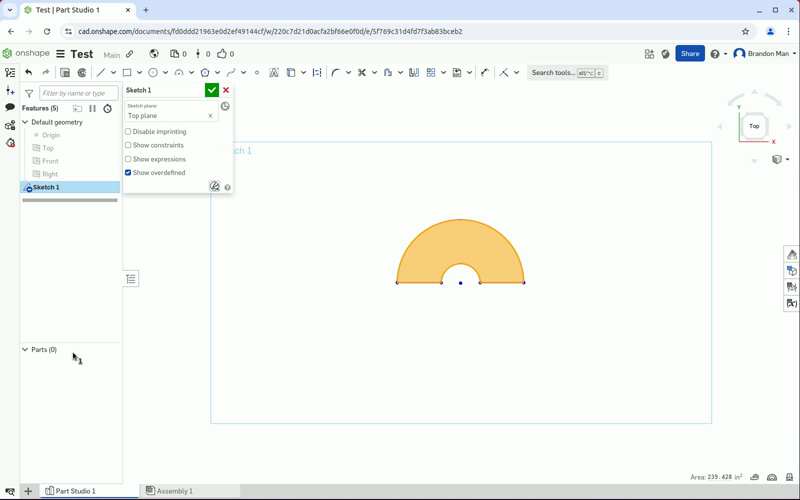
key(shift+y)
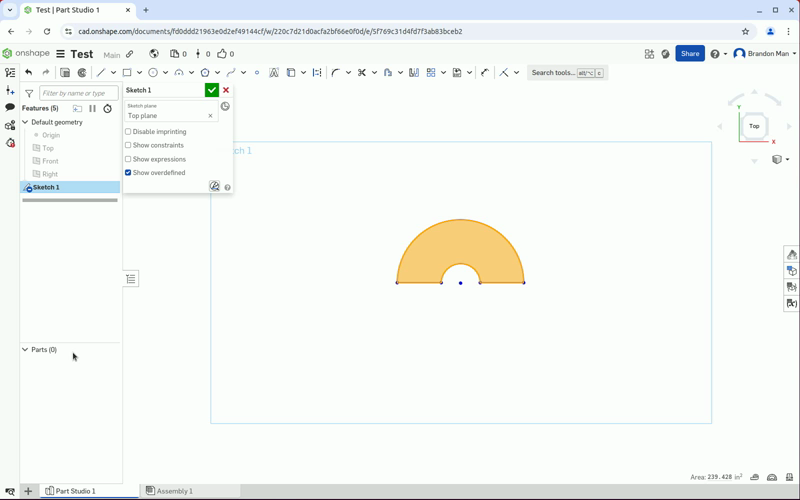
key(shift+e)
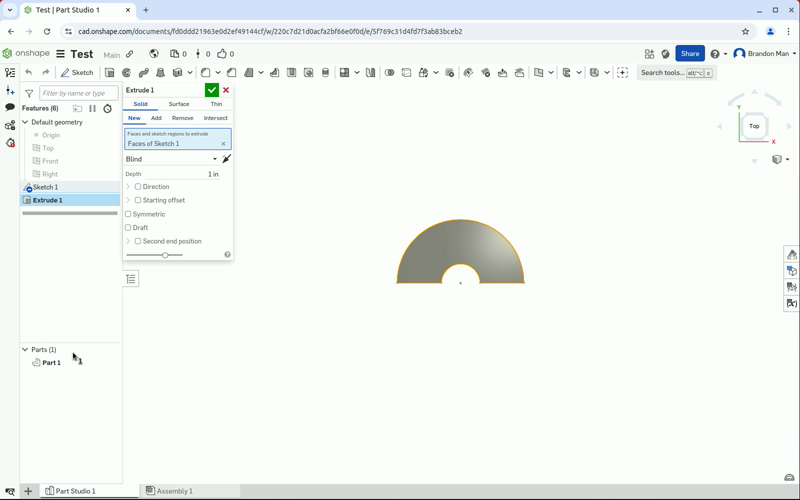
mouse_move(143, 106)
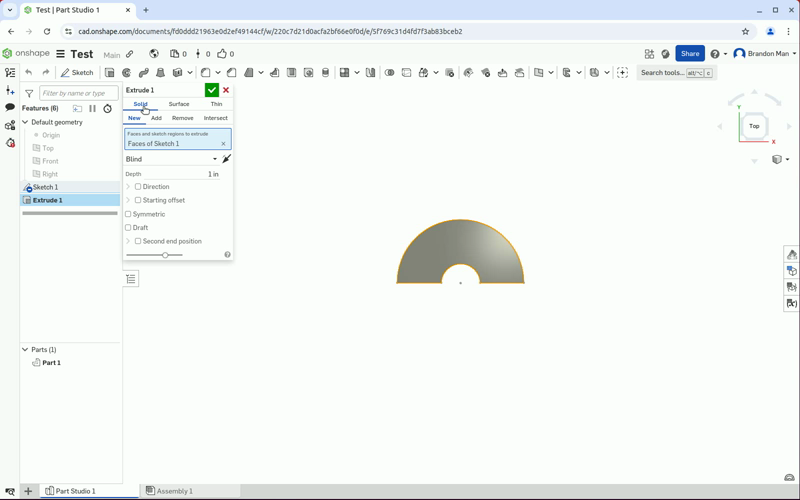
click(143, 106)
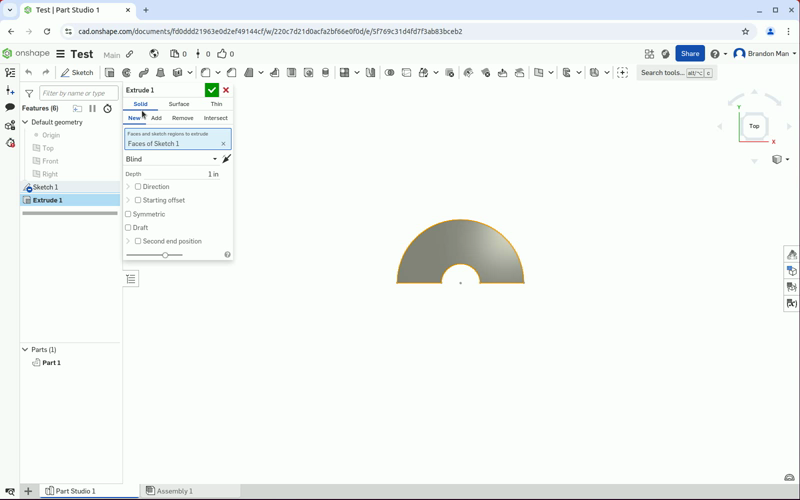
mouse_move(137, 120)
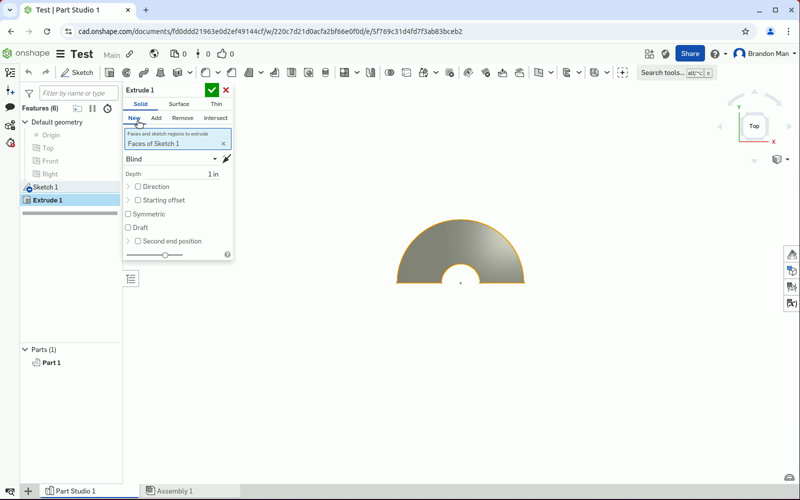
click(137, 120)
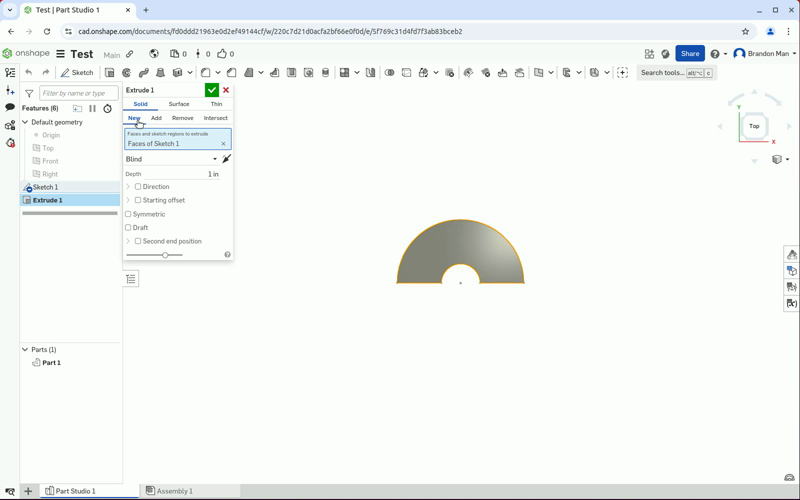
key(tab, 4)
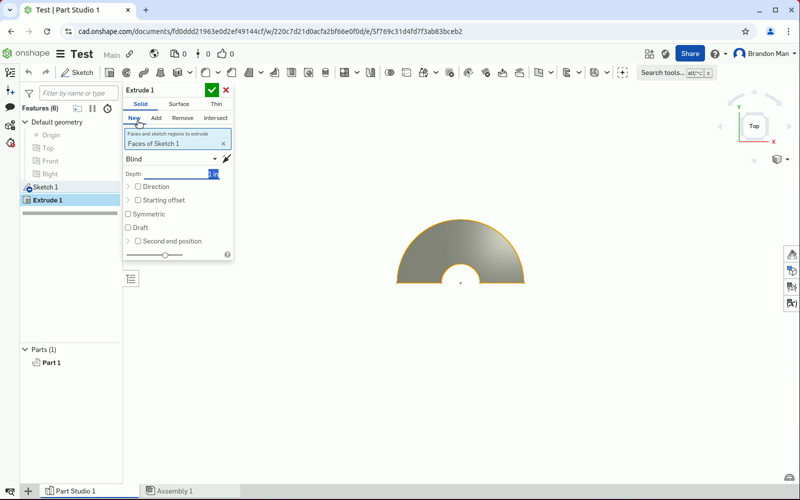
text(15.405)
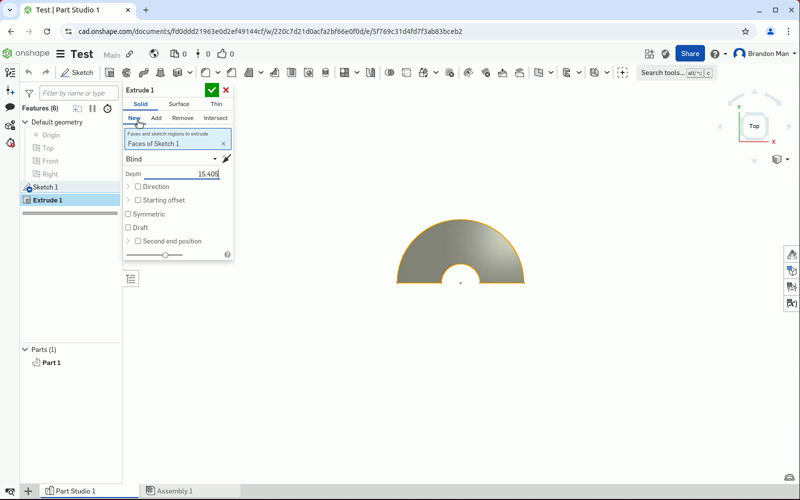
key(enter)
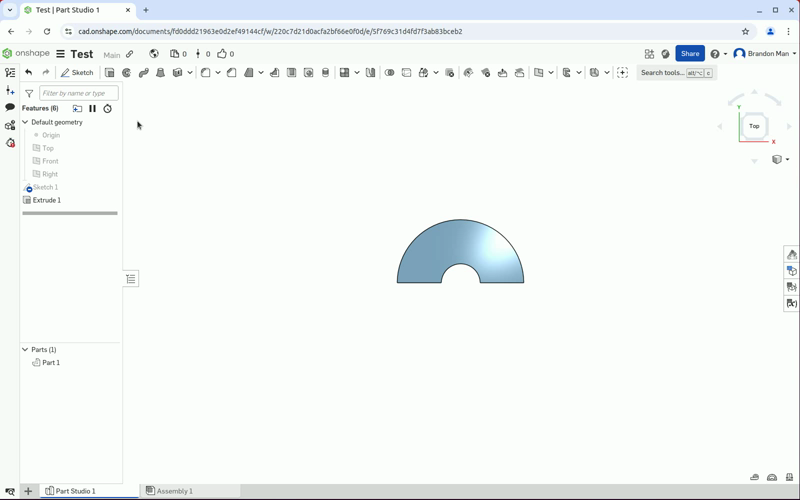
key(shift+h)
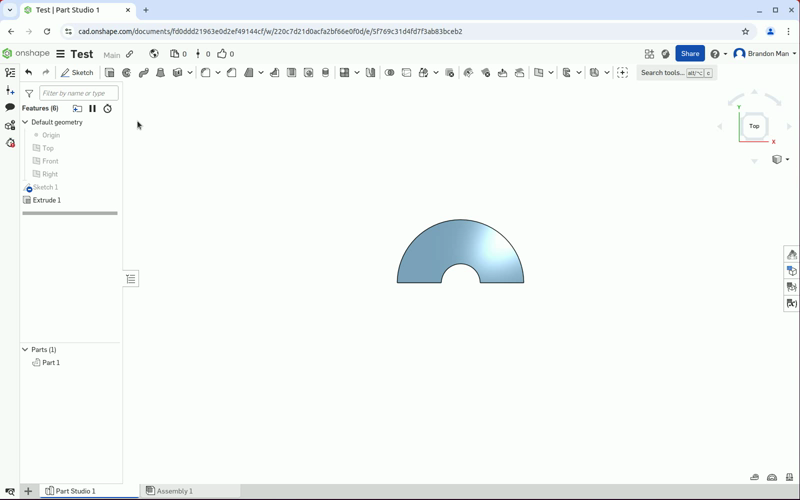
key(shift+h)
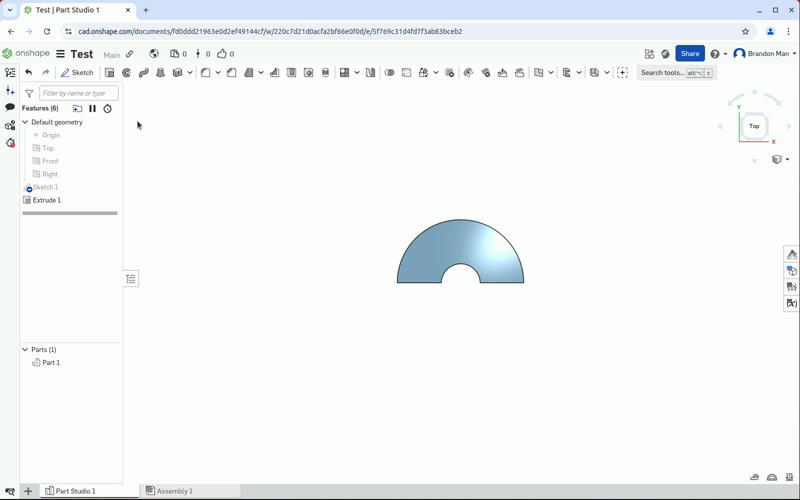
mouse_move(73, 189)
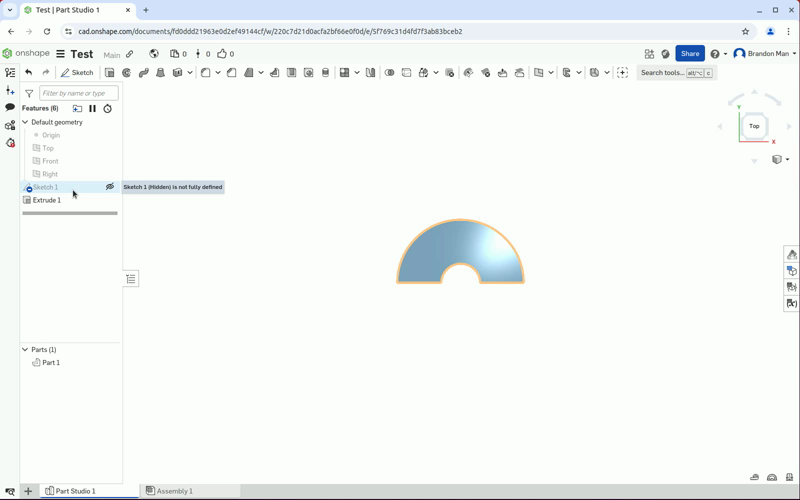
click(73, 189)
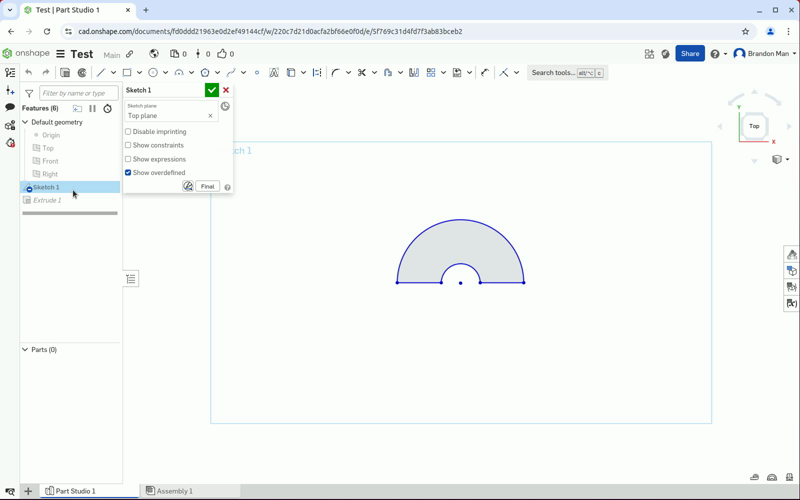
mouse_move(229, 92)
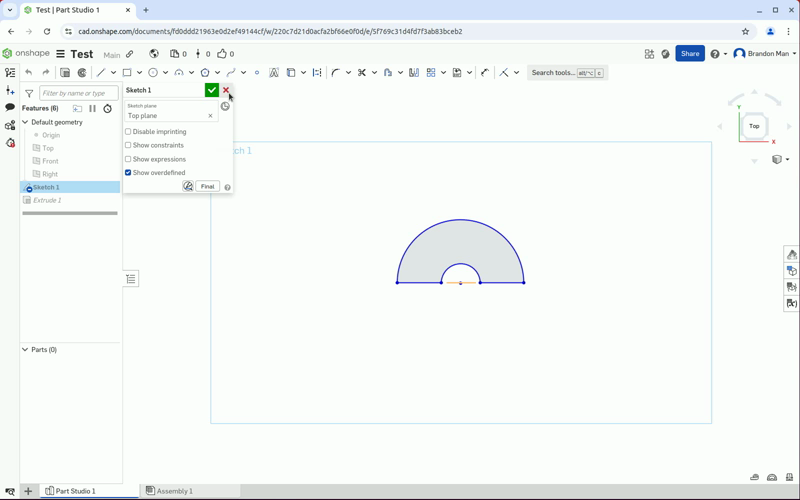
click(229, 92)
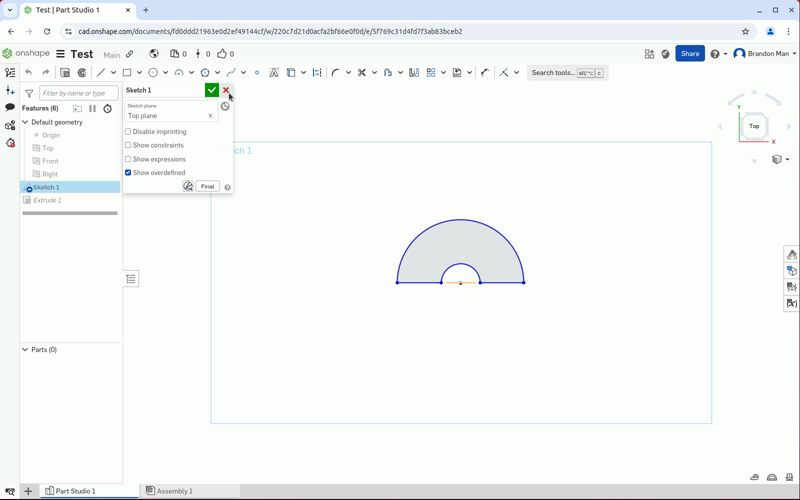
key(shift+s)
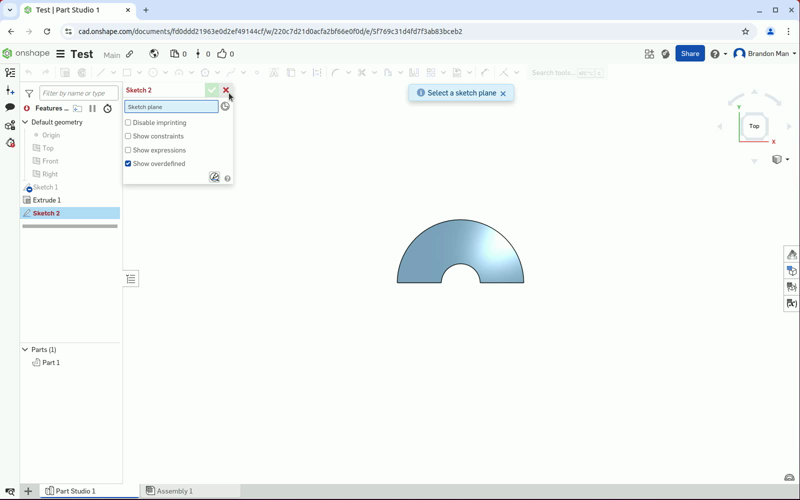
mouse_move(73, 150)
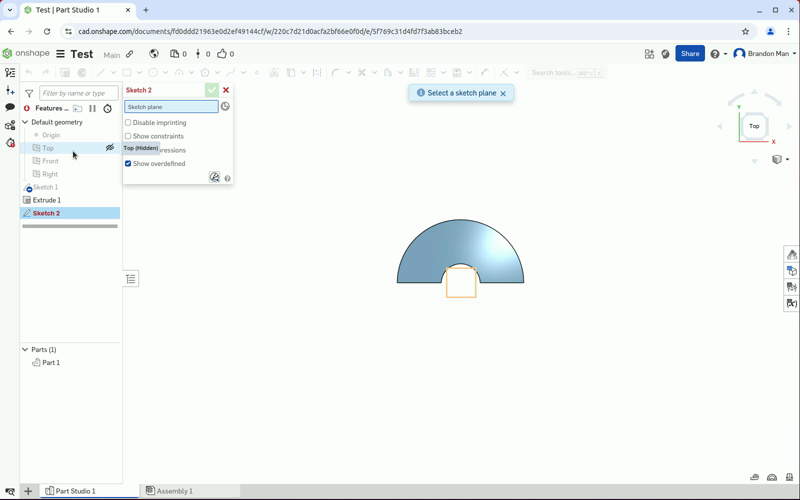
click(73, 150)
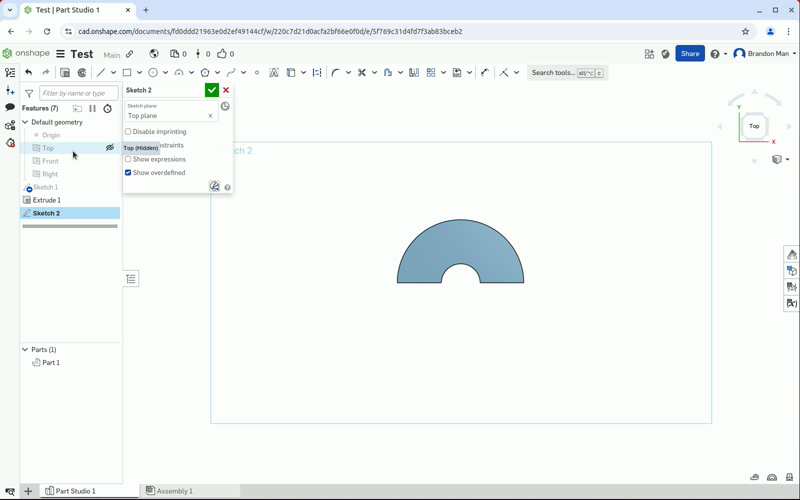
mouse_move(73, 352)
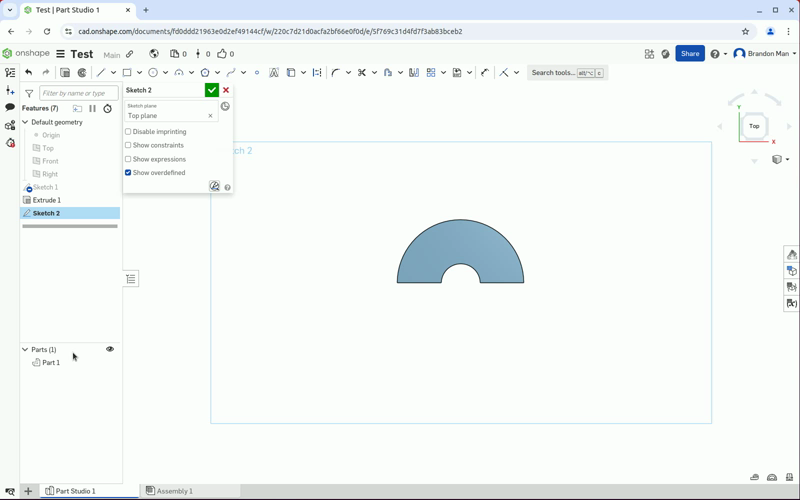
key(y)
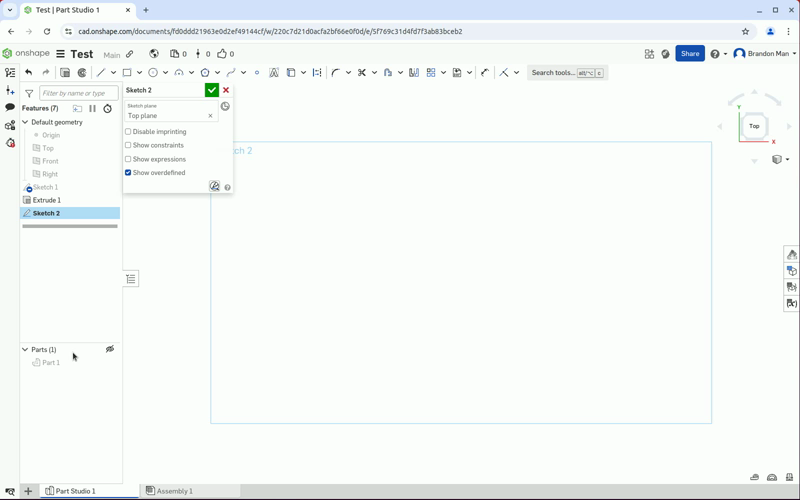
key(a)
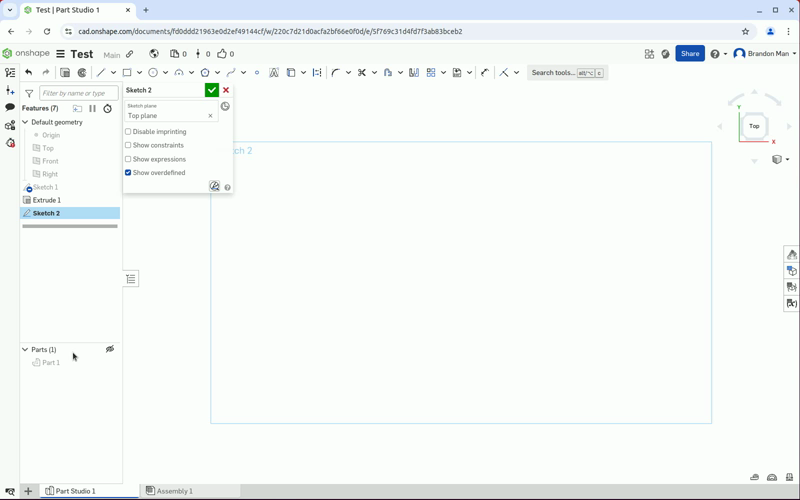
key_down(shift)
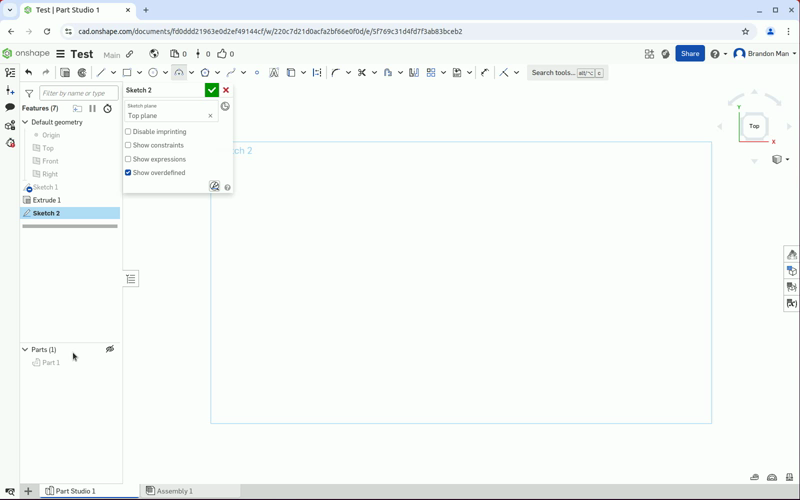
mouse_move(397, 282)
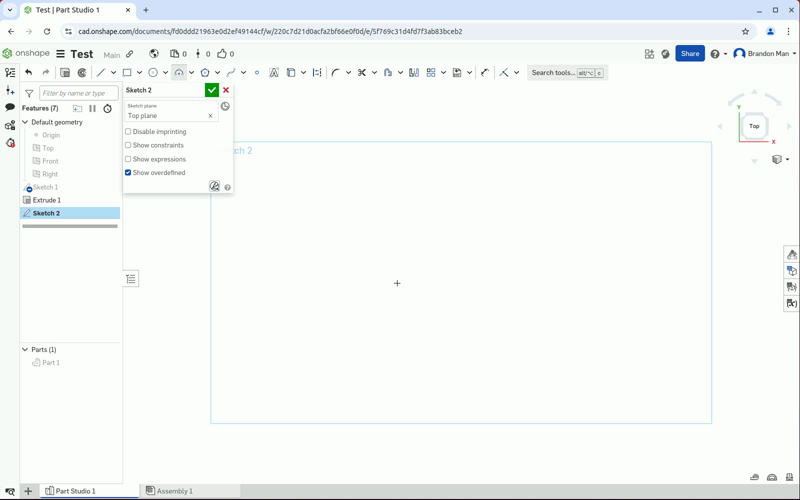
click(397, 282)
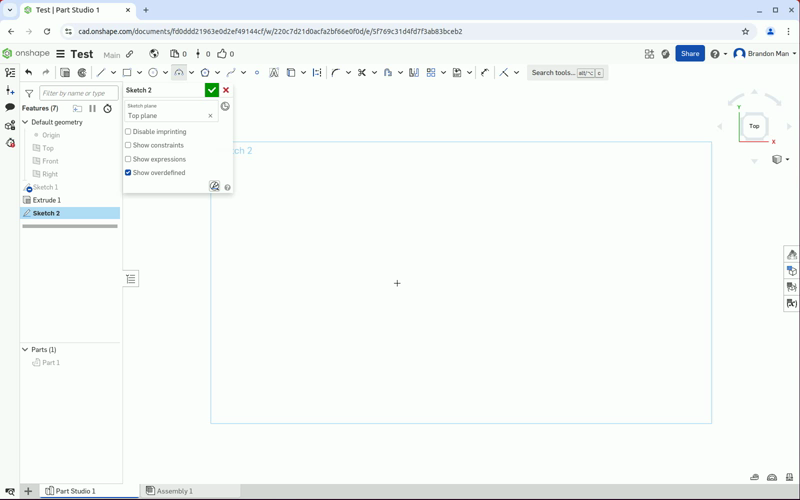
key_up(shift)
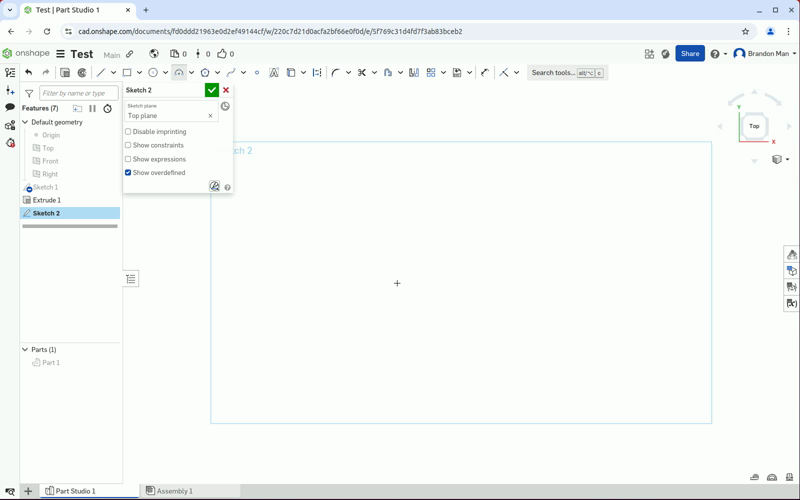
key_down(shift)
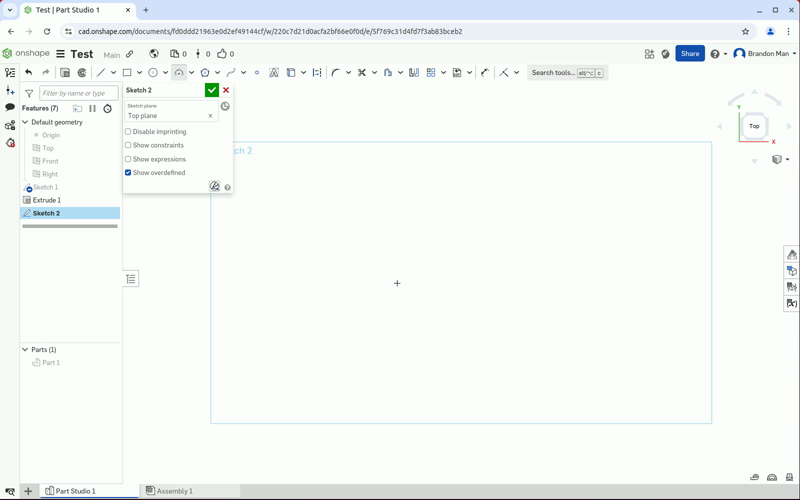
mouse_move(523, 282)
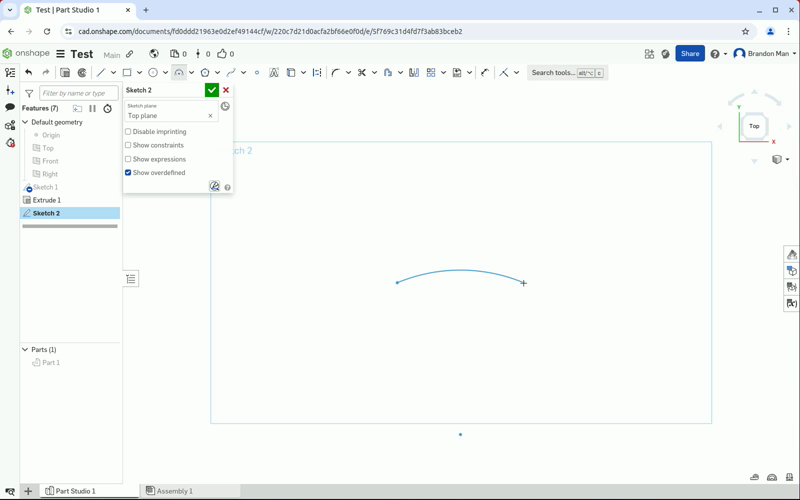
click(523, 282)
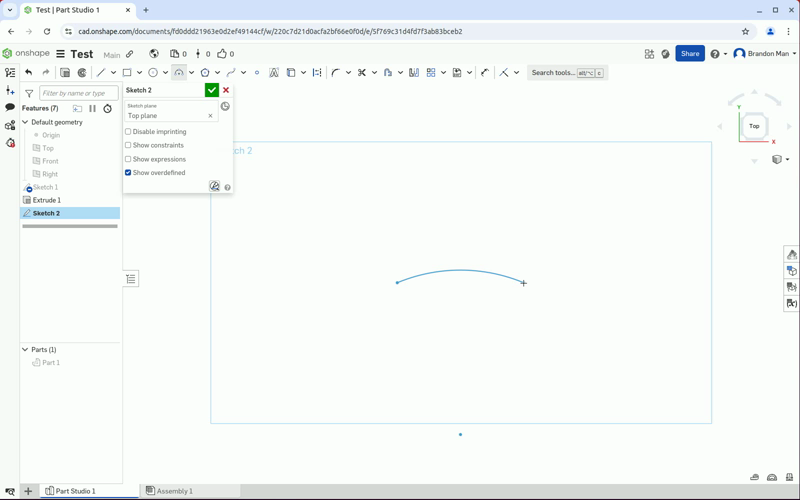
mouse_move(460, 346)
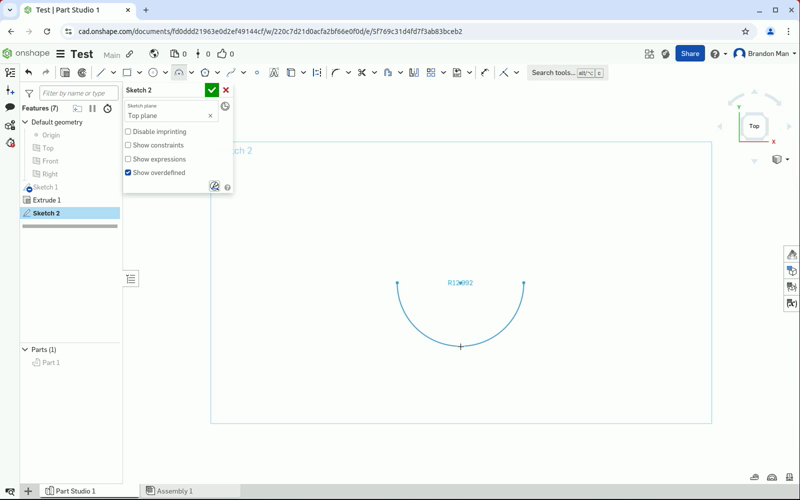
click(460, 346)
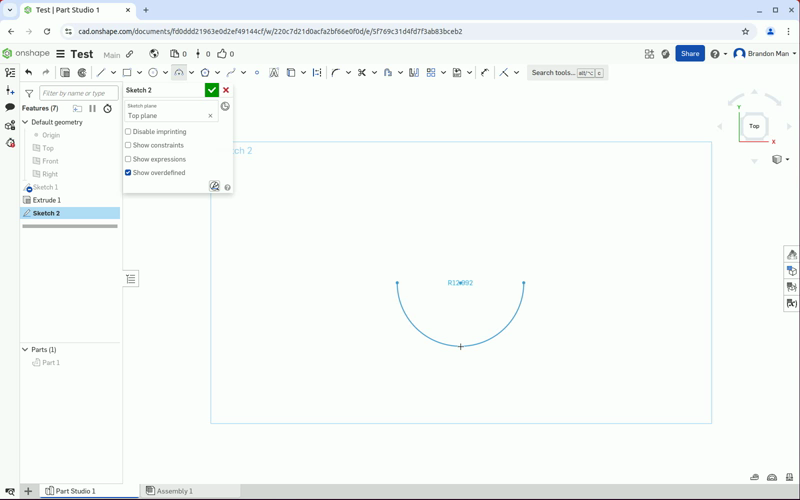
key_up(shift)
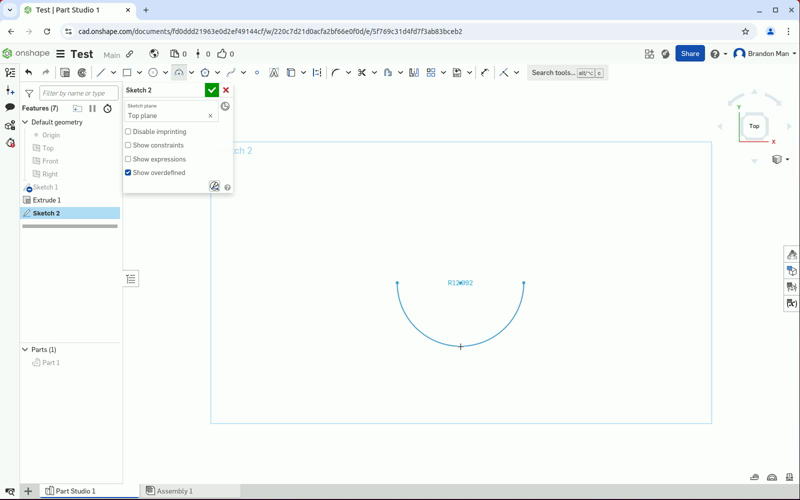
key(esc)
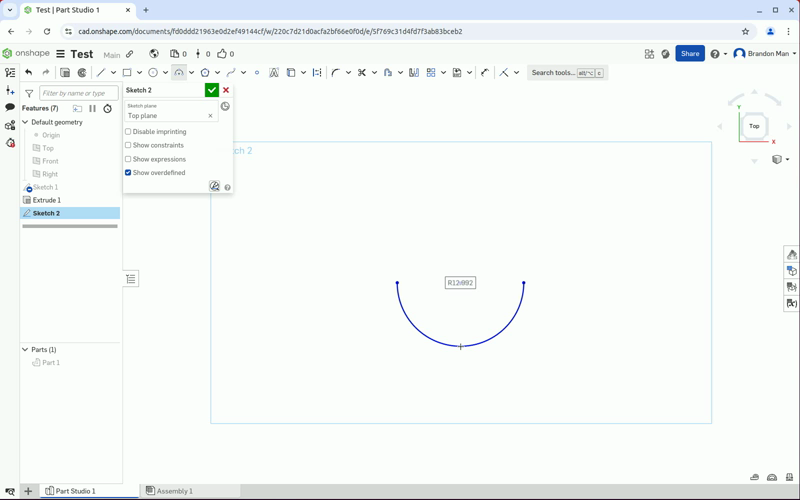
key(l)
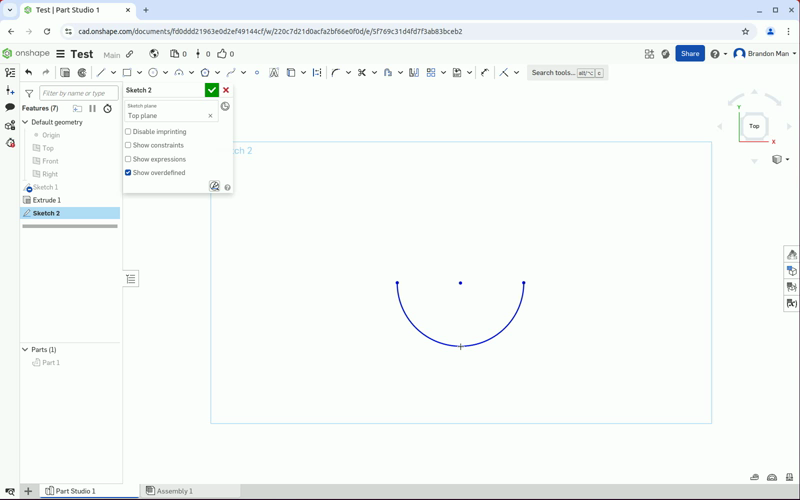
mouse_move(523, 282)
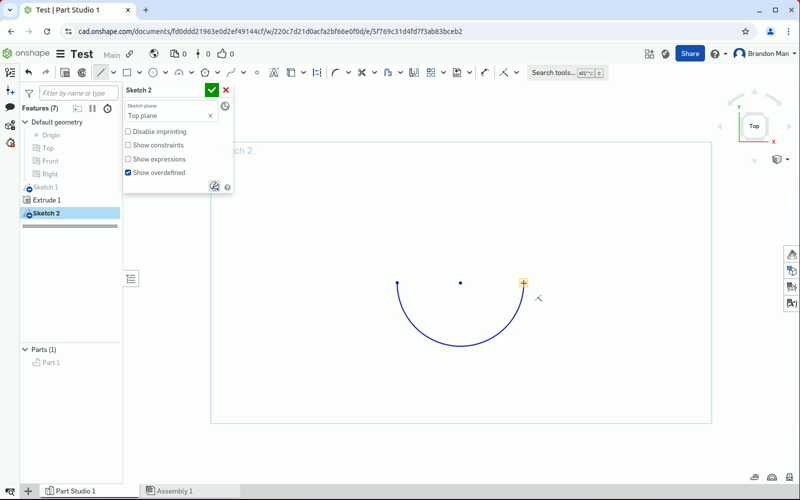
click(523, 282)
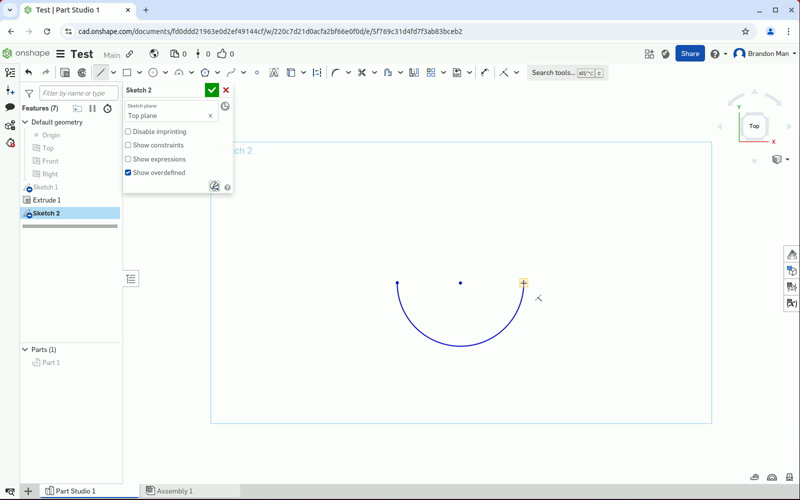
key_down(shift)
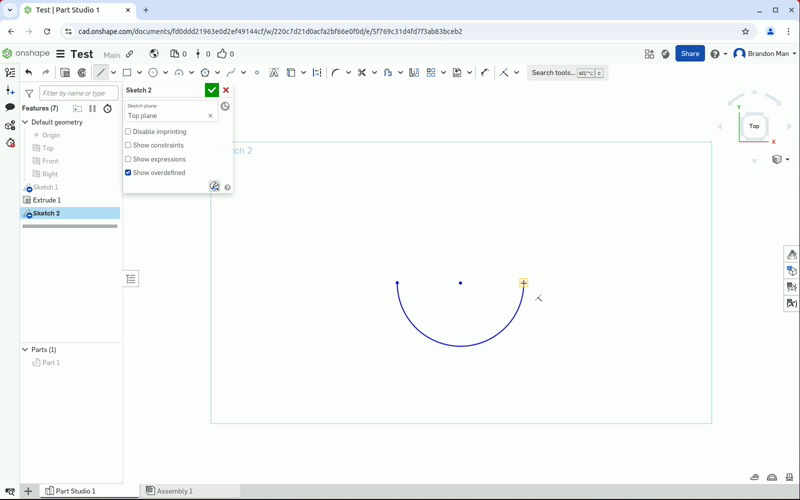
mouse_move(553, 282)
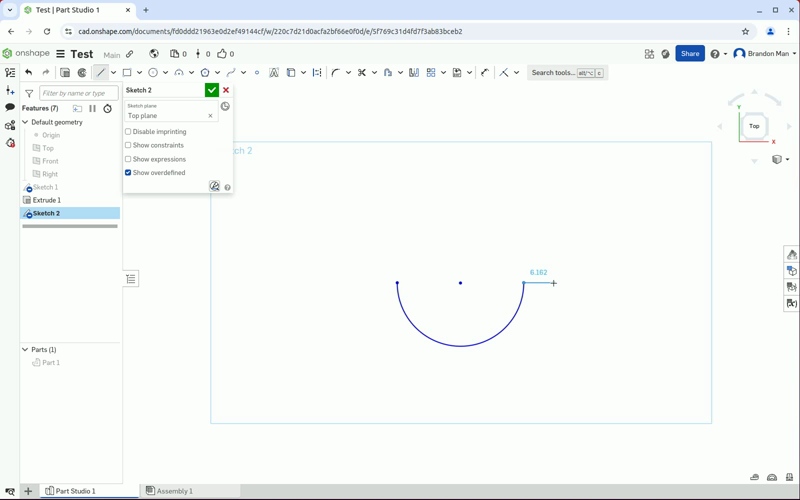
mouse_move(480, 282)
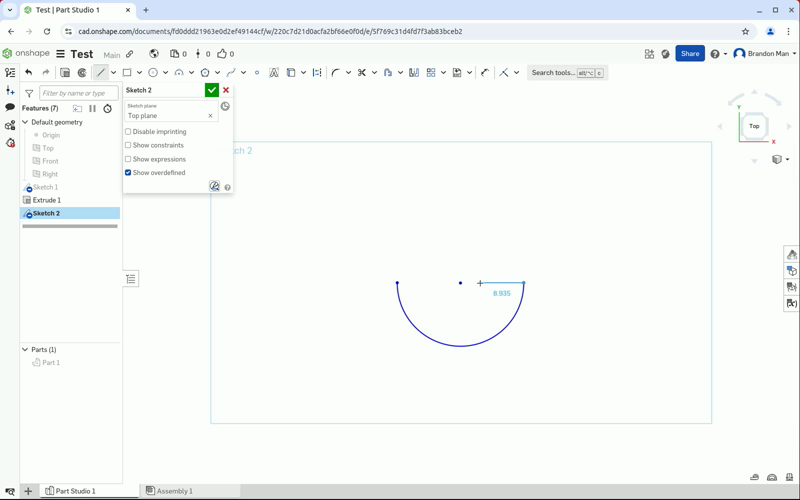
click(480, 282)
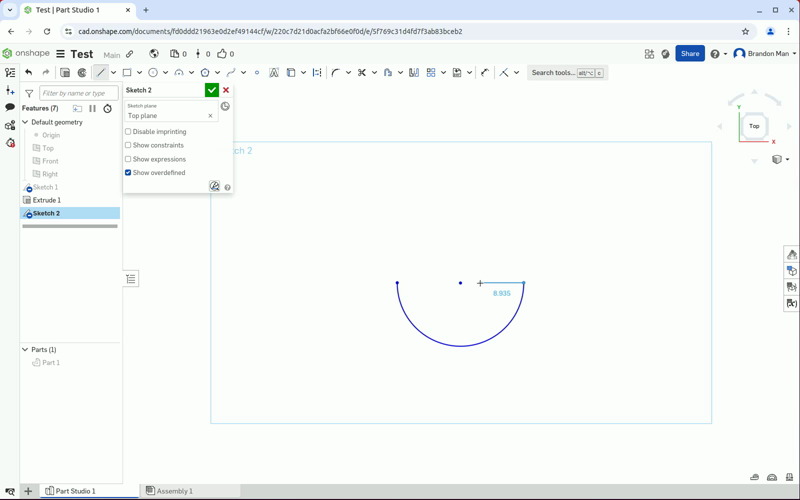
key_up(shift)
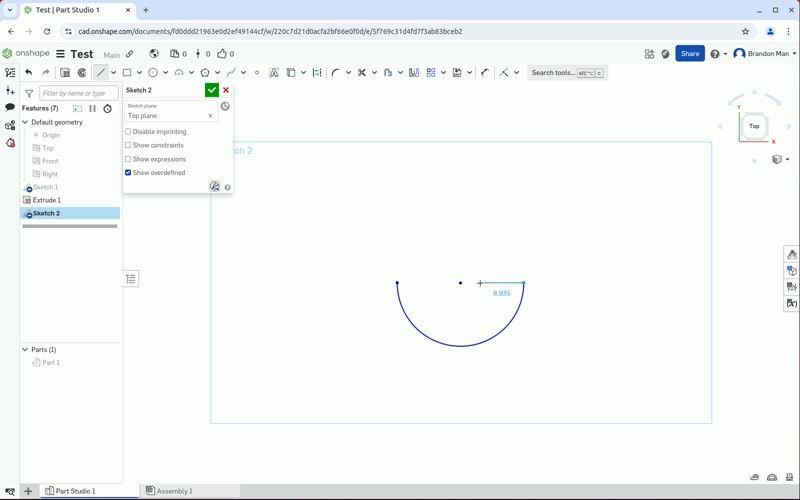
key(esc)
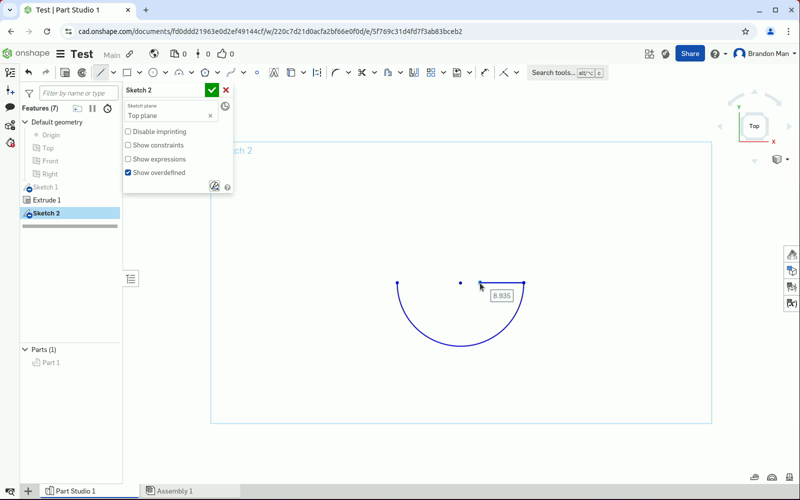
key(a)
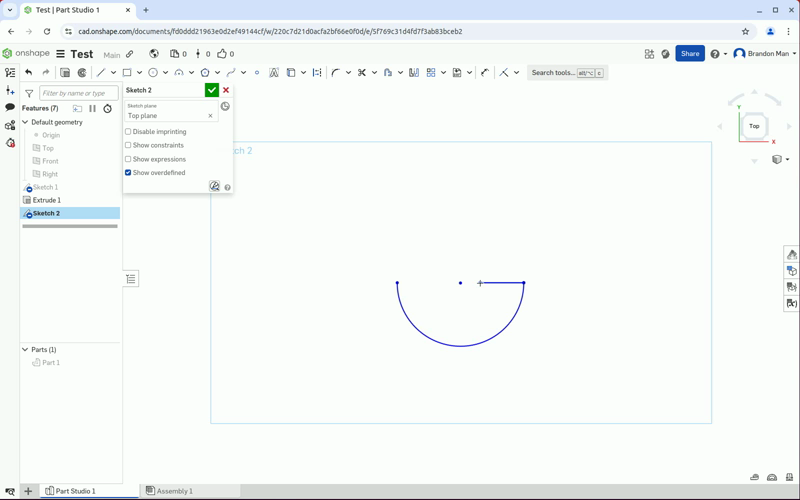
mouse_move(480, 282)
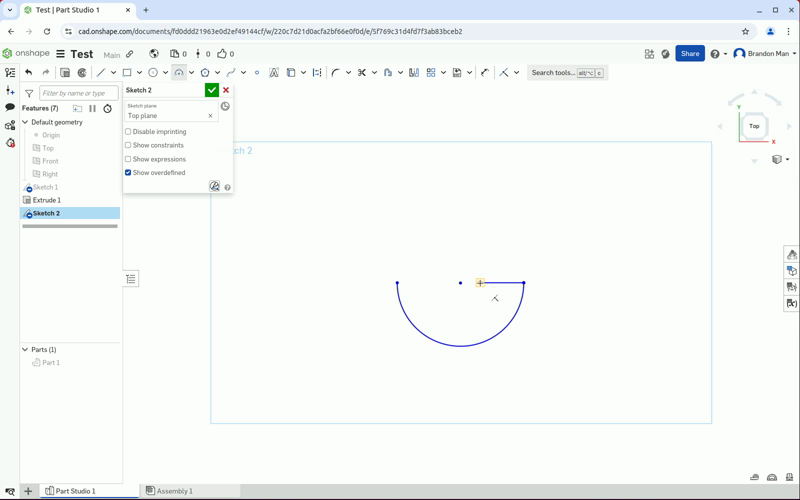
click(480, 282)
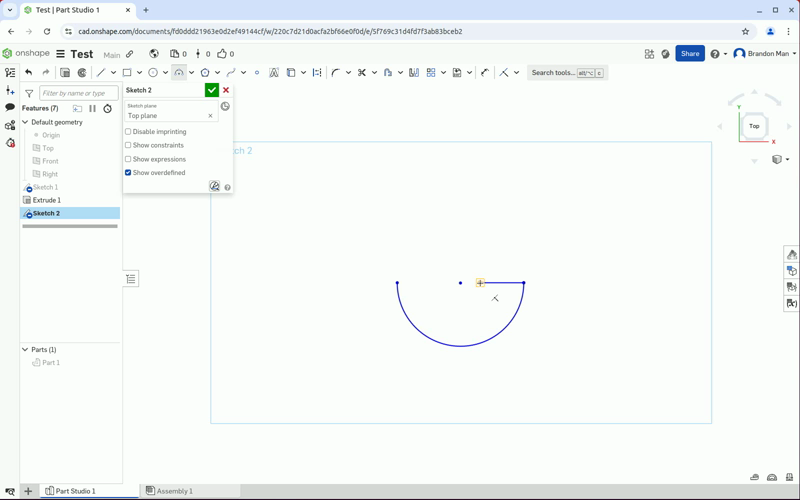
key_down(shift)
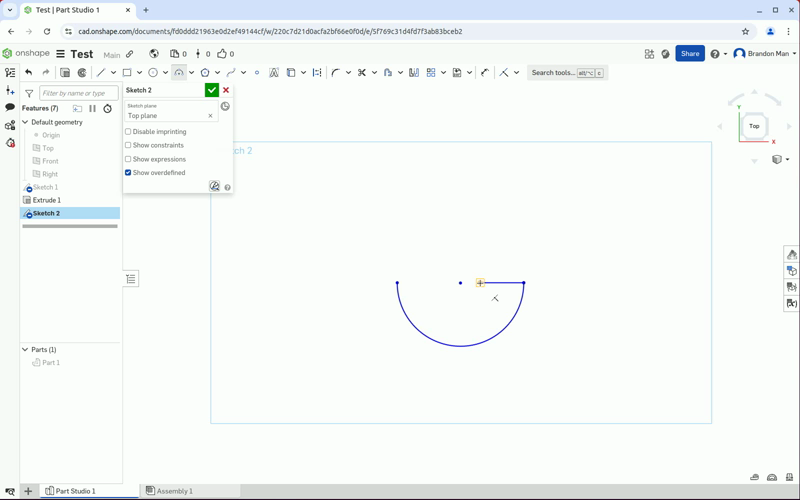
mouse_move(441, 282)
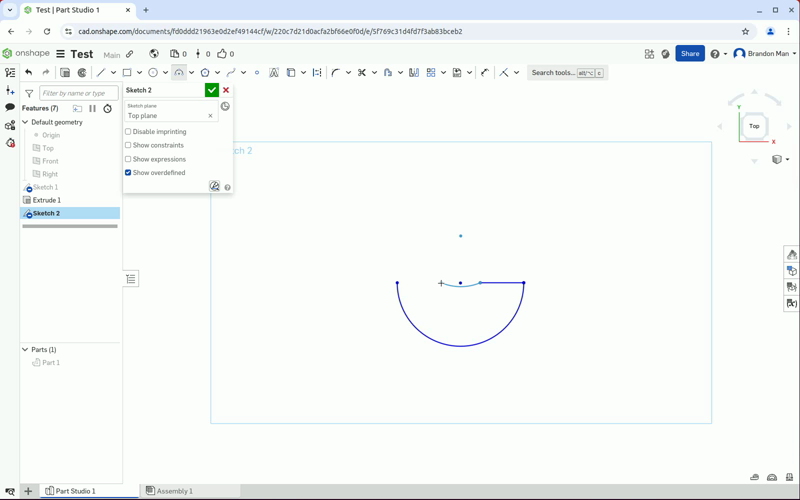
click(441, 282)
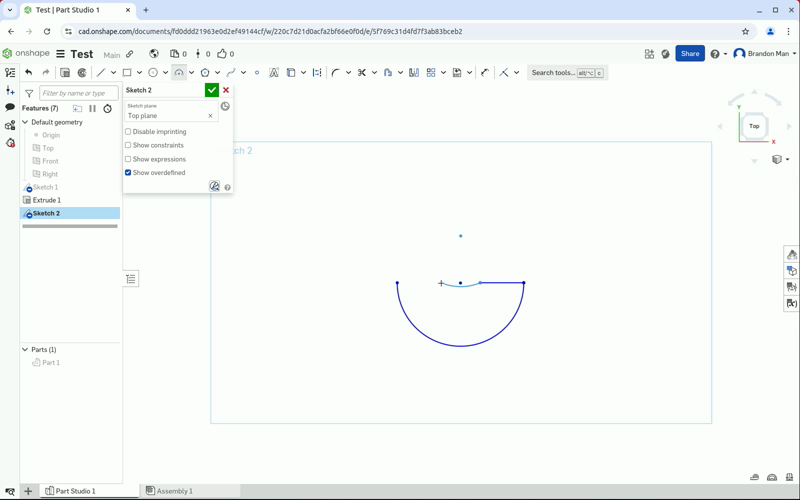
mouse_move(460, 302)
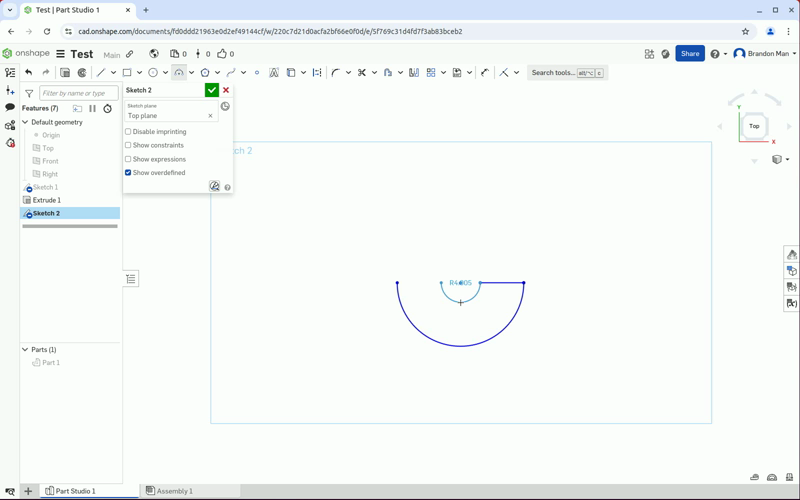
click(460, 302)
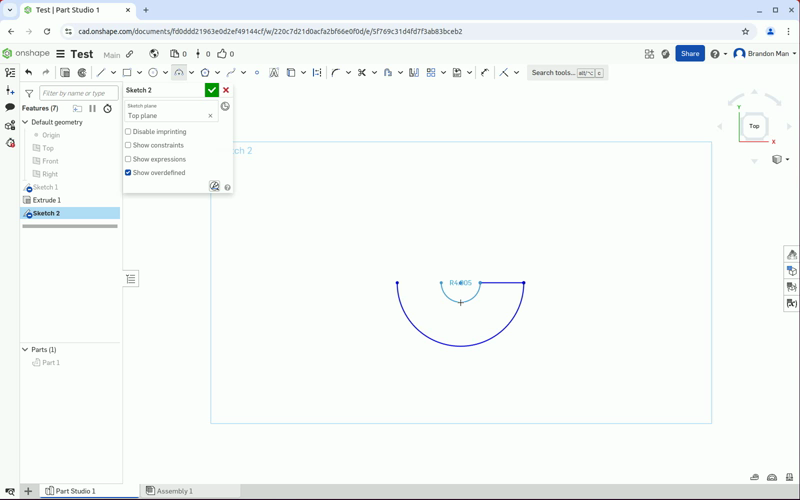
key_up(shift)
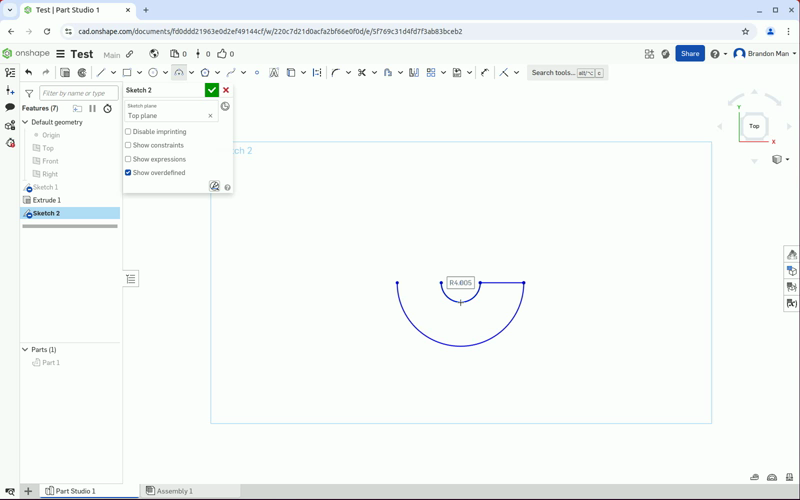
key(esc)
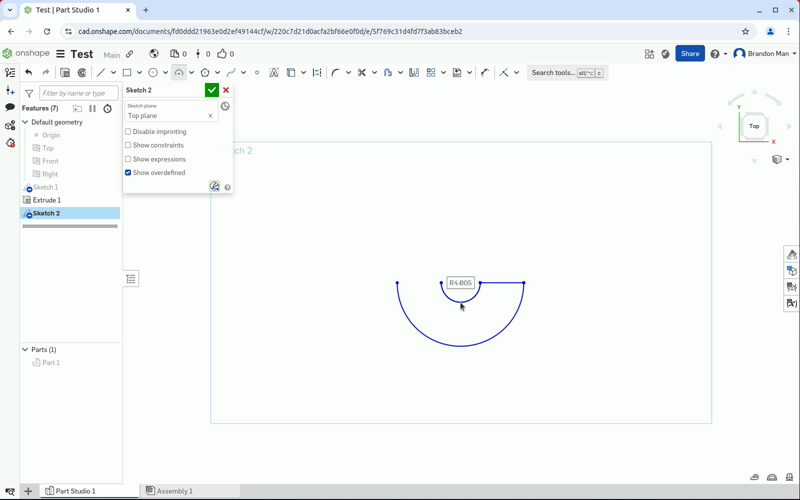
key(l)
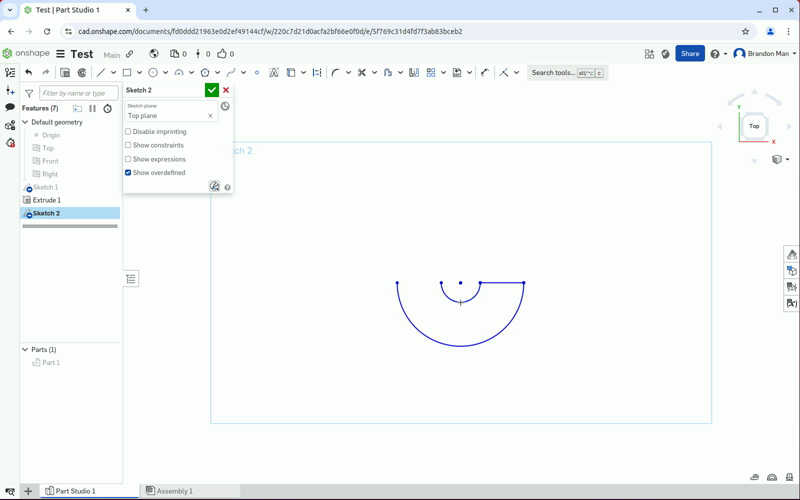
mouse_move(441, 282)
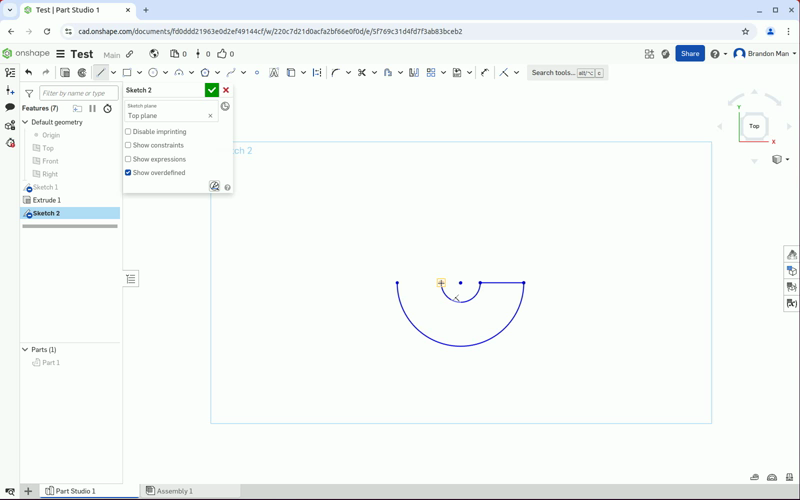
click(441, 282)
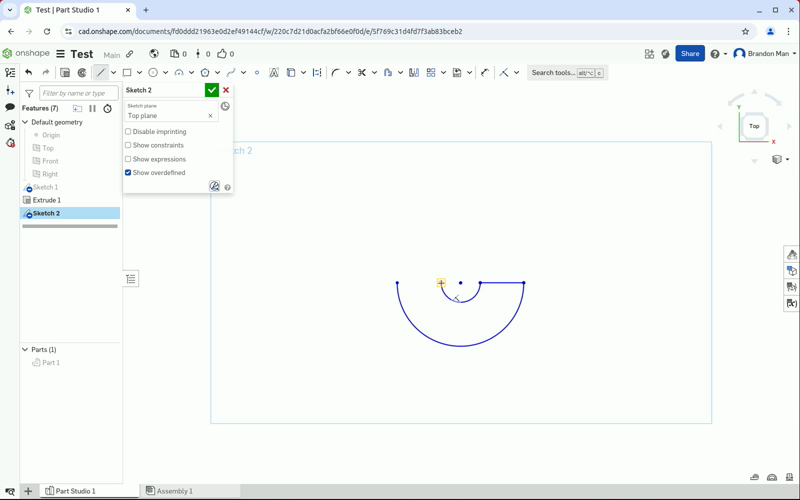
mouse_move(471, 282)
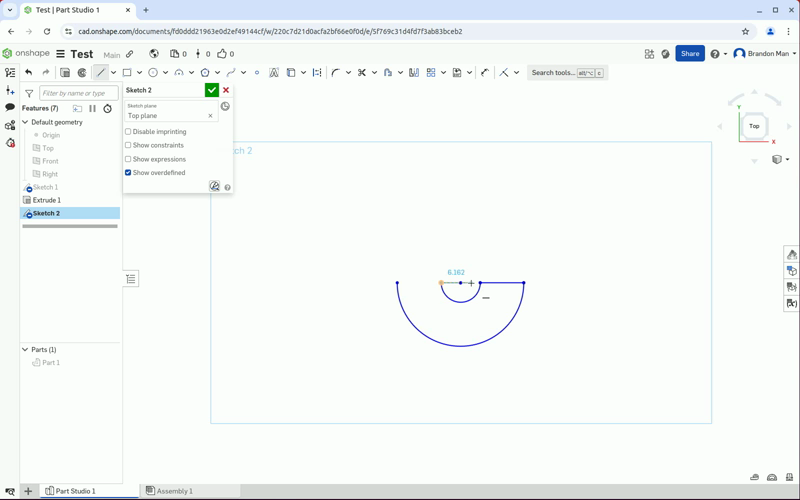
key_down(shift)
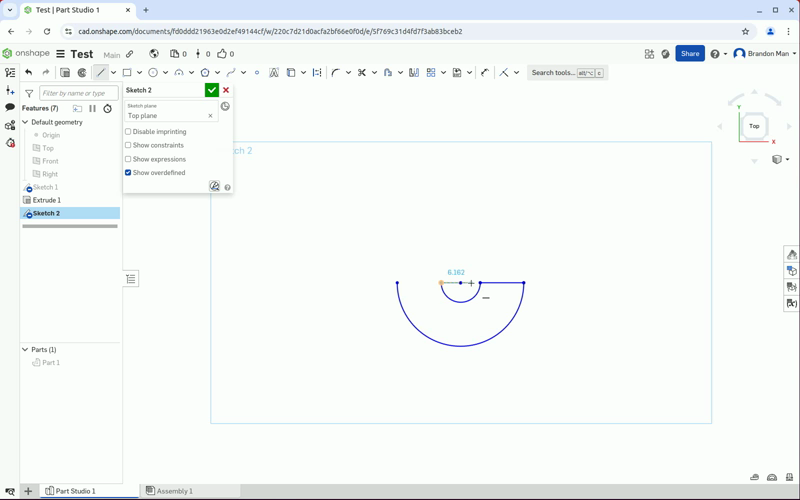
mouse_move(397, 282)
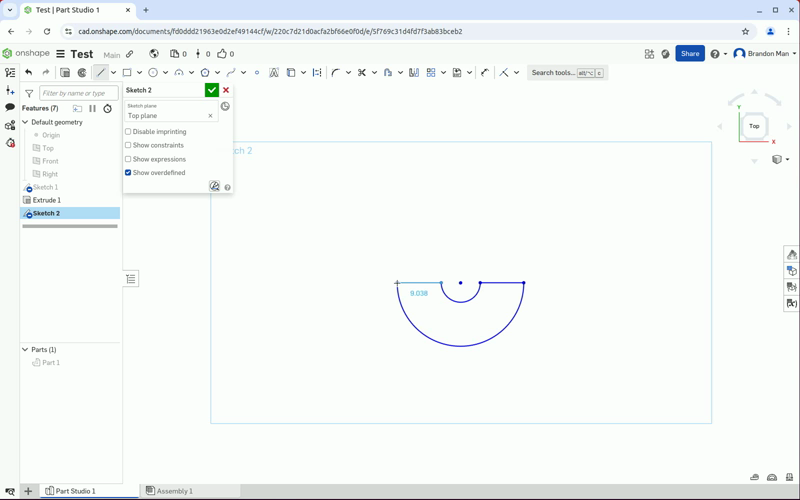
key_up(shift)
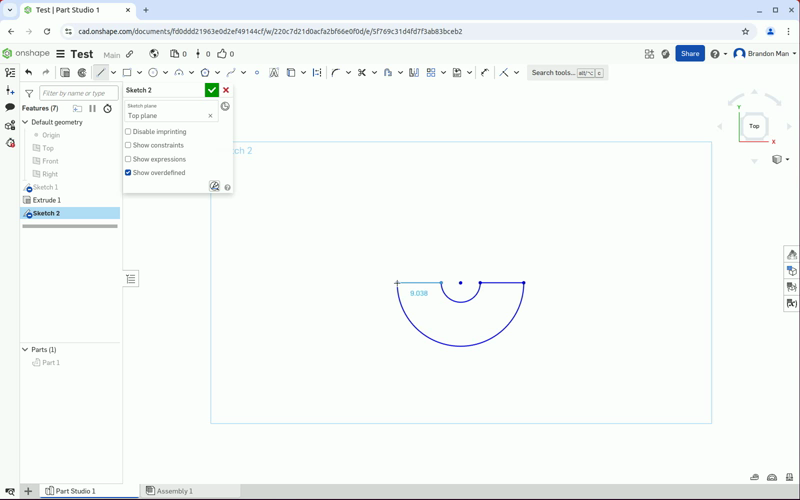
click(397, 282)
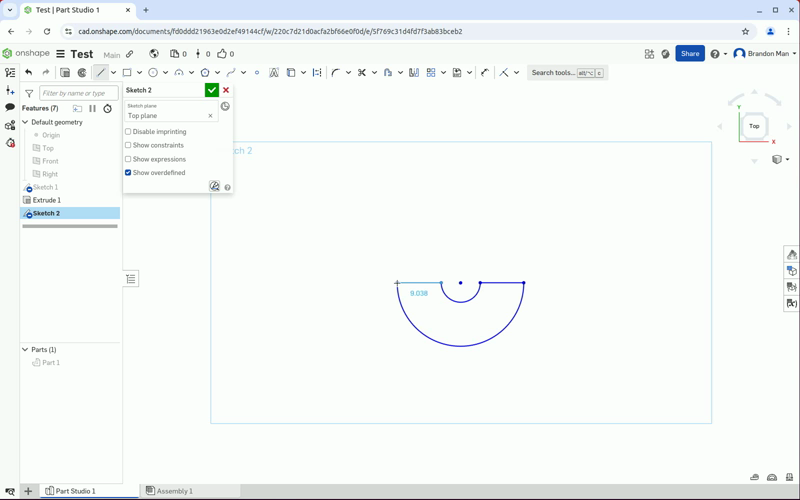
key(esc)
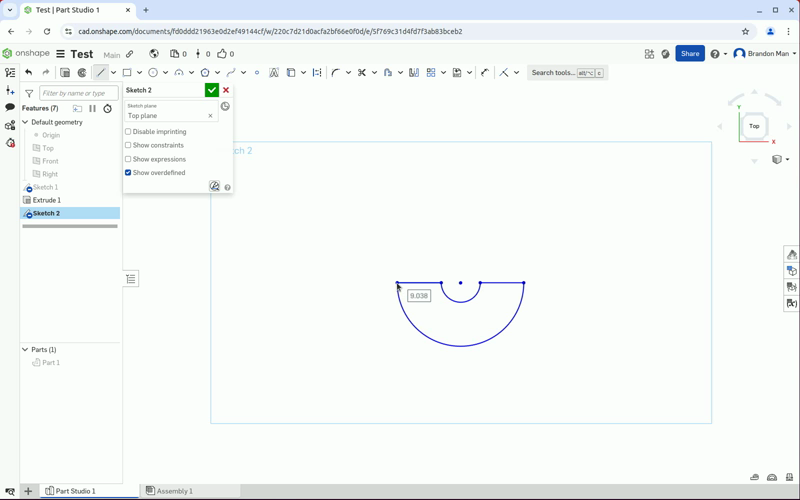
mouse_move(486, 312)
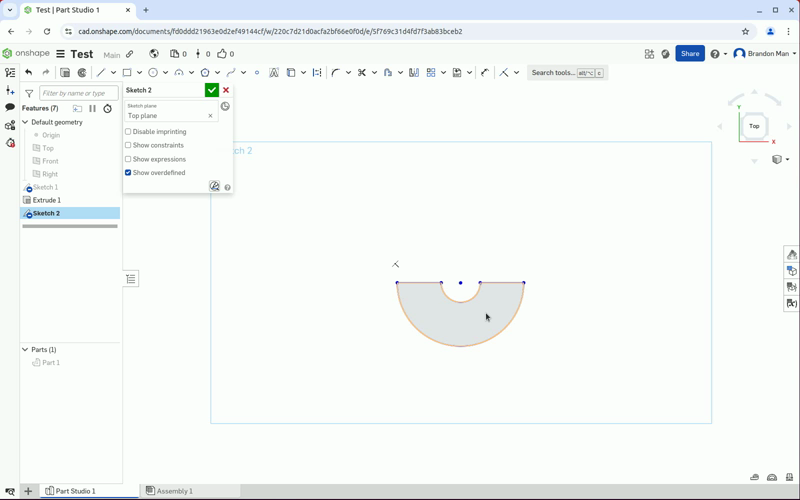
scroll(6)
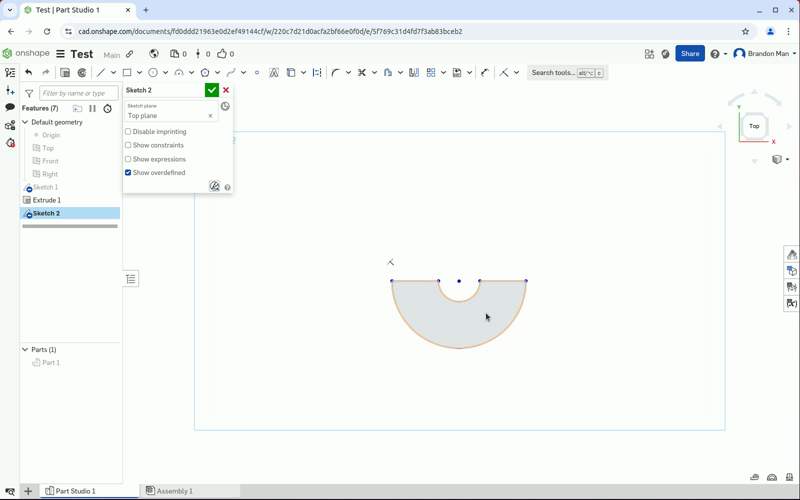
scroll(6)
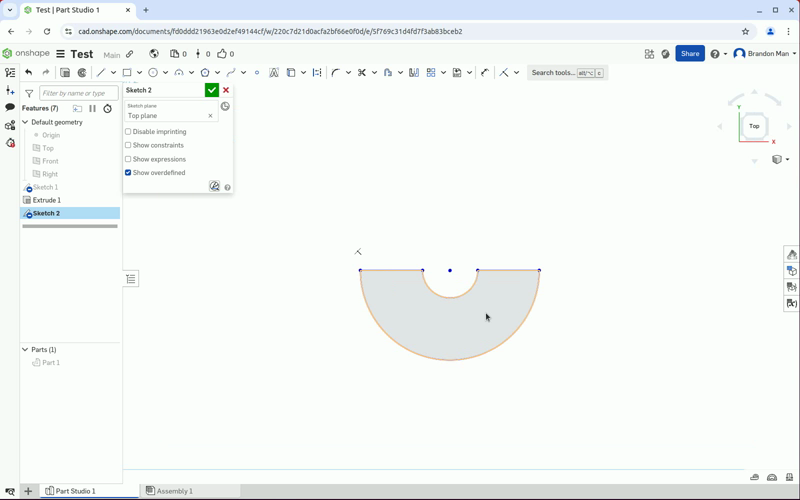
scroll(6)
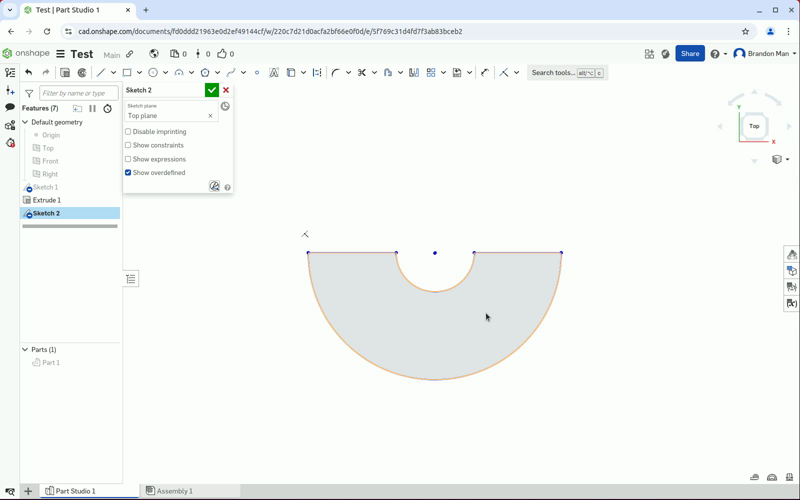
scroll(6)
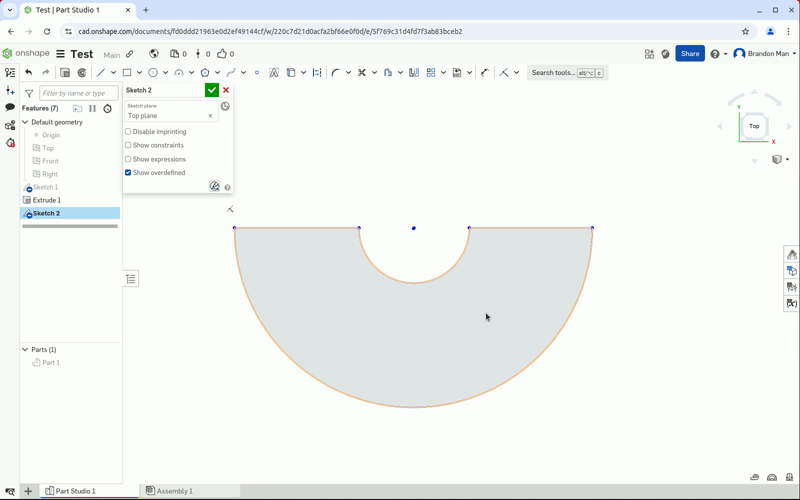
scroll(6)
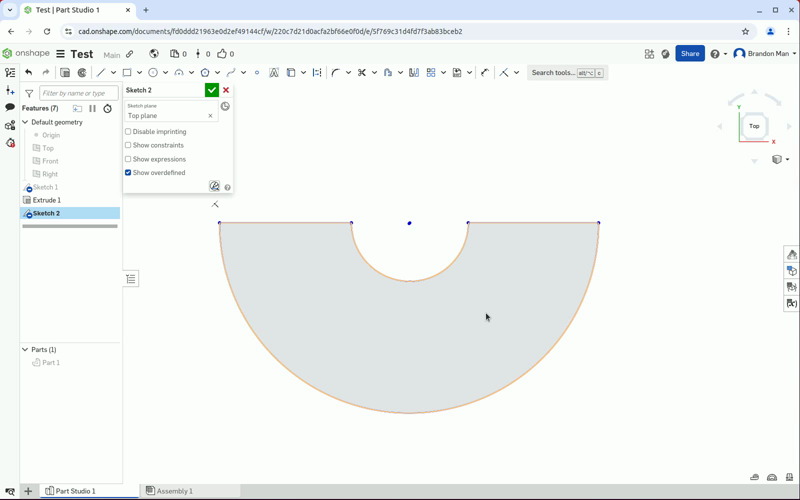
scroll(6)
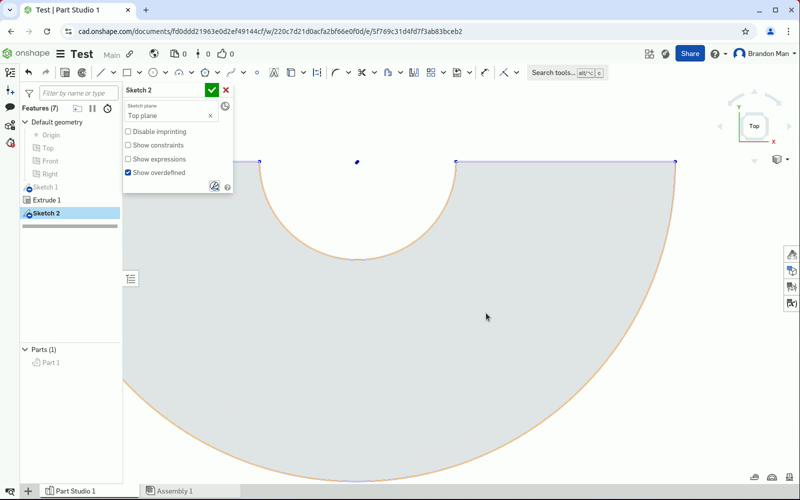
scroll(6)
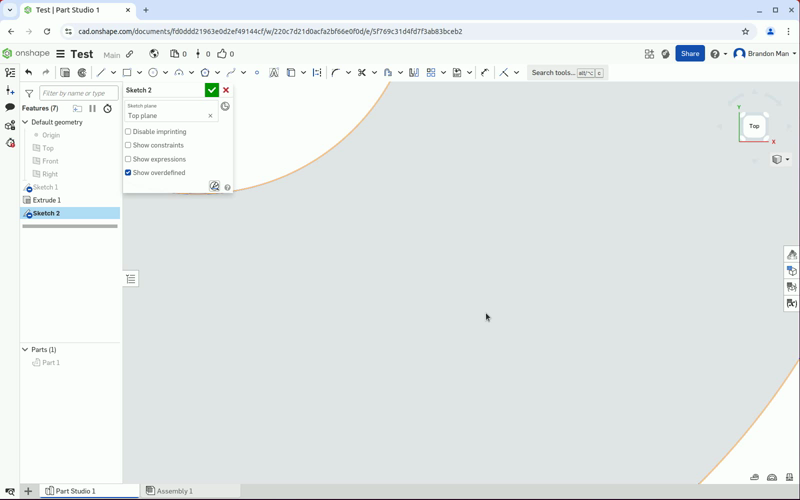
click(486, 312)
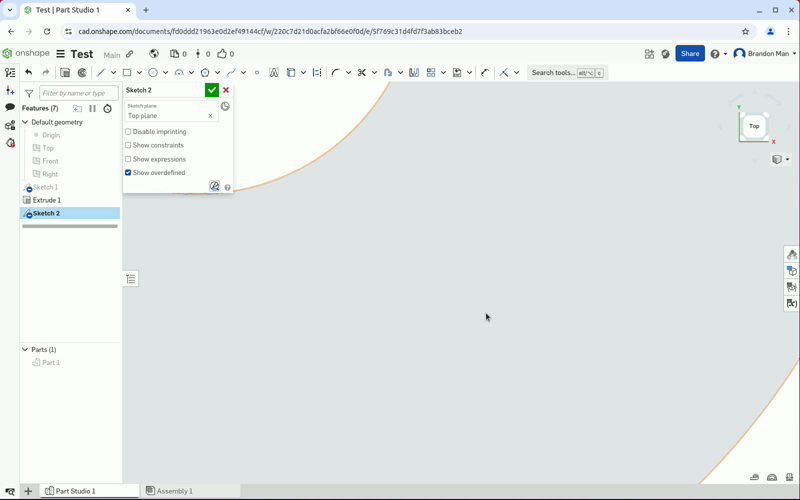
scroll(-6)
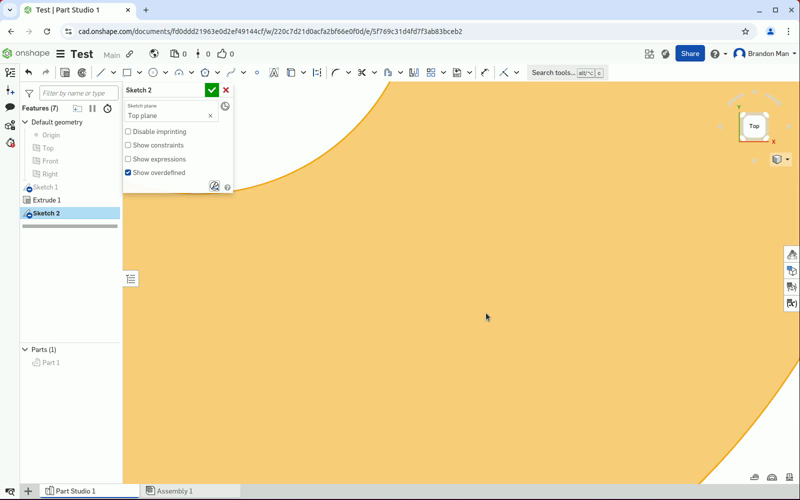
scroll(-6)
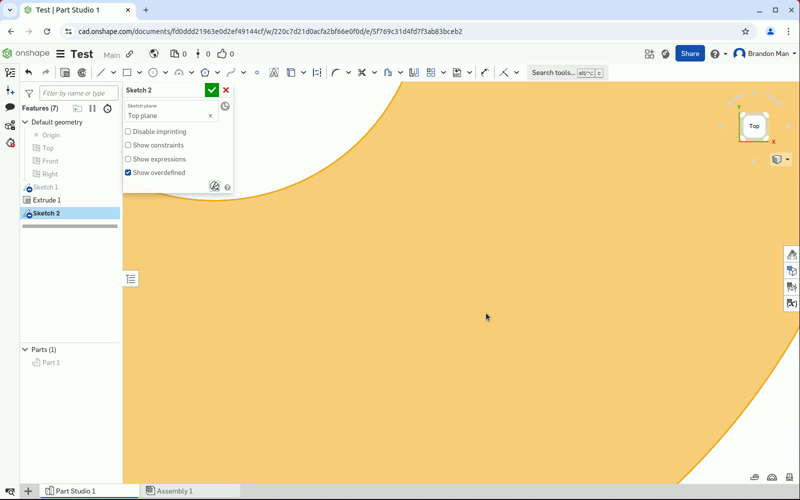
scroll(-6)
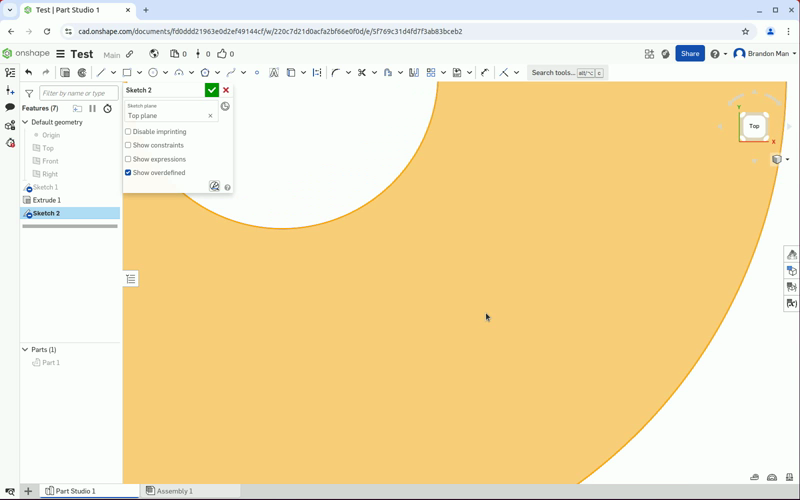
scroll(-6)
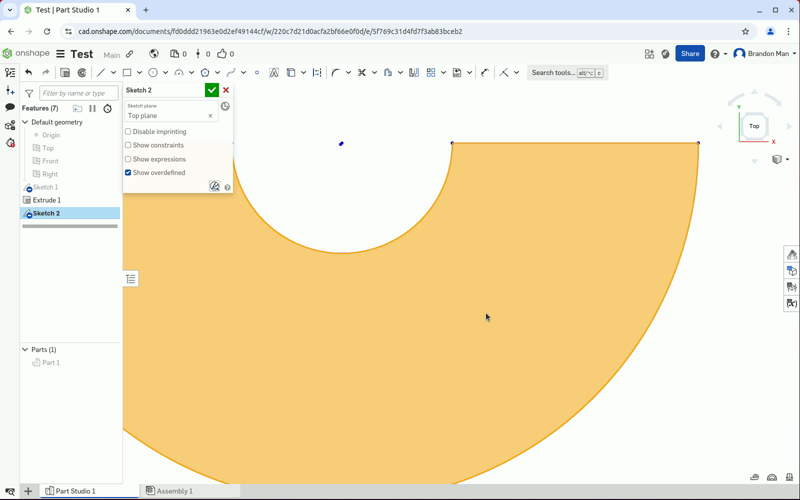
scroll(-6)
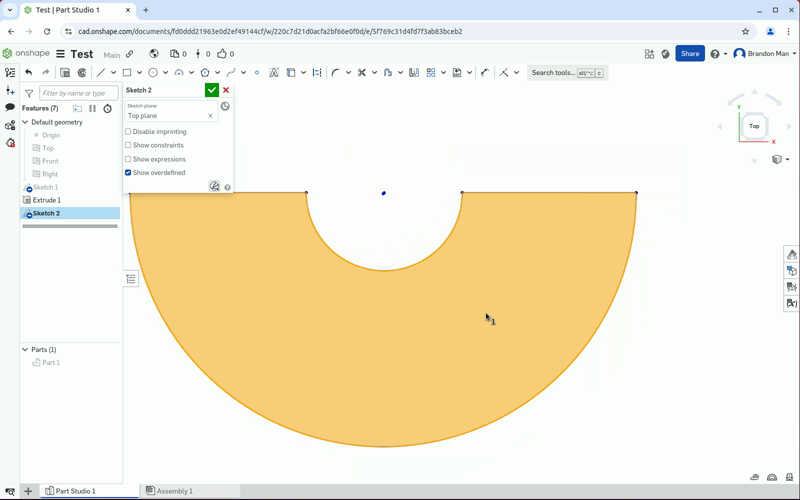
scroll(-6)
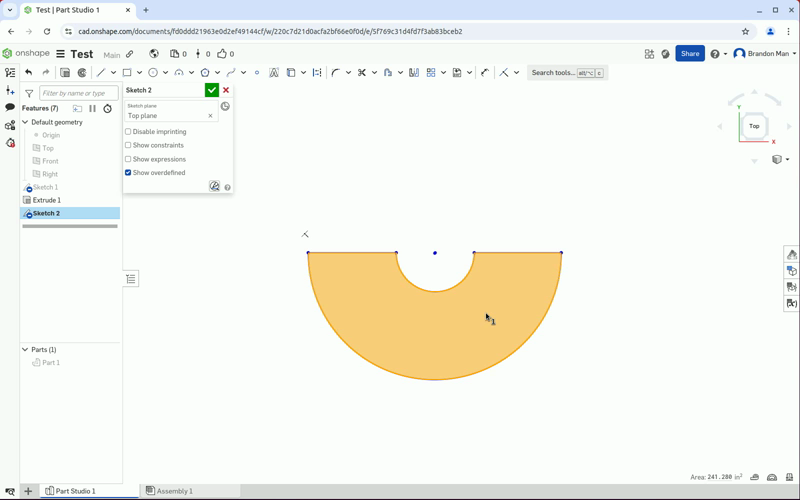
scroll(-6)
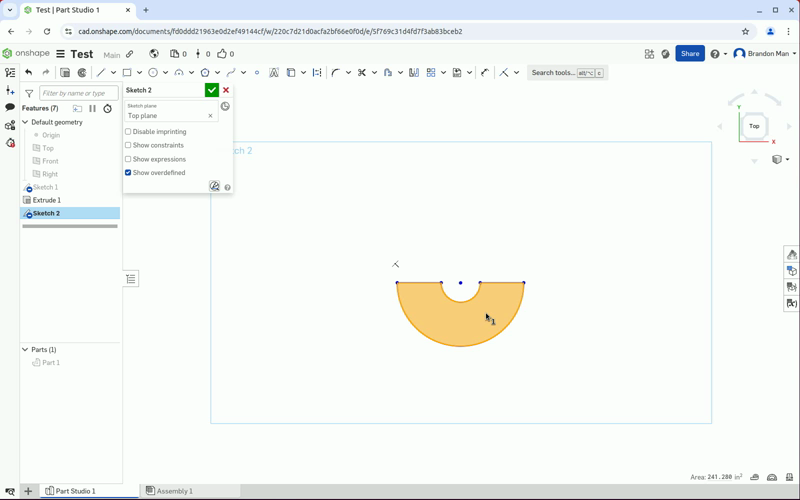
mouse_move(73, 352)
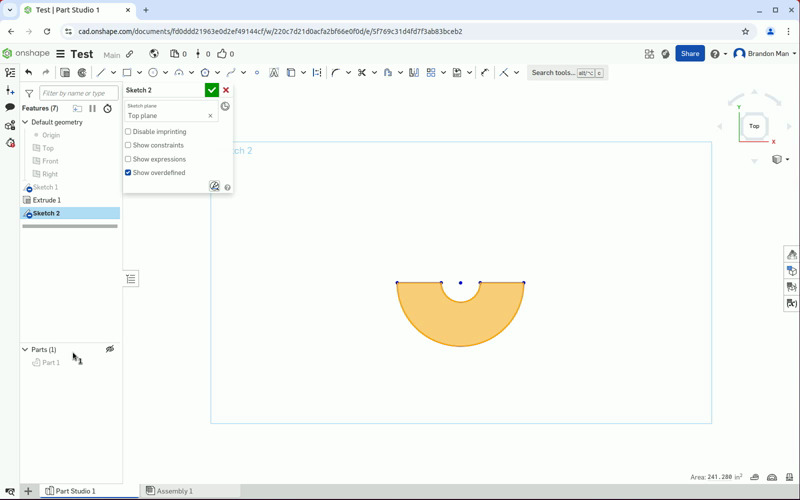
key(shift+y)
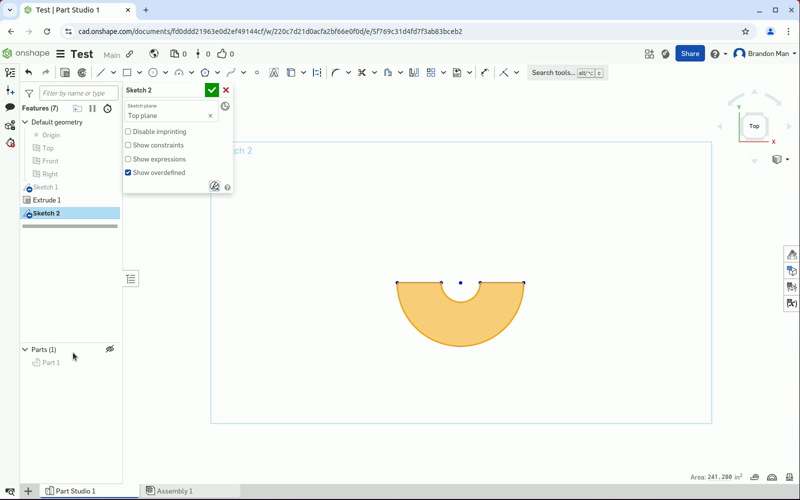
key(shift+e)
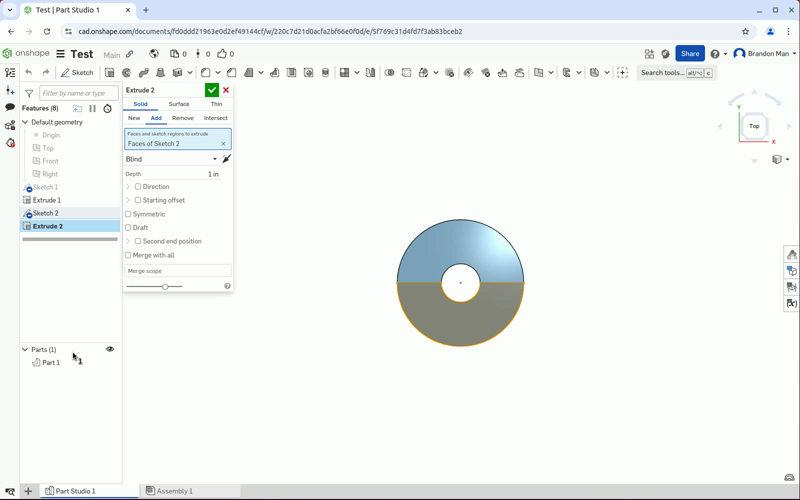
mouse_move(143, 106)
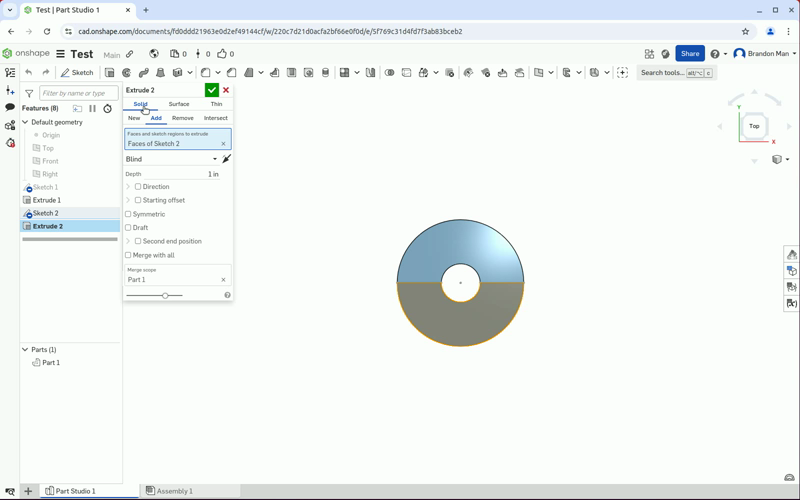
click(143, 106)
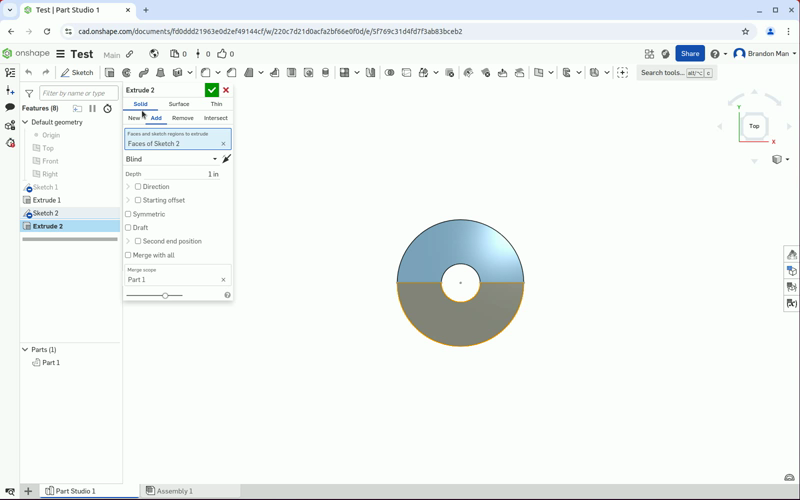
mouse_move(137, 120)
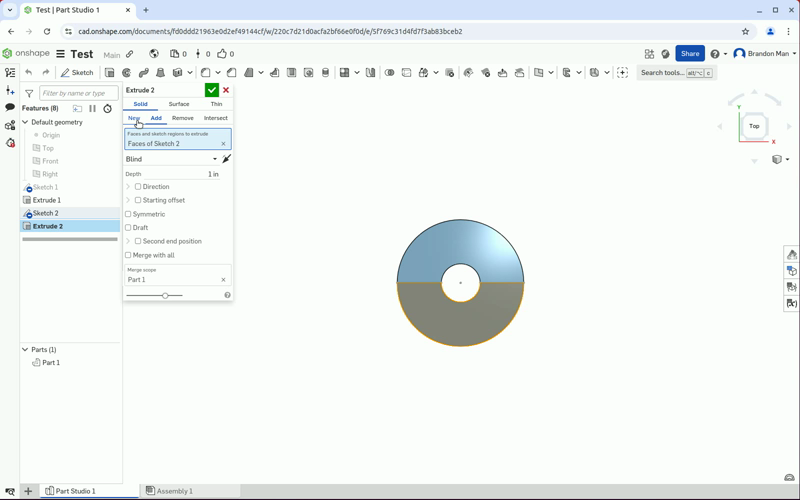
click(137, 120)
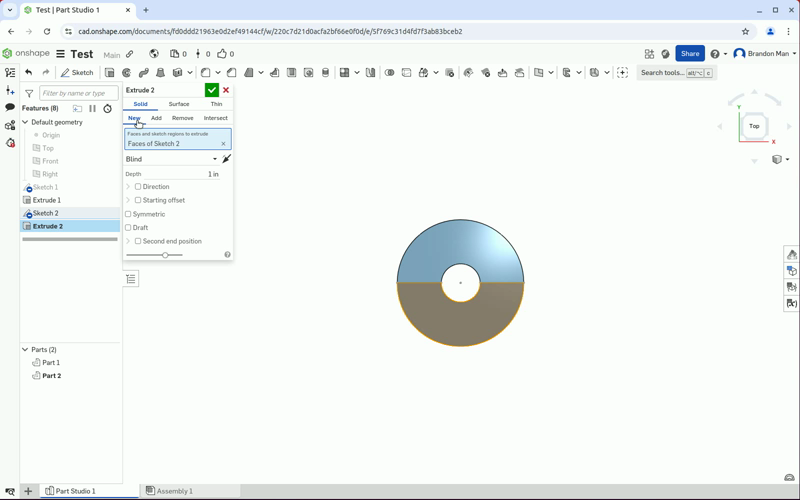
key(tab, 4)
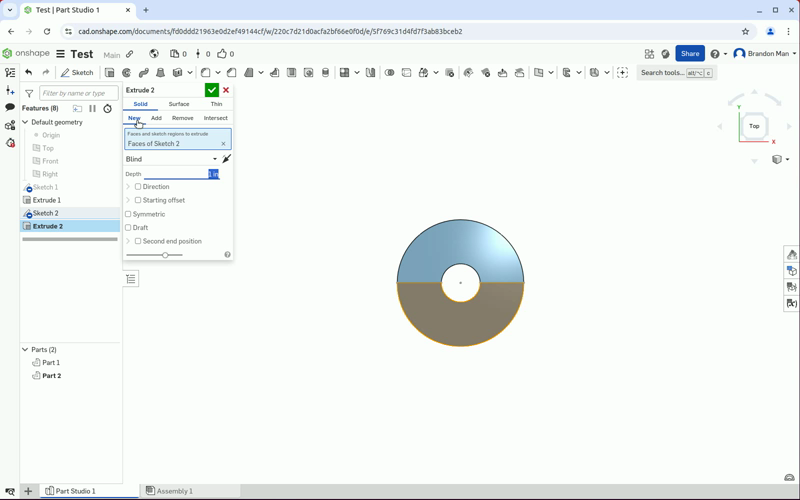
text(15.405)
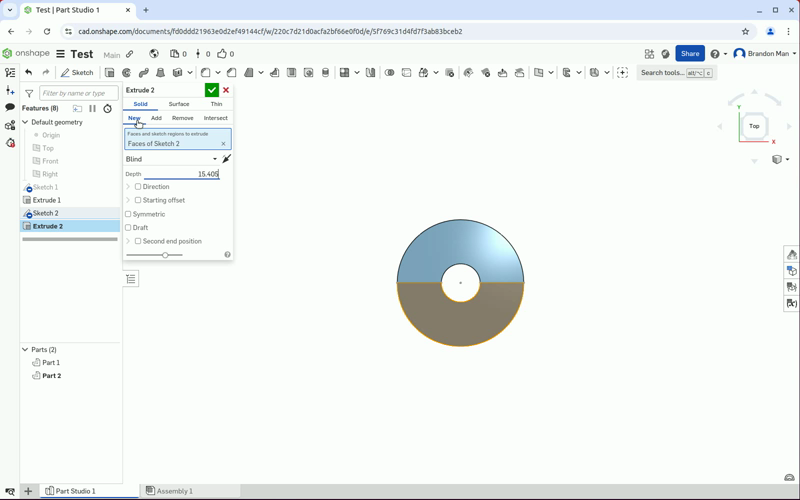
key(enter)
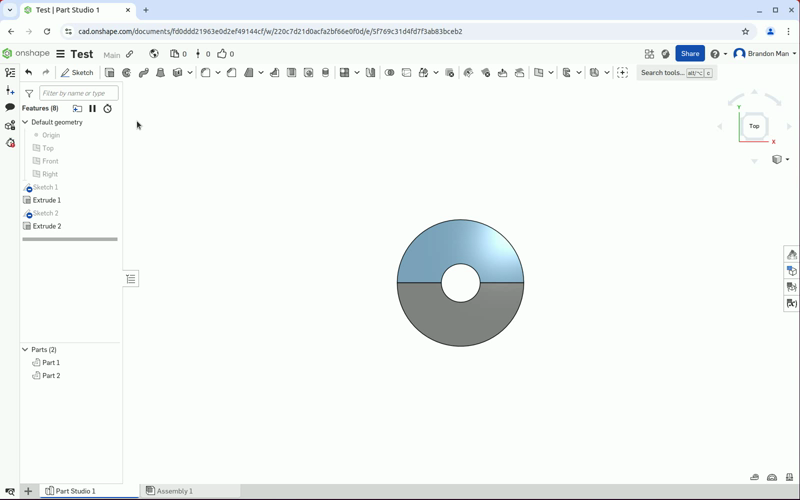
key(shift+h)
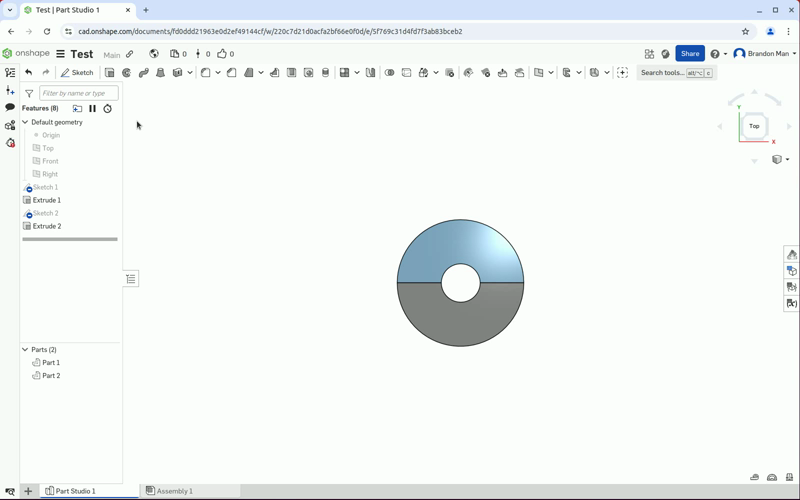
key(shift+h)
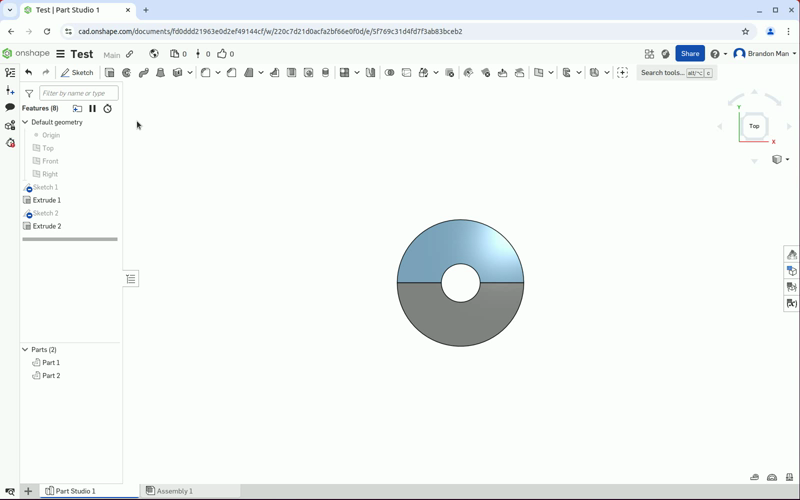
mouse_move(73, 189)
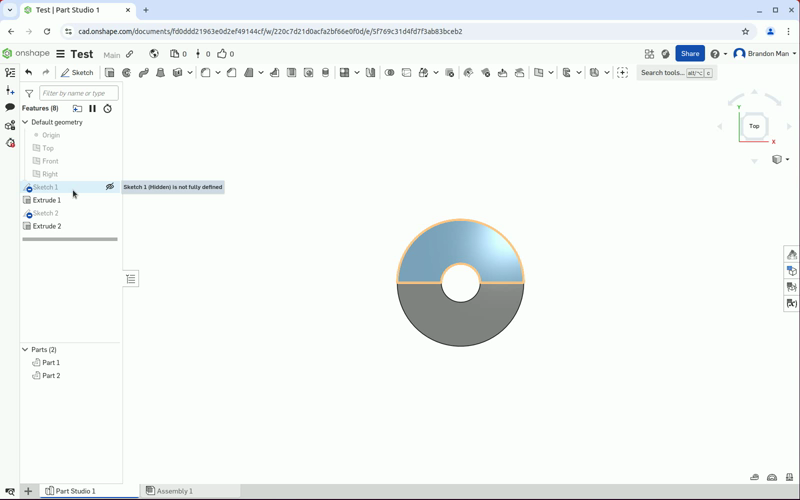
click(73, 189)
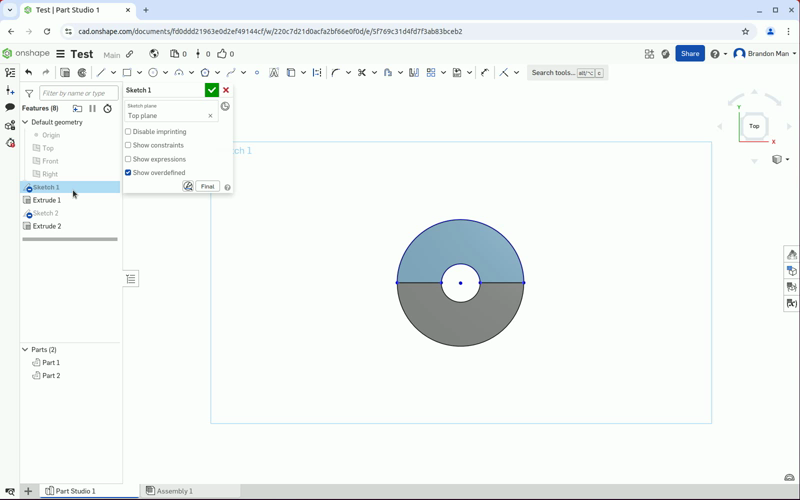
mouse_move(229, 92)
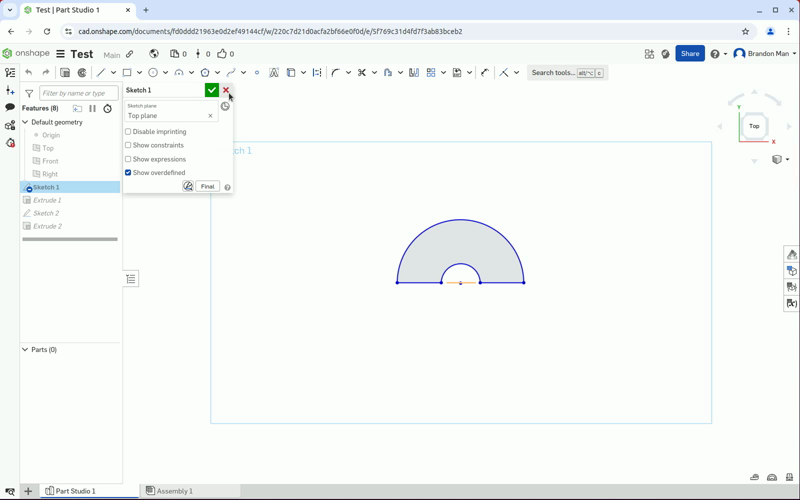
click(229, 92)
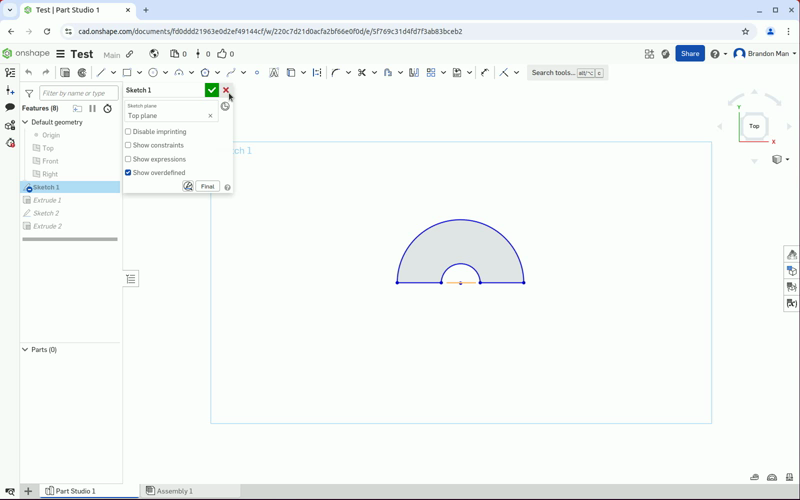
key(shift+s)
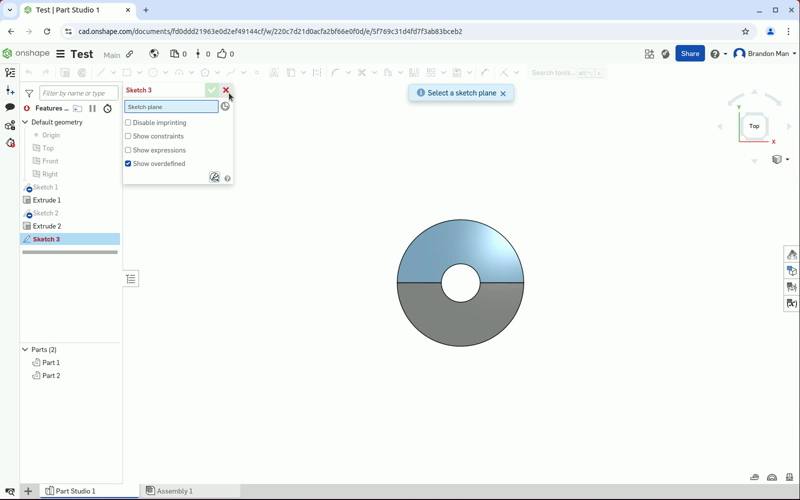
mouse_move(73, 150)
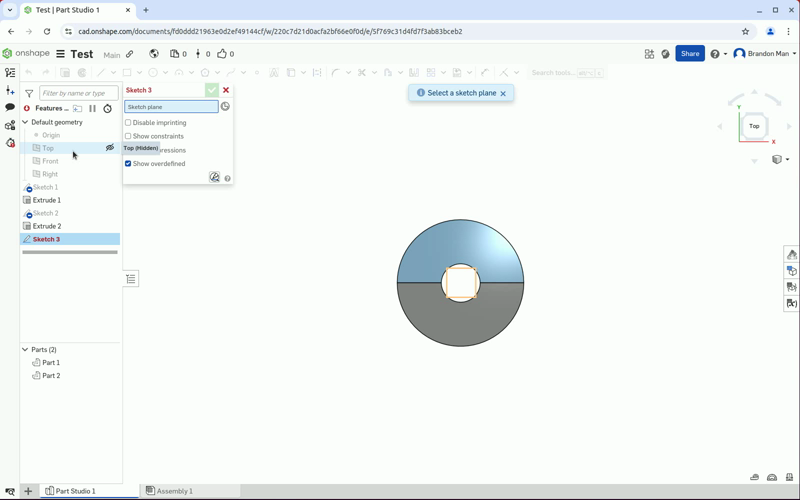
click(73, 150)
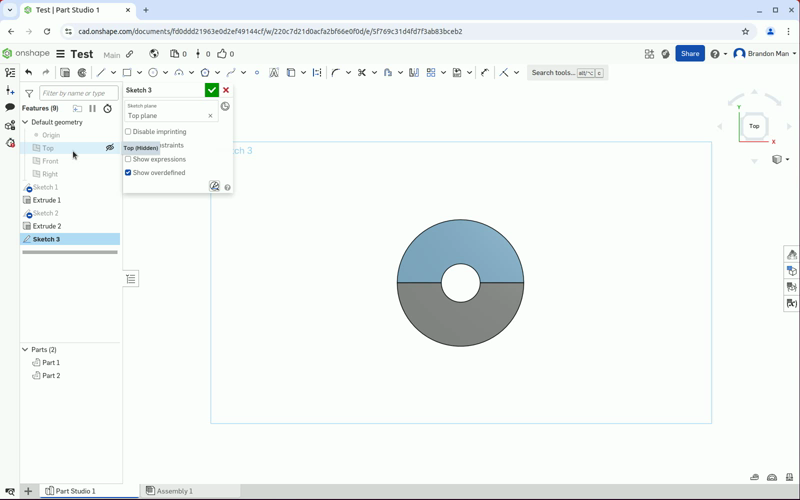
mouse_move(73, 352)
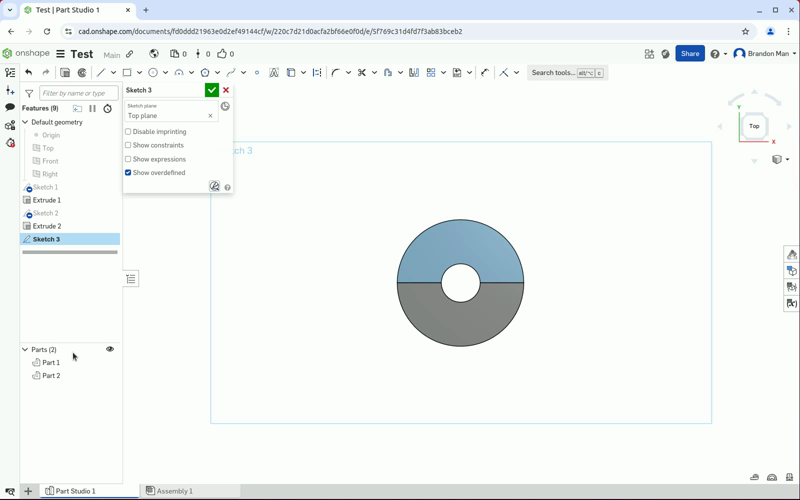
key(y)
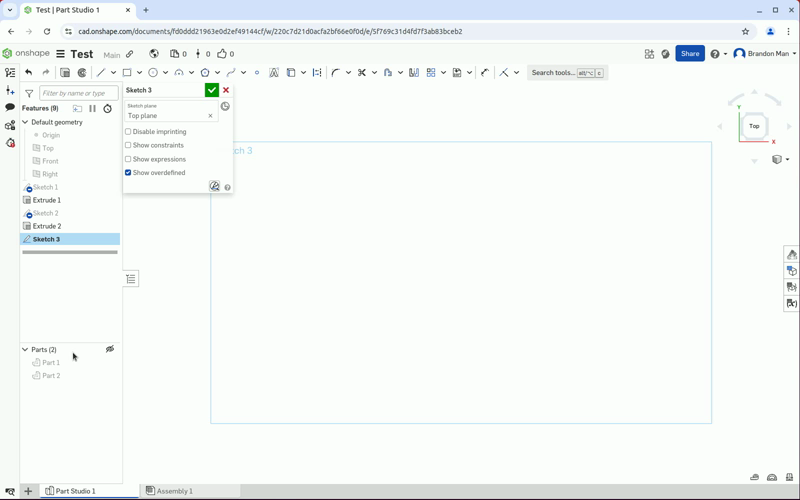
key(l)
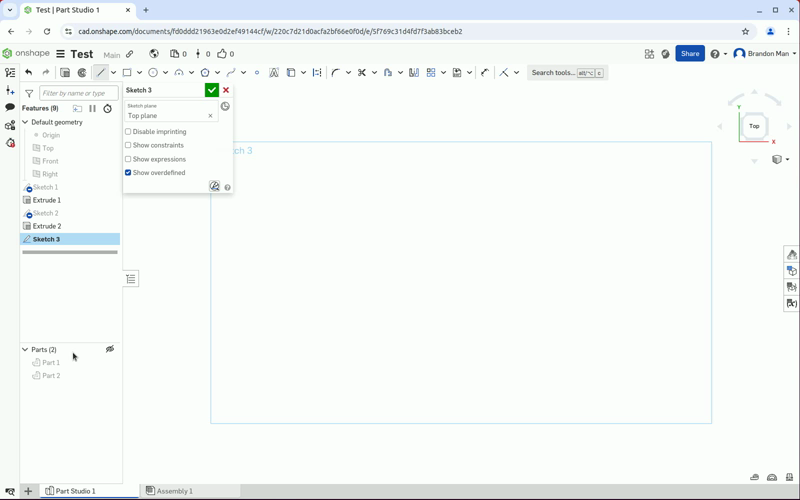
key_down(shift)
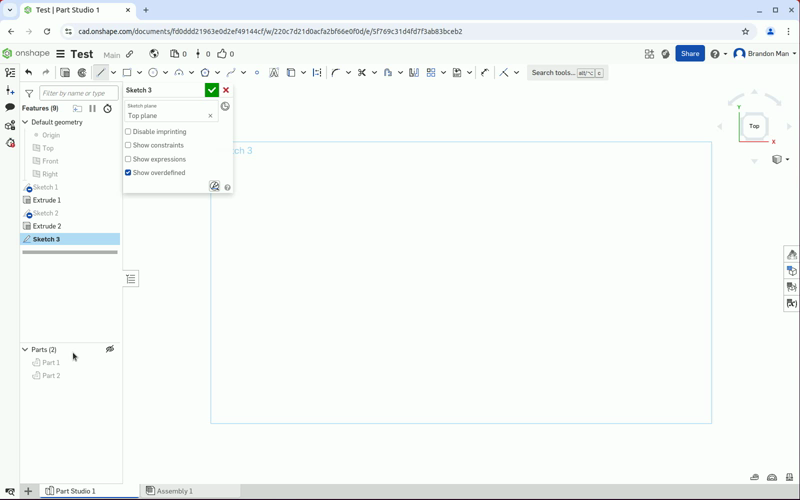
mouse_move(348, 282)
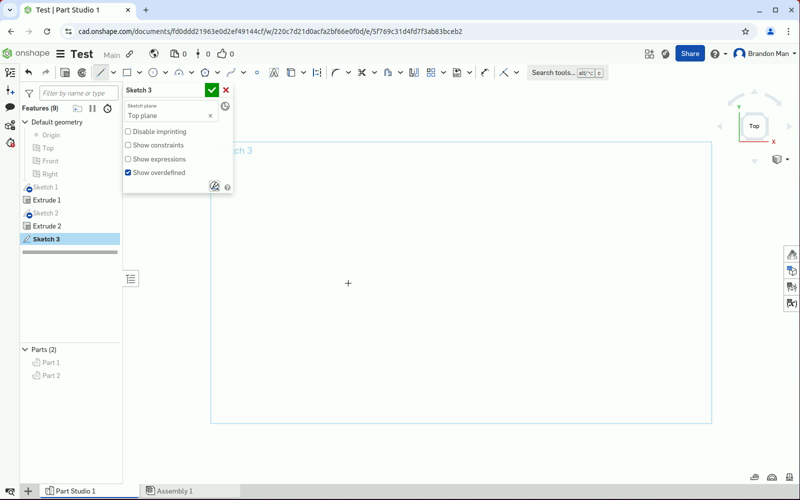
click(348, 282)
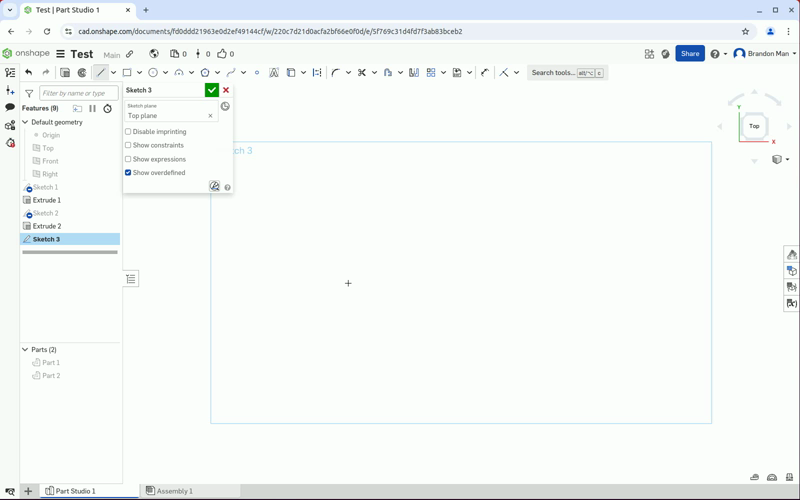
key_up(shift)
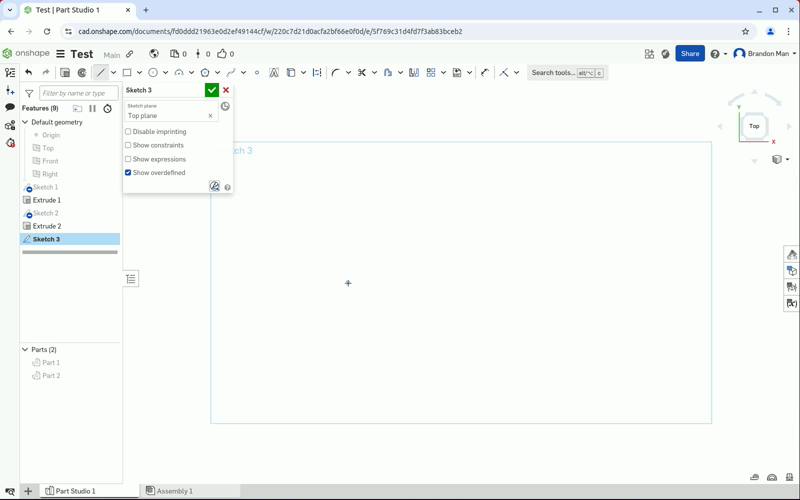
key_down(shift)
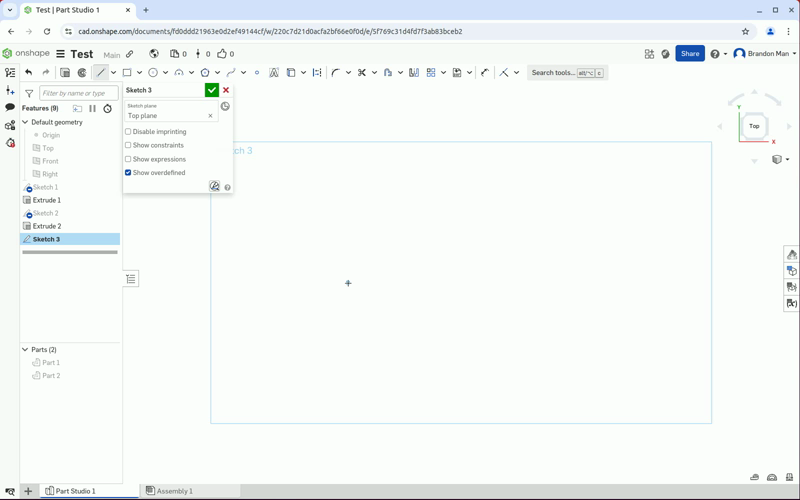
mouse_move(378, 282)
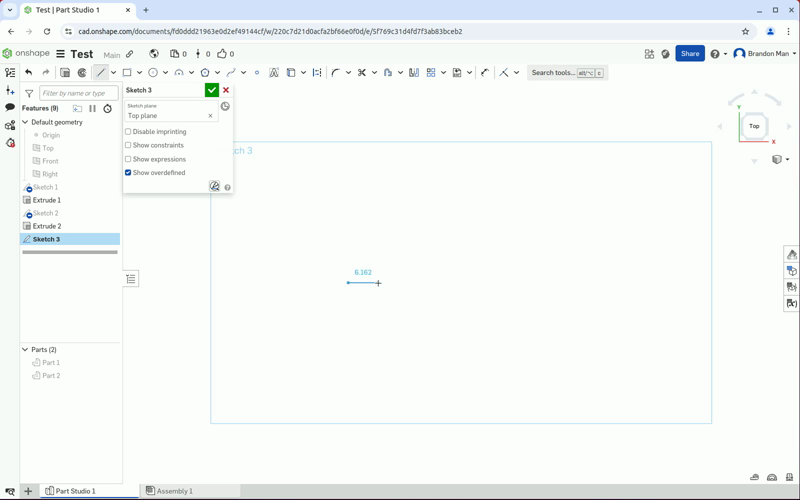
mouse_move(361, 282)
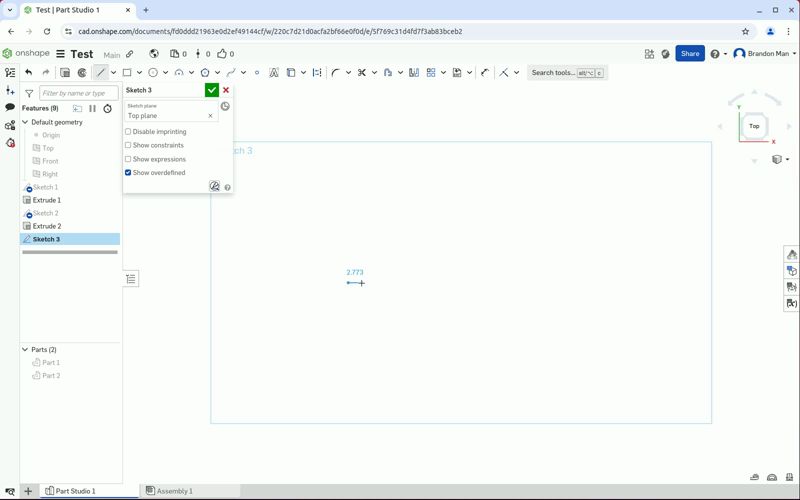
click(361, 282)
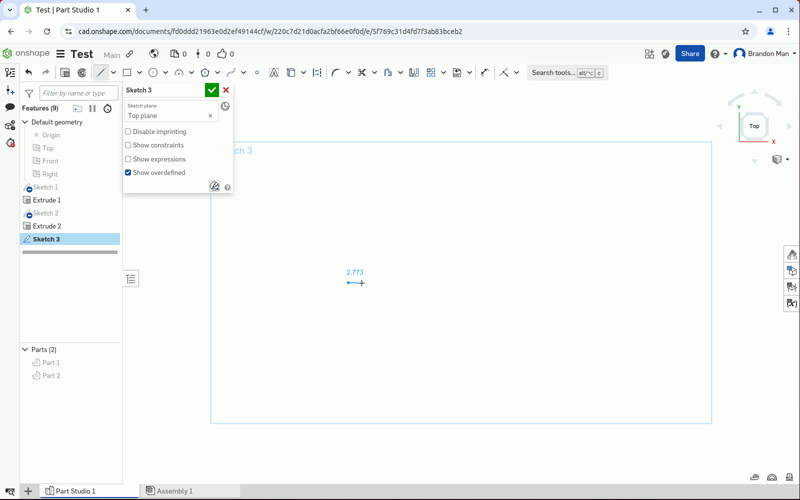
key_up(shift)
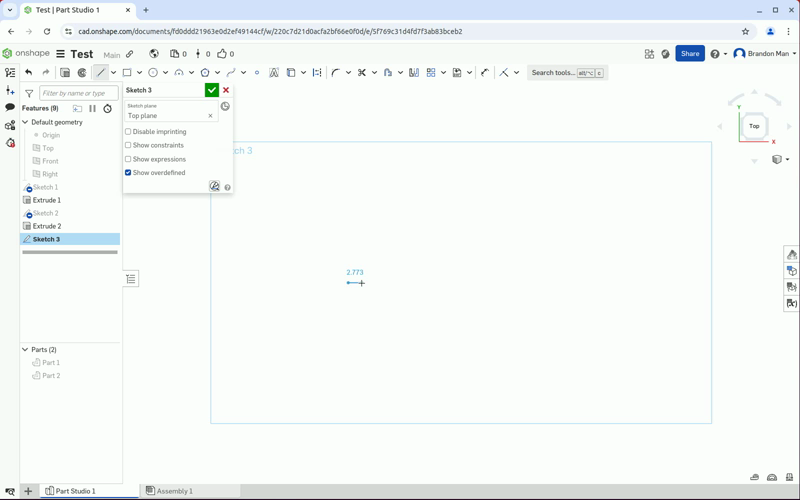
key(esc)
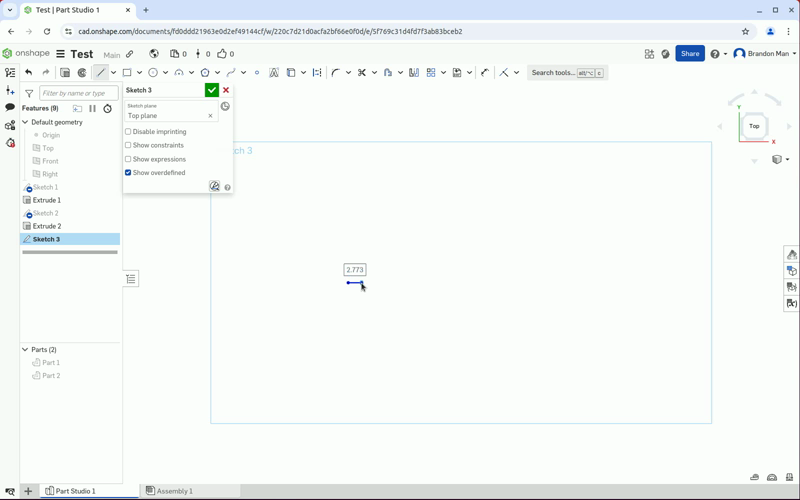
key(a)
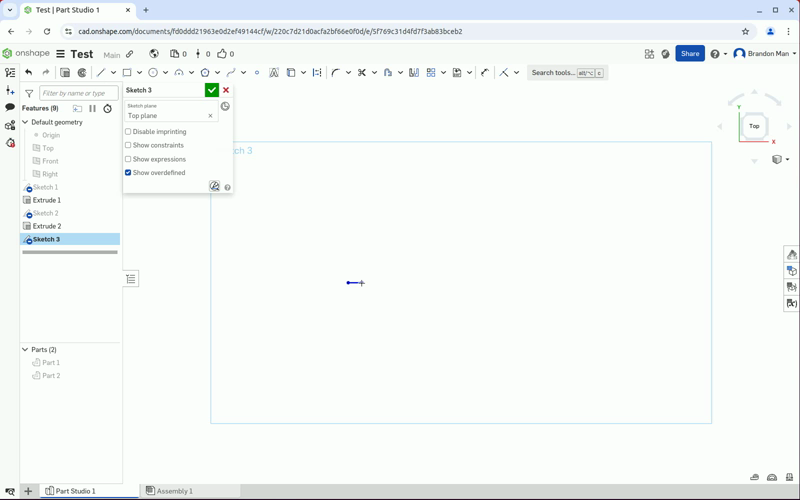
mouse_move(361, 282)
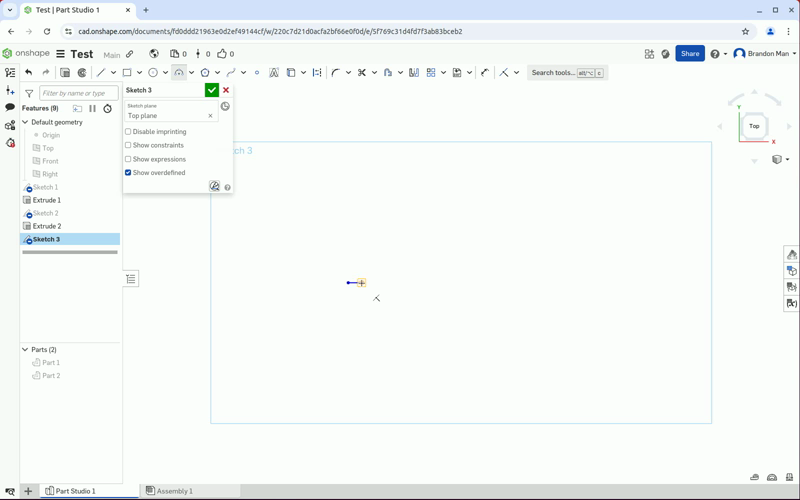
click(361, 282)
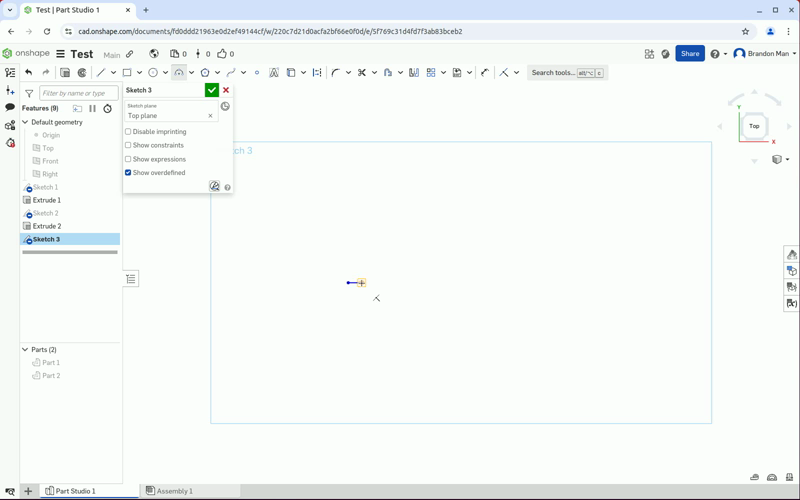
key_down(shift)
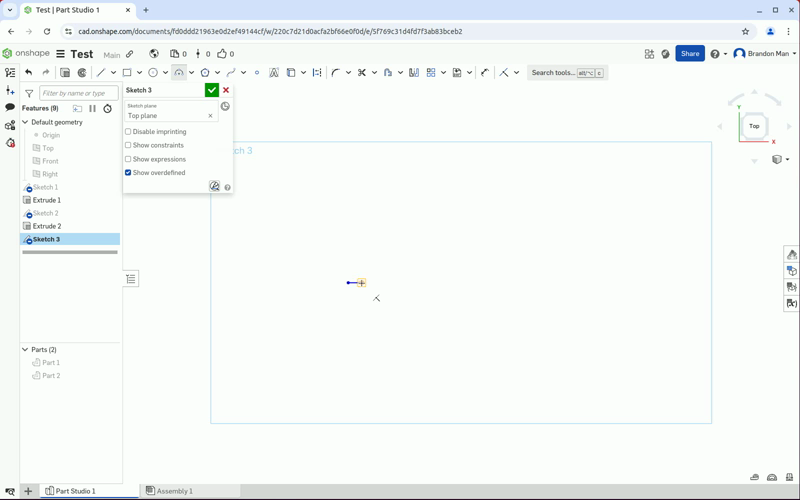
mouse_move(387, 282)
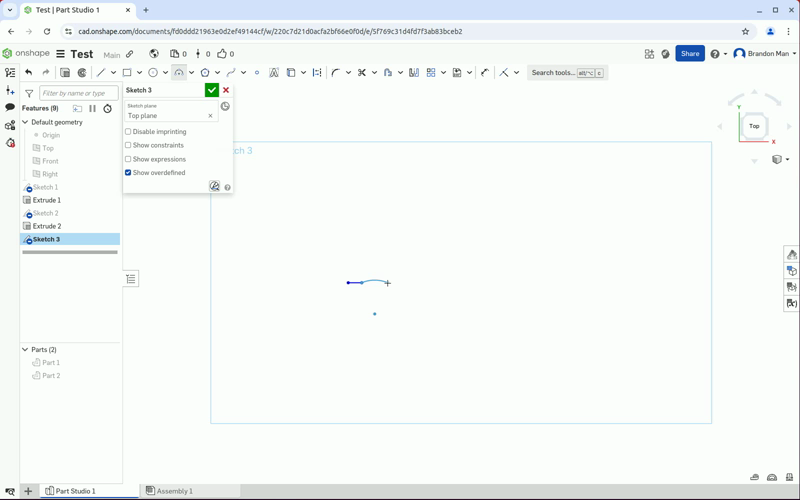
click(387, 282)
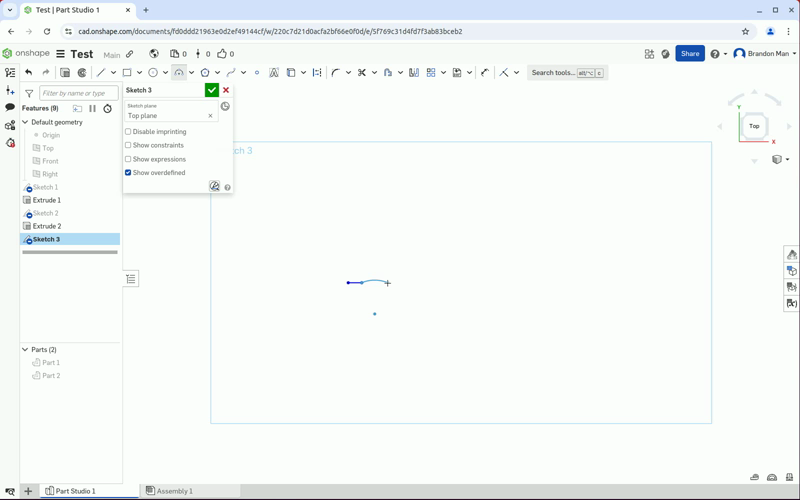
mouse_move(374, 270)
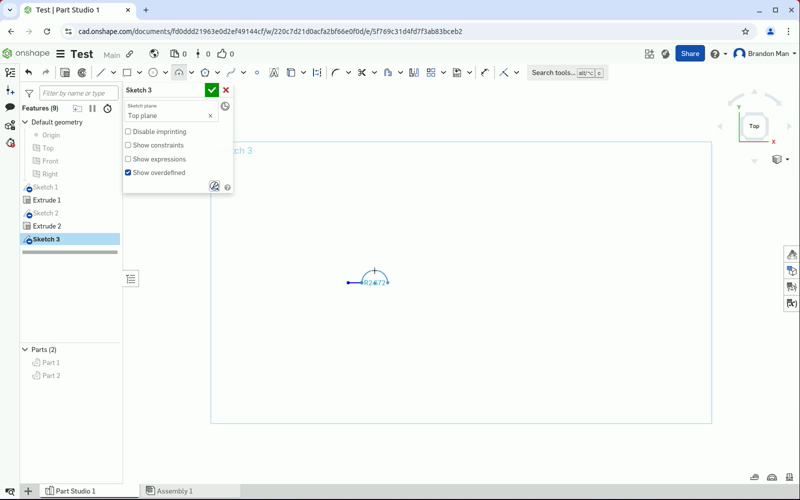
click(374, 270)
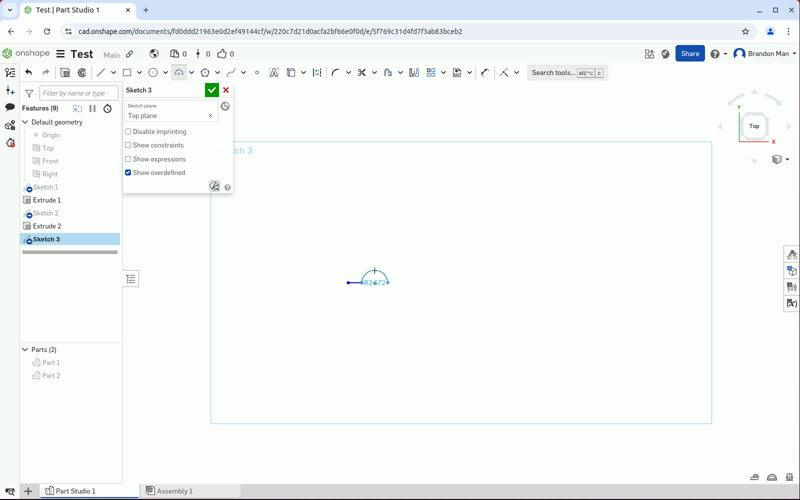
key_up(shift)
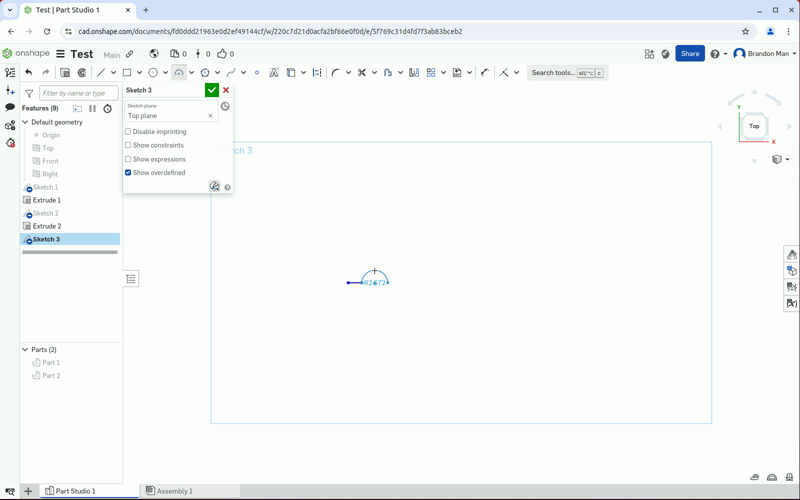
key(esc)
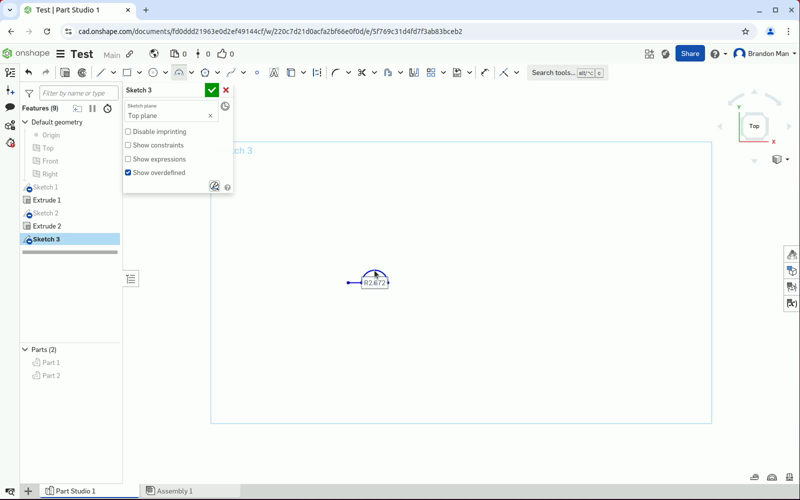
key(l)
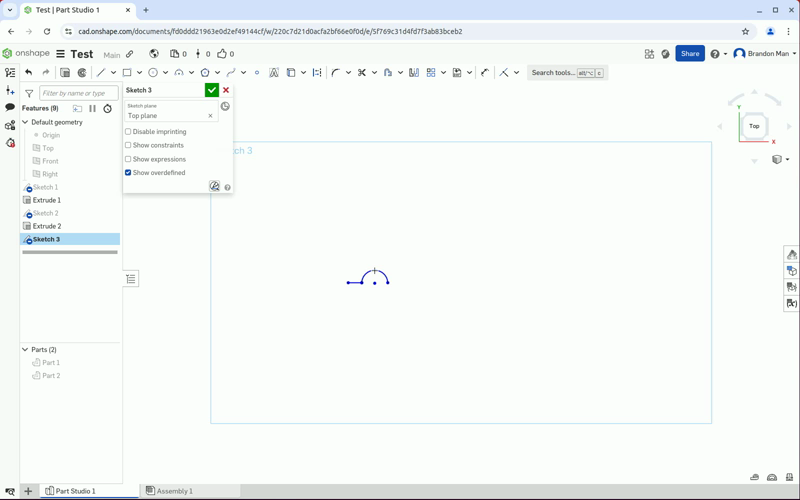
mouse_move(387, 282)
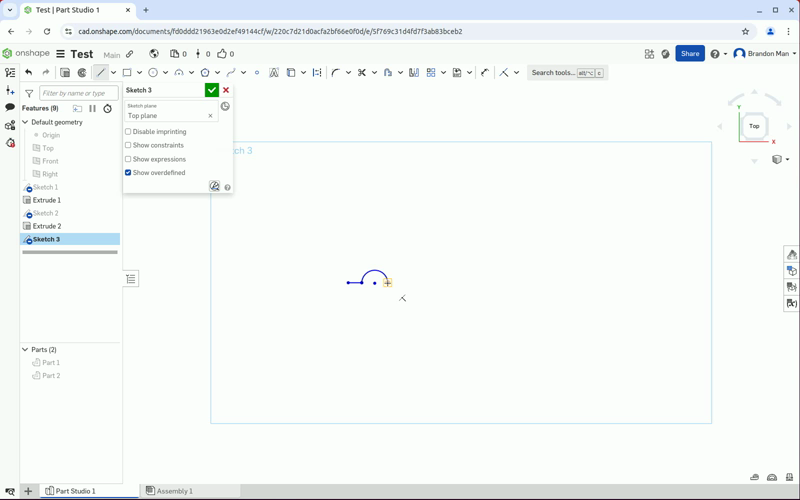
click(387, 282)
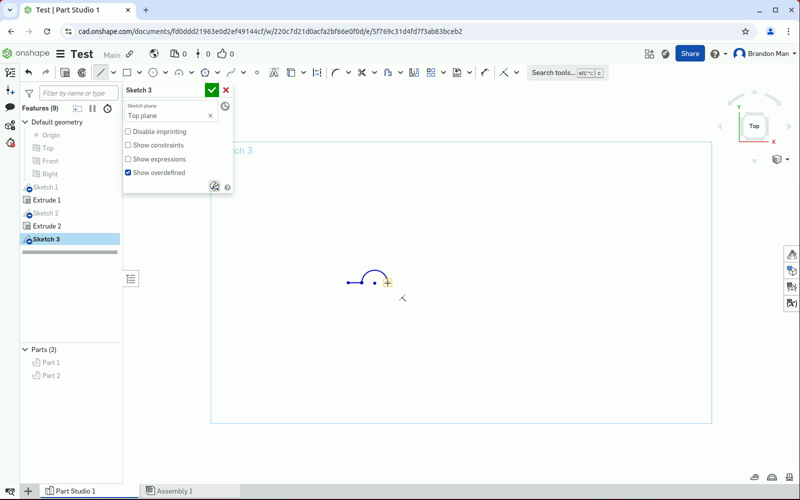
key_down(shift)
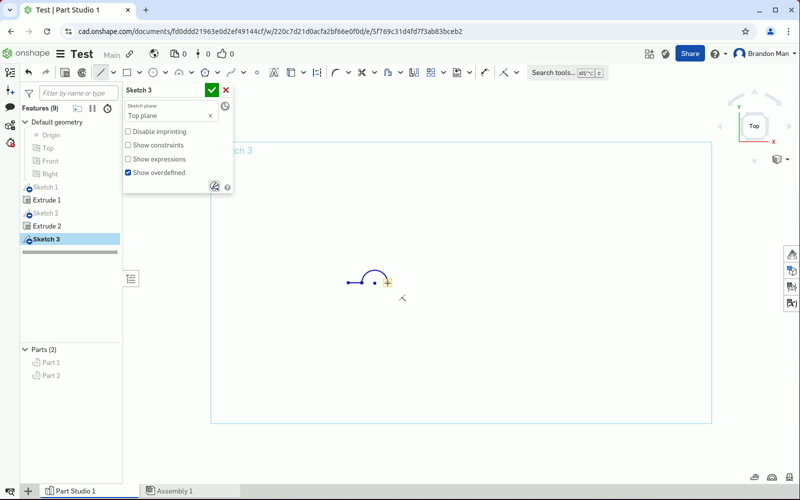
mouse_move(417, 282)
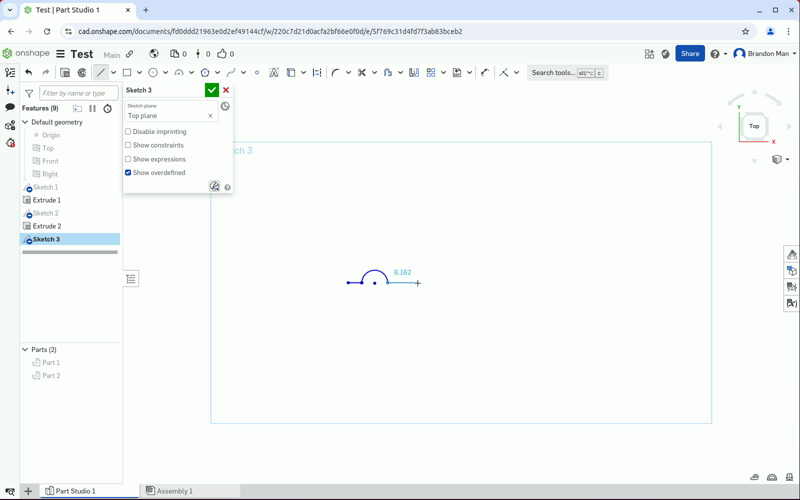
mouse_move(398, 282)
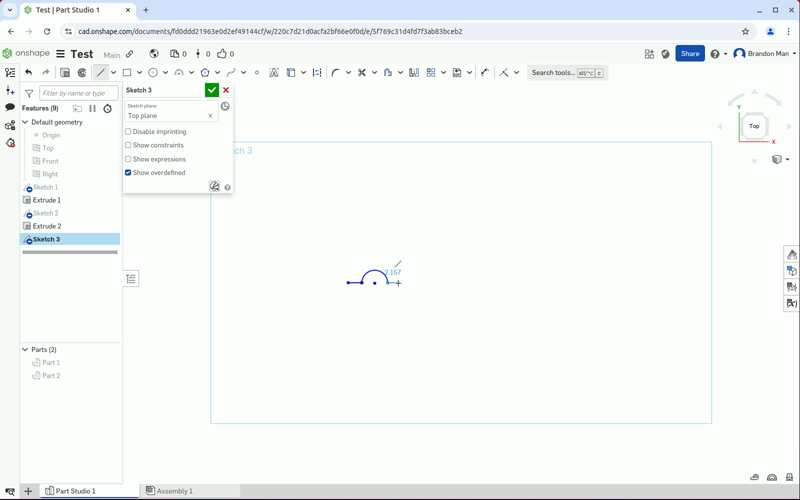
click(398, 282)
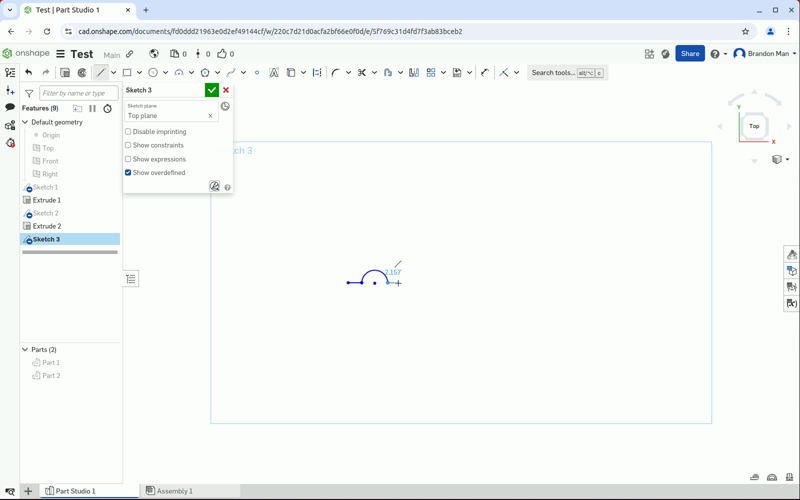
key_up(shift)
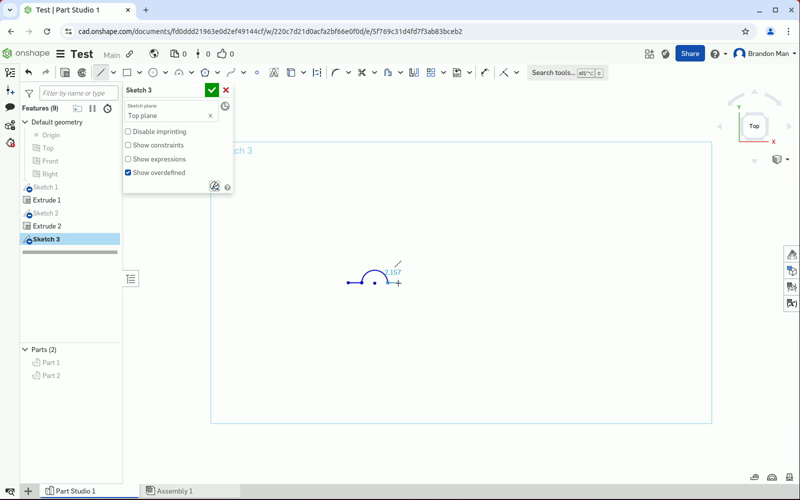
key(esc)
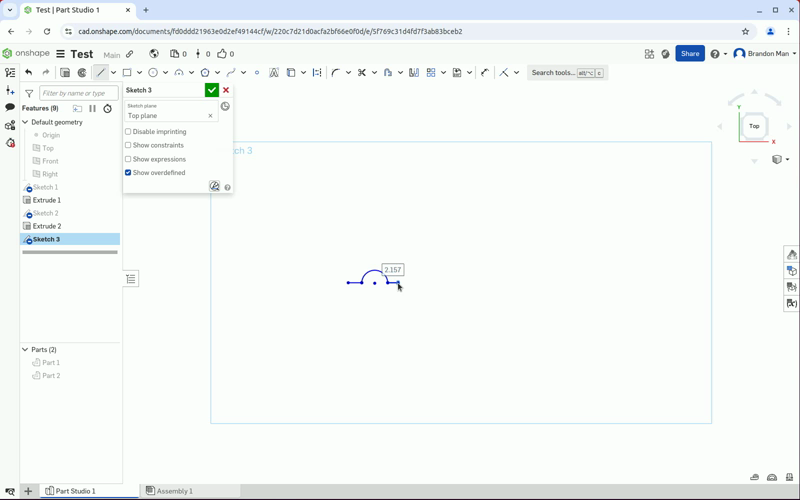
key(a)
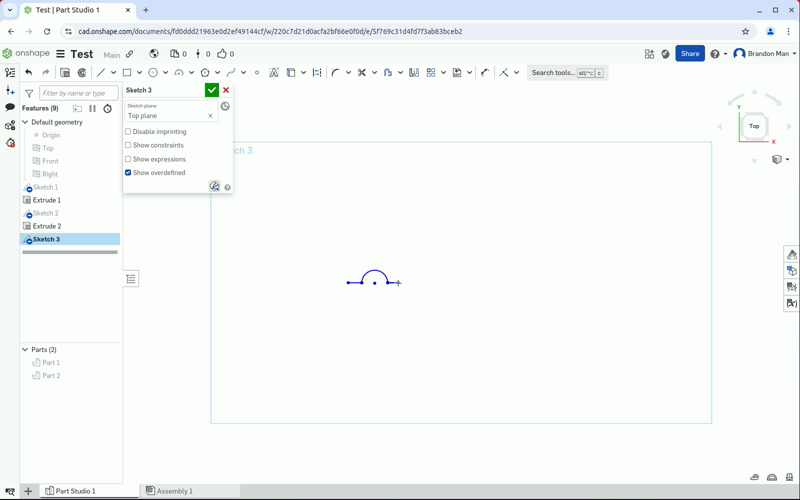
mouse_move(398, 282)
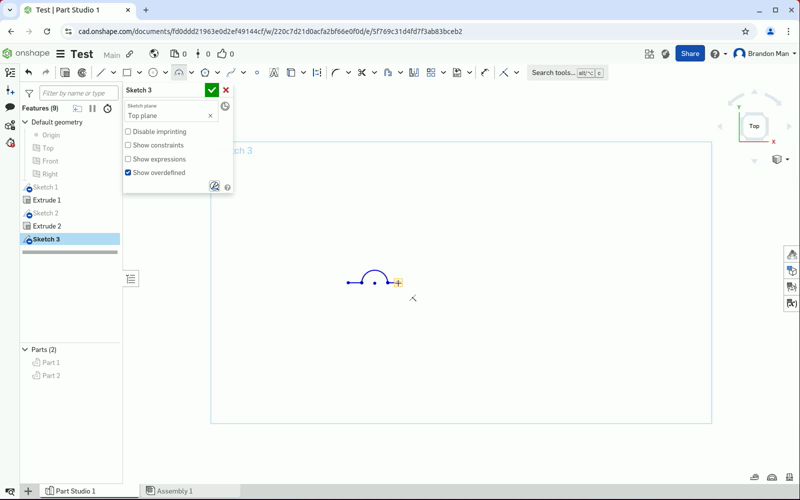
click(398, 282)
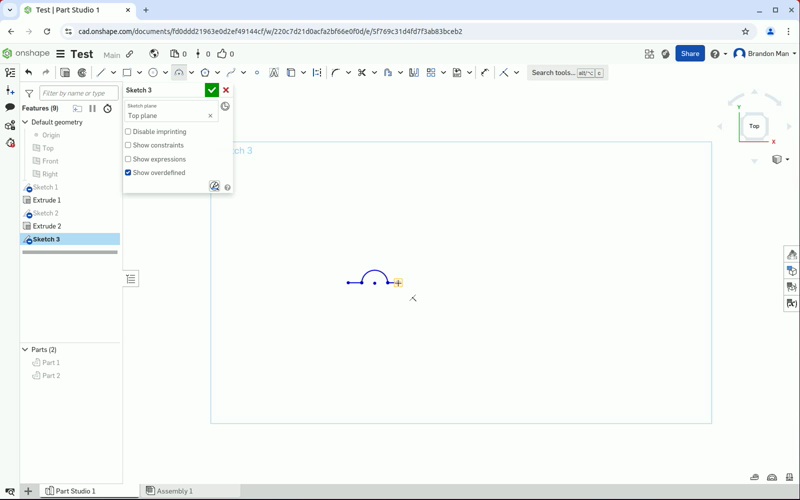
key_down(shift)
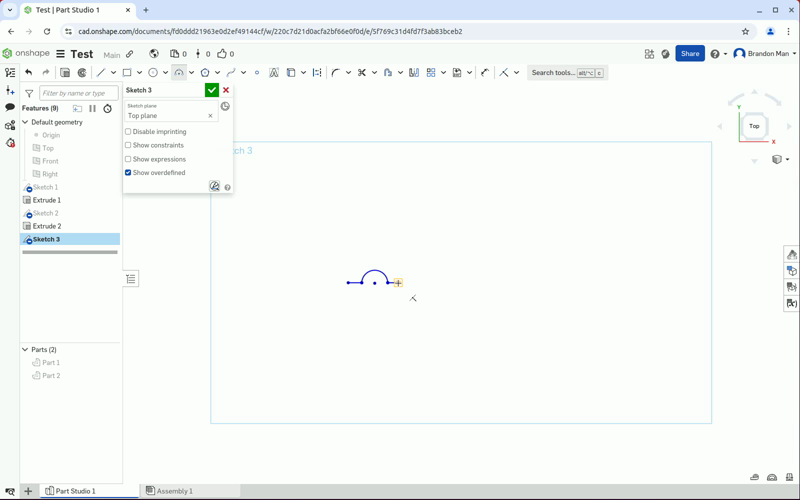
mouse_move(432, 225)
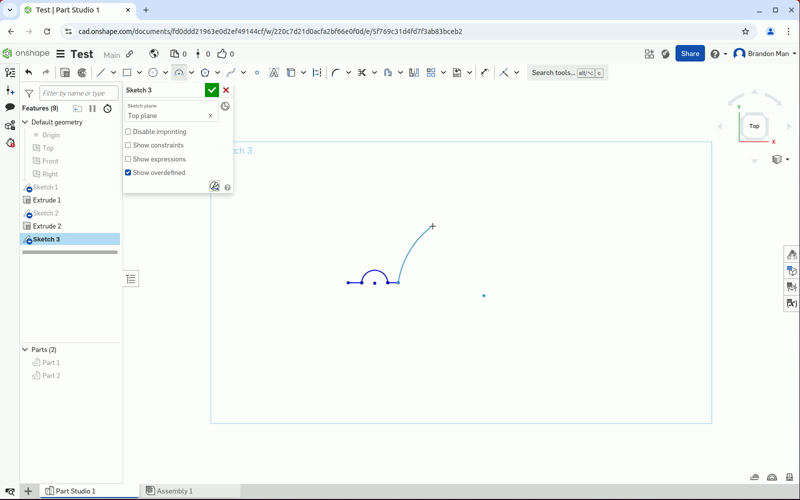
click(432, 225)
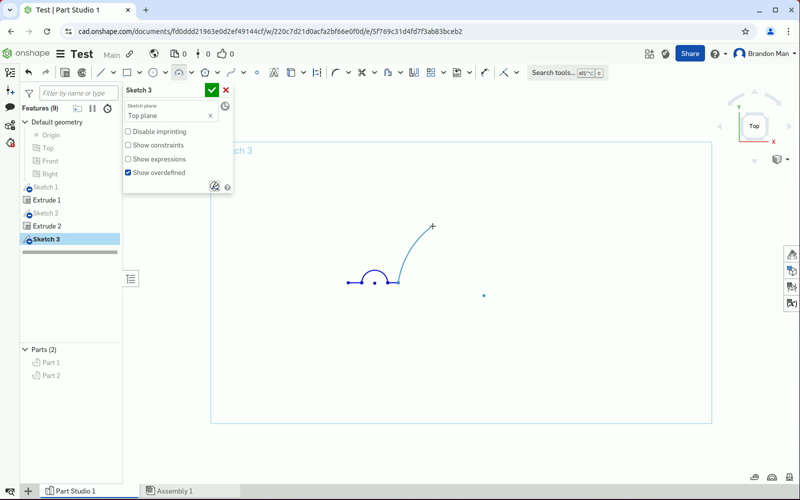
mouse_move(407, 249)
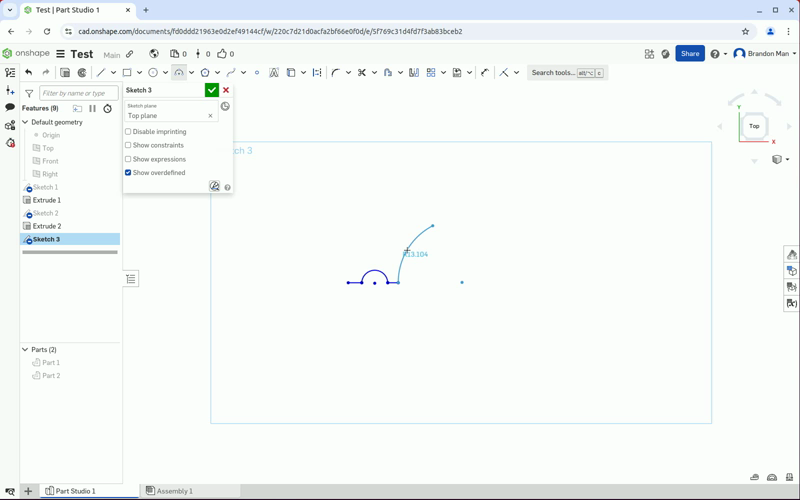
click(407, 249)
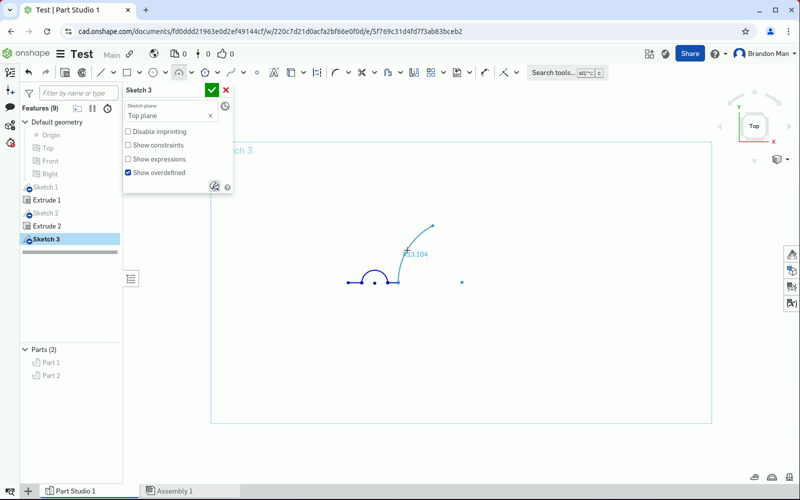
key_up(shift)
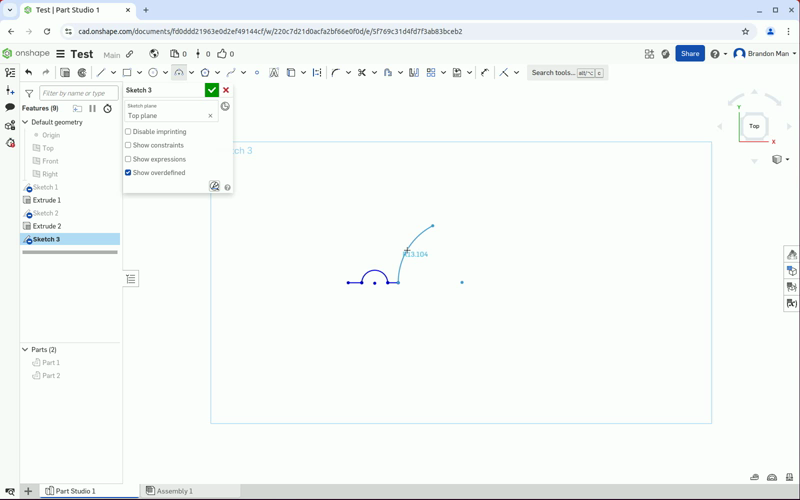
key(esc)
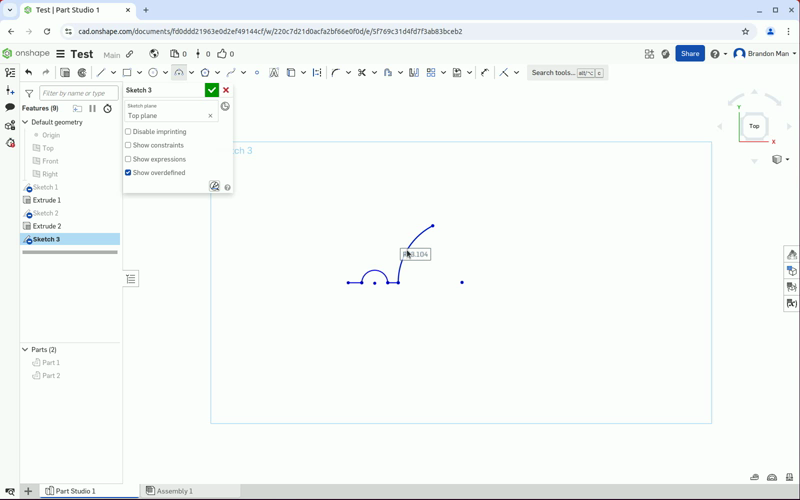
key(l)
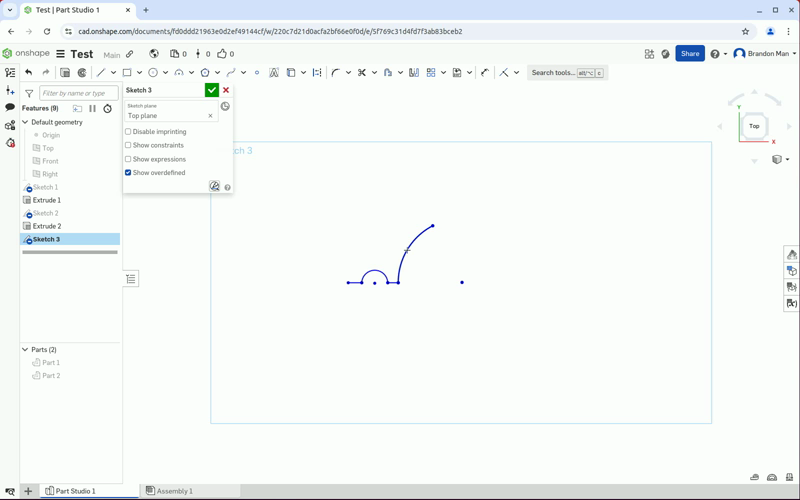
mouse_move(432, 225)
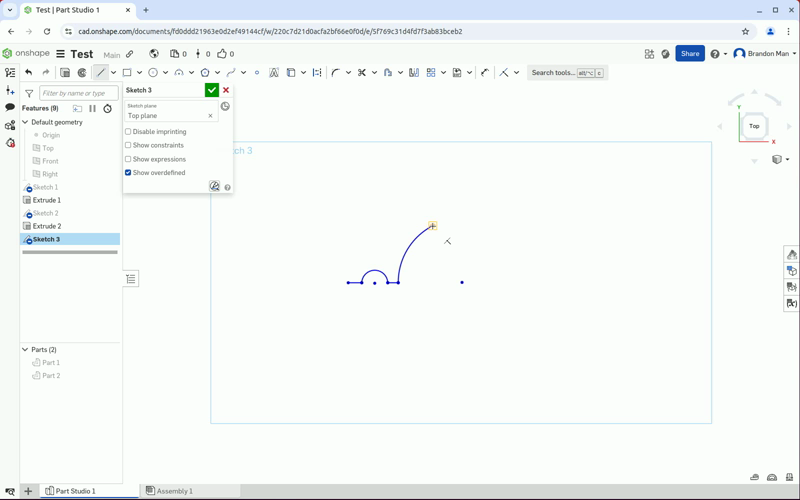
click(432, 225)
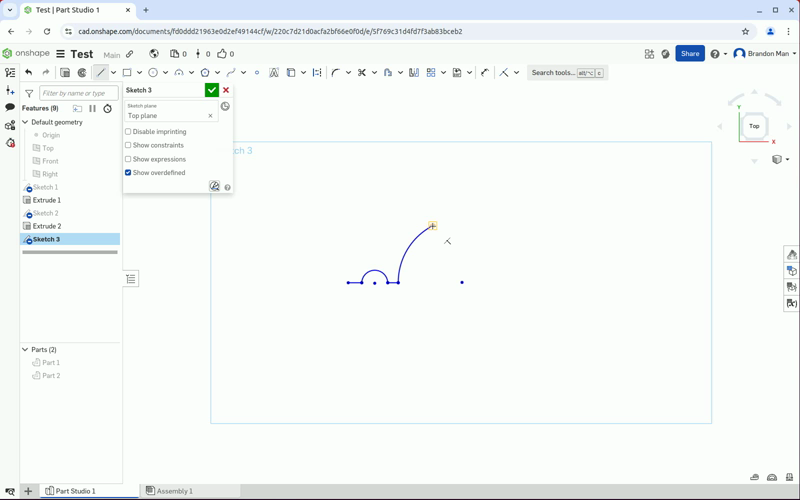
key_down(shift)
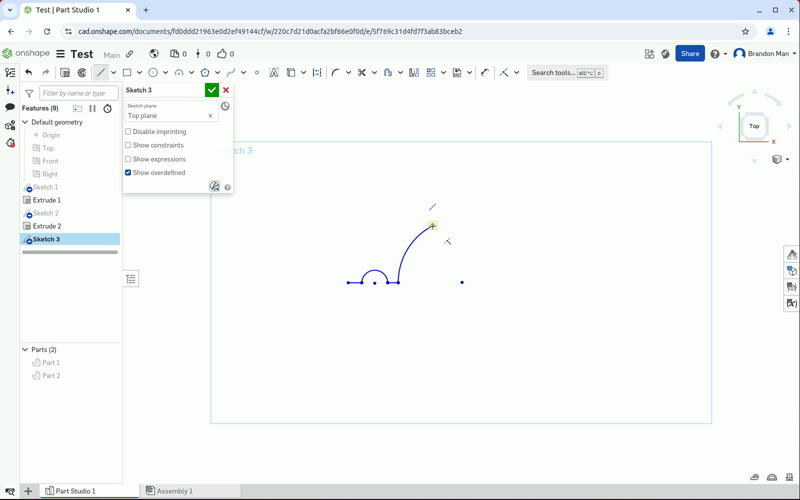
mouse_move(348, 268)
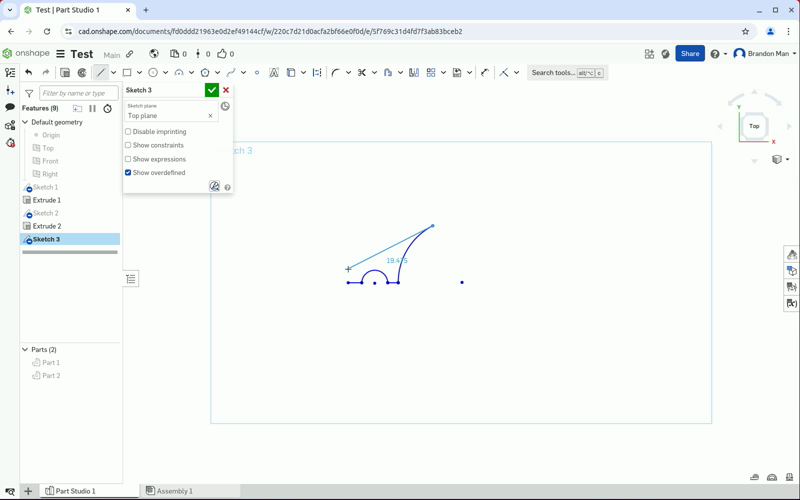
click(348, 268)
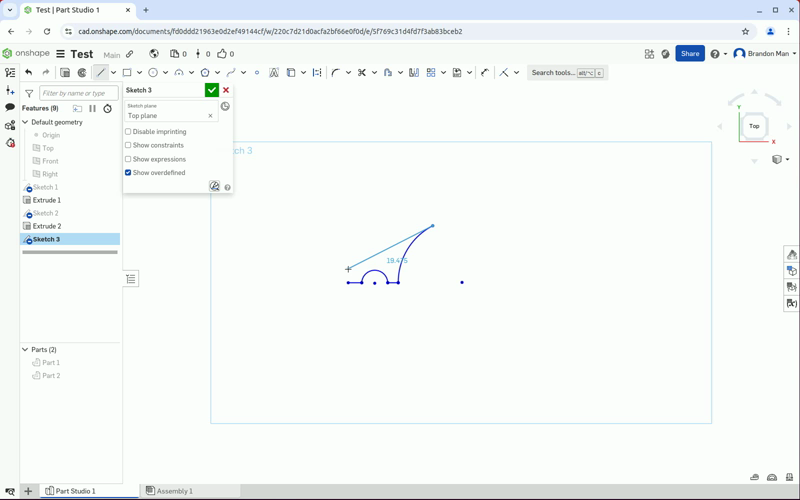
key_up(shift)
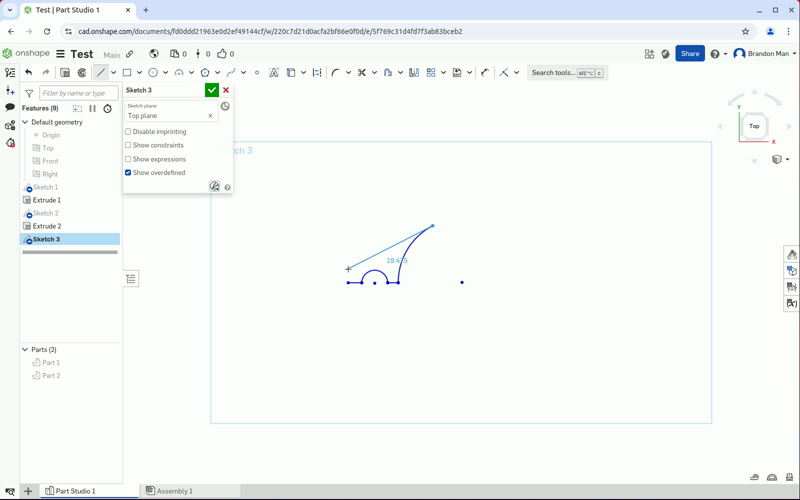
mouse_move(378, 268)
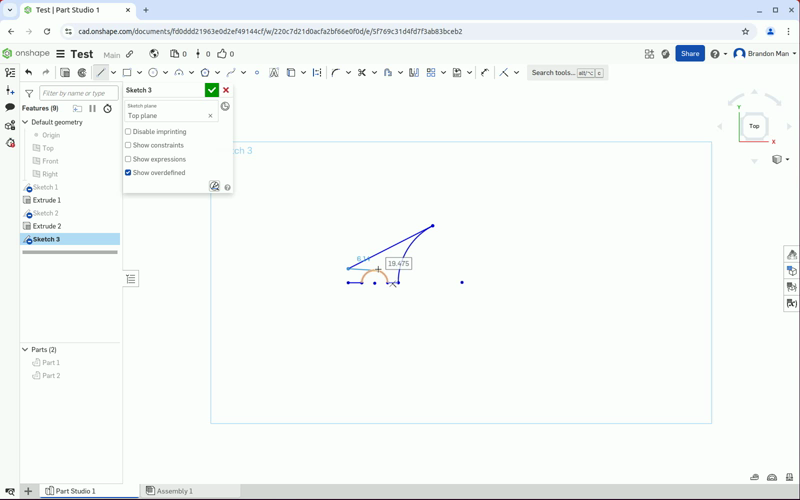
key_down(shift)
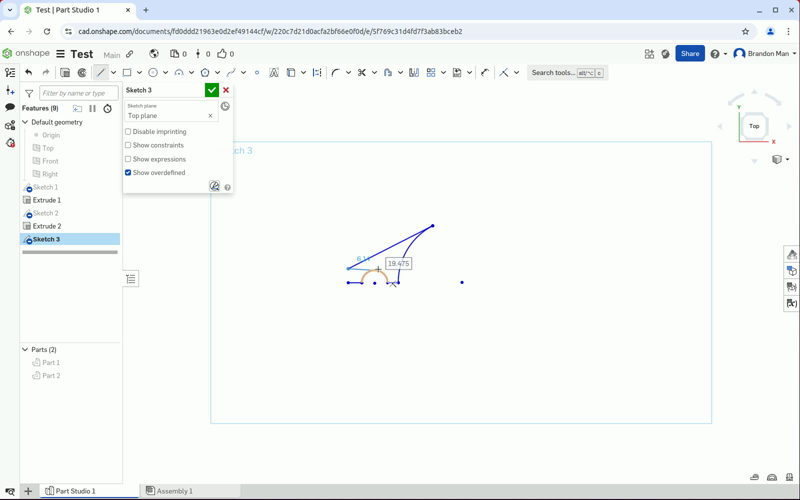
mouse_move(348, 282)
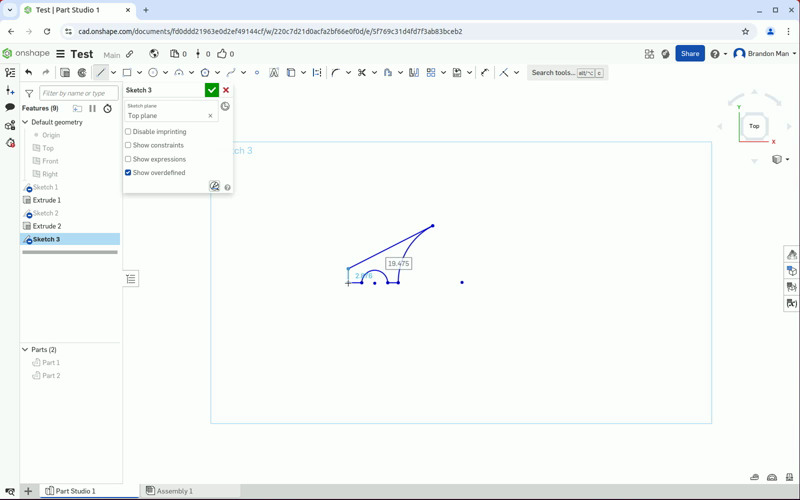
key_up(shift)
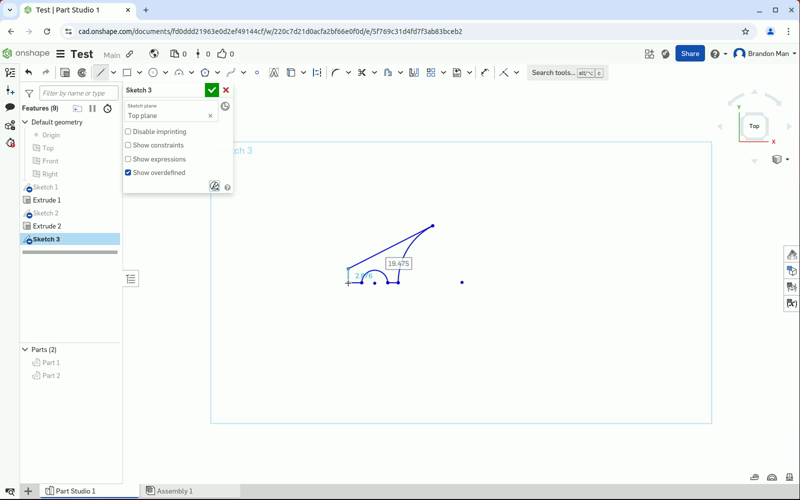
click(348, 282)
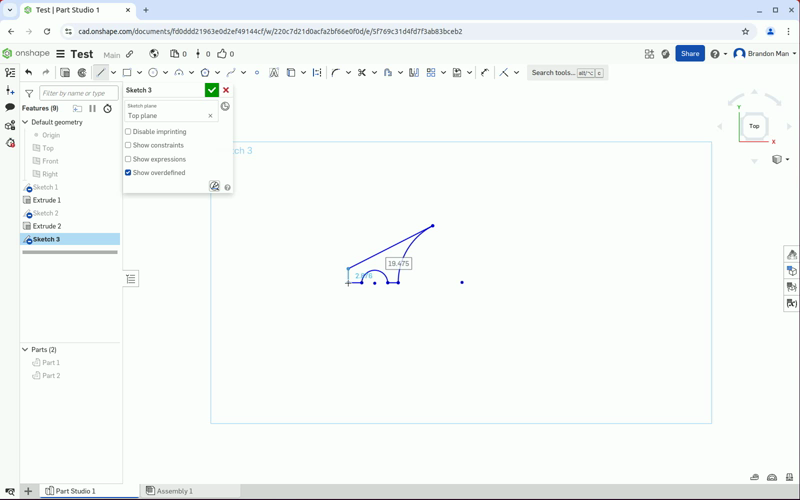
key(esc)
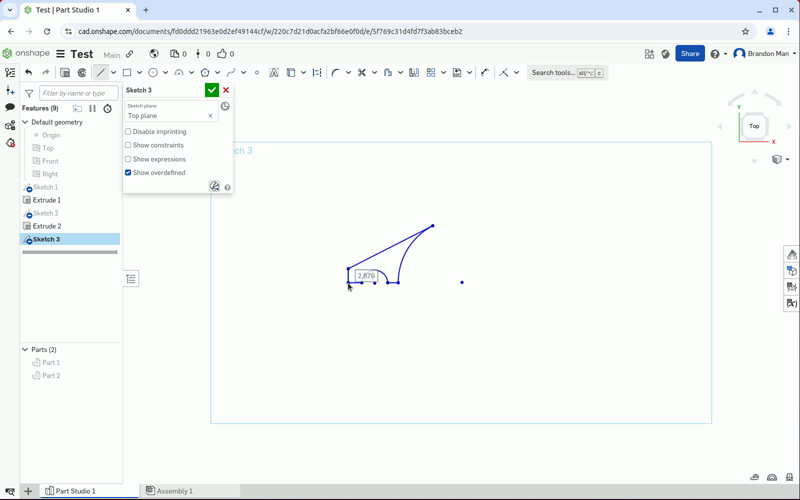
mouse_move(367, 268)
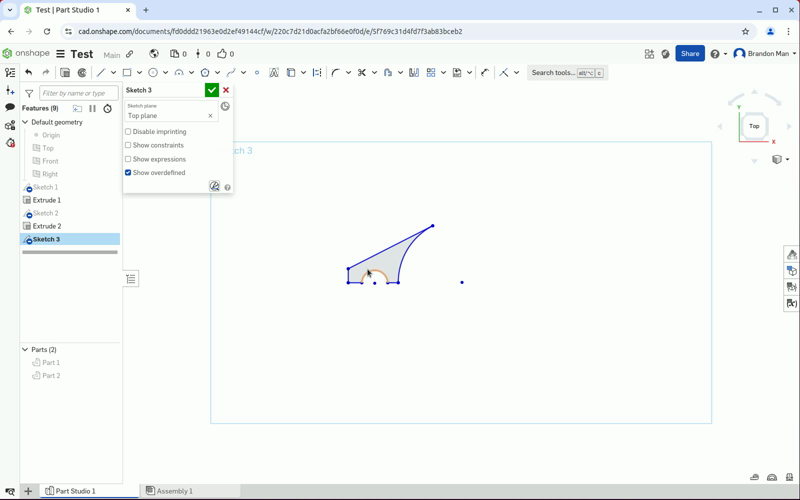
scroll(6)
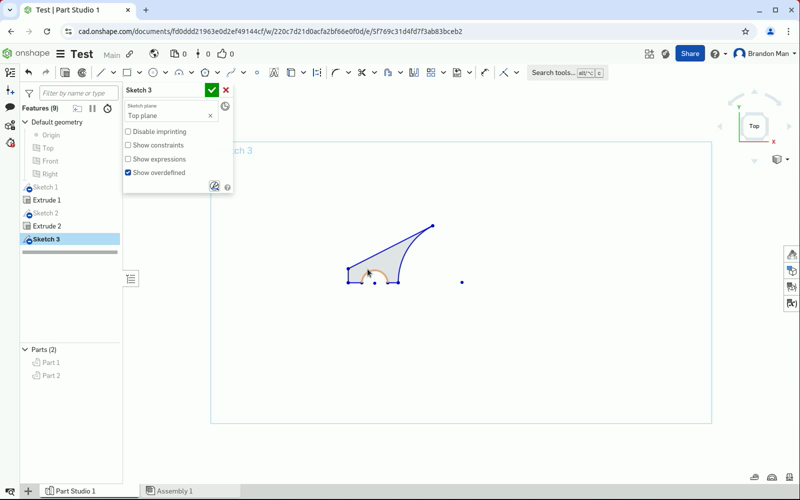
scroll(6)
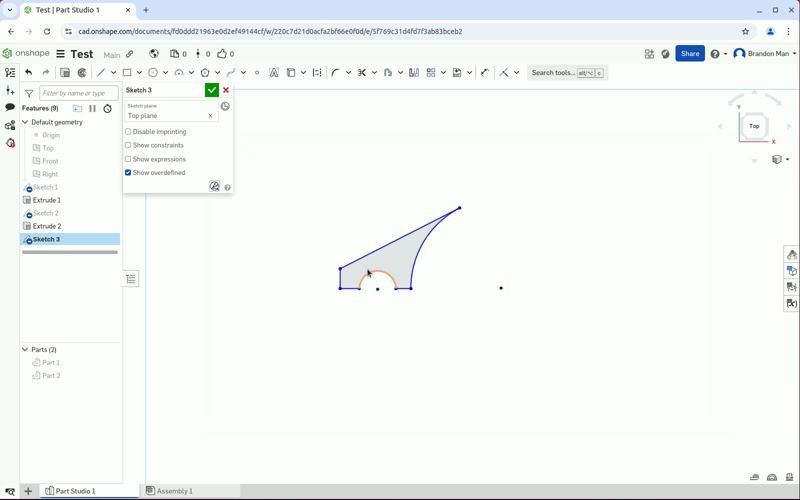
scroll(6)
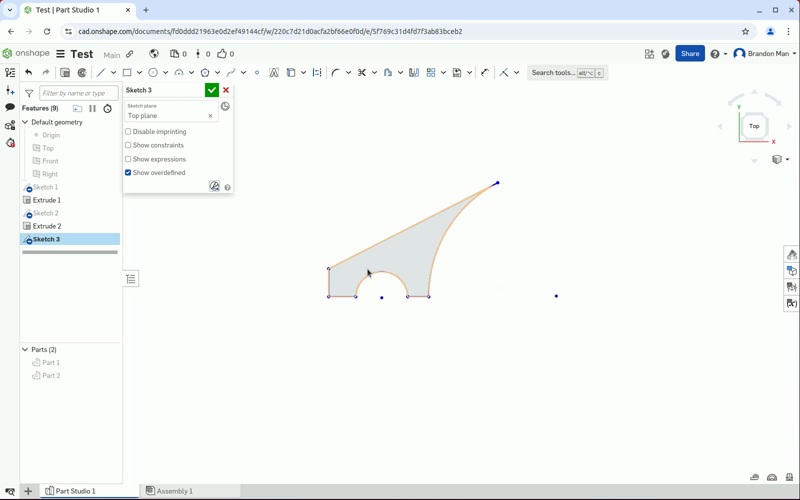
scroll(6)
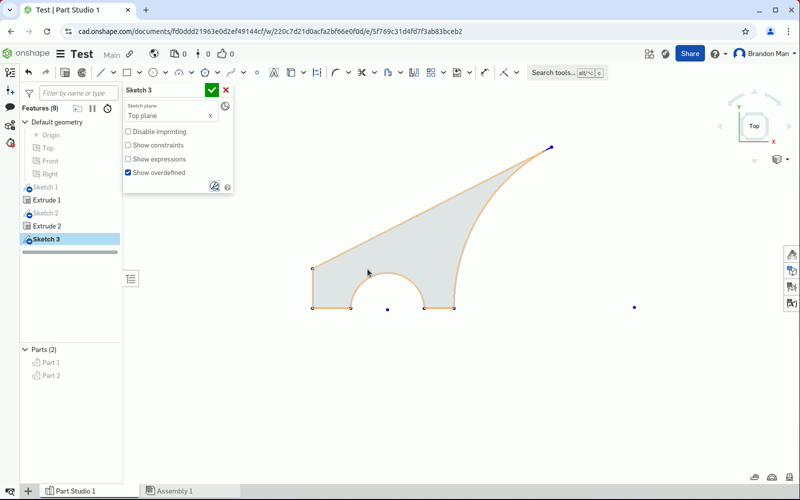
scroll(6)
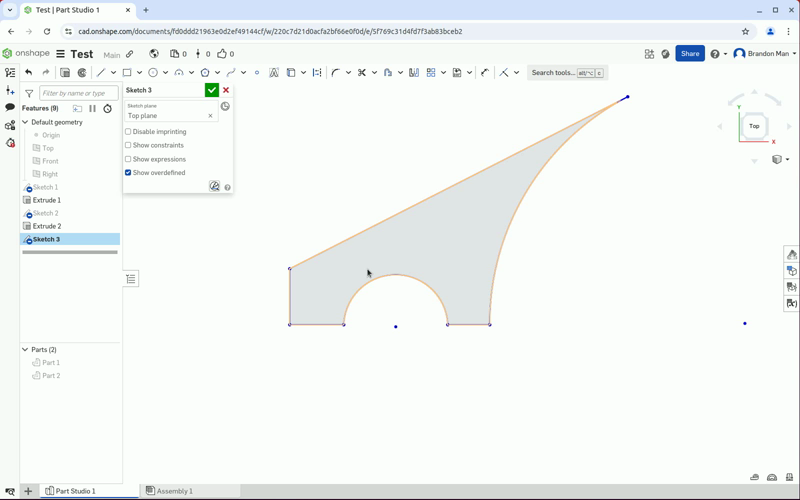
scroll(6)
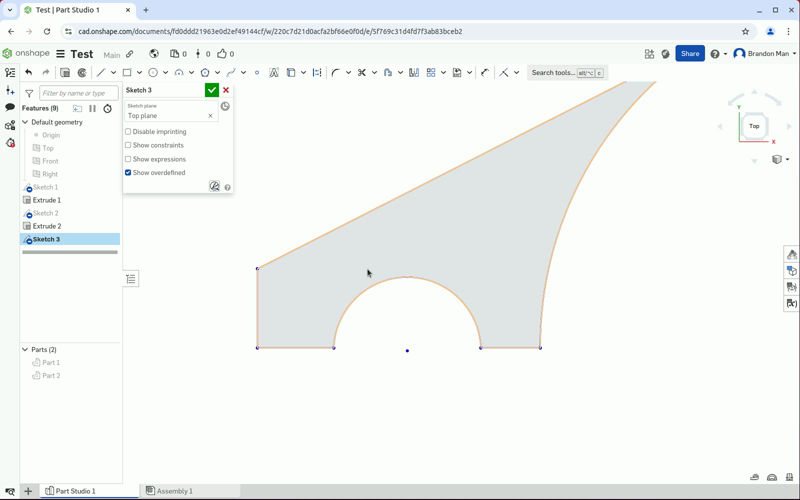
scroll(6)
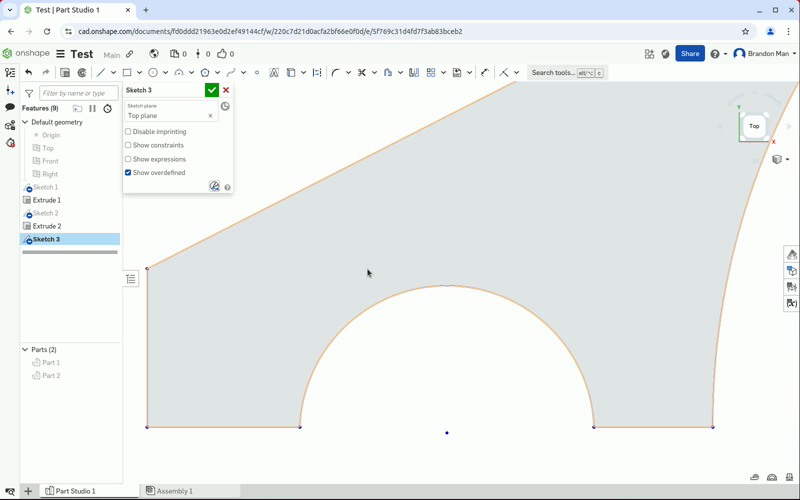
click(367, 268)
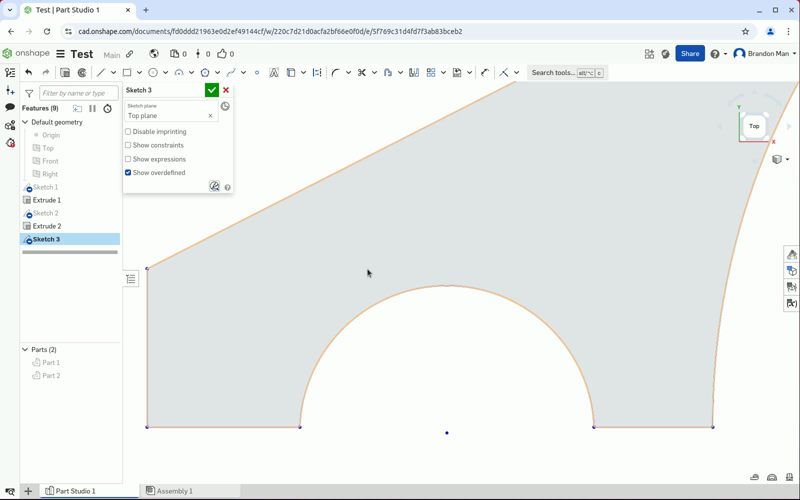
scroll(-6)
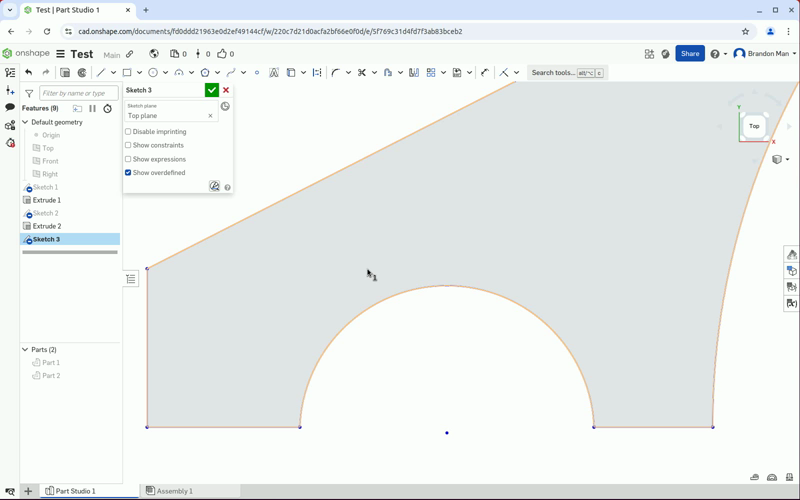
scroll(-6)
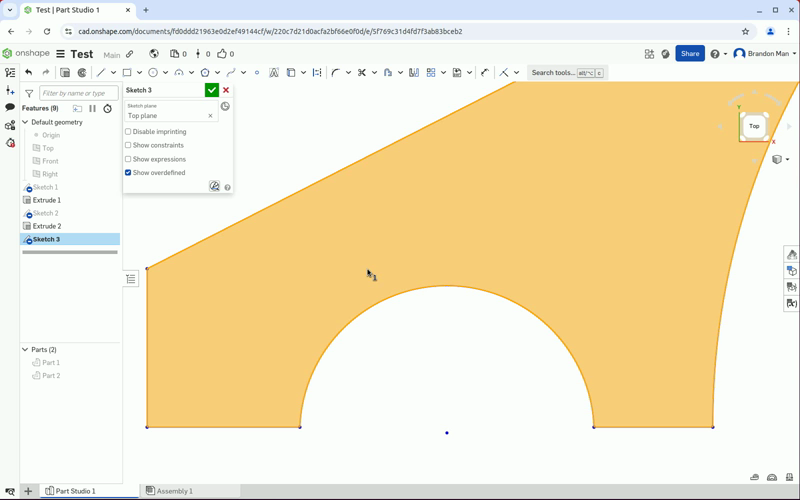
scroll(-6)
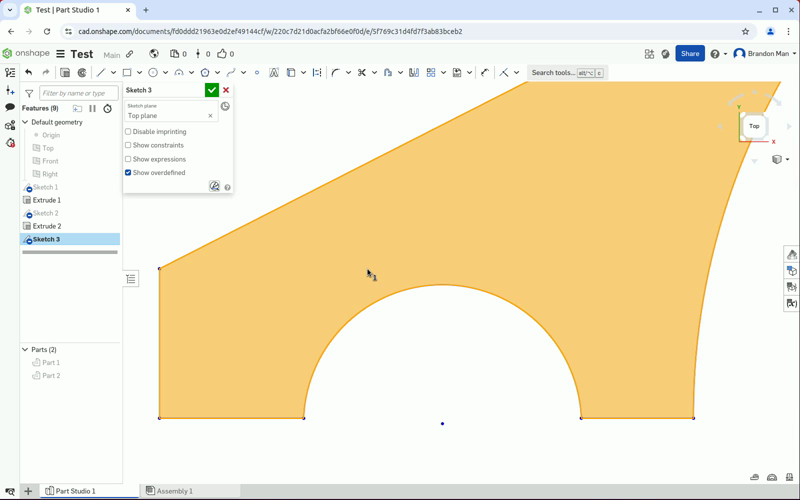
scroll(-6)
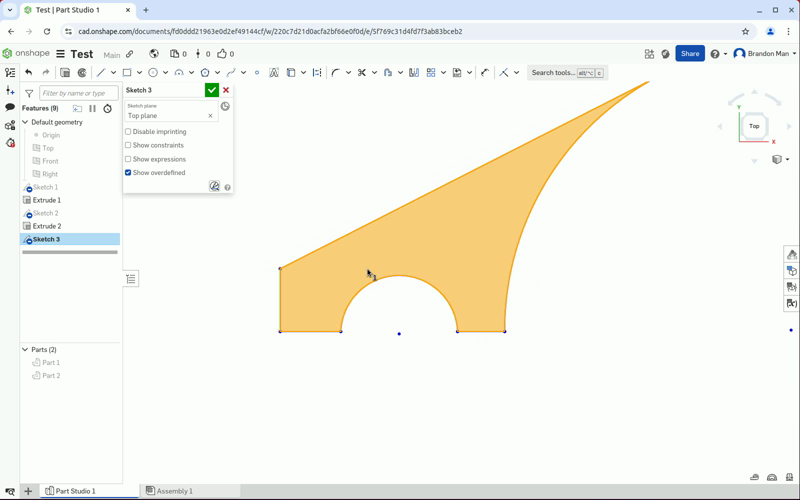
scroll(-6)
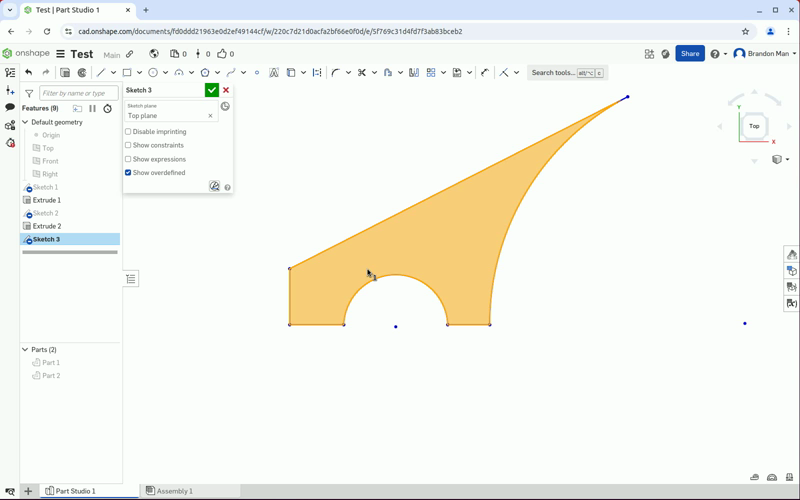
scroll(-6)
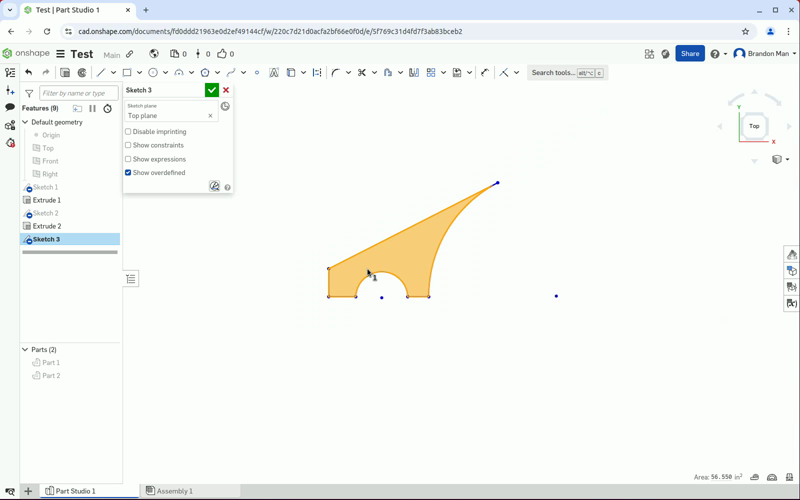
scroll(-6)
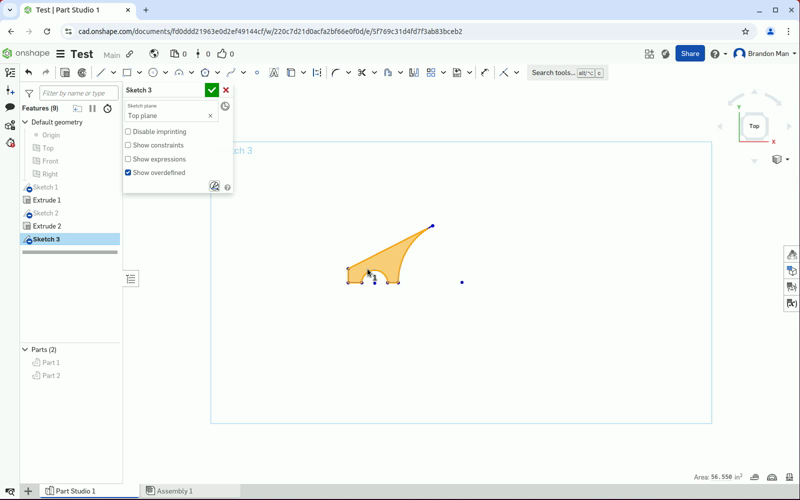
mouse_move(73, 352)
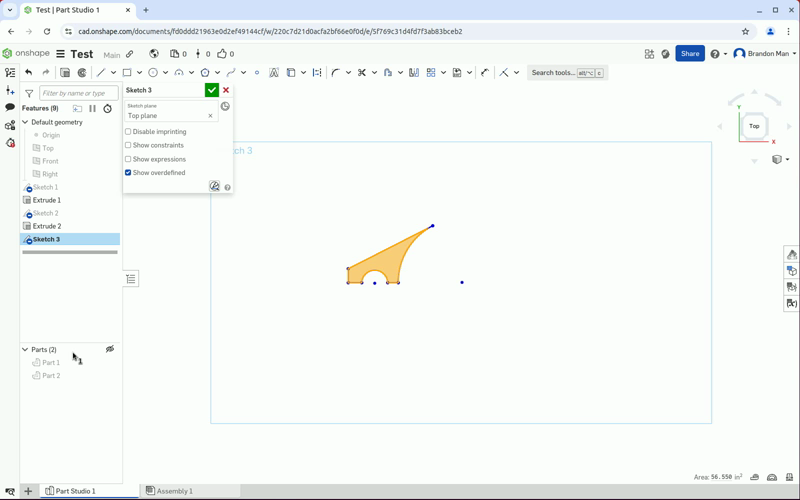
key(shift+y)
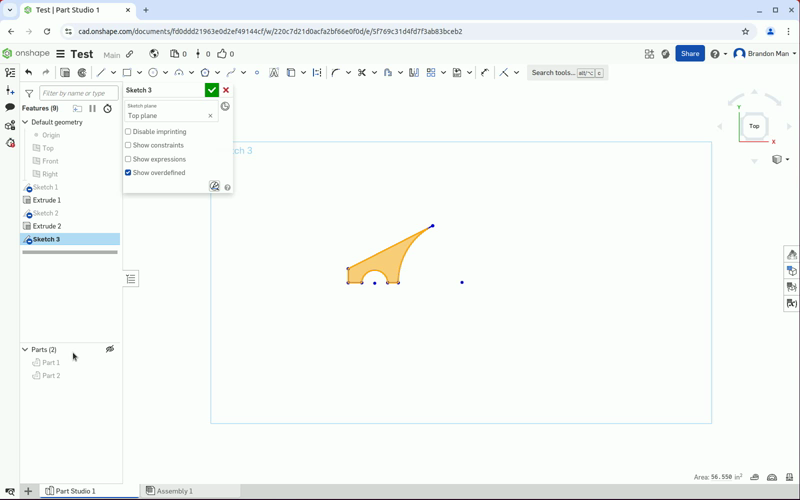
key(shift+e)
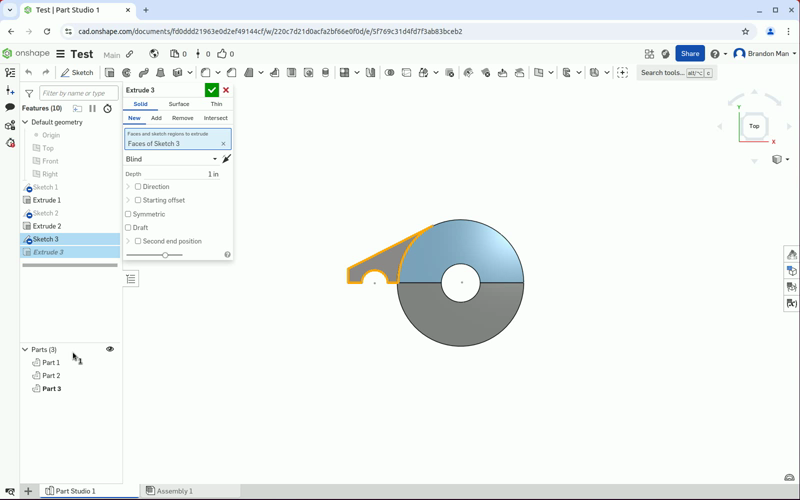
mouse_move(143, 106)
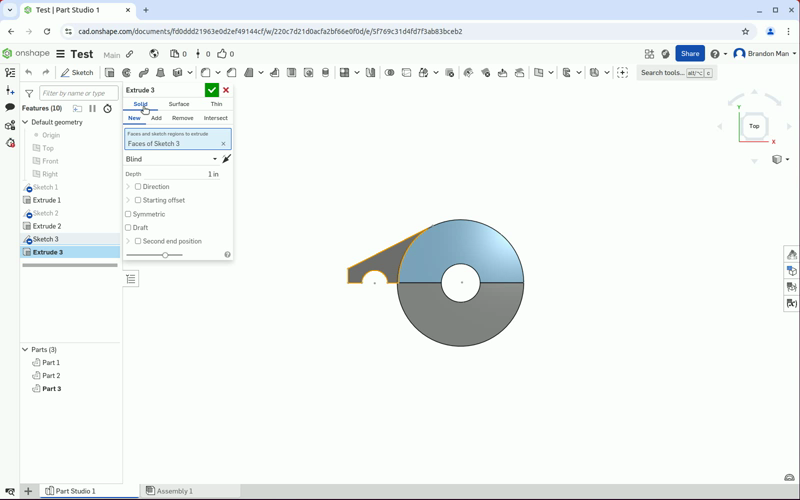
click(143, 106)
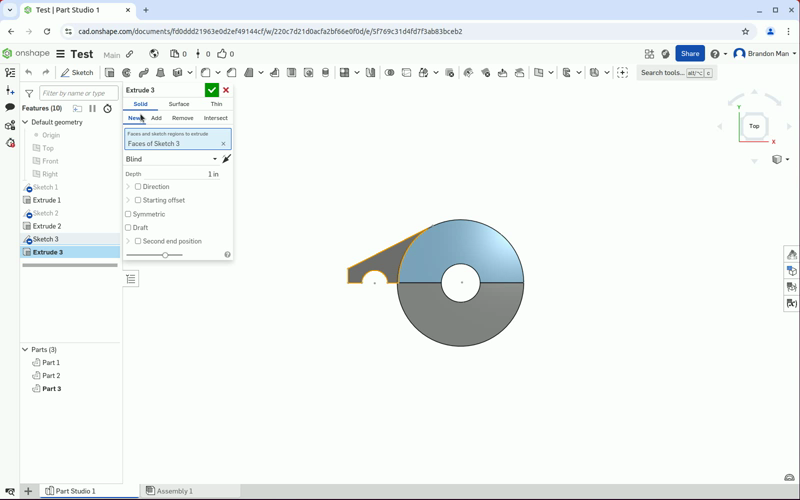
mouse_move(137, 120)
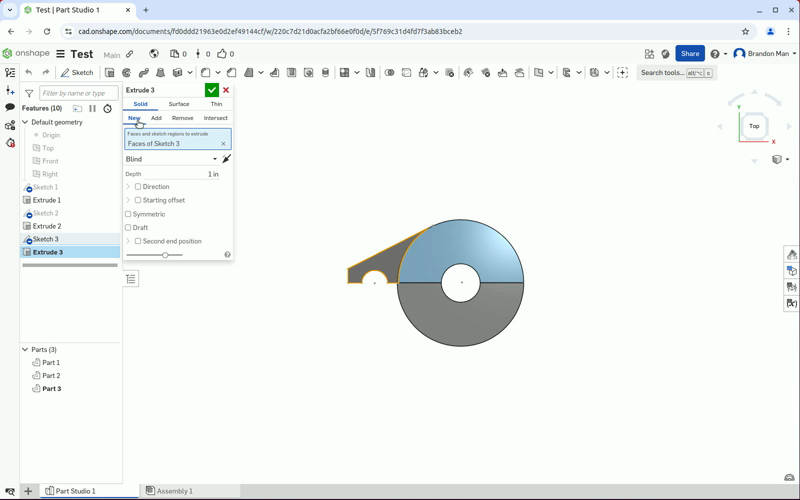
click(137, 120)
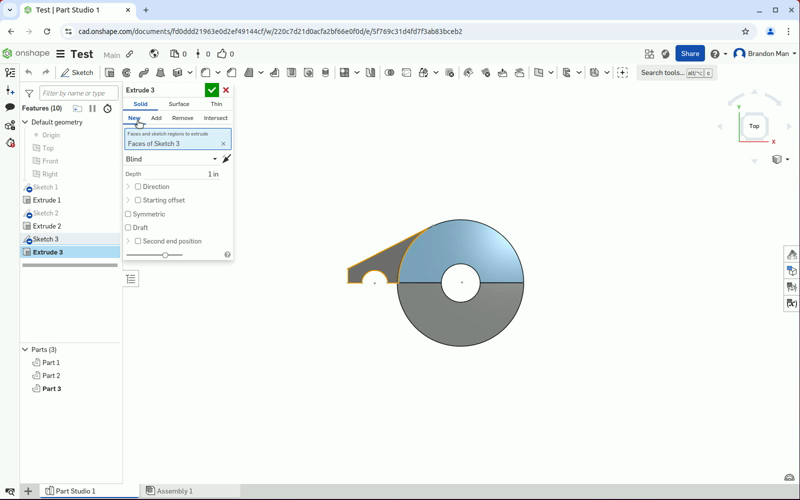
key(tab, 4)
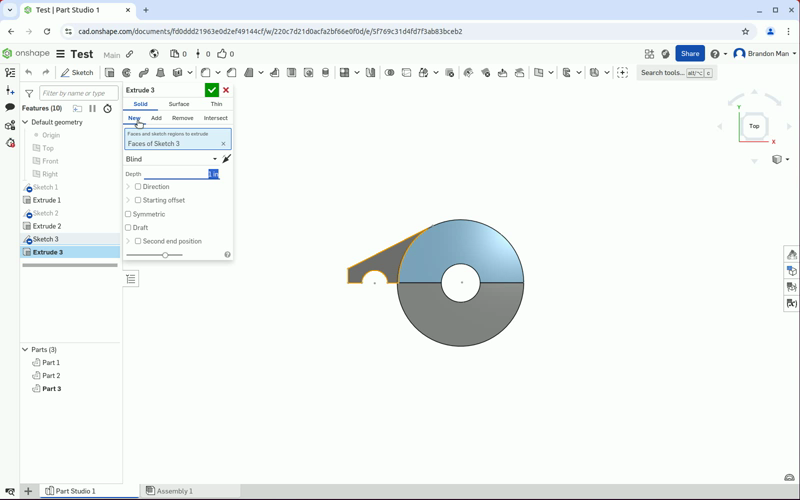
text(4.333)
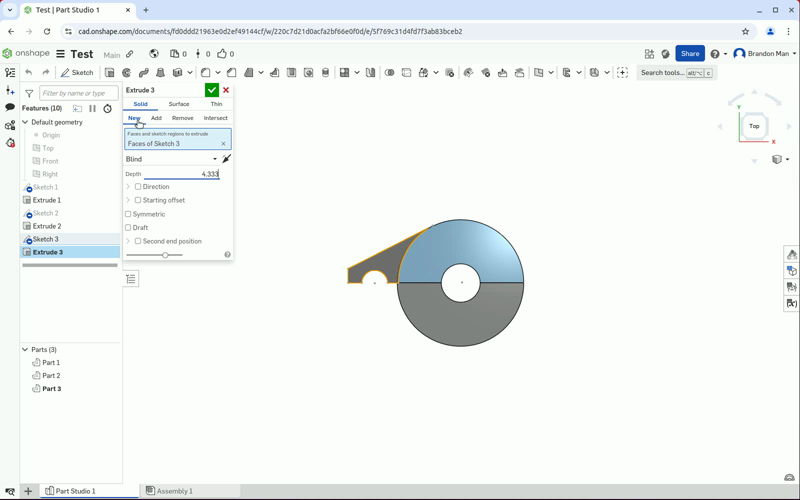
key(enter)
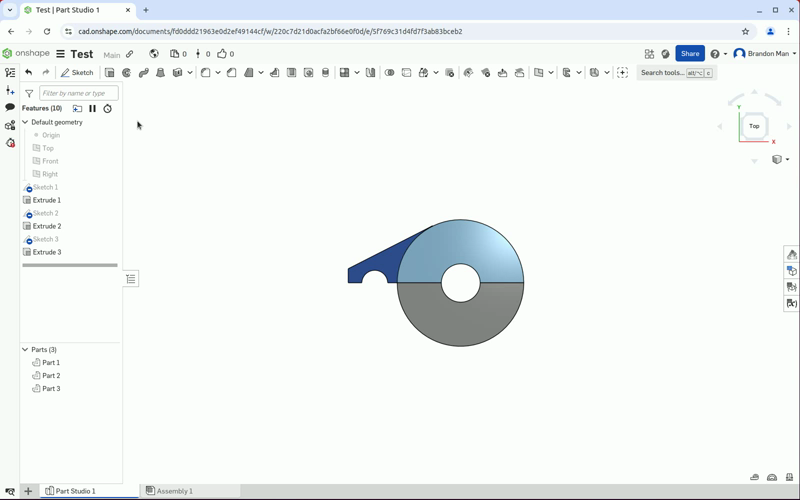
key(shift+h)
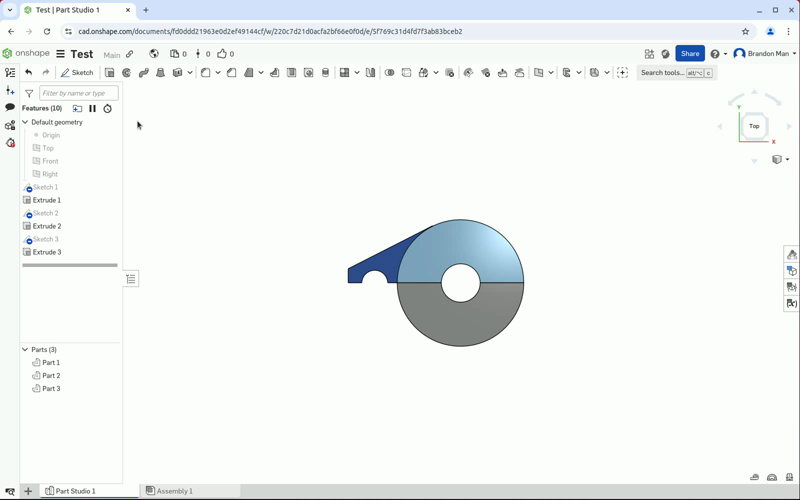
key(shift+h)
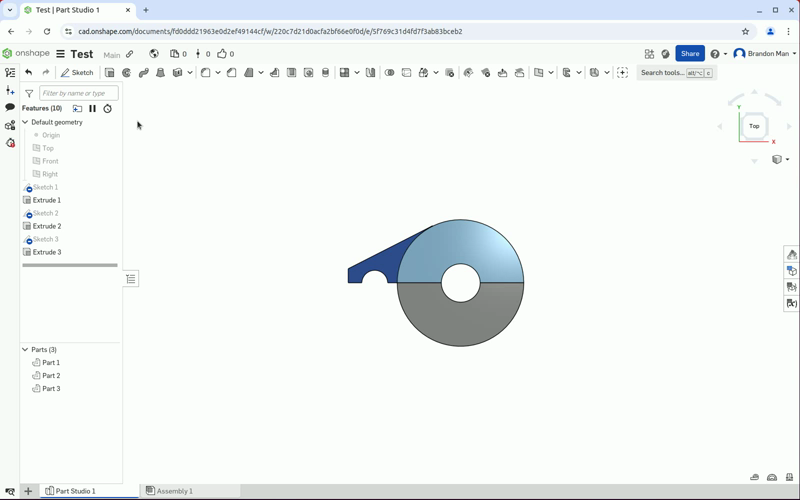
mouse_move(73, 189)
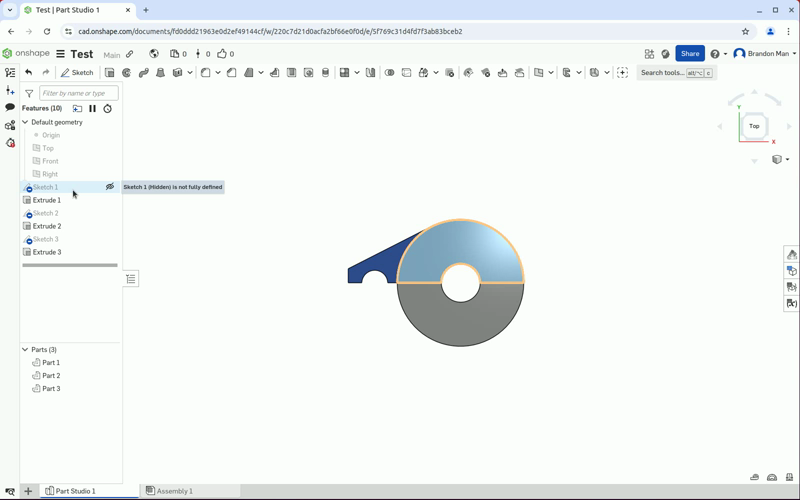
click(73, 189)
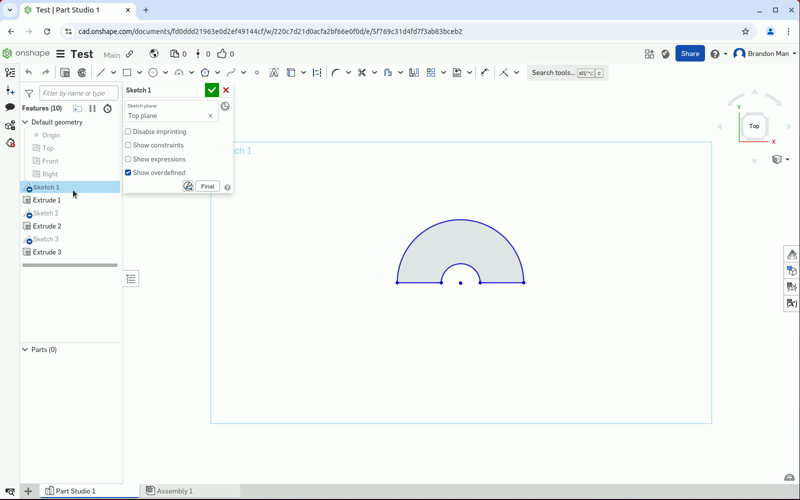
mouse_move(229, 92)
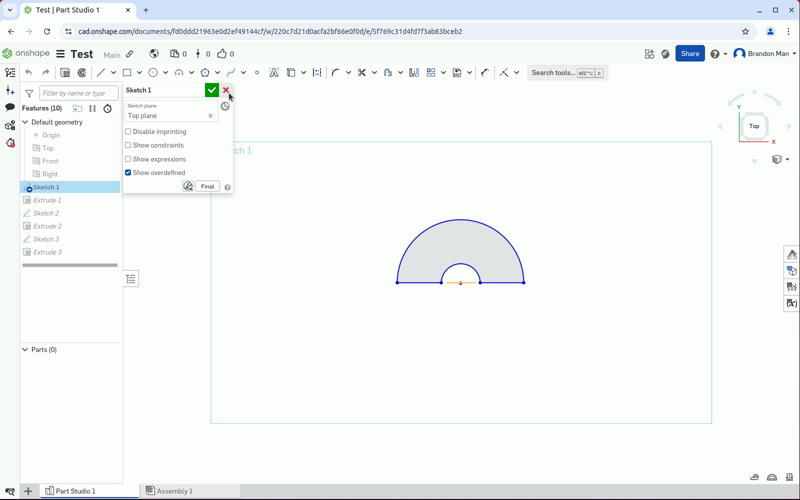
click(229, 92)
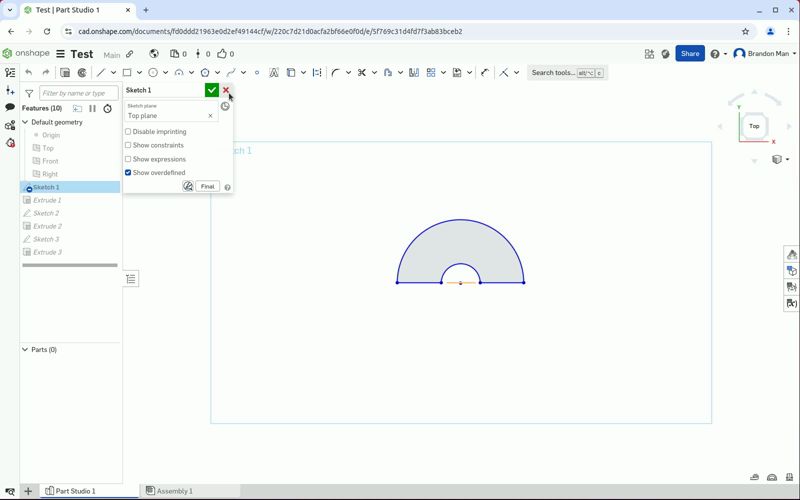
key(shift+s)
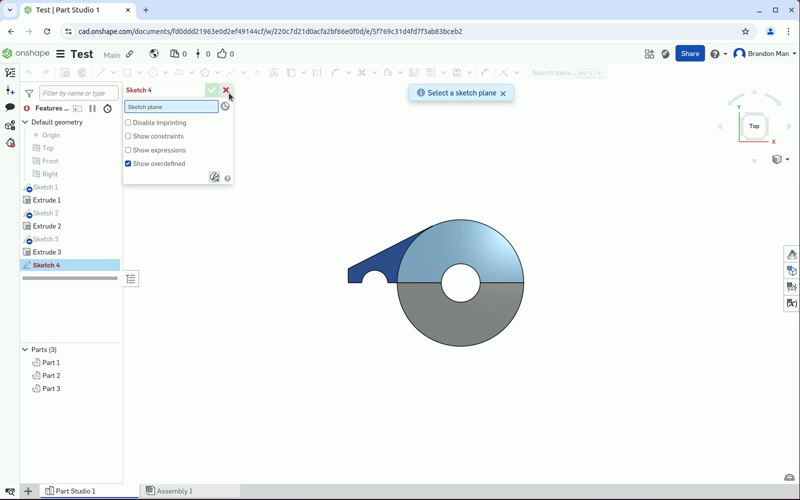
mouse_move(73, 150)
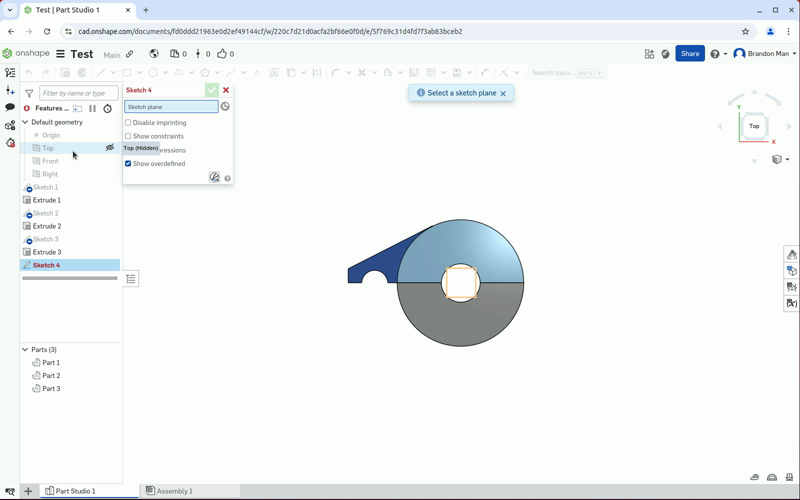
click(73, 150)
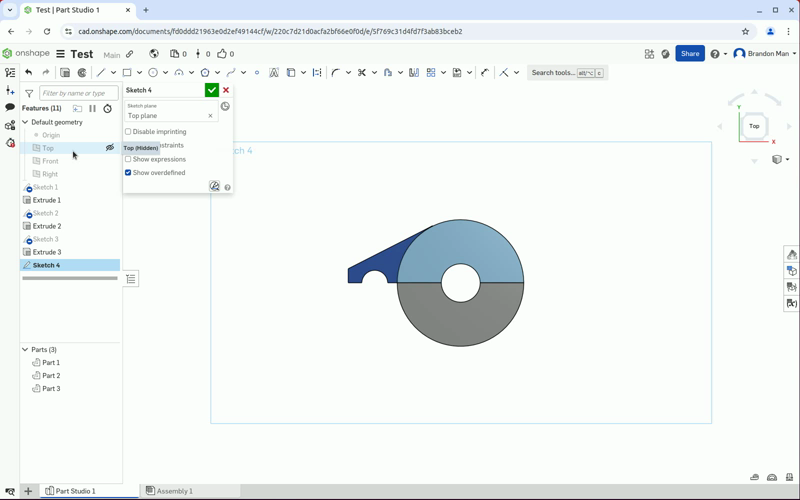
mouse_move(73, 352)
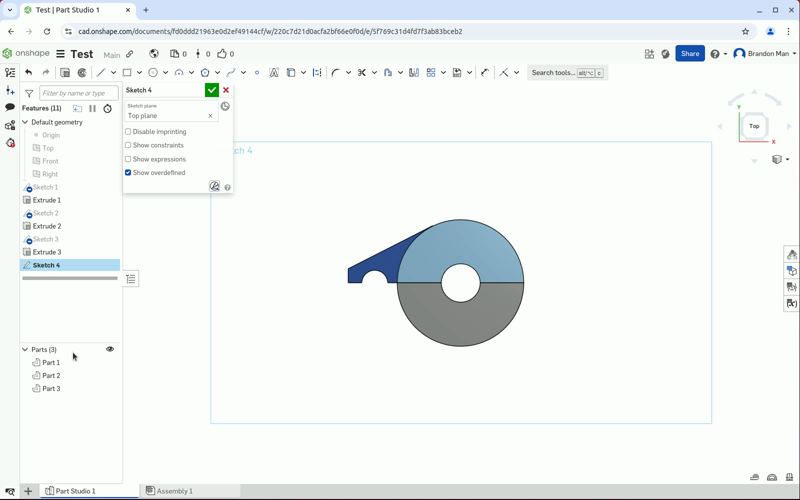
key(y)
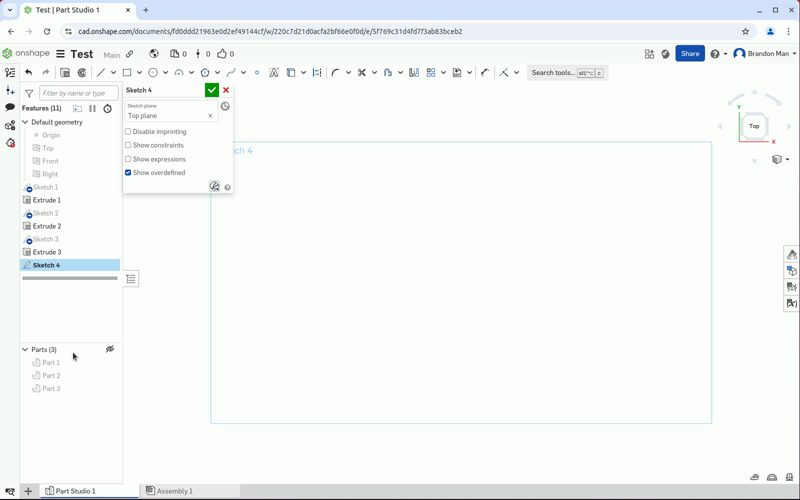
key(l)
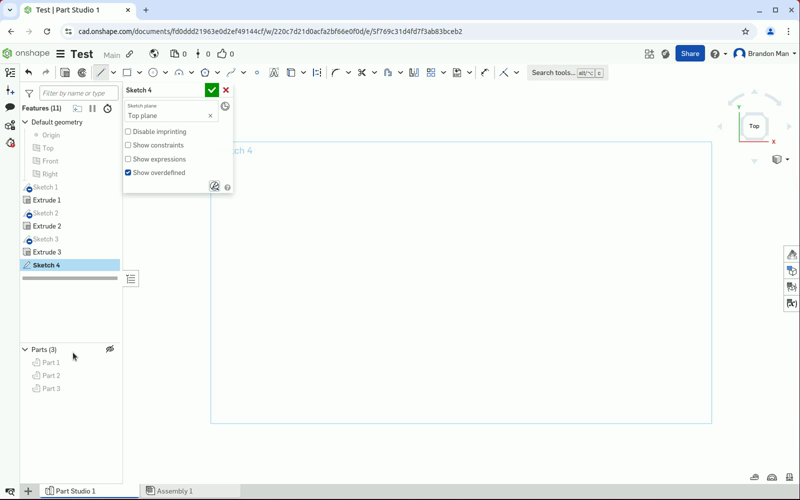
key_down(shift)
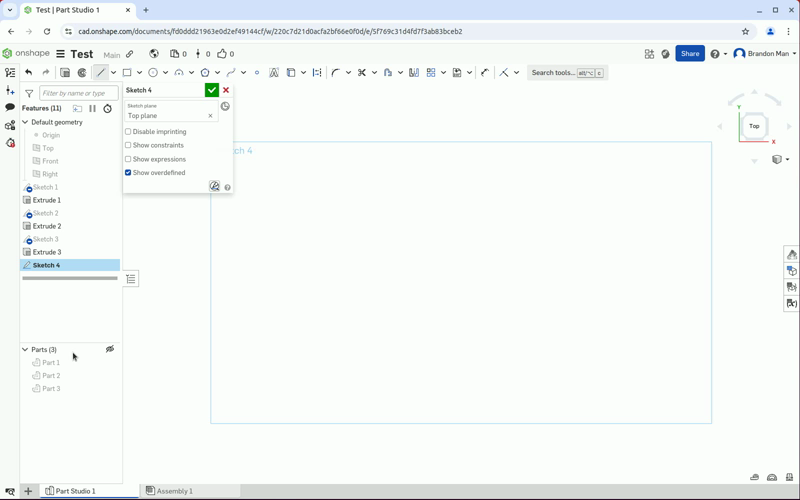
mouse_move(348, 297)
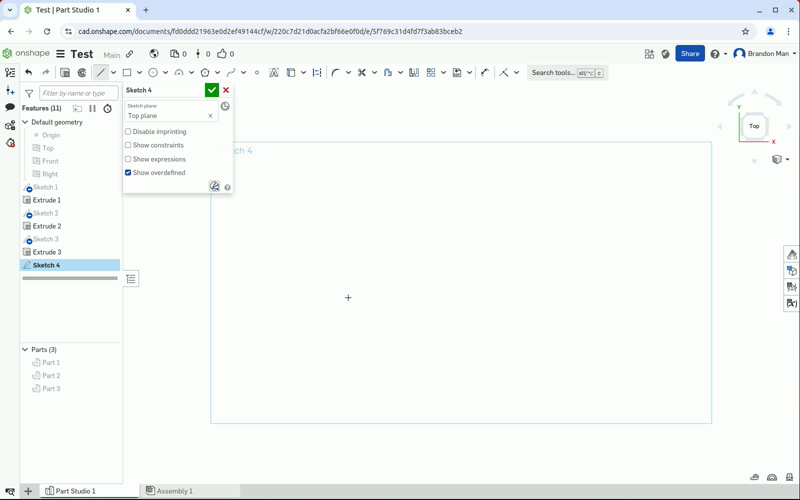
click(348, 297)
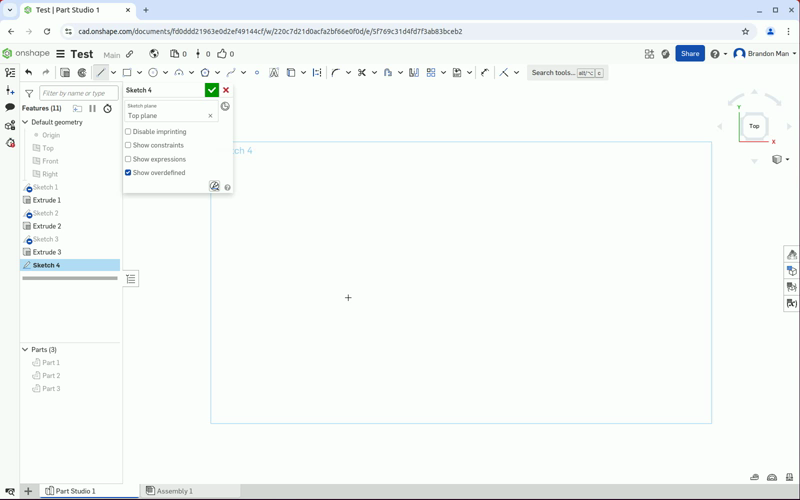
key_up(shift)
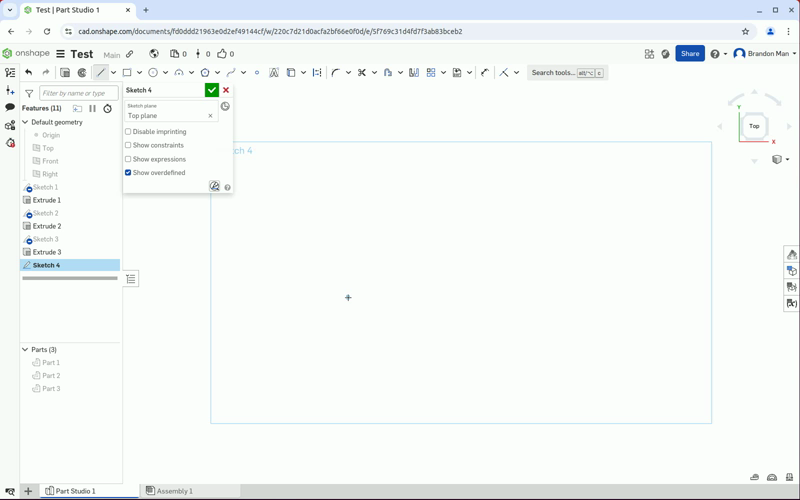
key_down(shift)
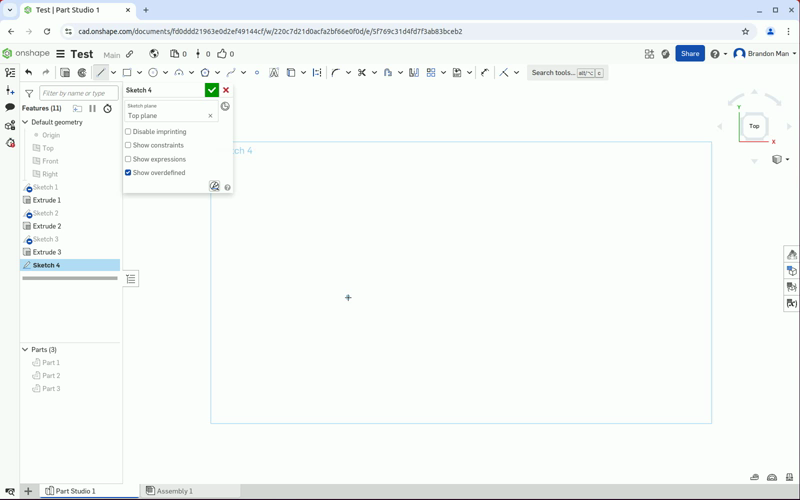
mouse_move(432, 339)
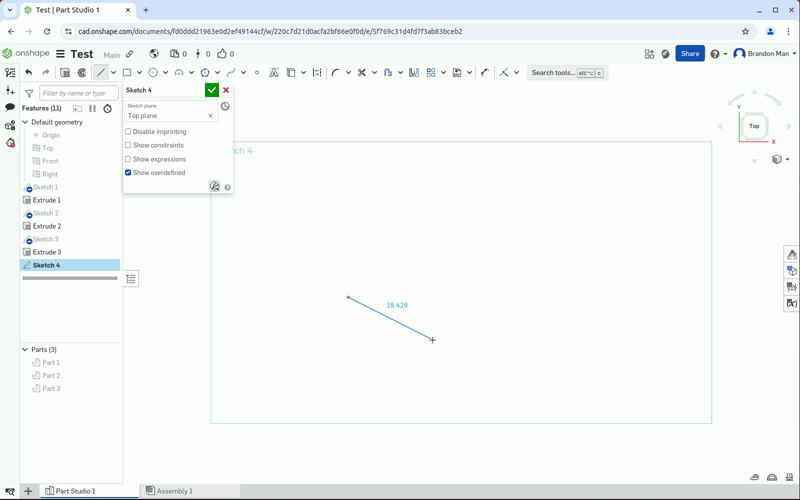
click(432, 339)
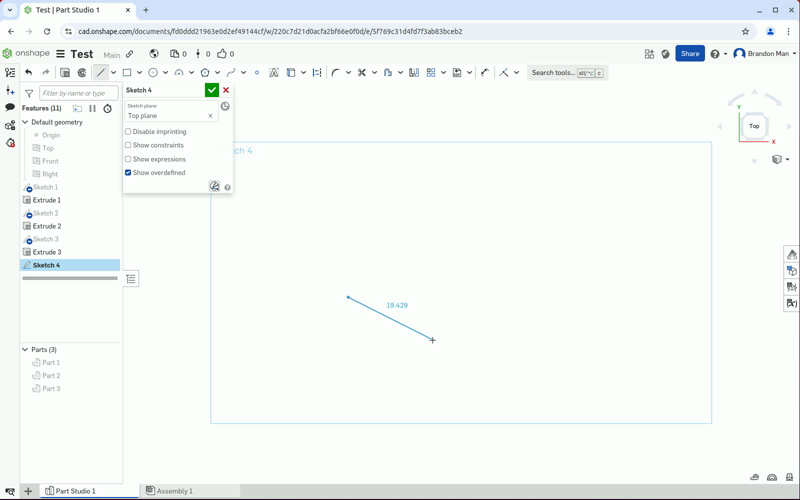
key_up(shift)
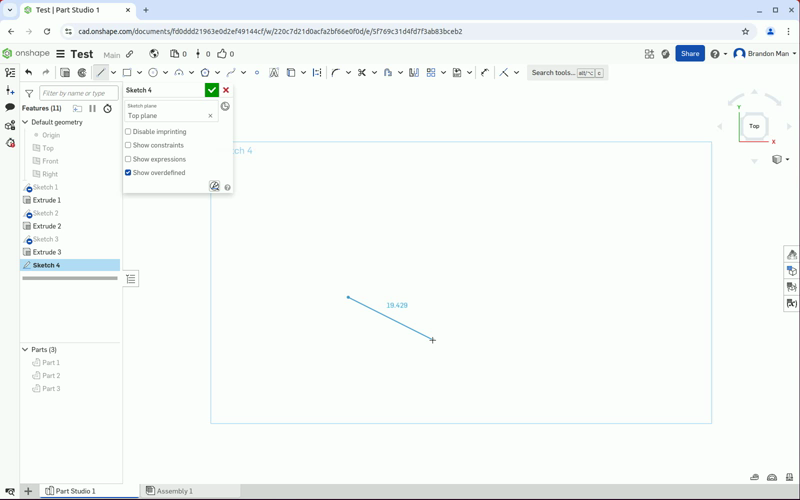
key(esc)
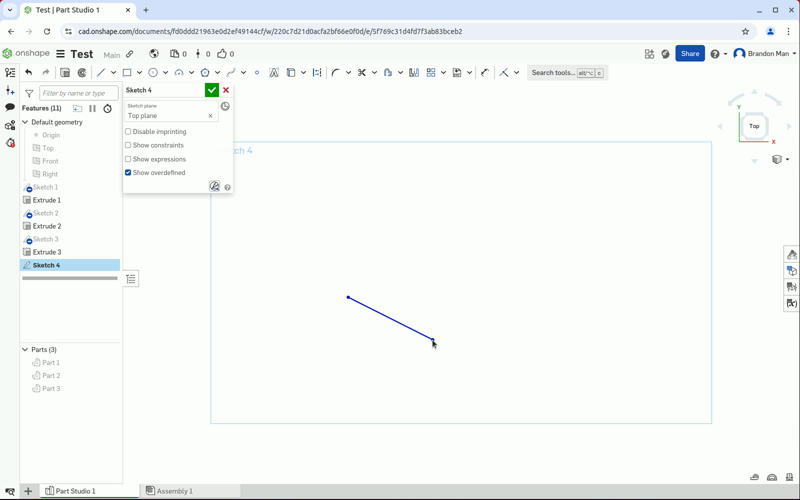
key(a)
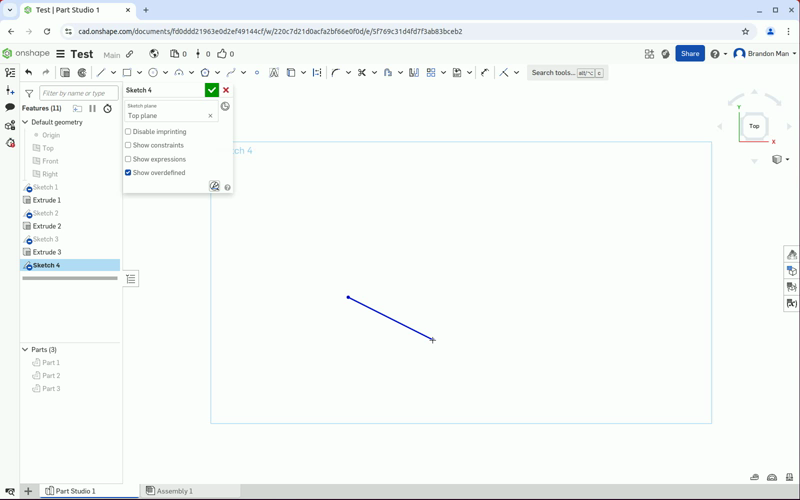
mouse_move(432, 339)
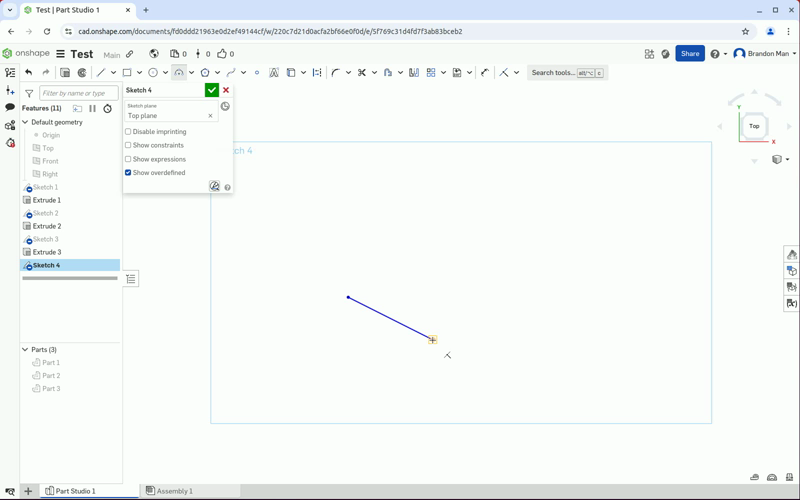
click(432, 339)
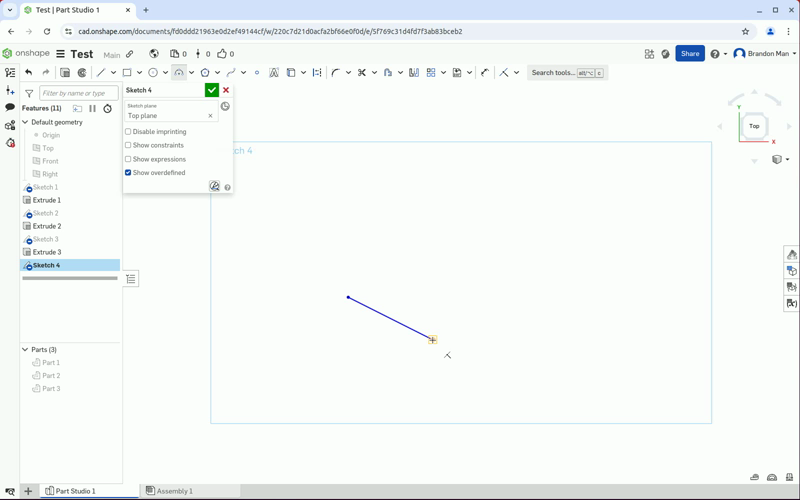
key_down(shift)
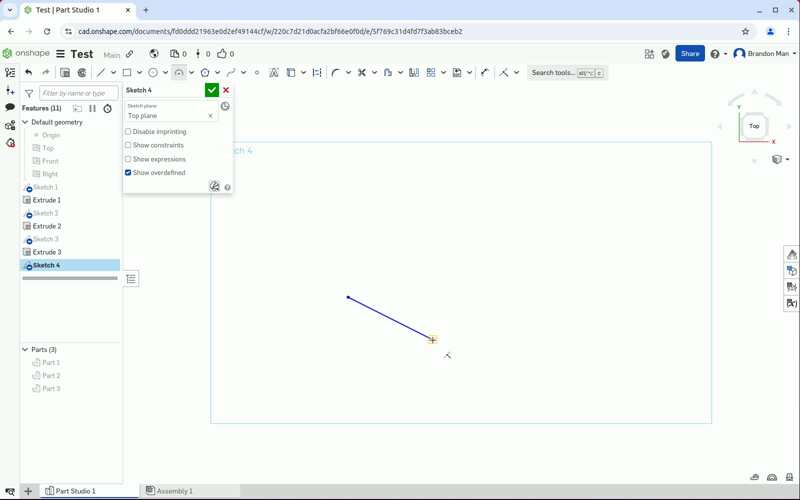
mouse_move(398, 282)
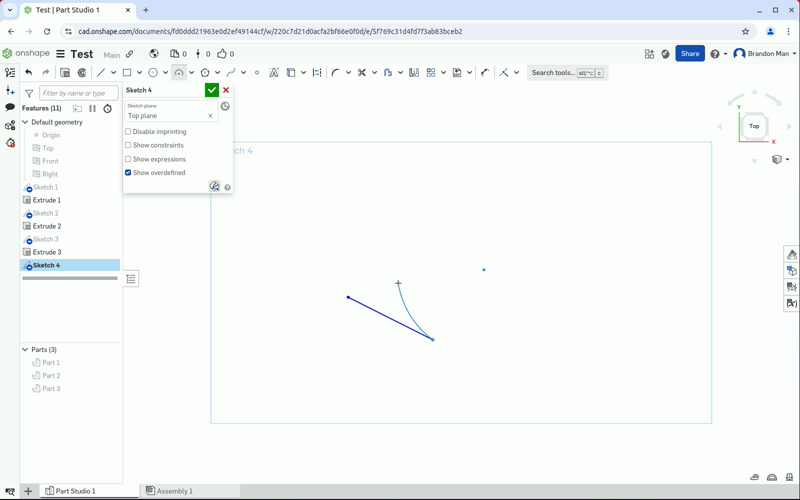
click(398, 282)
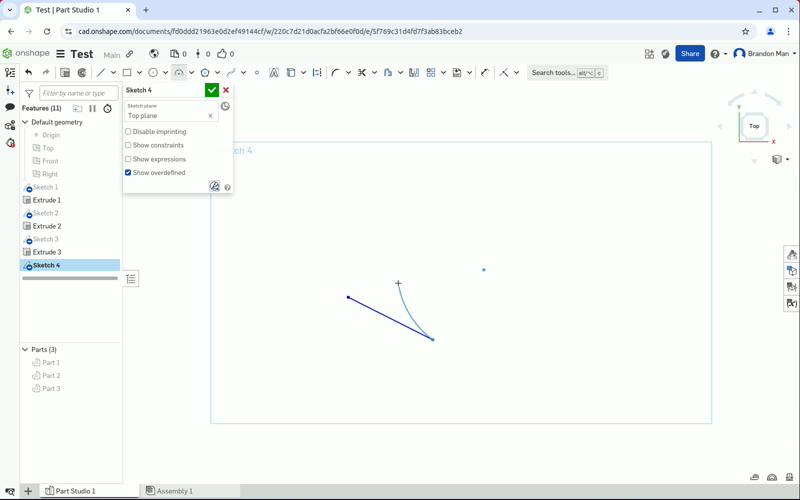
mouse_move(407, 316)
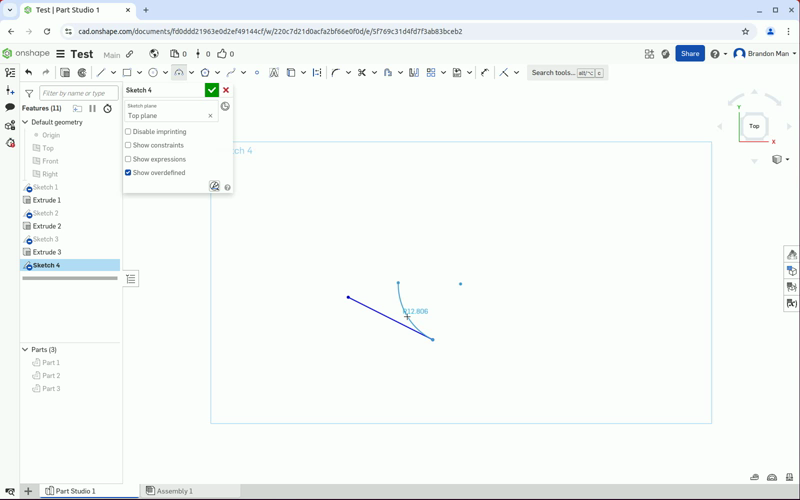
click(407, 316)
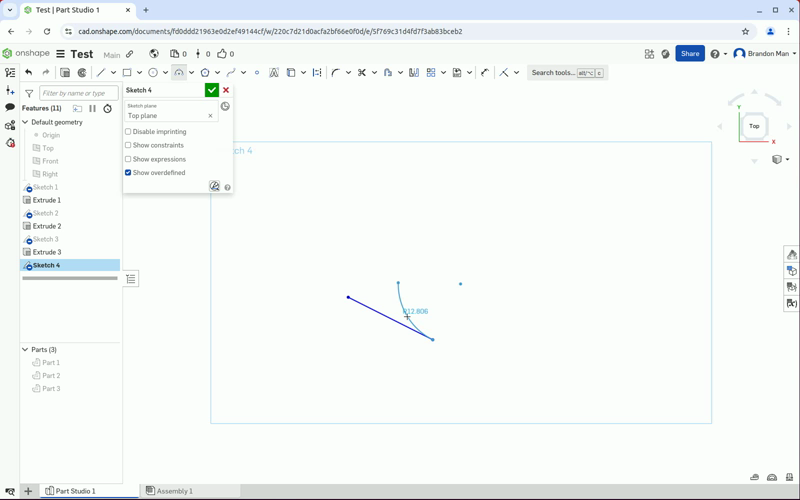
key_up(shift)
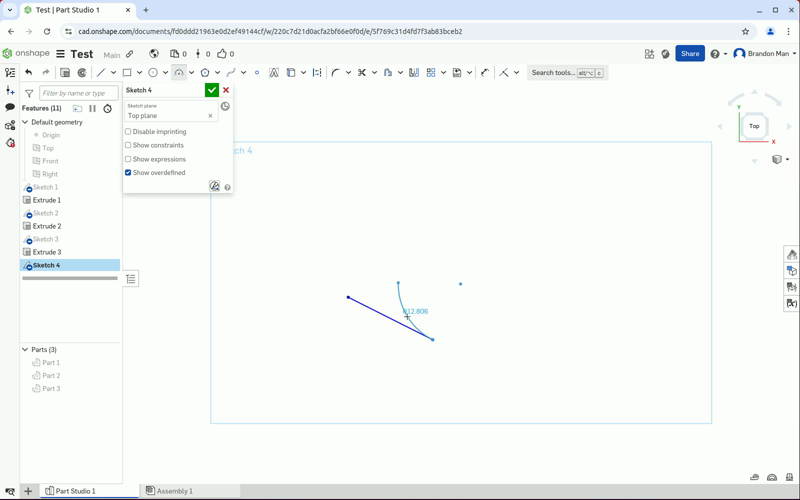
key(esc)
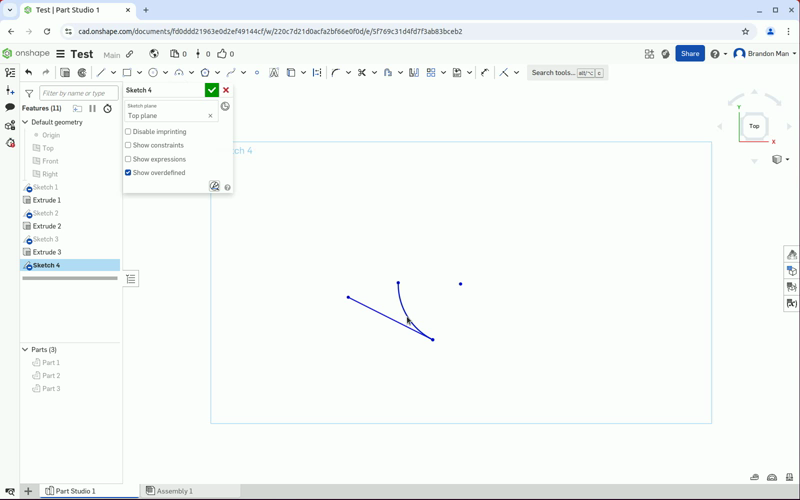
key(l)
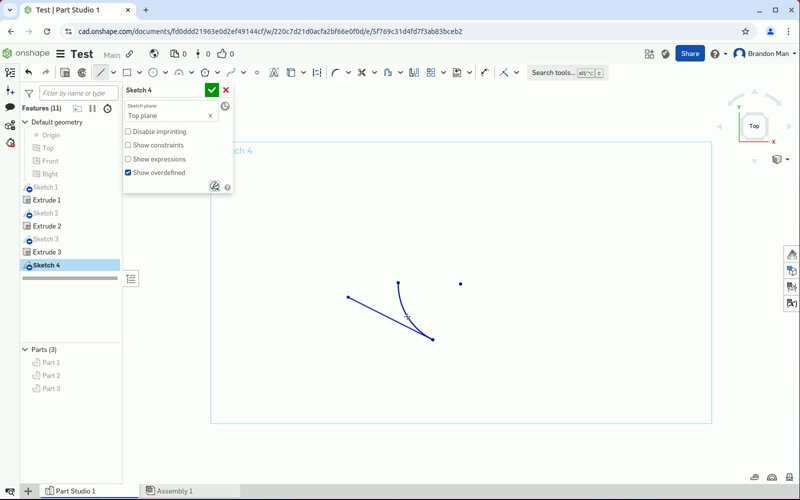
mouse_move(398, 282)
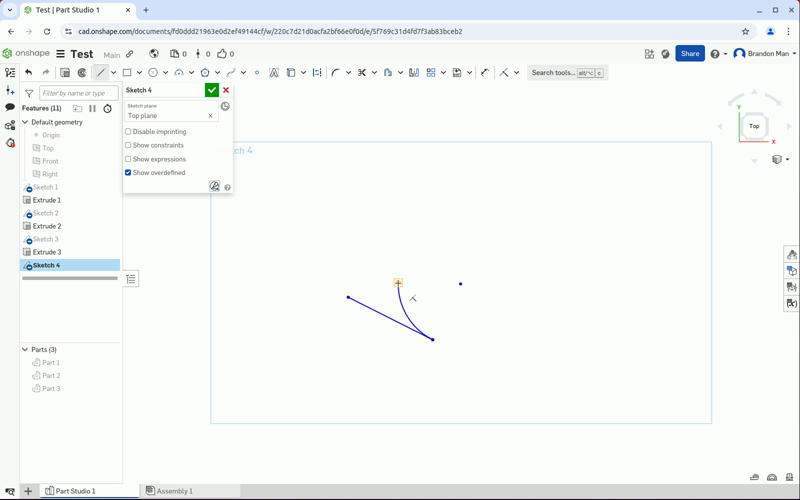
click(398, 282)
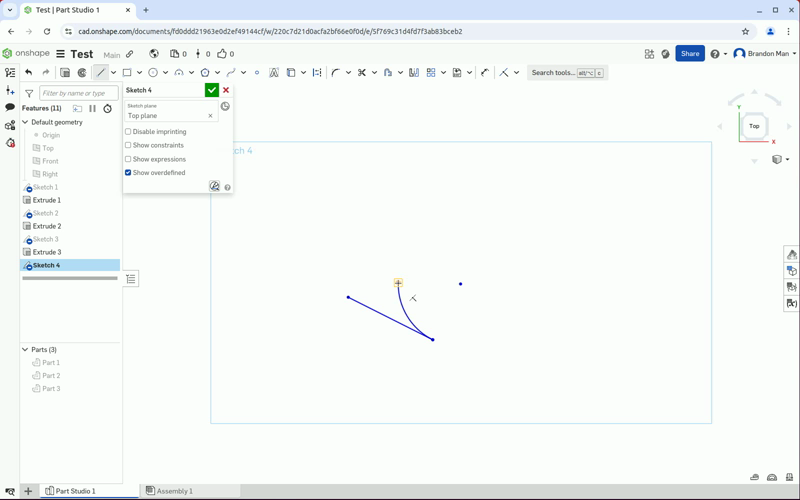
key_down(shift)
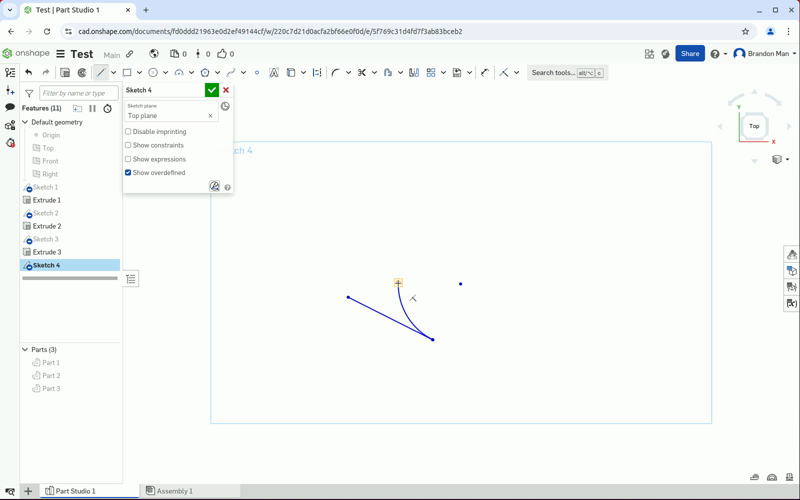
mouse_move(428, 282)
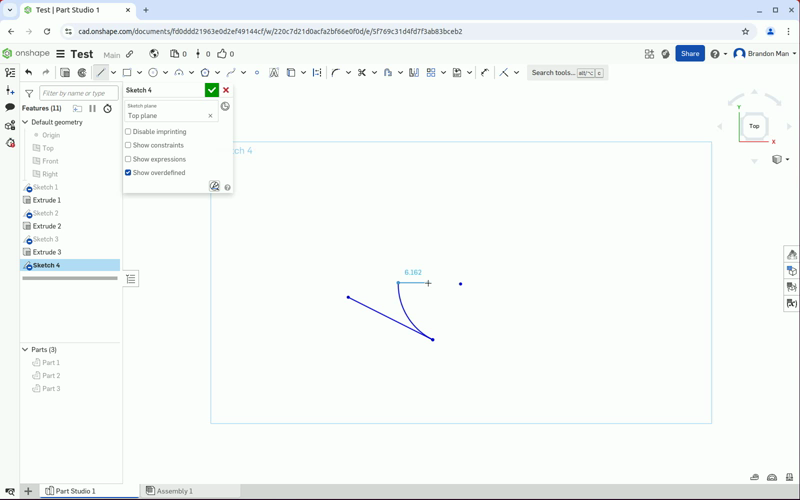
mouse_move(387, 282)
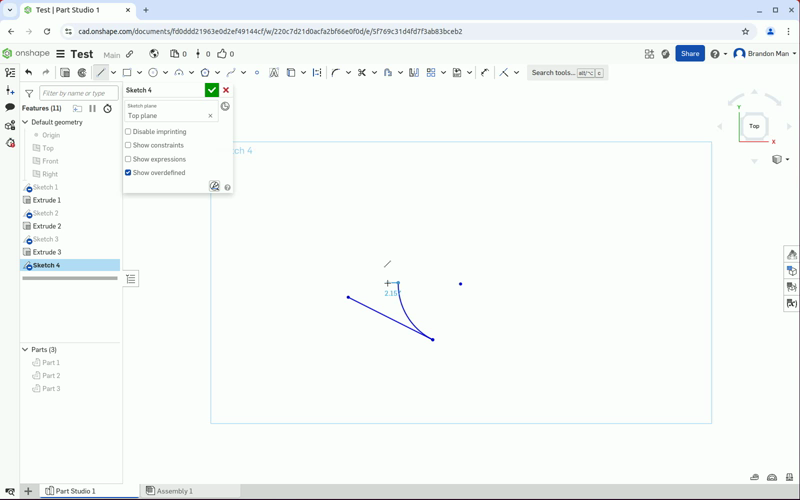
click(387, 282)
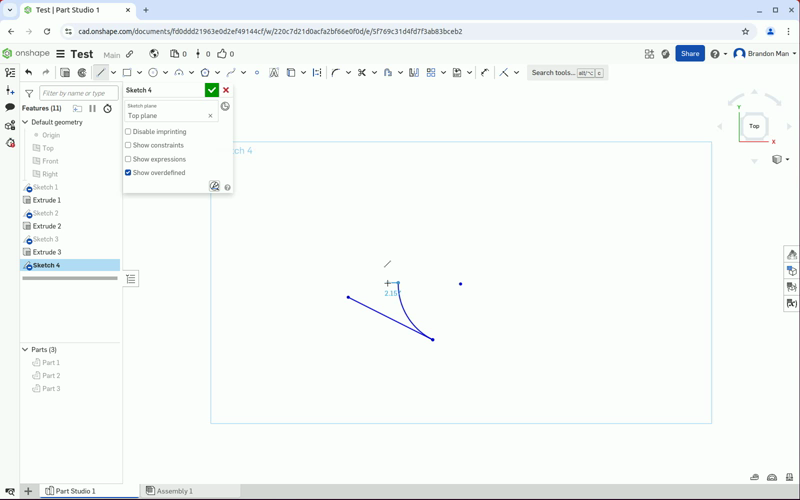
key_up(shift)
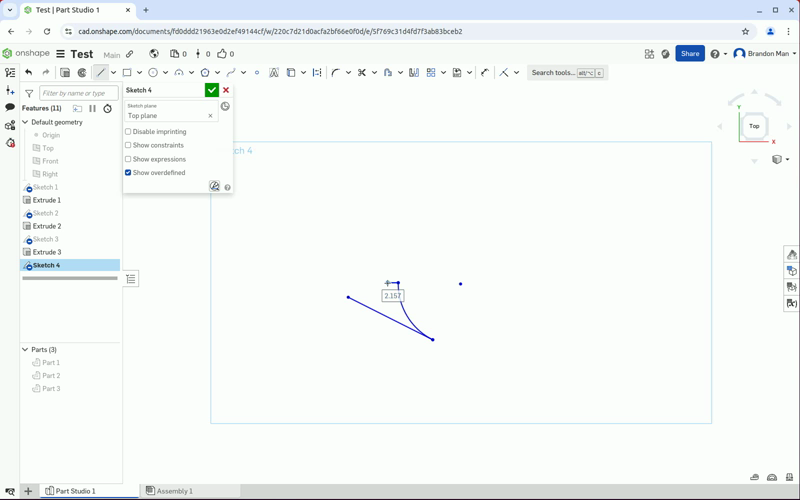
key(esc)
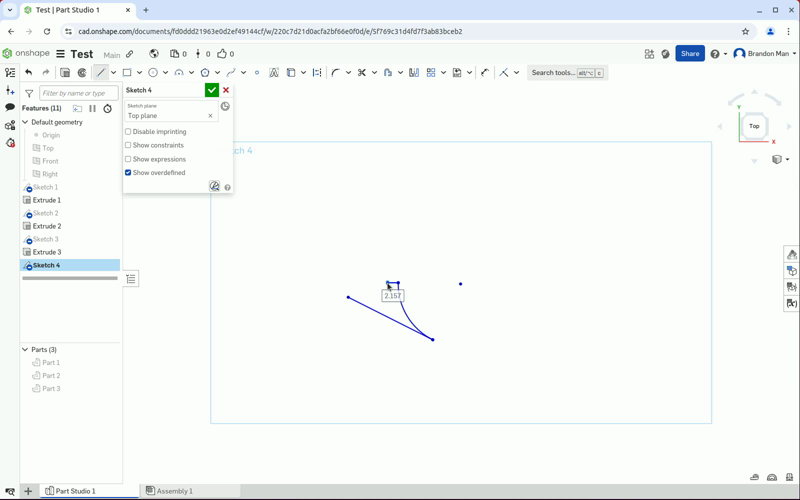
key(a)
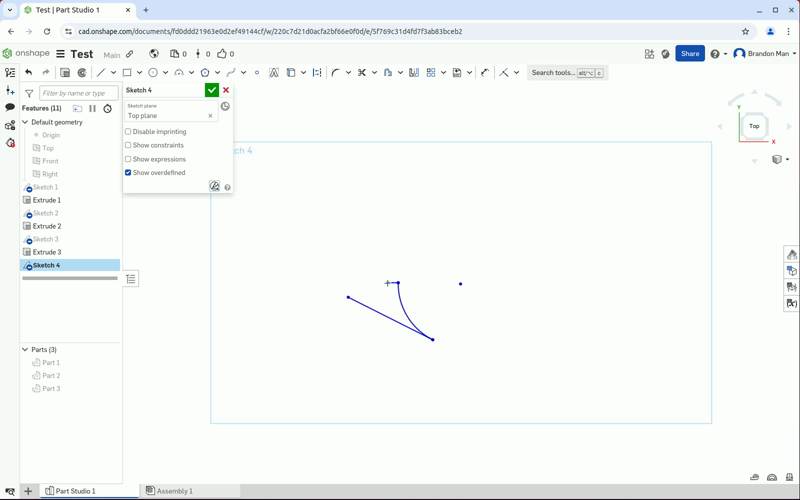
mouse_move(387, 282)
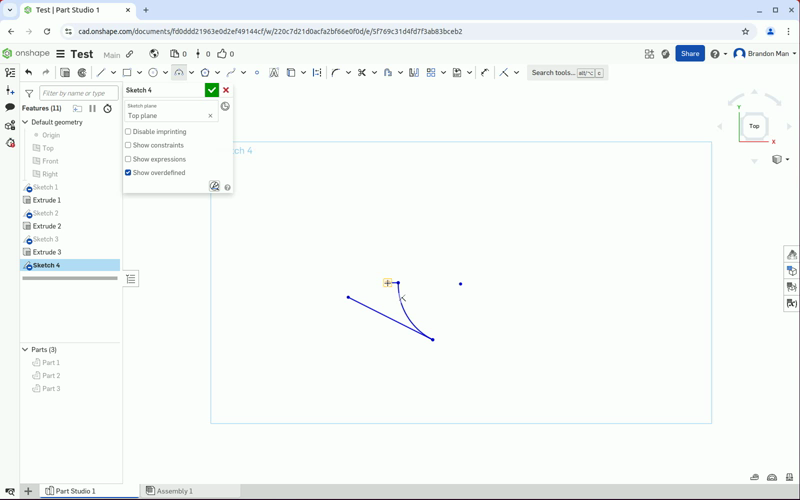
click(387, 282)
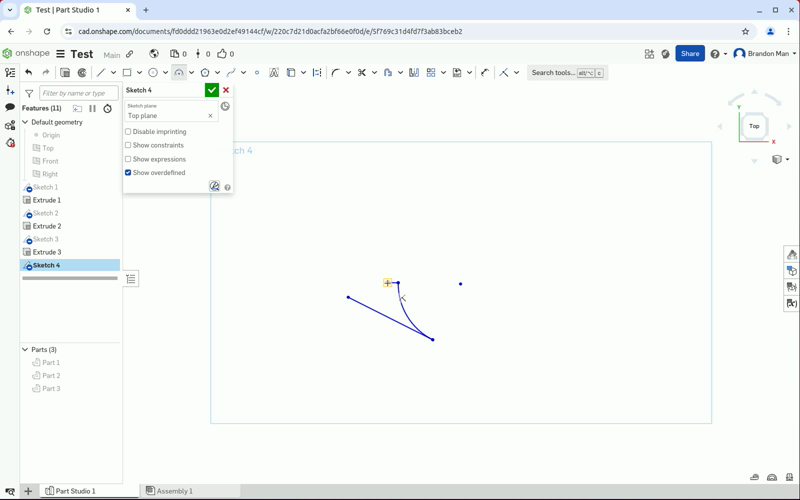
key_down(shift)
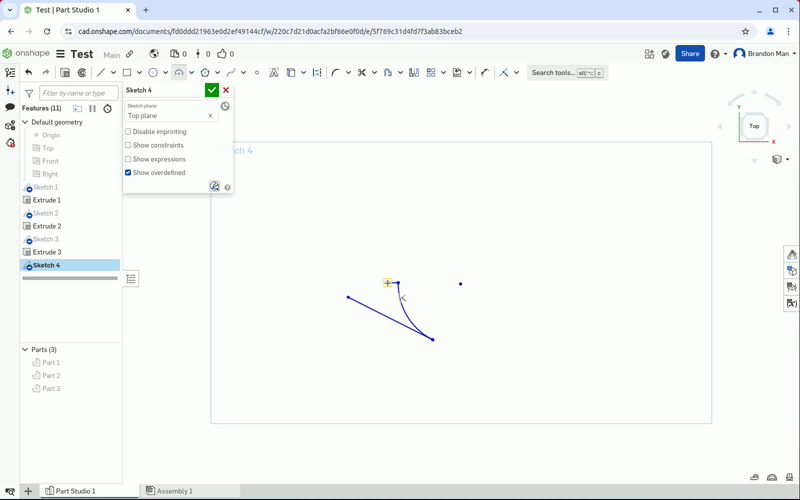
mouse_move(361, 282)
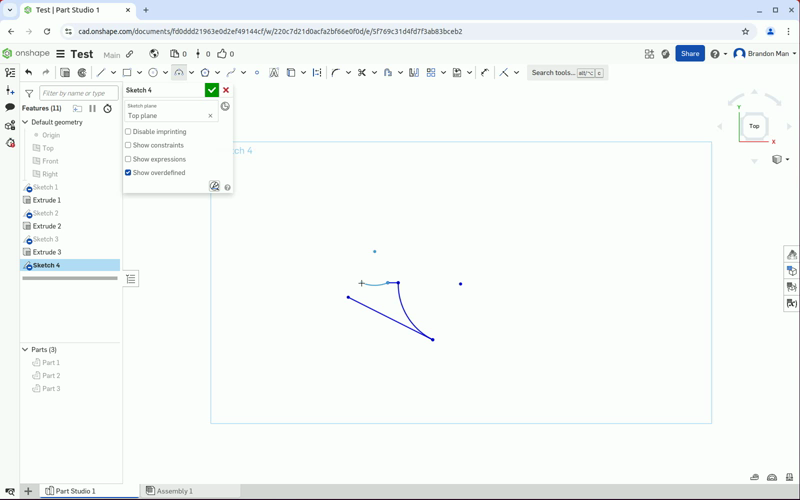
click(361, 282)
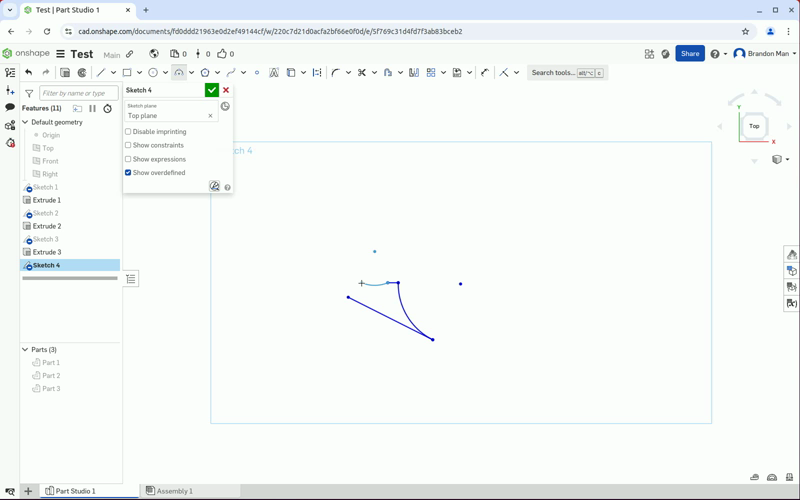
mouse_move(374, 295)
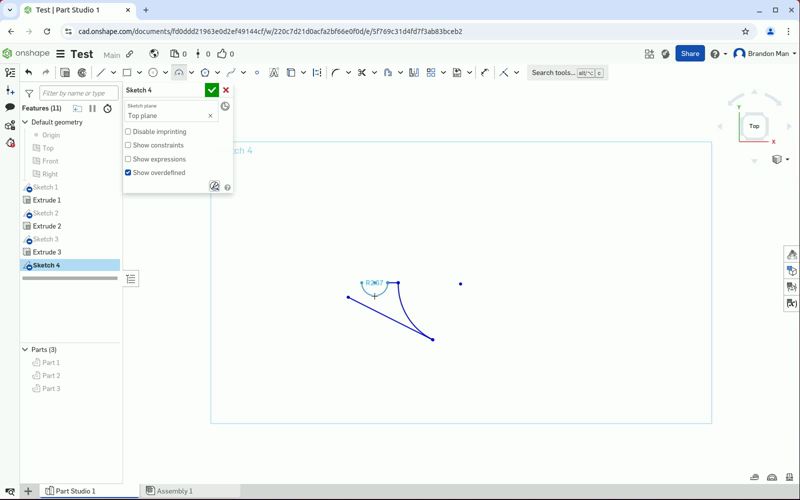
click(374, 295)
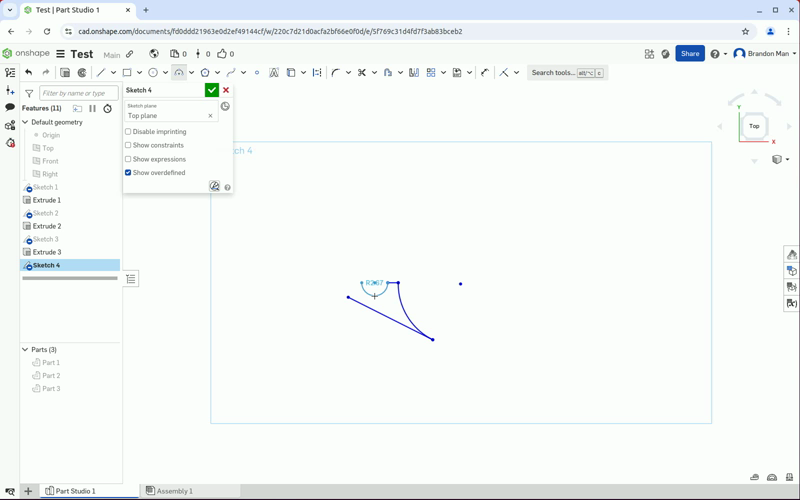
key_up(shift)
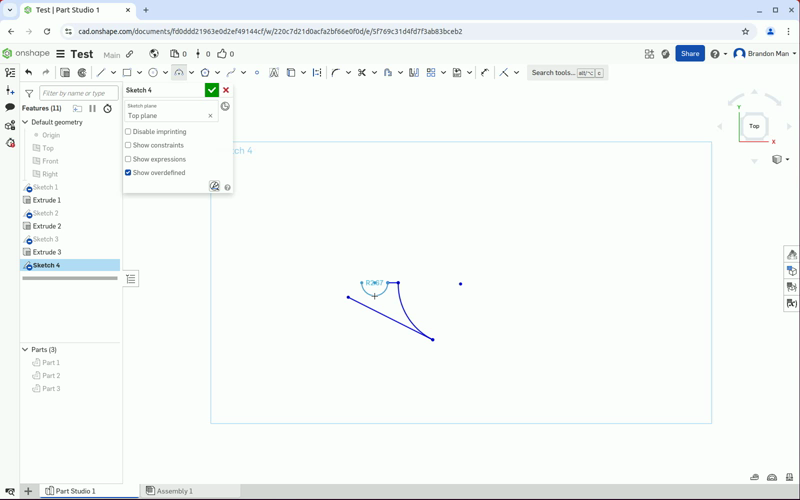
key(esc)
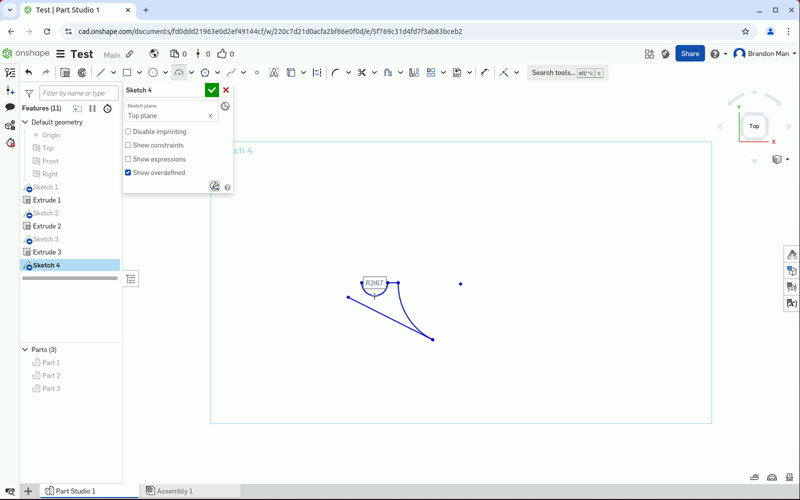
key(l)
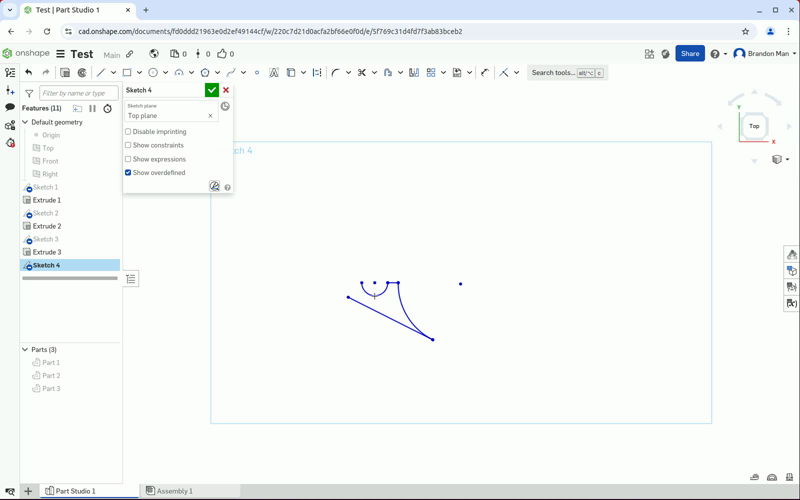
mouse_move(361, 282)
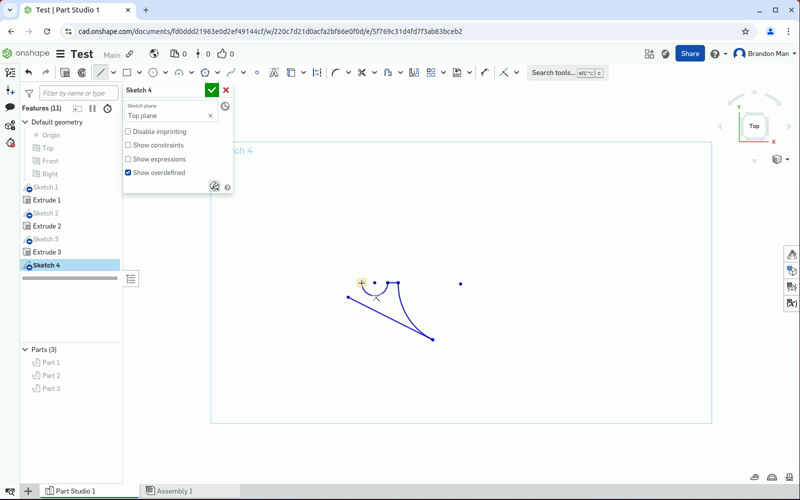
click(361, 282)
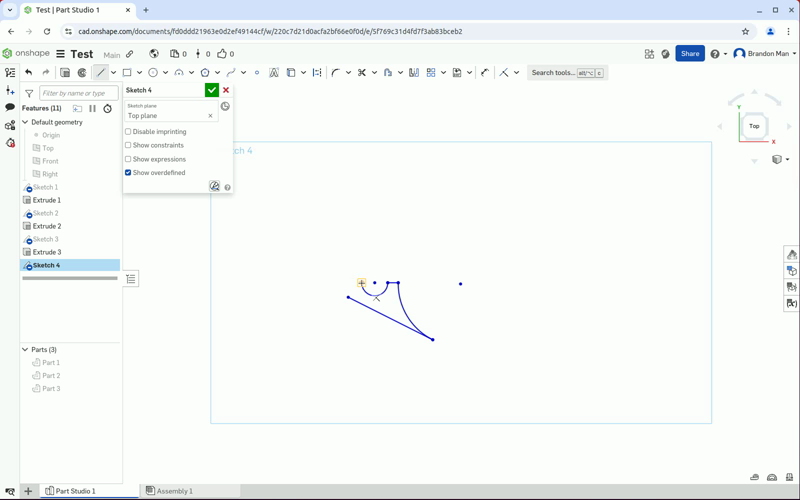
key_down(shift)
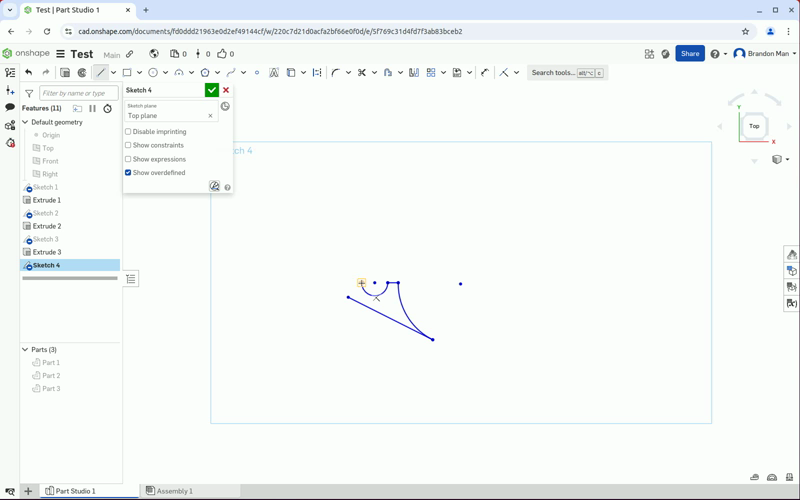
mouse_move(391, 282)
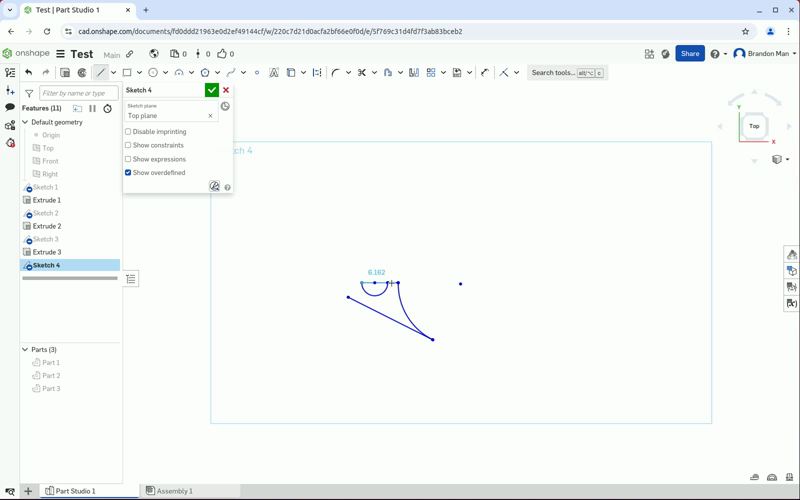
mouse_move(348, 282)
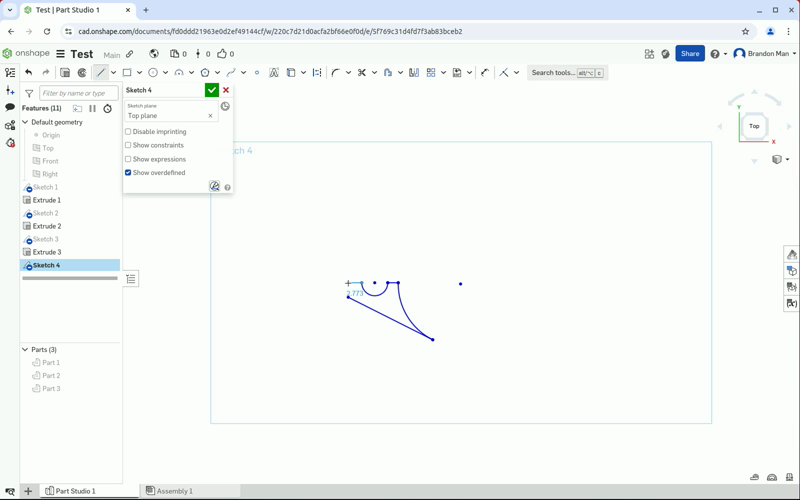
click(348, 282)
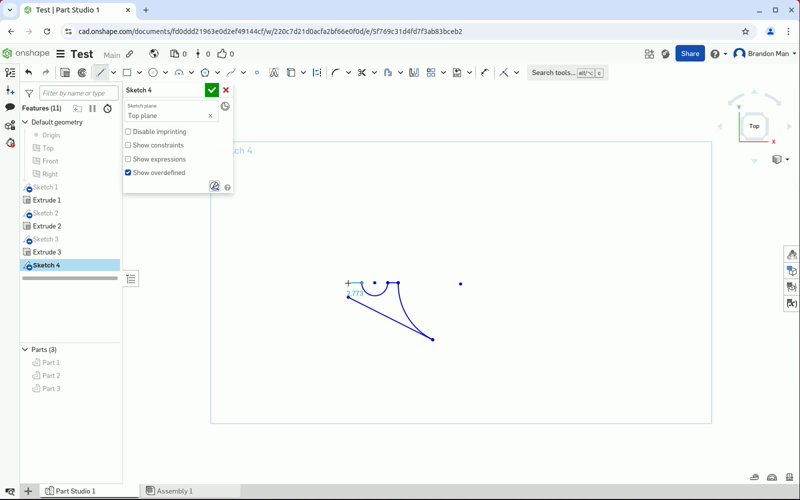
key_up(shift)
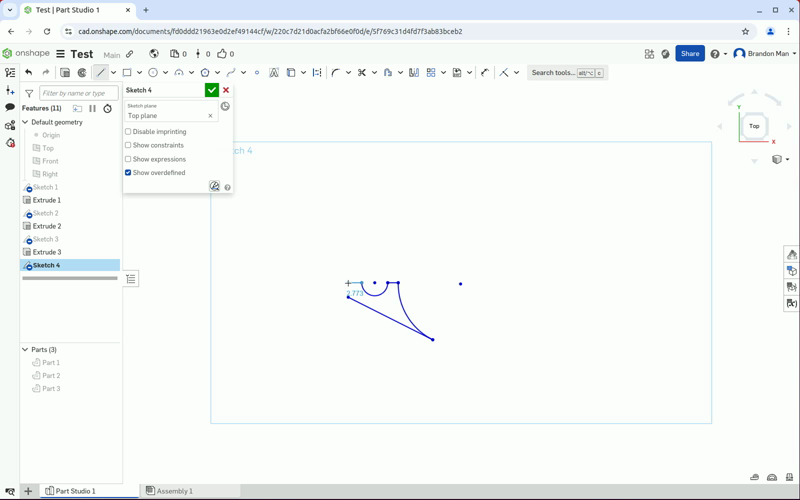
mouse_move(378, 282)
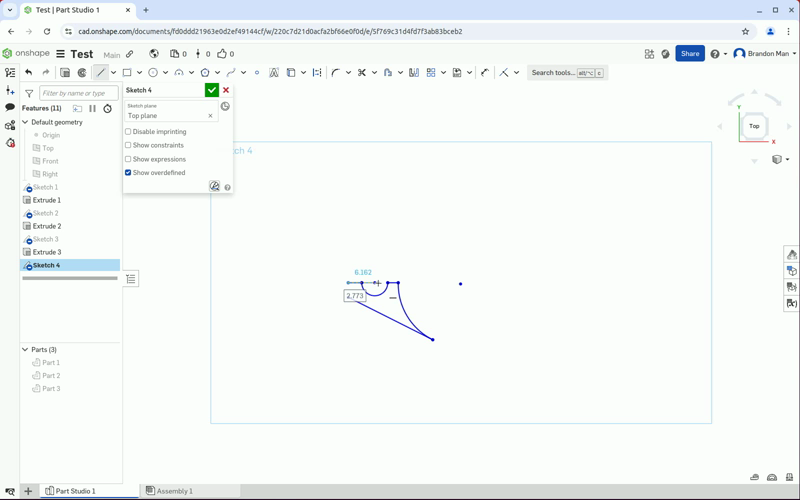
key_down(shift)
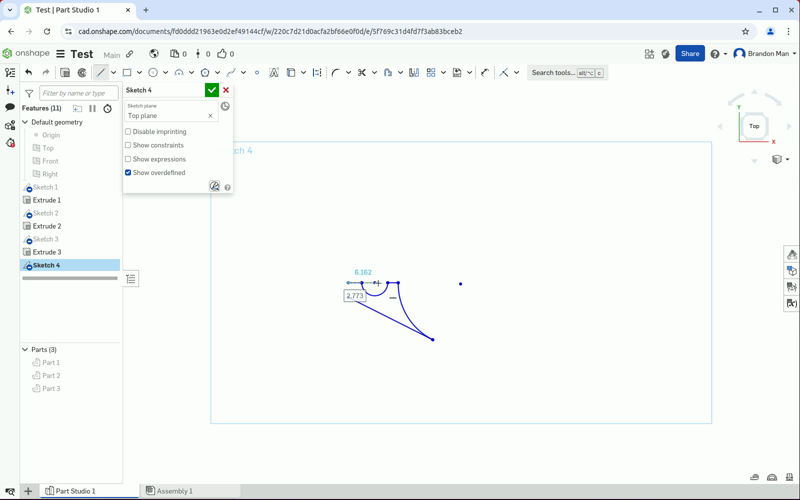
mouse_move(348, 297)
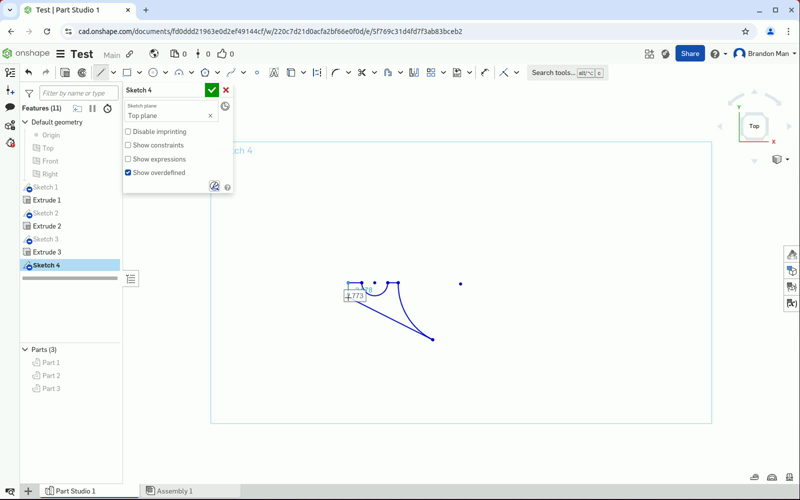
key_up(shift)
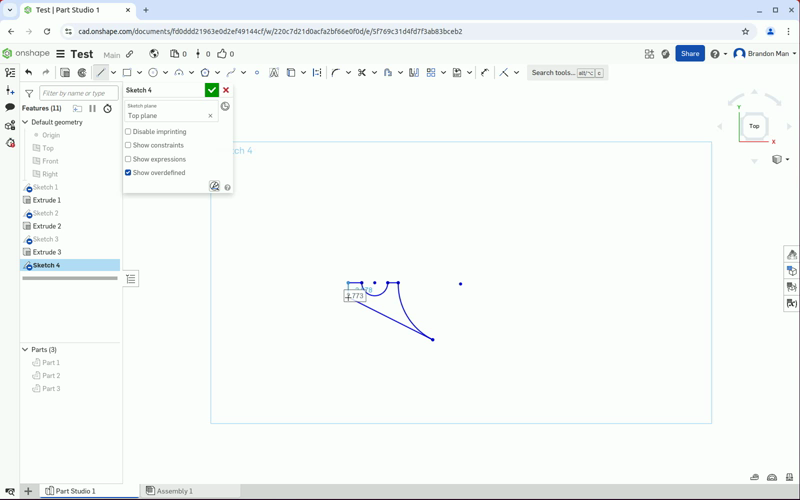
click(348, 297)
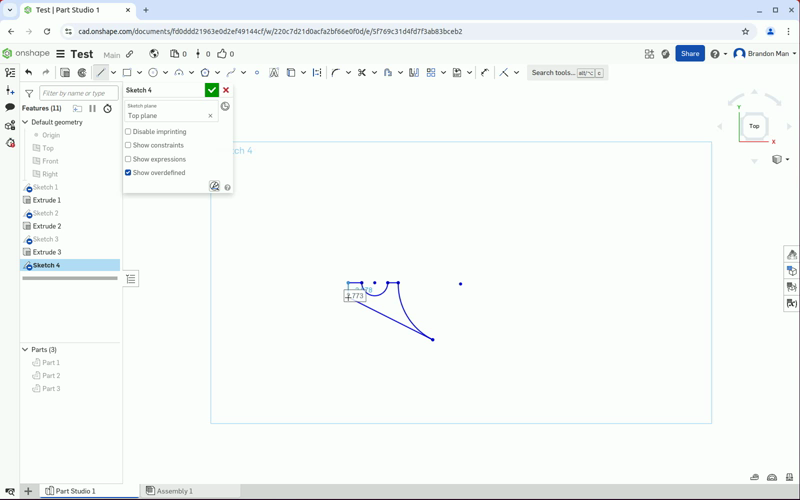
key(esc)
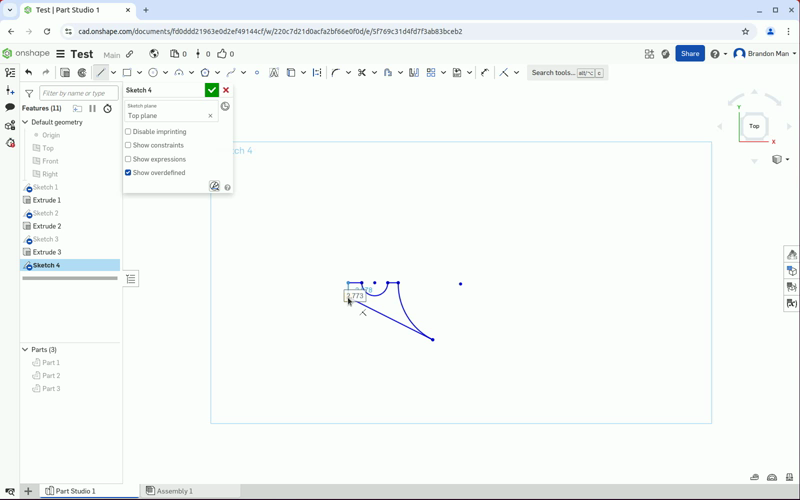
mouse_move(387, 293)
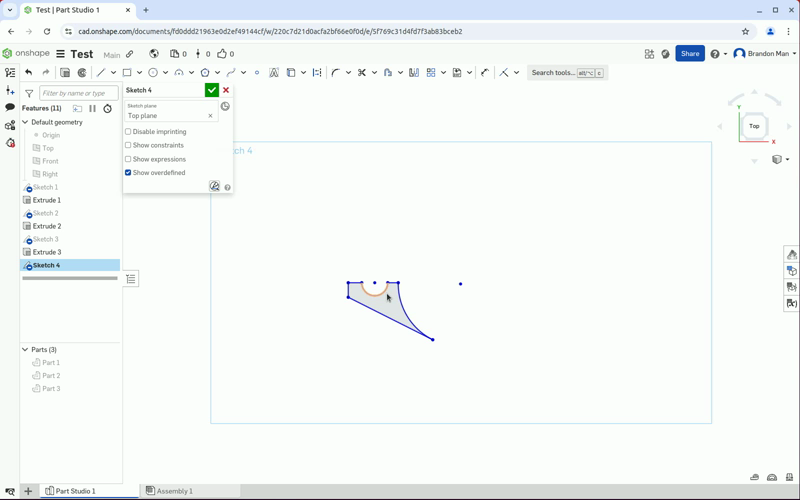
scroll(6)
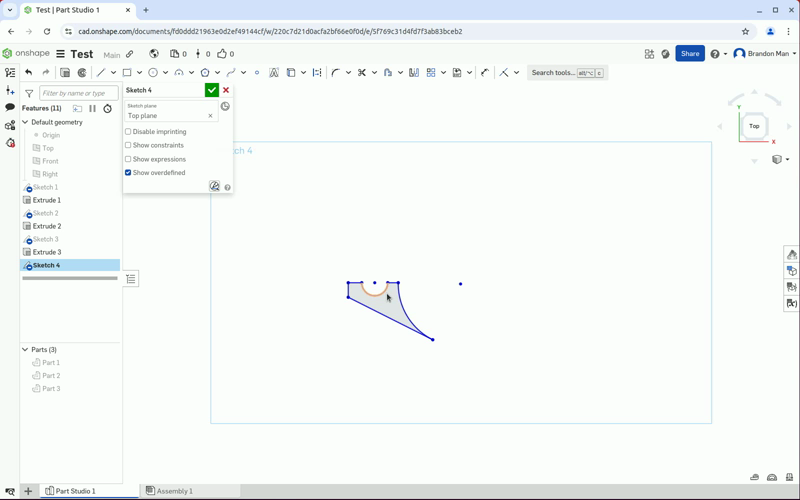
scroll(6)
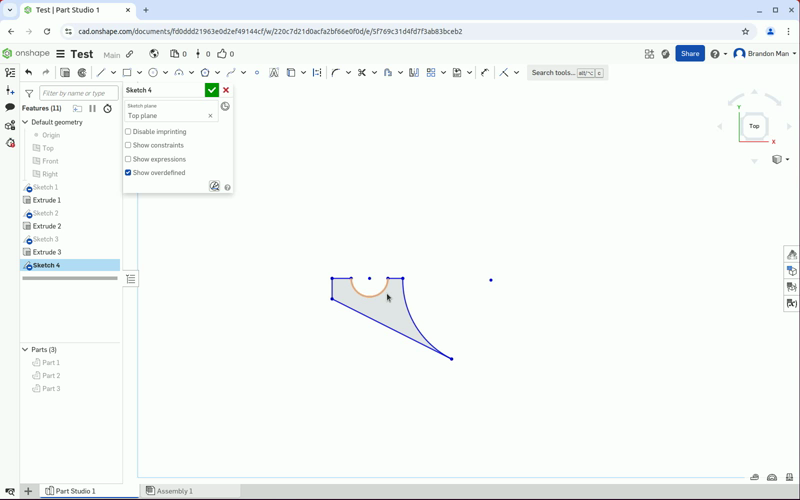
scroll(6)
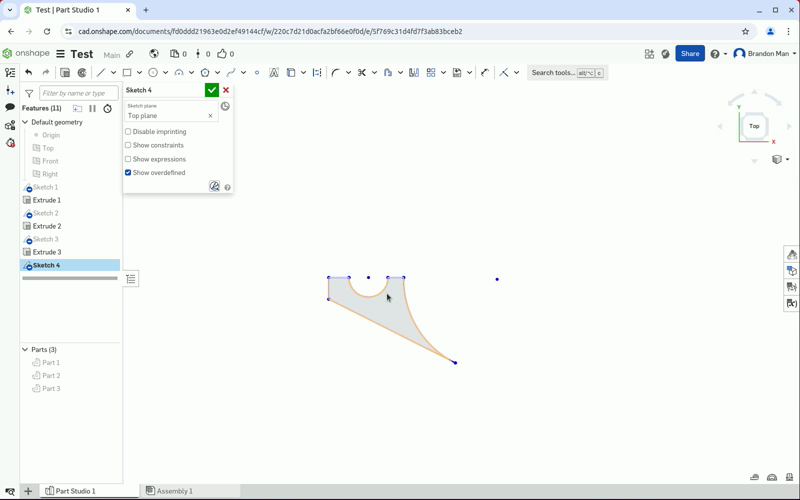
scroll(6)
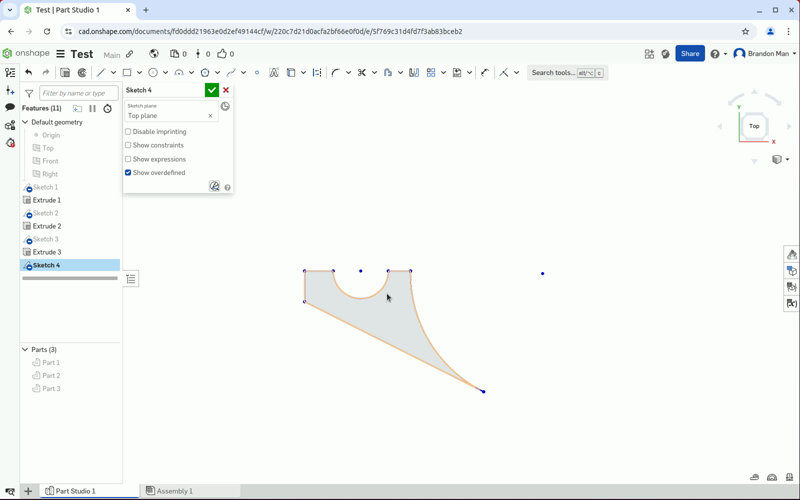
scroll(6)
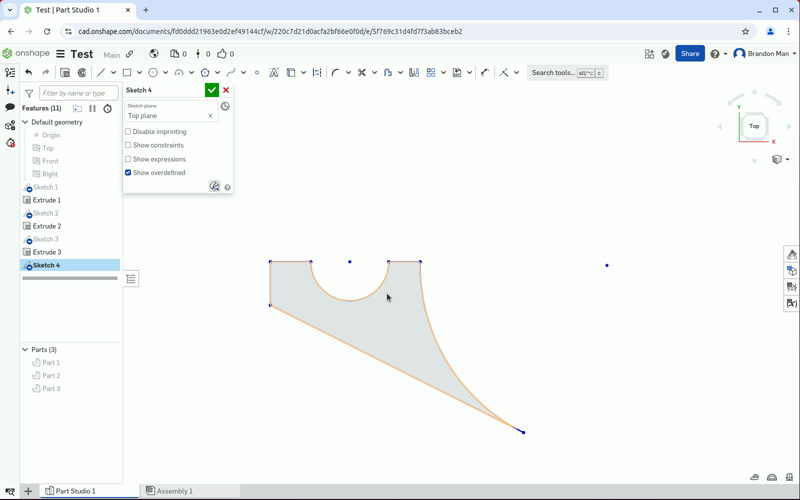
scroll(6)
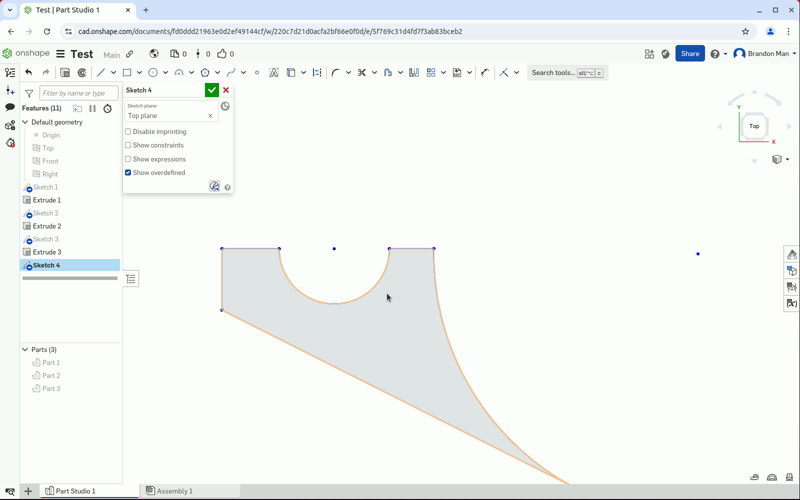
scroll(6)
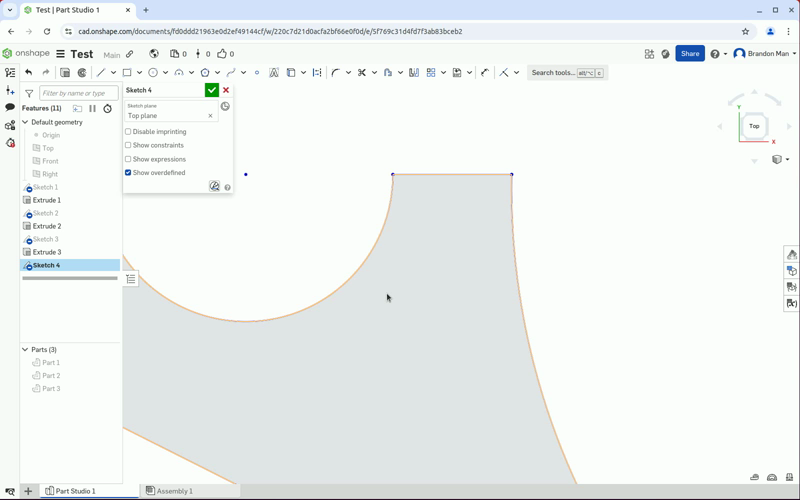
click(387, 293)
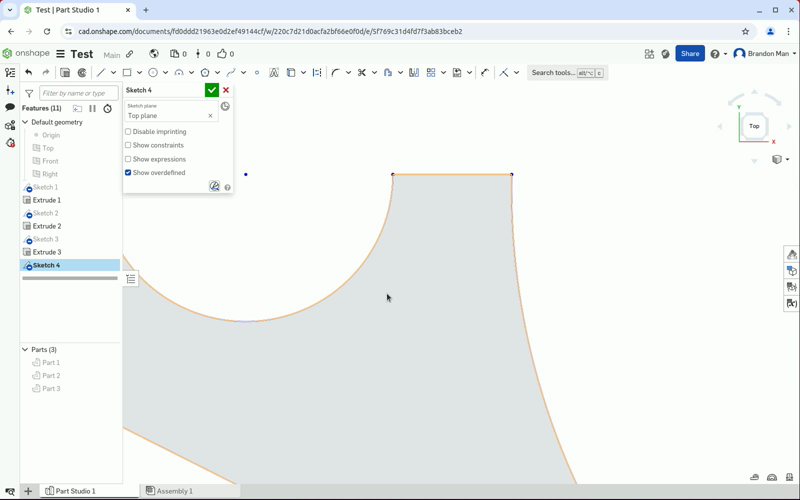
scroll(-6)
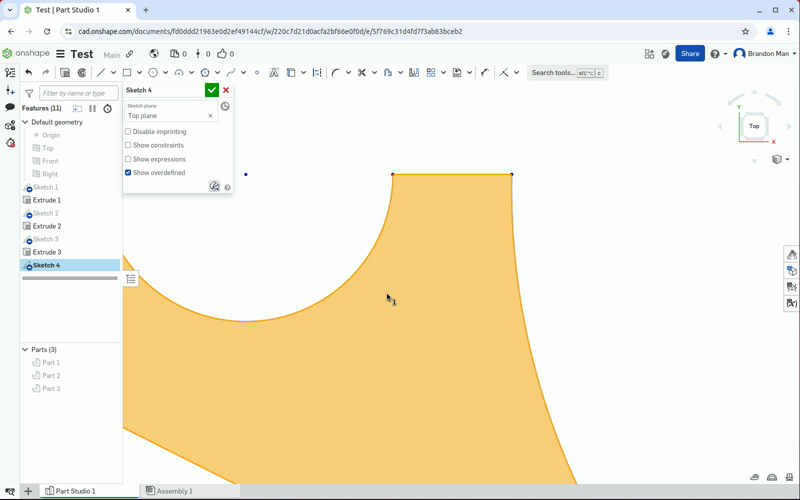
scroll(-6)
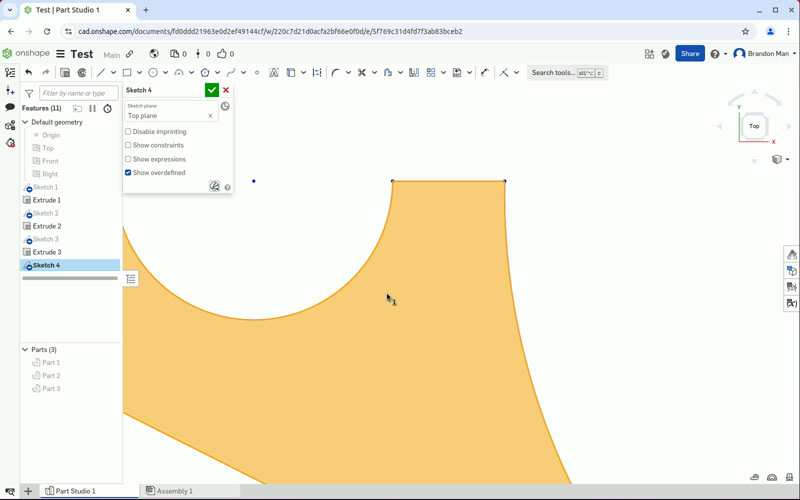
scroll(-6)
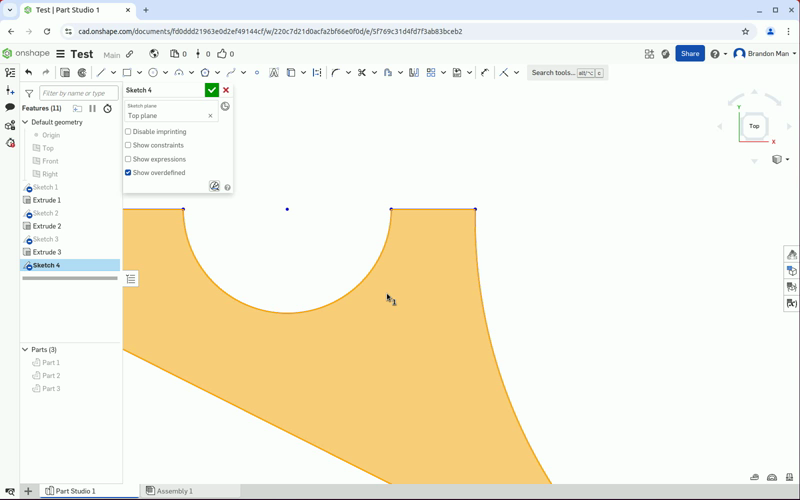
scroll(-6)
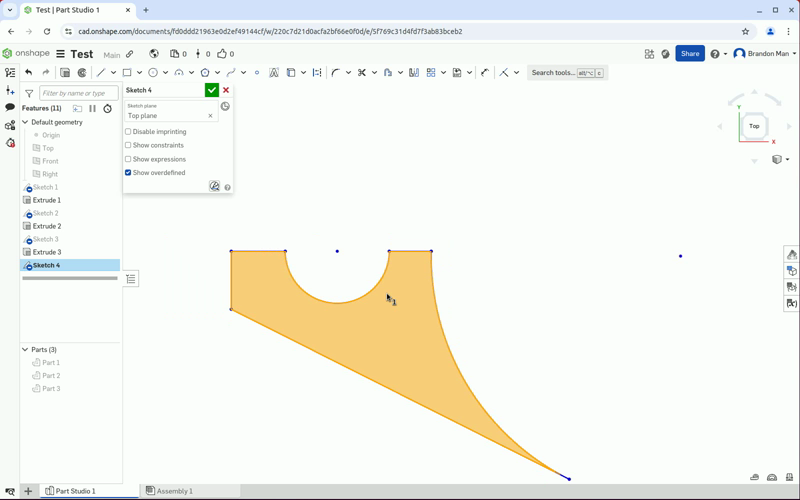
scroll(-6)
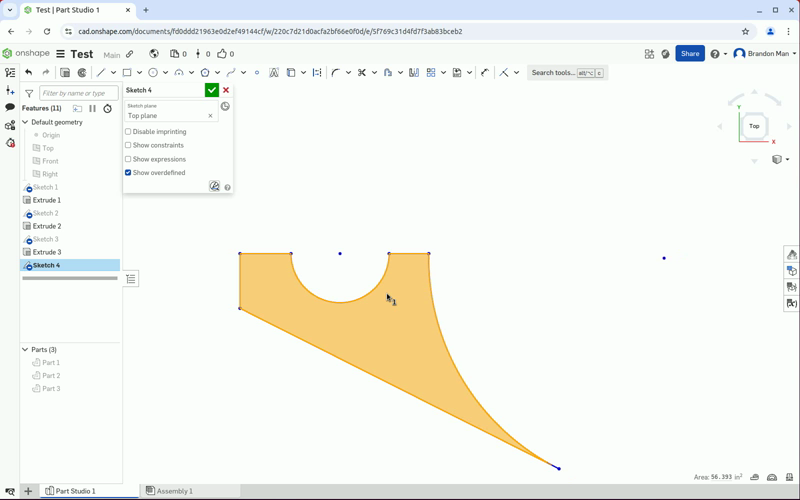
scroll(-6)
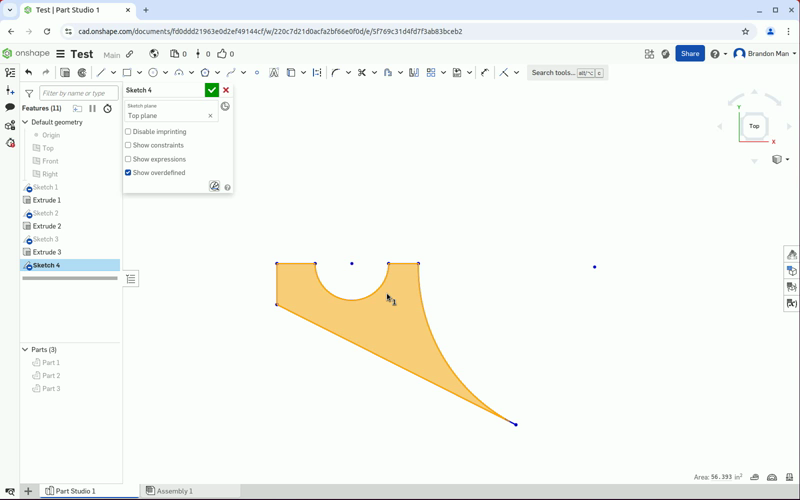
scroll(-6)
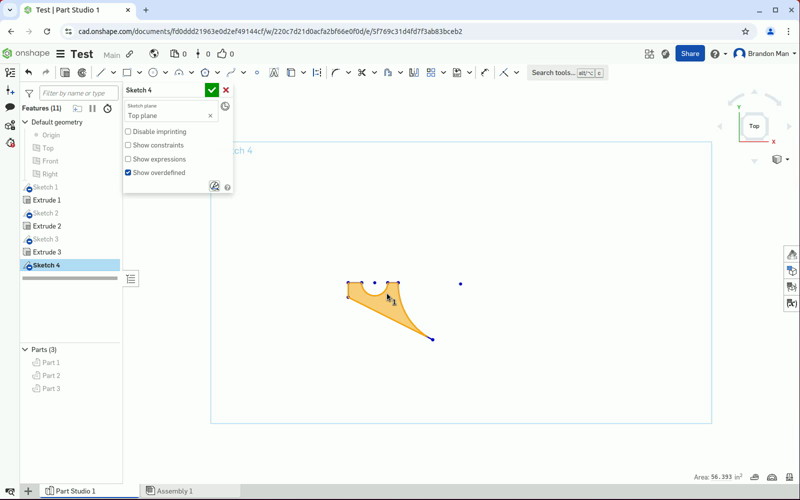
mouse_move(73, 352)
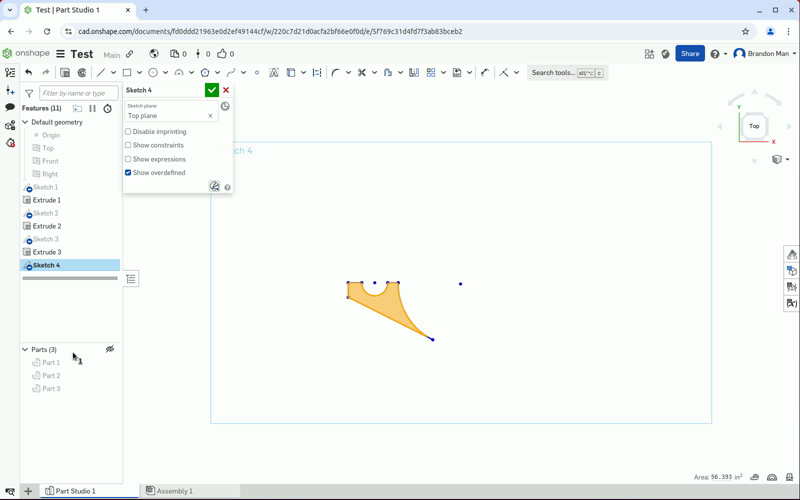
key(shift+y)
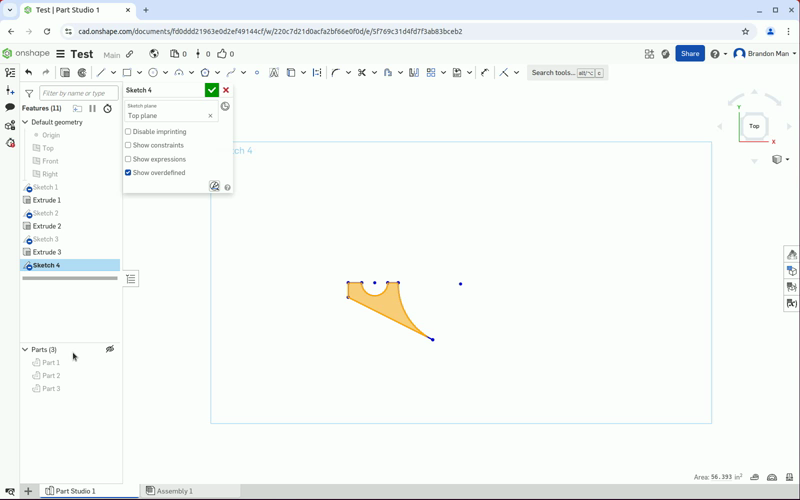
key(shift+e)
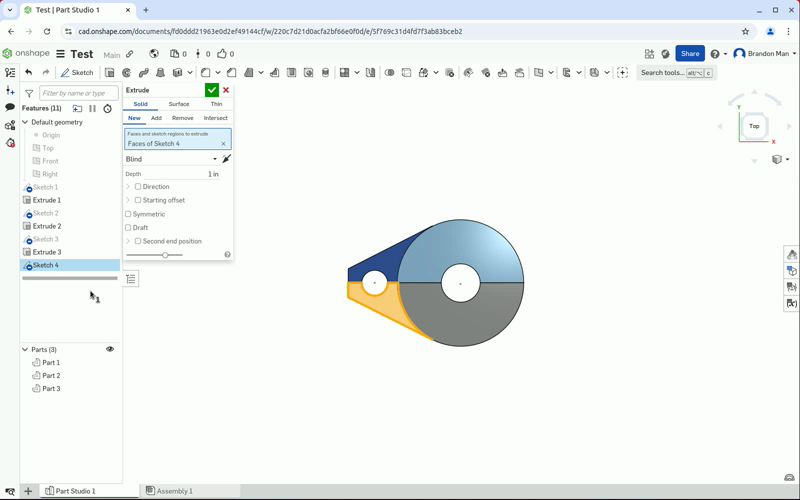
mouse_move(143, 106)
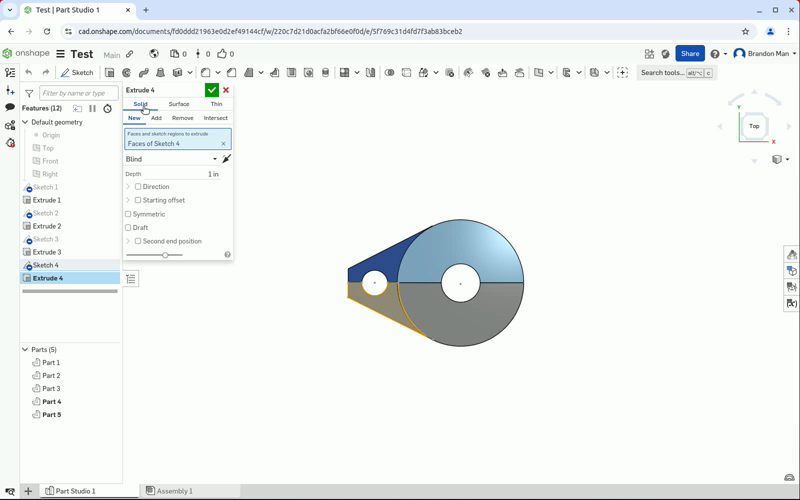
click(143, 106)
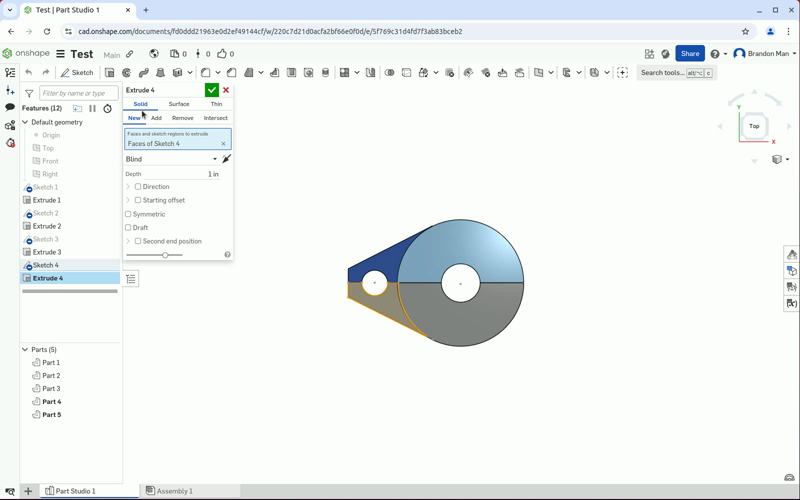
mouse_move(137, 120)
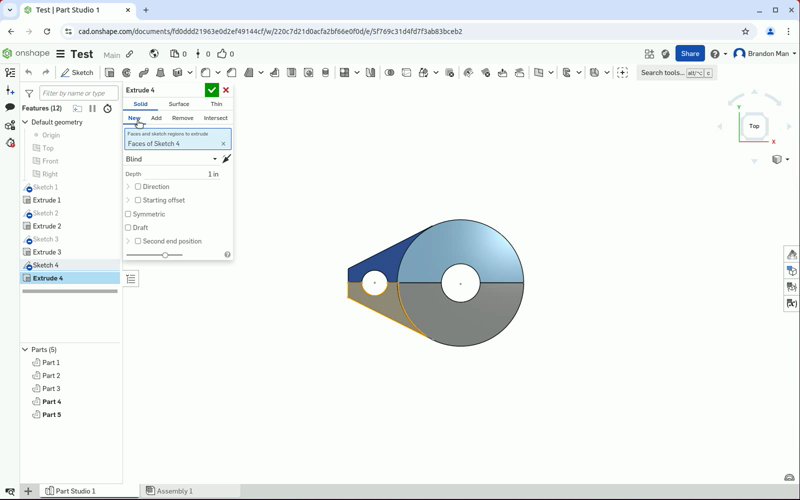
click(137, 120)
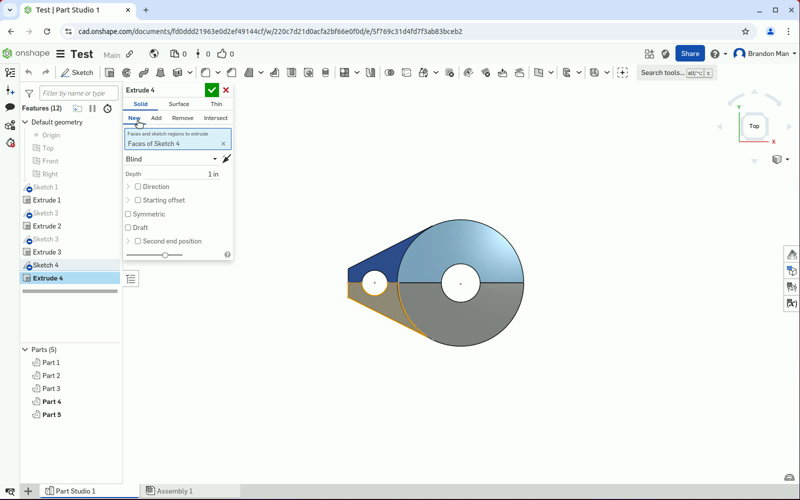
key(tab, 4)
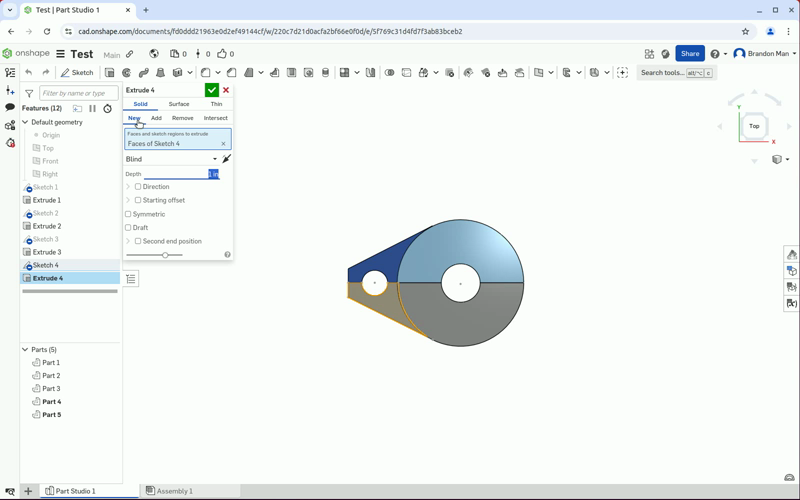
text(4.333)
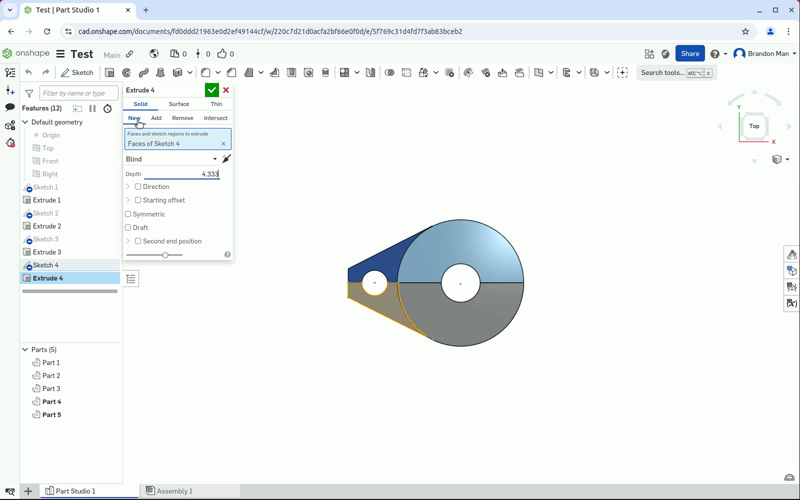
key(enter)
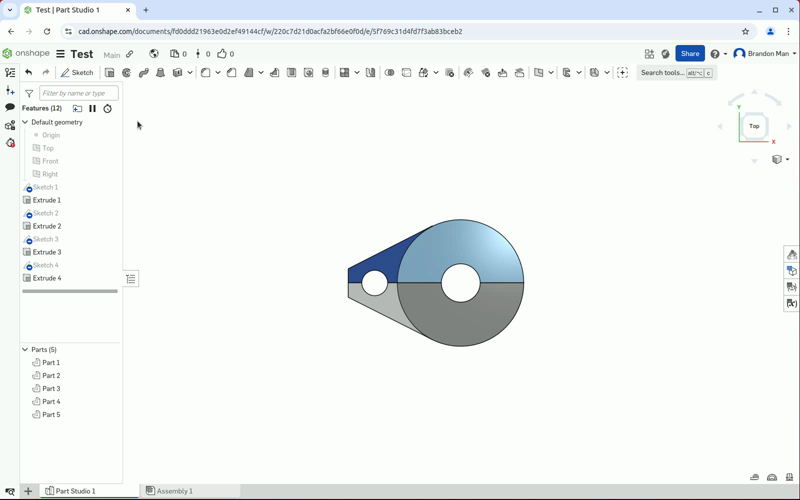
key(shift+h)
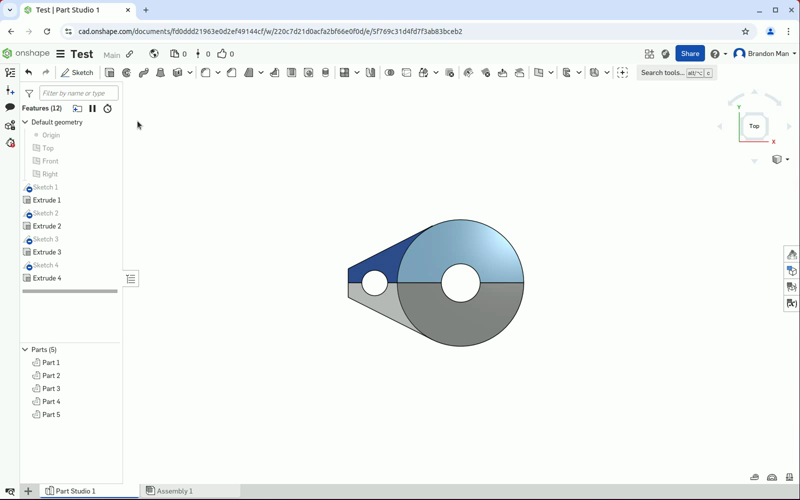
key(shift+h)
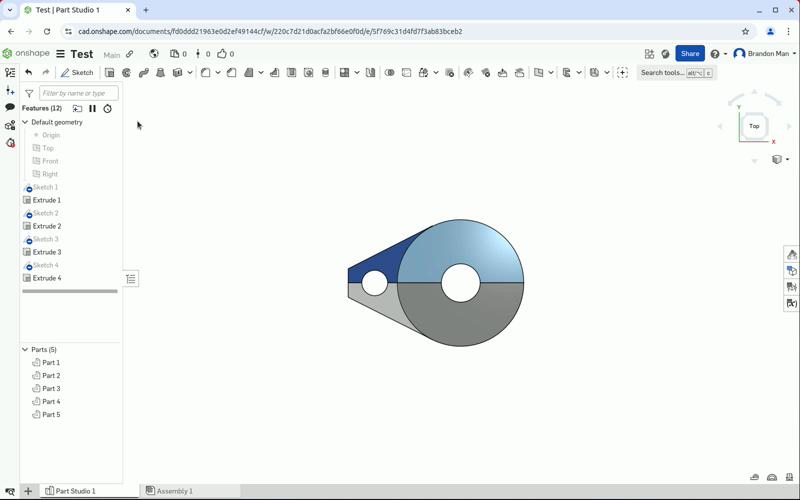
mouse_move(73, 189)
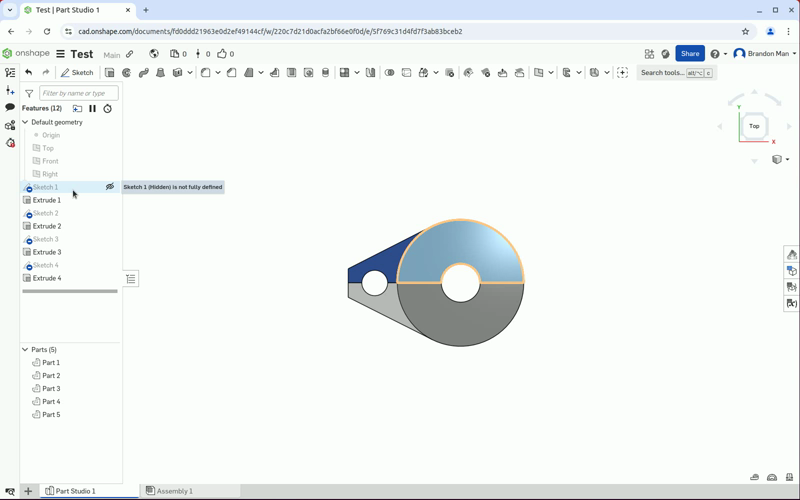
click(73, 189)
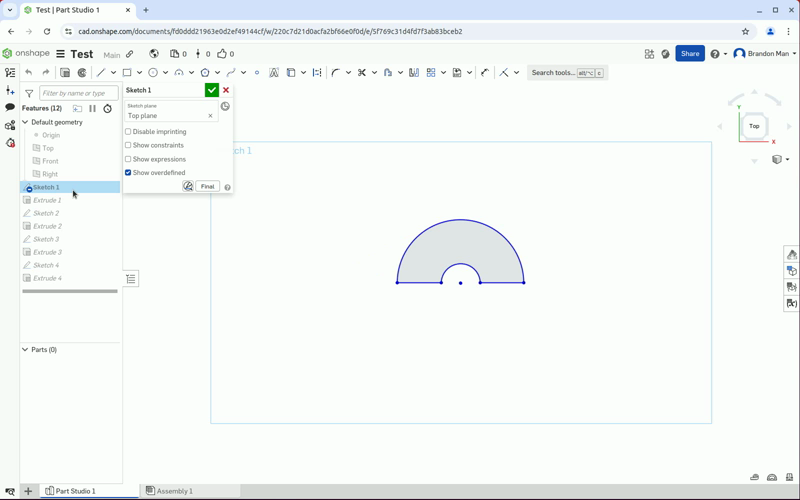
mouse_move(229, 92)
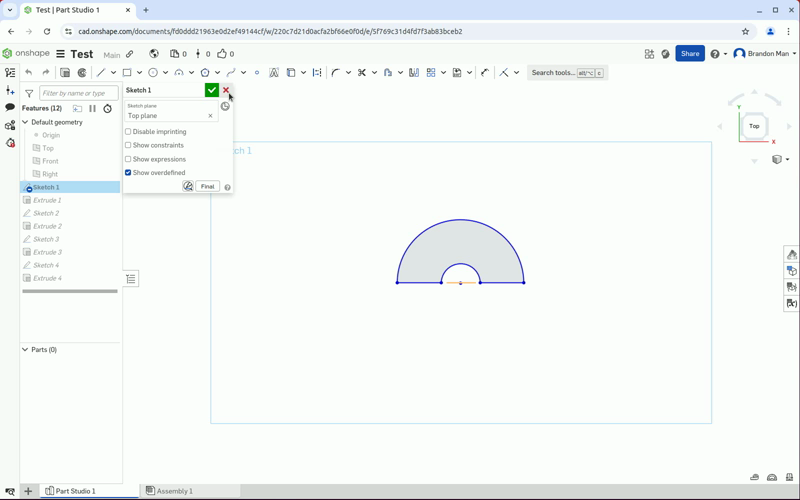
click(229, 92)
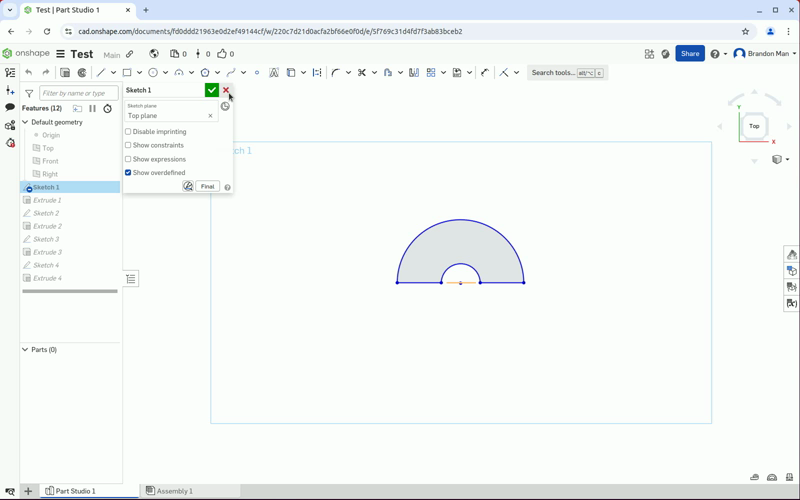
key(shift+s)
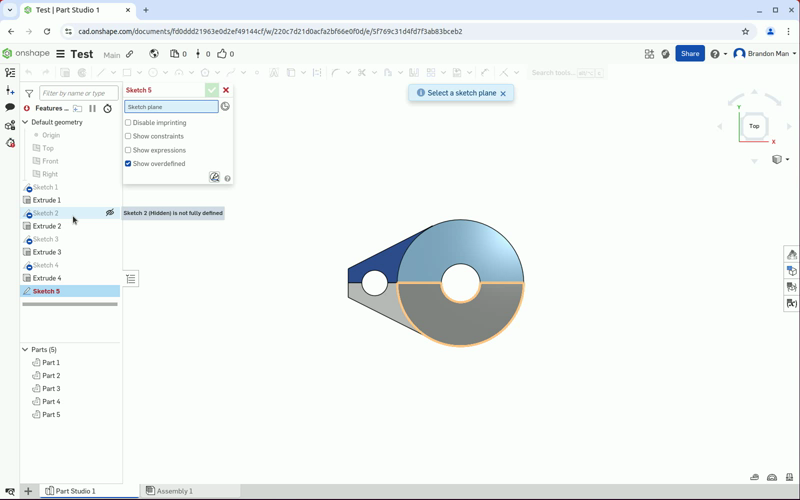
scroll(3)
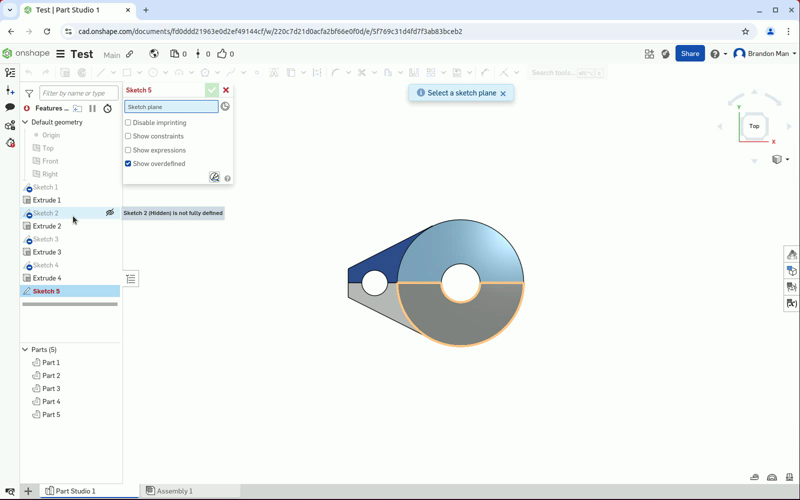
mouse_move(73, 150)
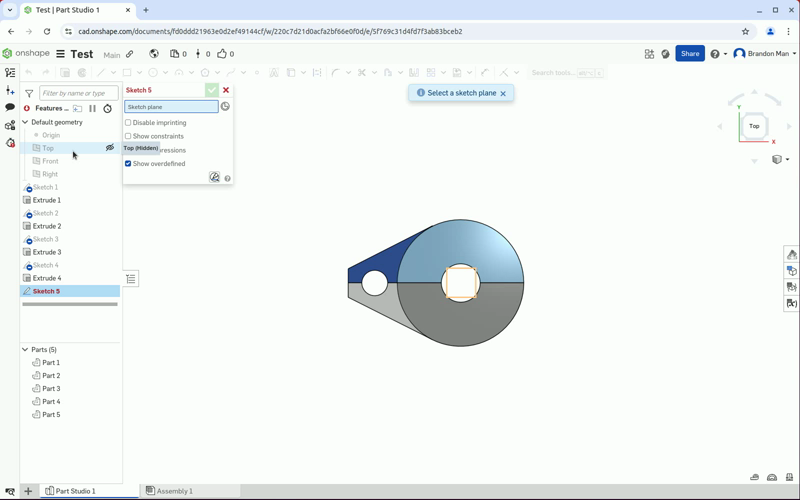
click(73, 150)
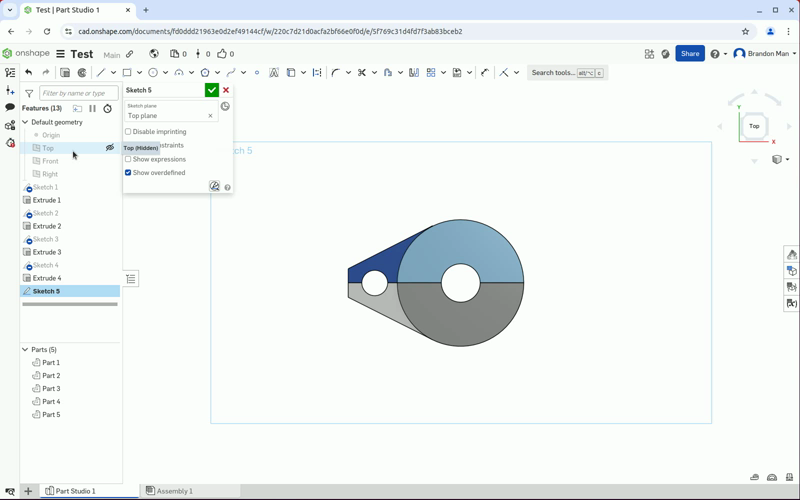
mouse_move(73, 352)
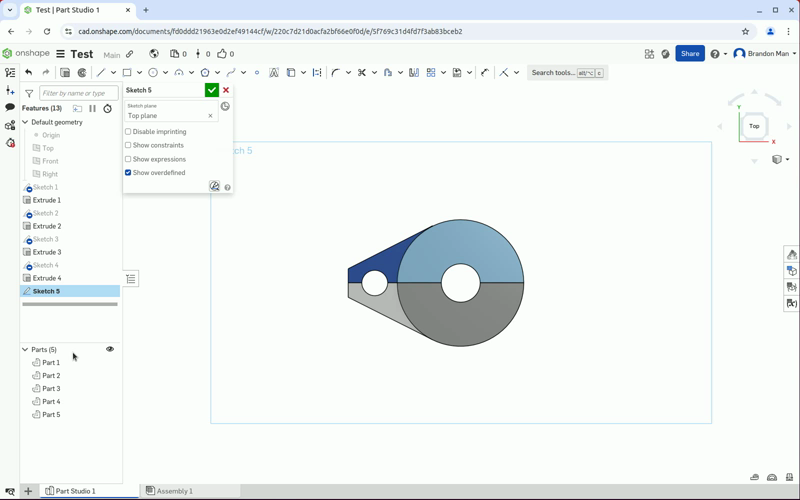
key(y)
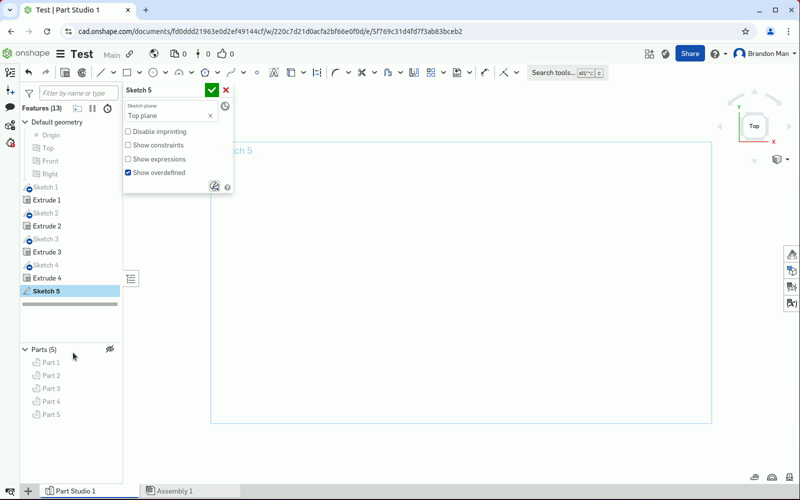
key(a)
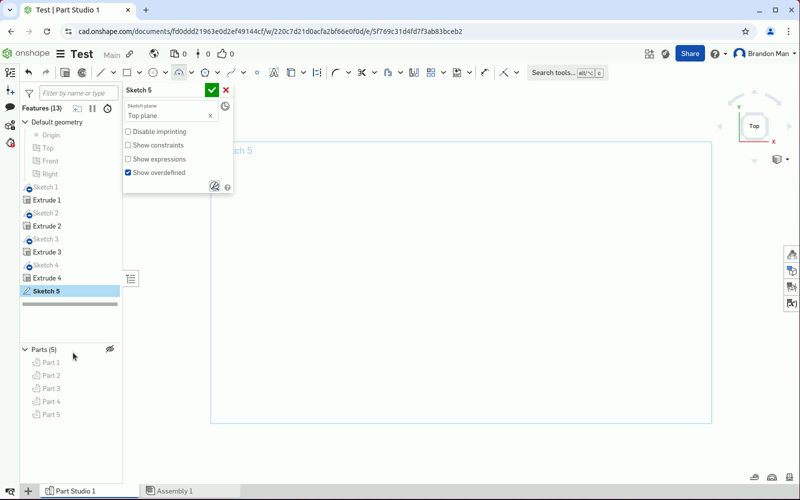
key_down(shift)
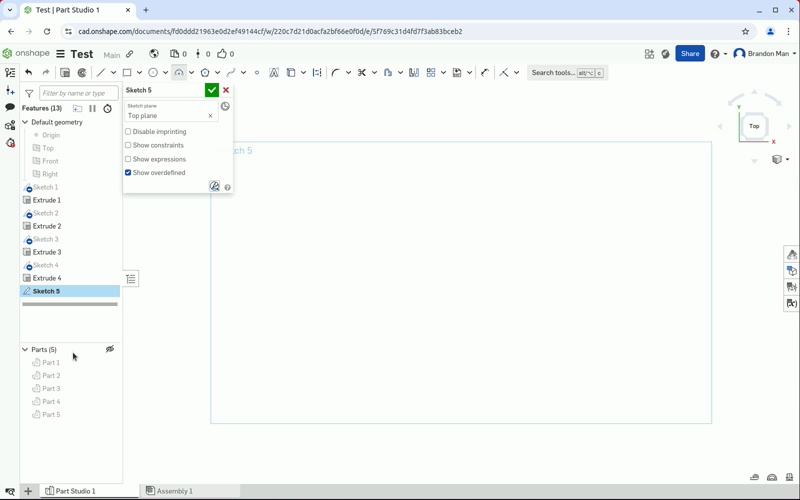
mouse_move(489, 226)
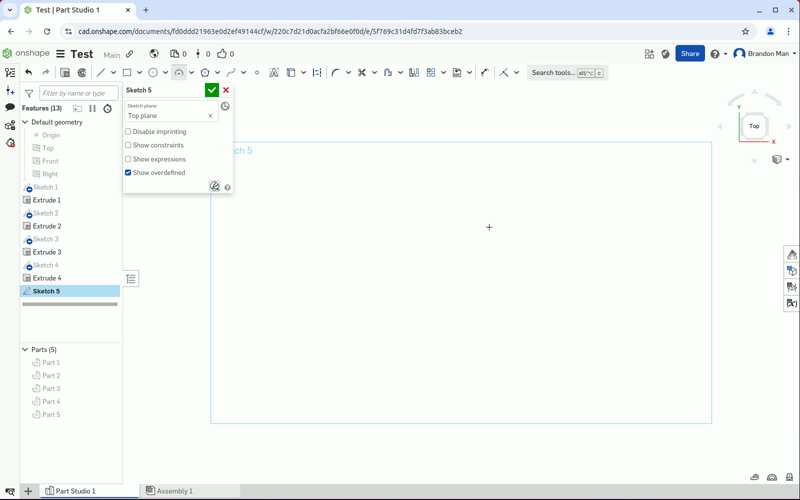
click(489, 226)
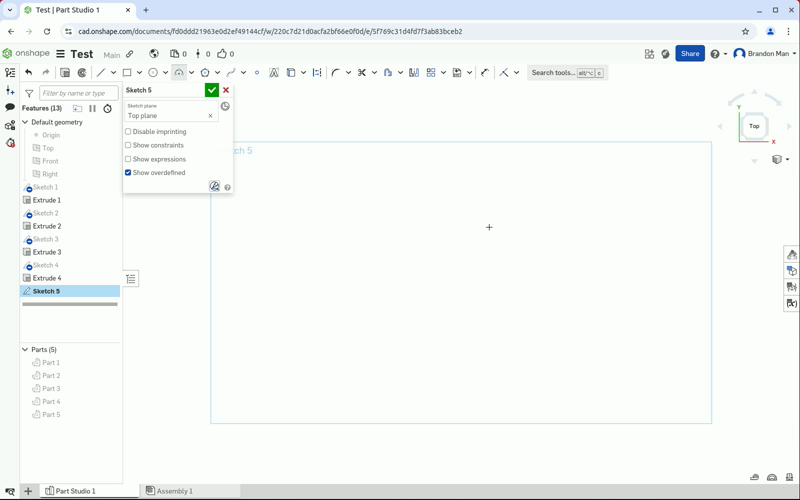
key_up(shift)
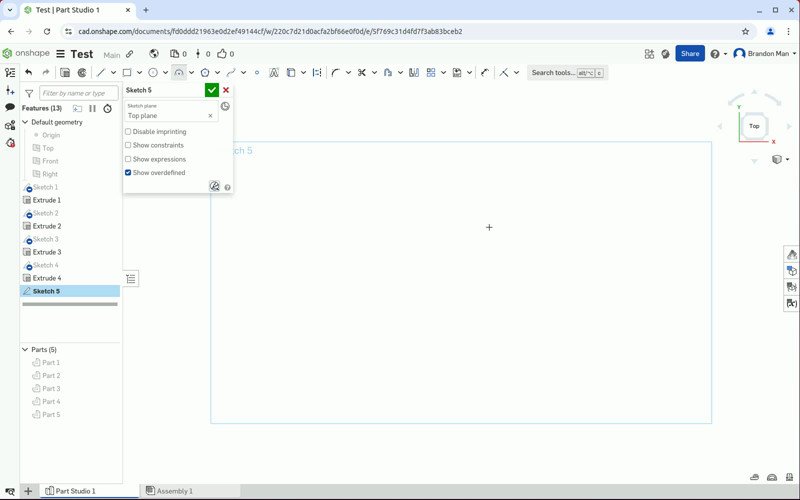
key_down(shift)
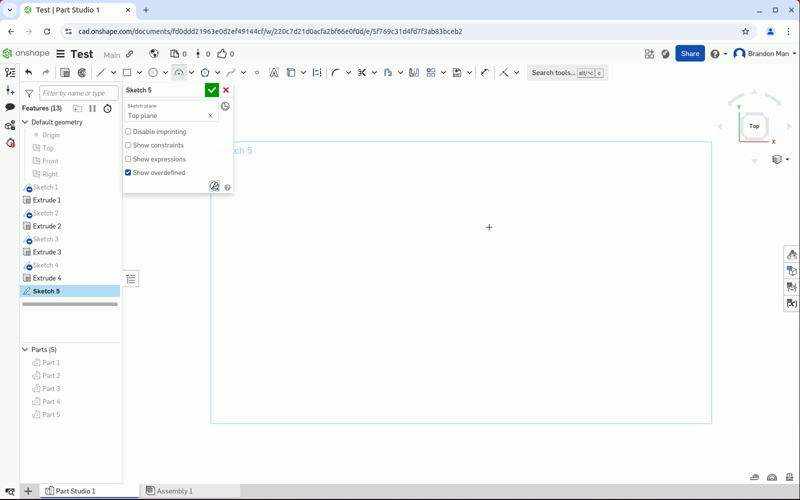
mouse_move(523, 283)
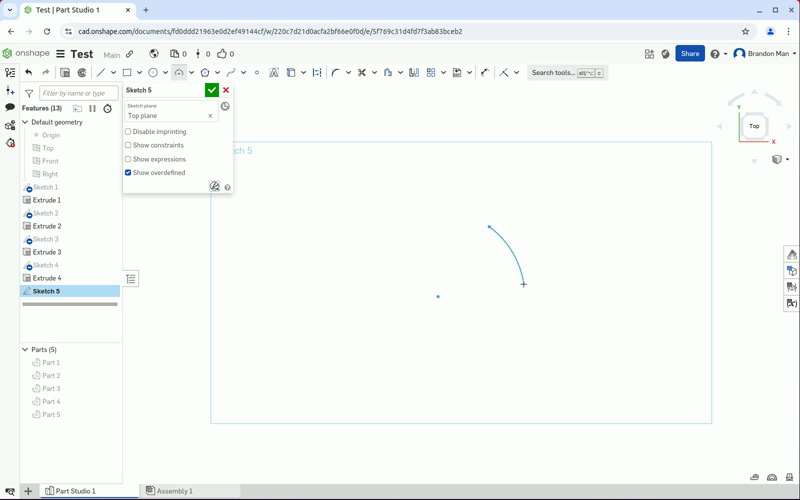
click(523, 283)
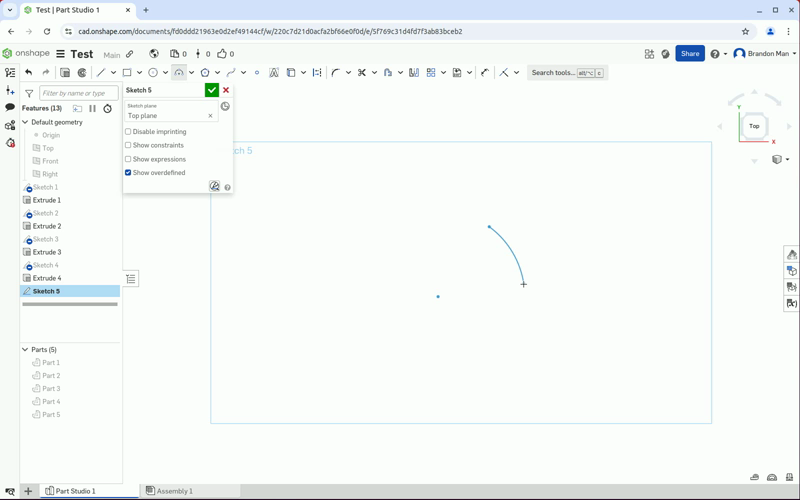
mouse_move(514, 250)
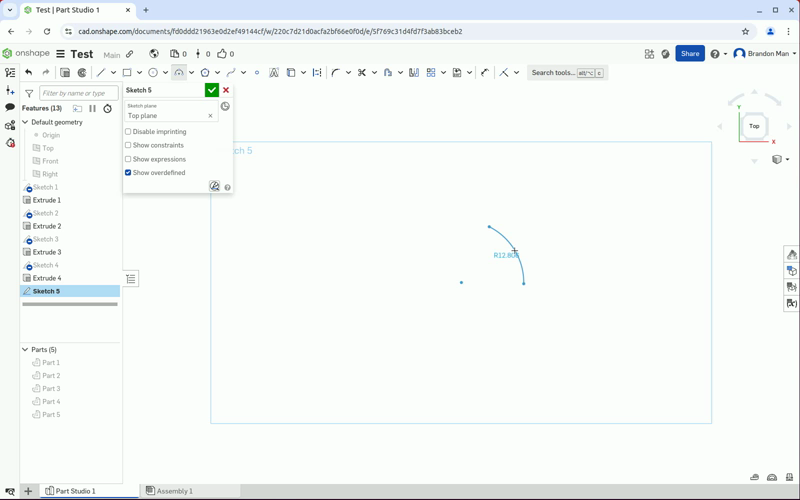
click(514, 250)
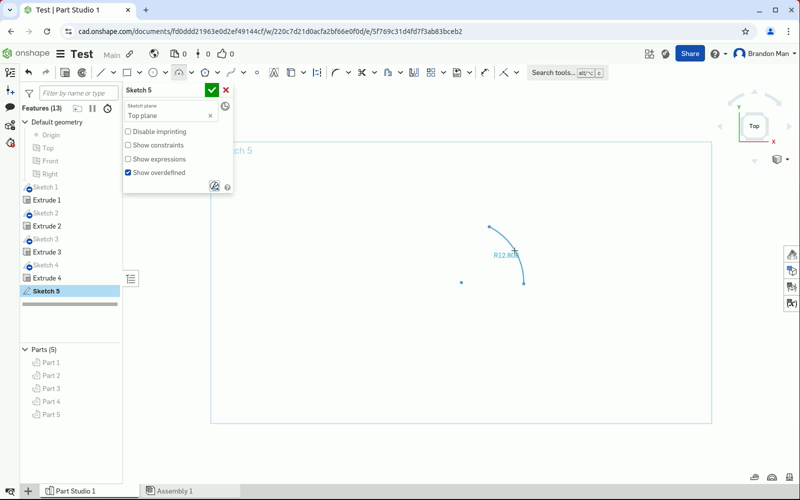
key_up(shift)
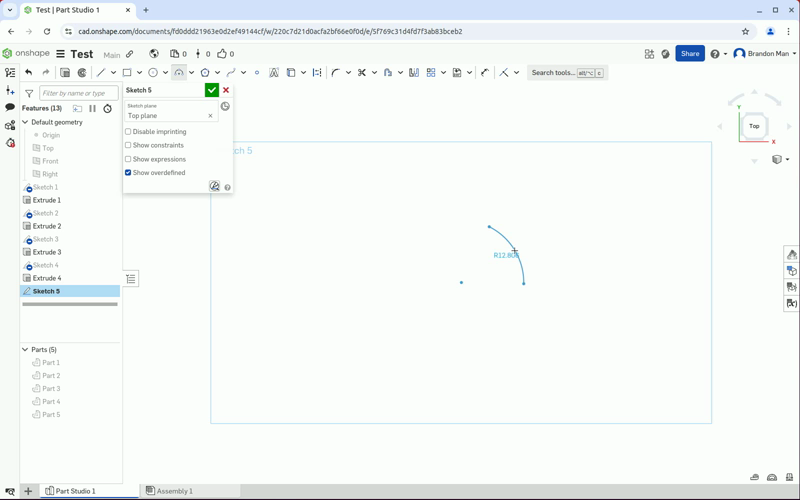
key(esc)
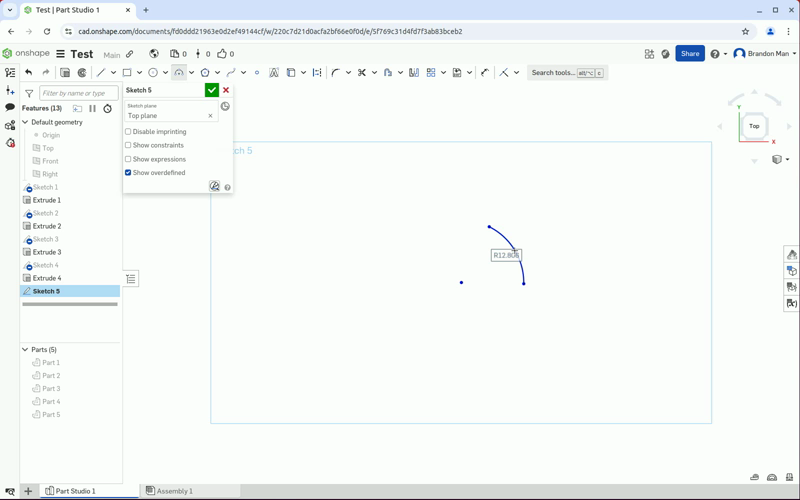
key(l)
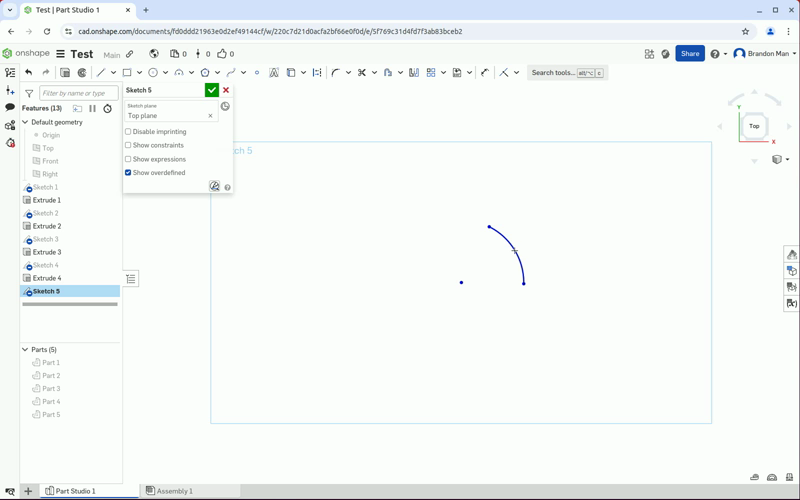
mouse_move(523, 283)
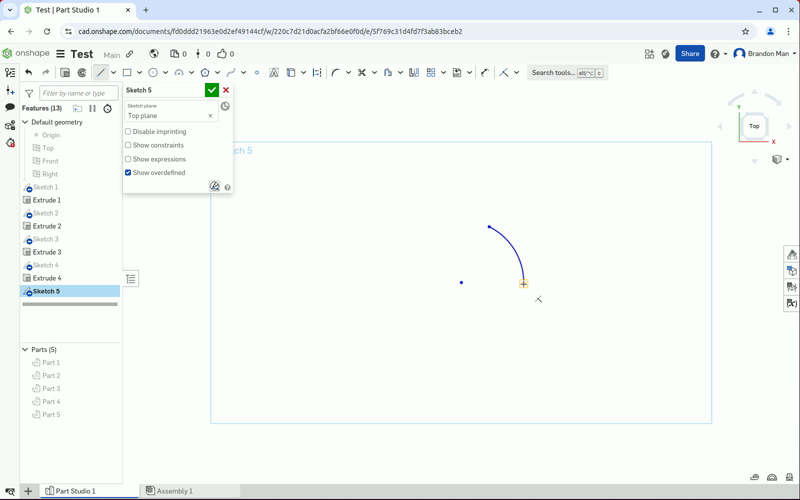
click(523, 283)
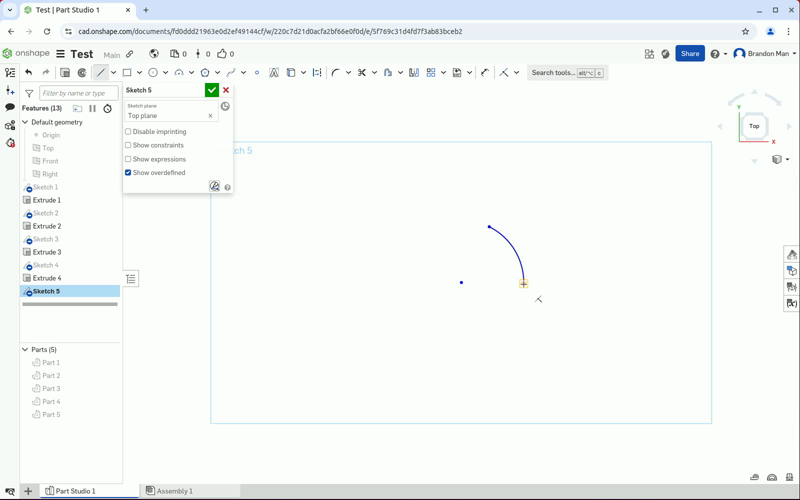
key_down(shift)
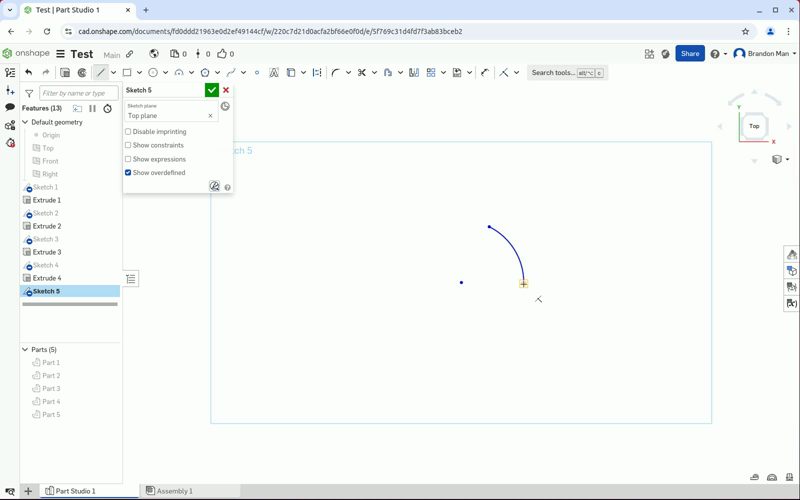
mouse_move(553, 283)
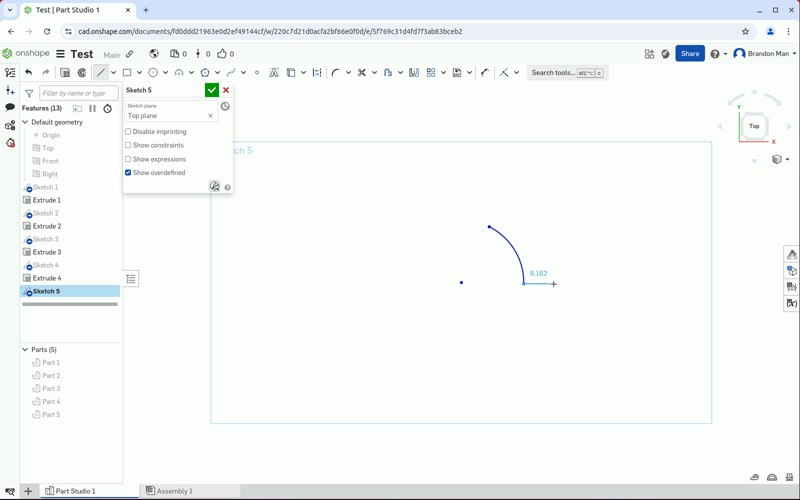
mouse_move(534, 283)
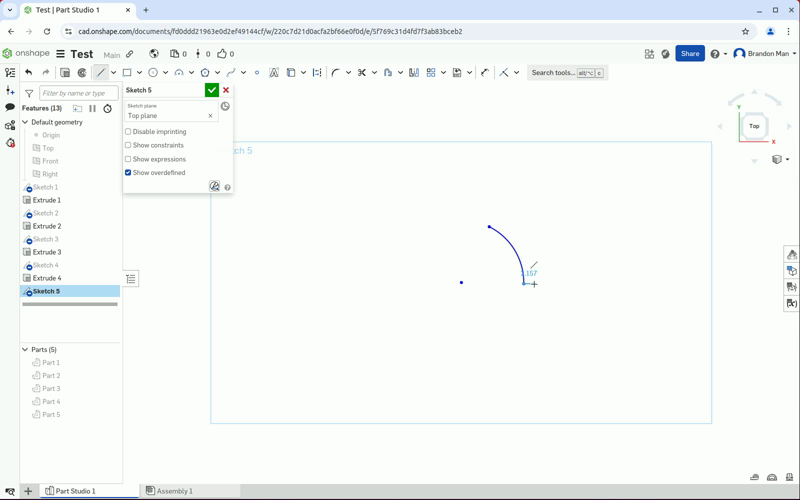
click(534, 283)
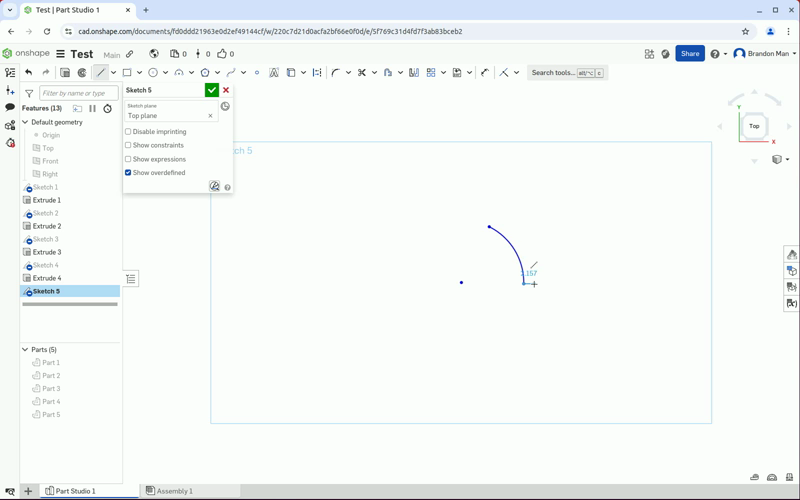
key_up(shift)
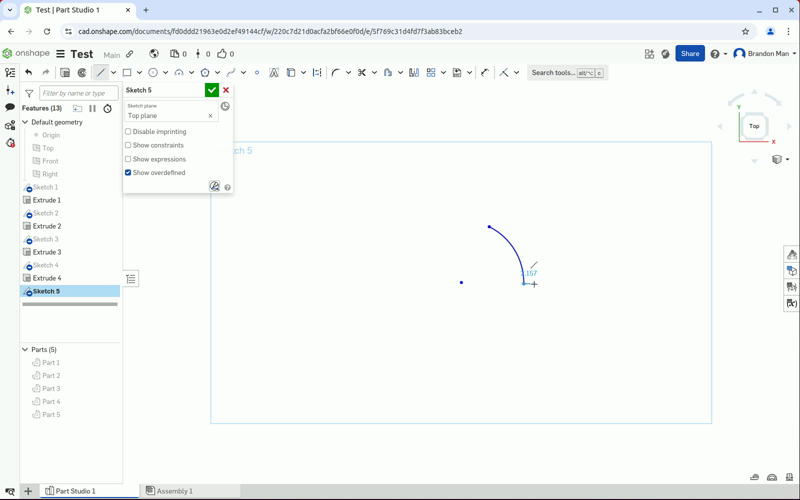
key(esc)
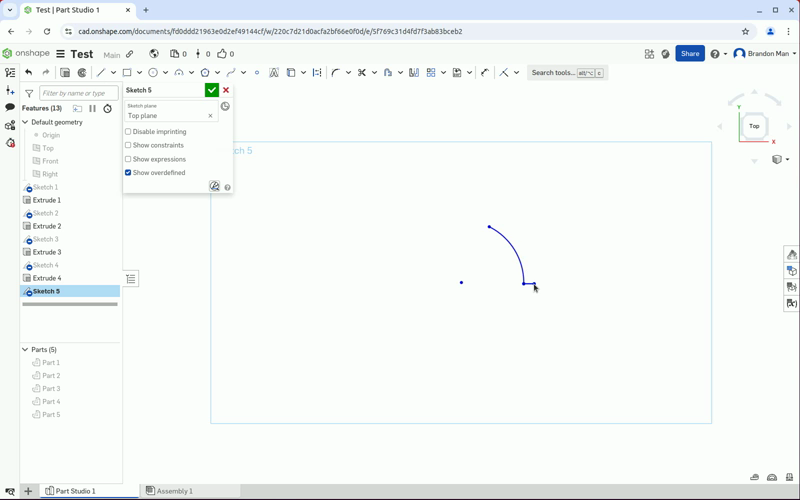
key(a)
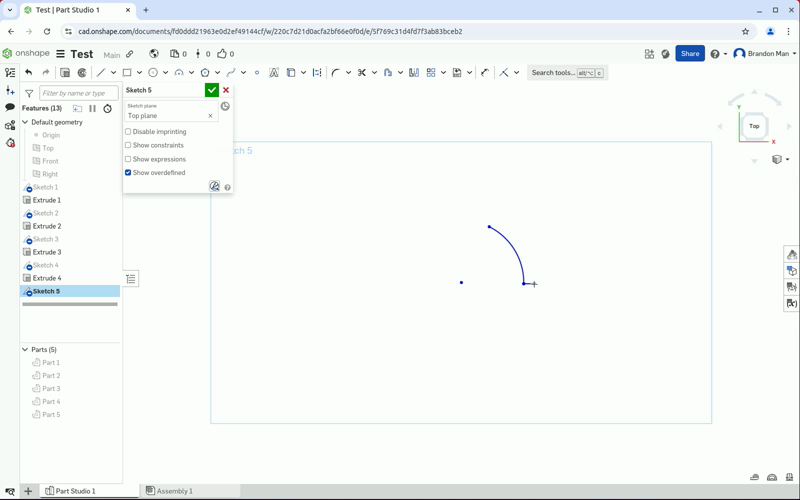
mouse_move(534, 283)
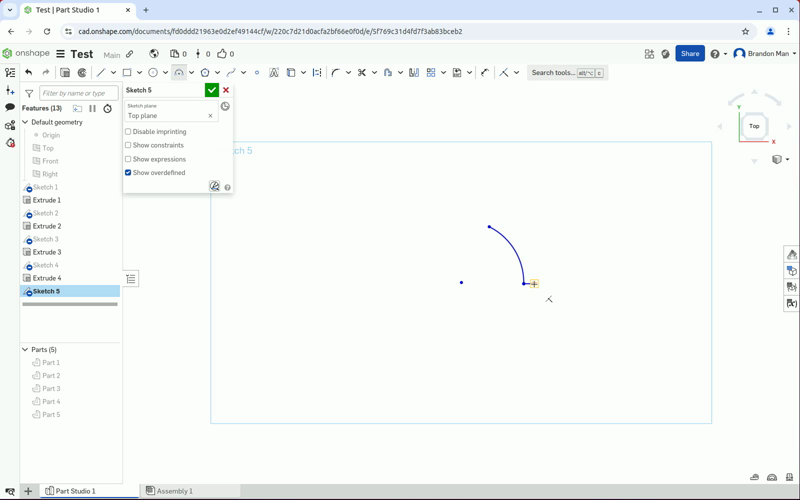
click(534, 283)
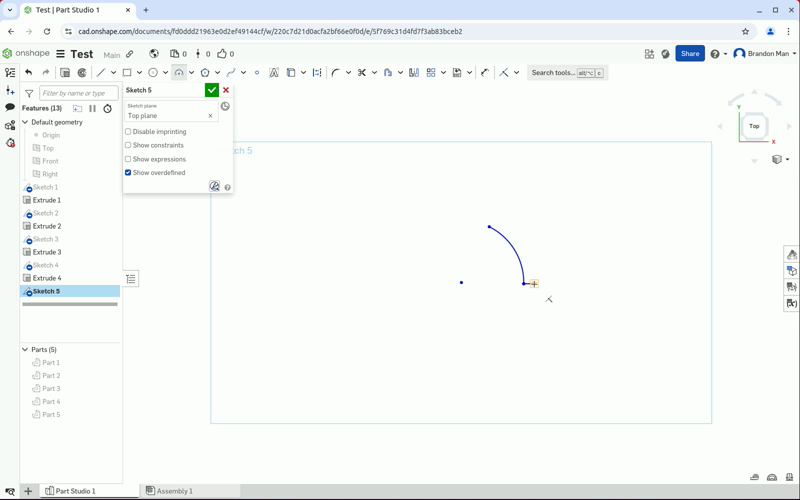
key_down(shift)
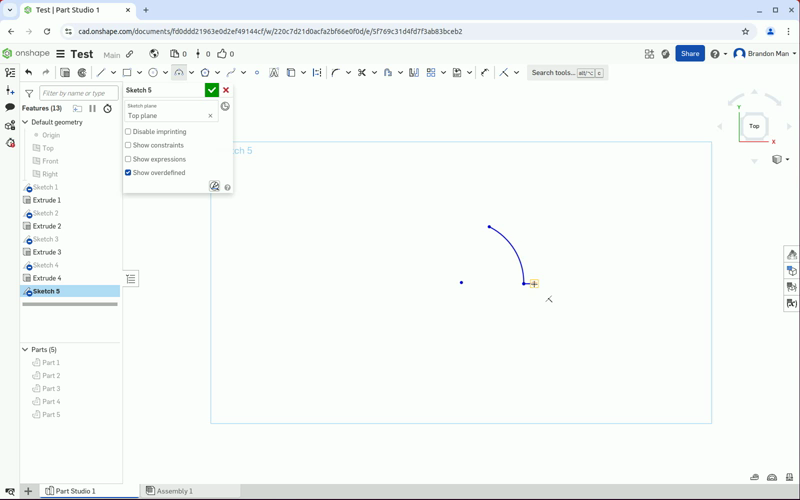
mouse_move(560, 283)
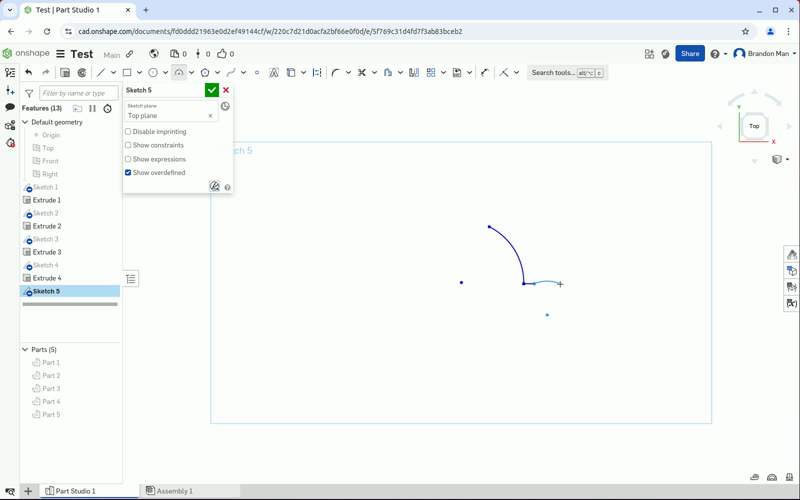
click(560, 283)
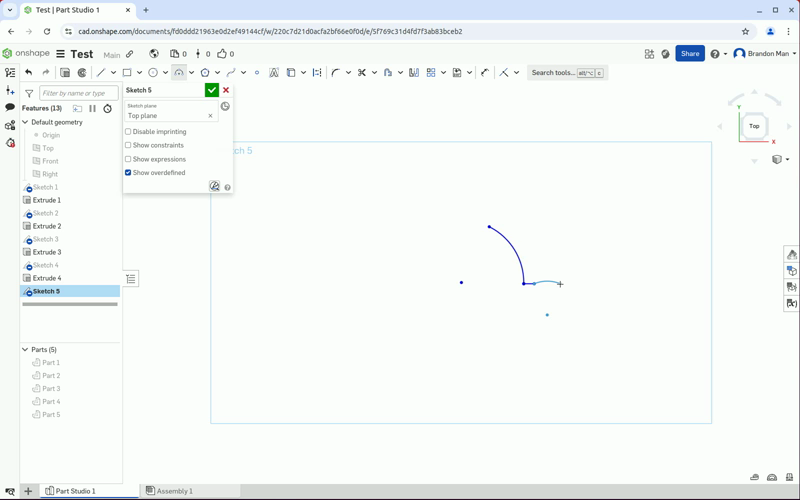
mouse_move(547, 270)
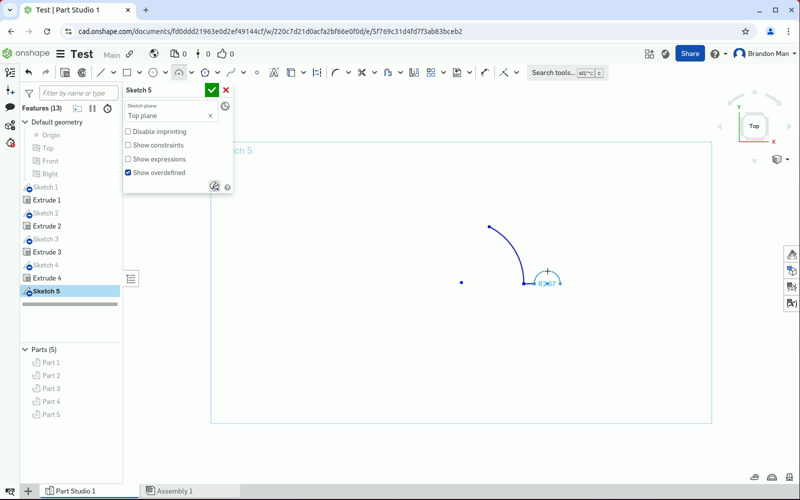
click(547, 270)
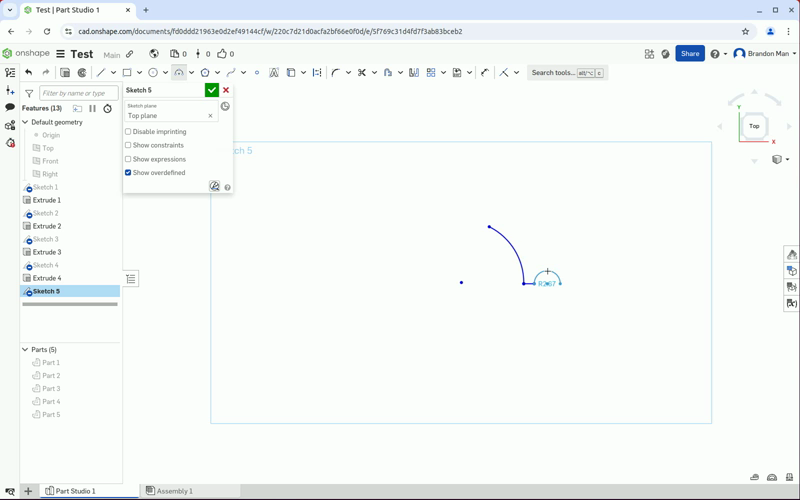
key_up(shift)
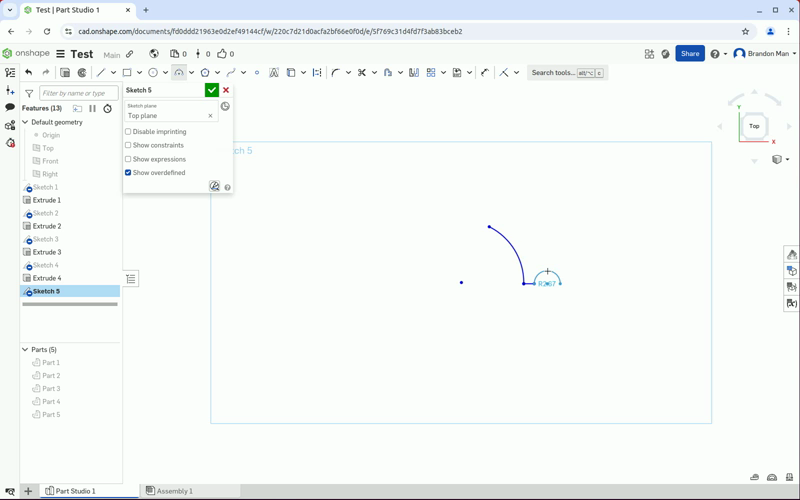
key(esc)
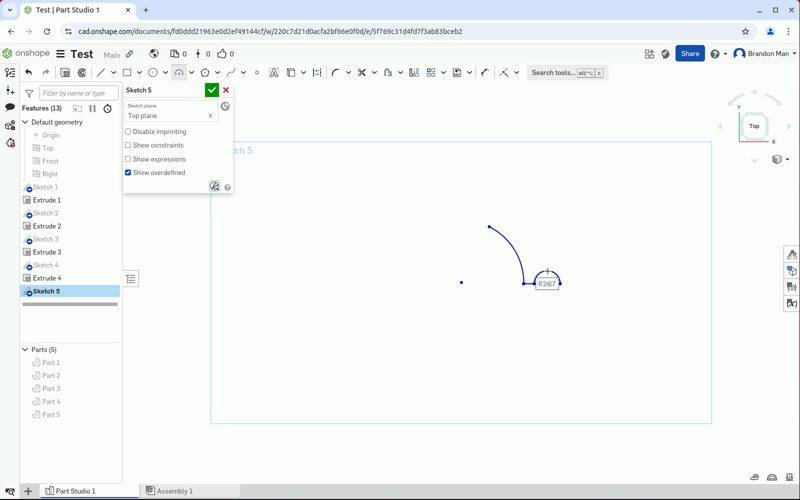
key(l)
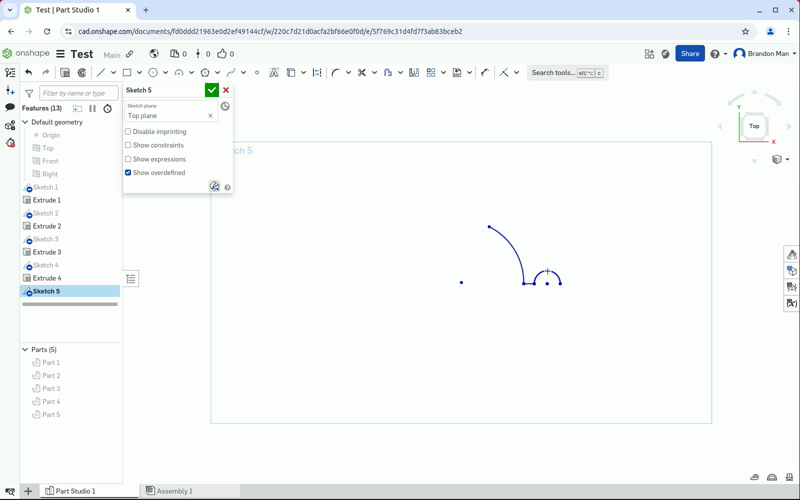
mouse_move(560, 283)
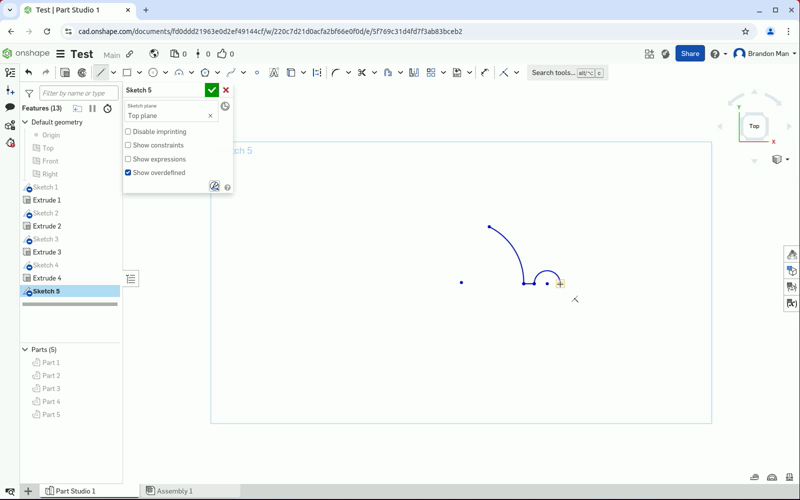
click(560, 283)
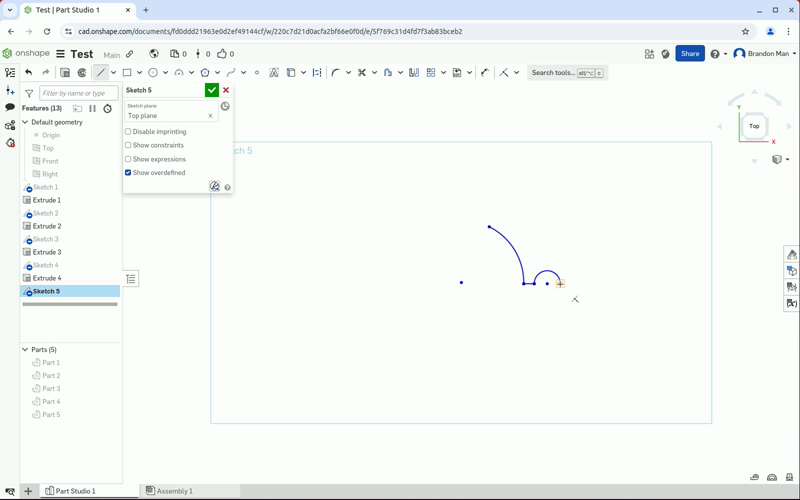
key_down(shift)
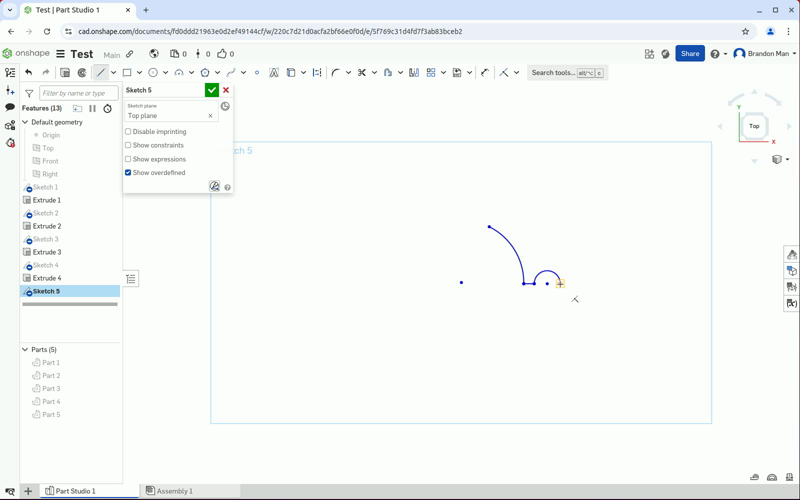
mouse_move(589, 283)
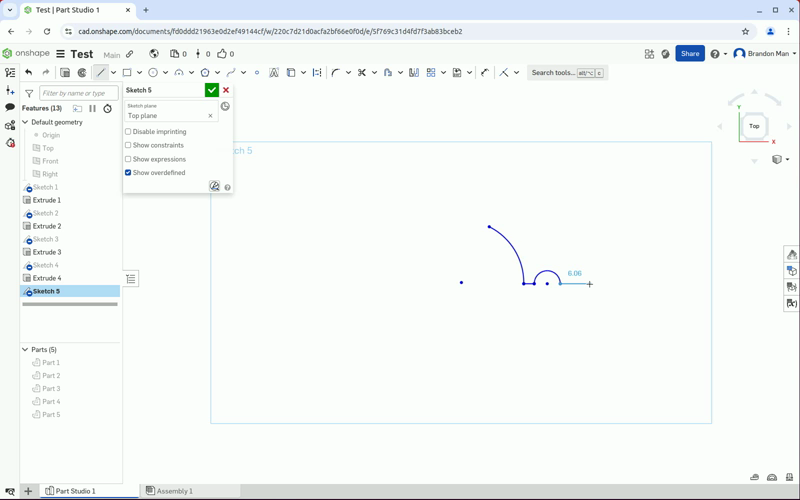
mouse_move(573, 283)
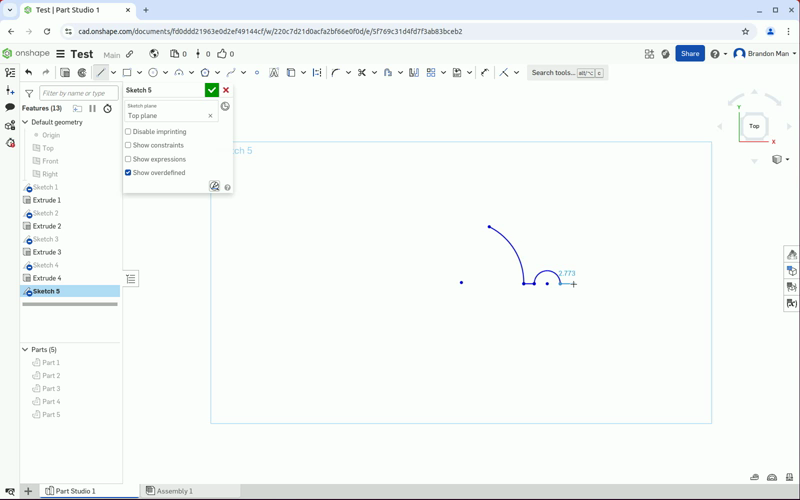
click(573, 283)
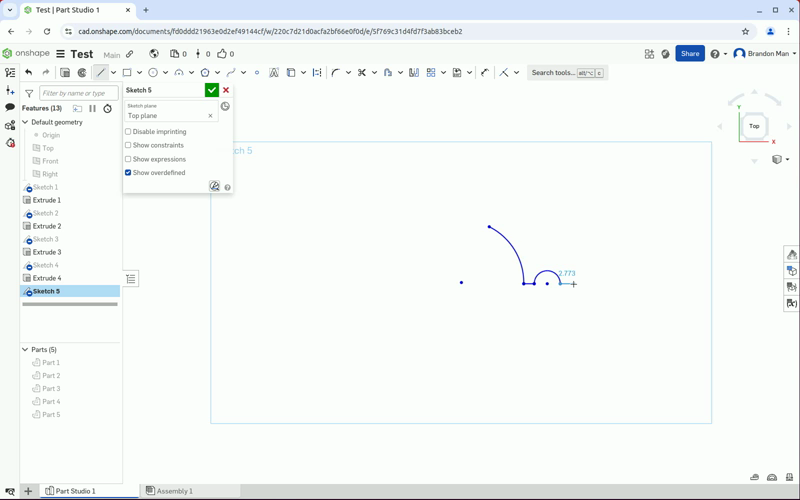
key_up(shift)
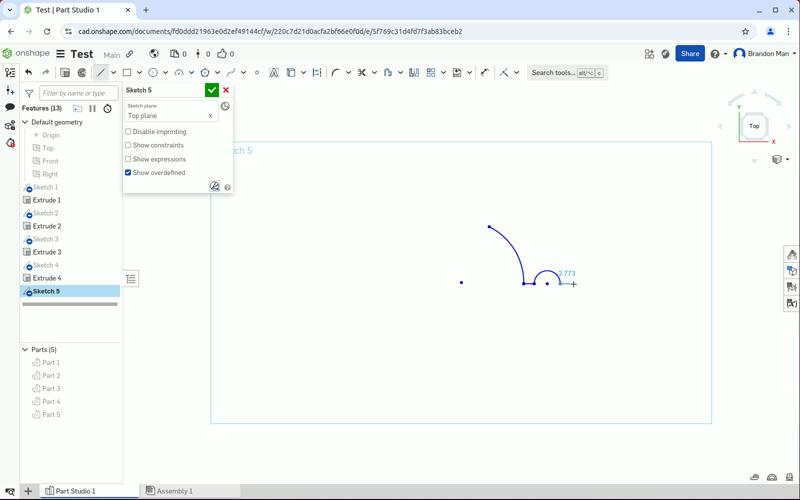
key_down(shift)
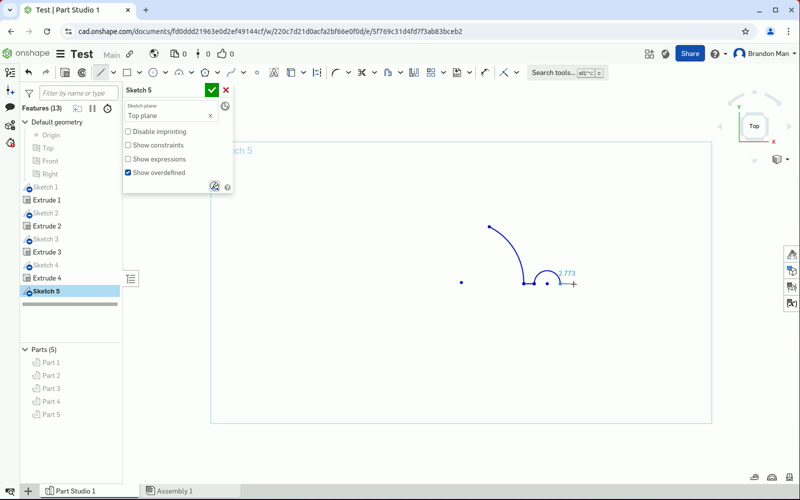
mouse_move(589, 283)
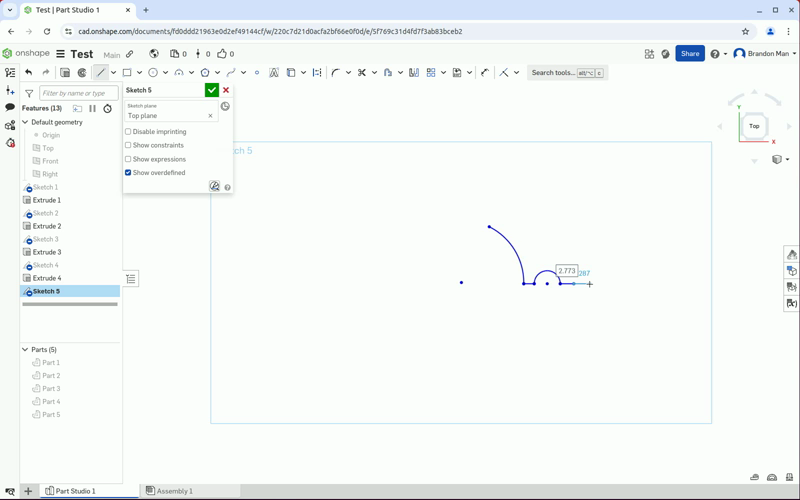
mouse_move(573, 269)
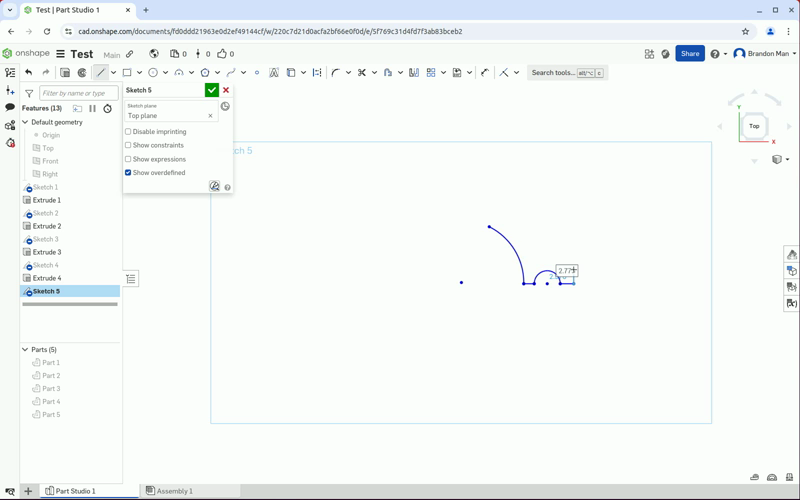
click(573, 269)
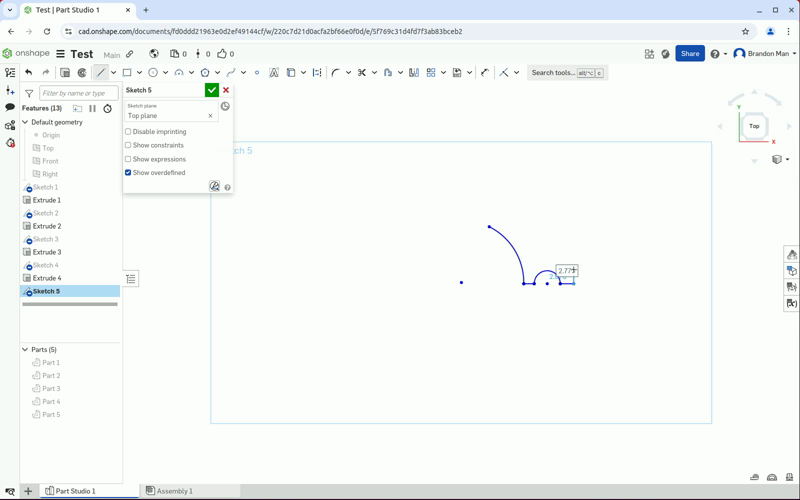
key_up(shift)
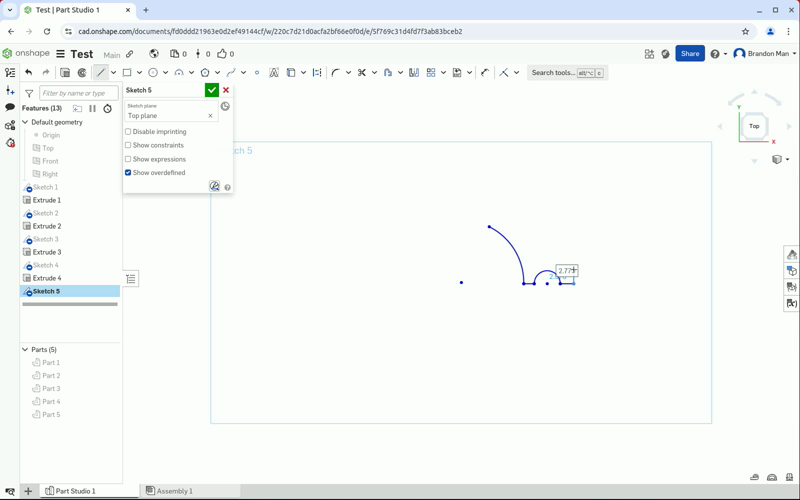
key_down(shift)
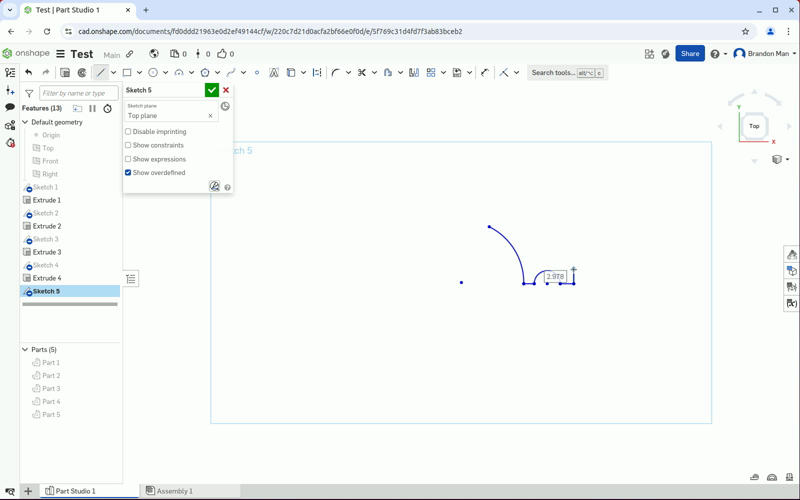
mouse_move(489, 226)
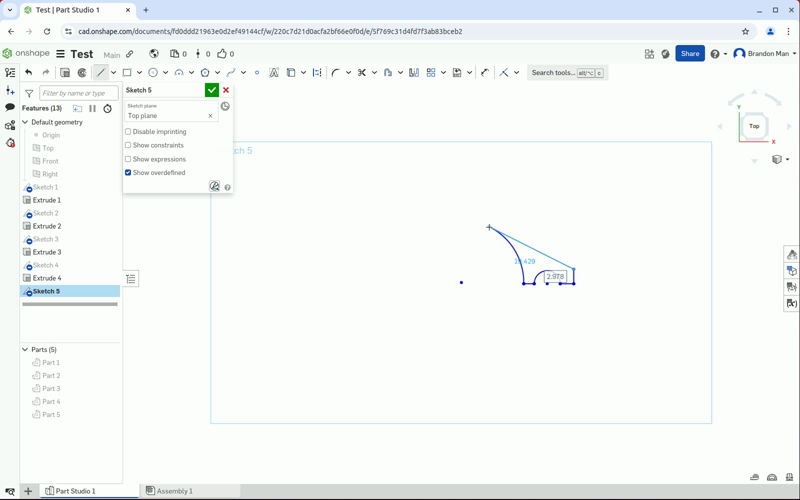
key_up(shift)
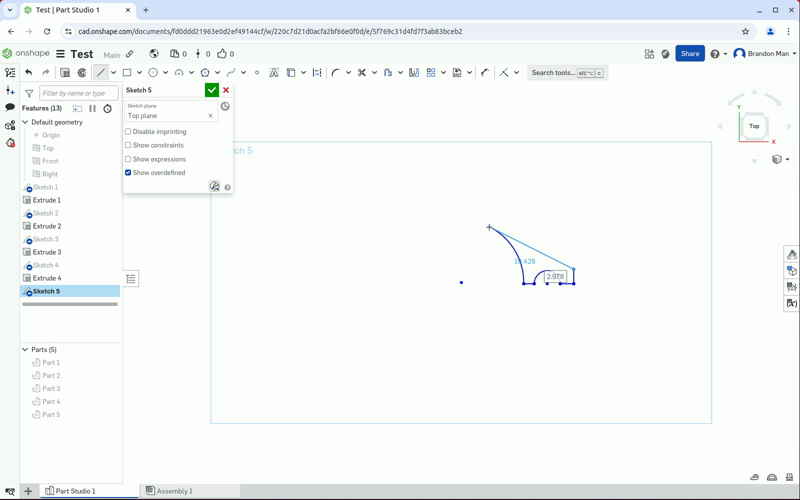
click(489, 226)
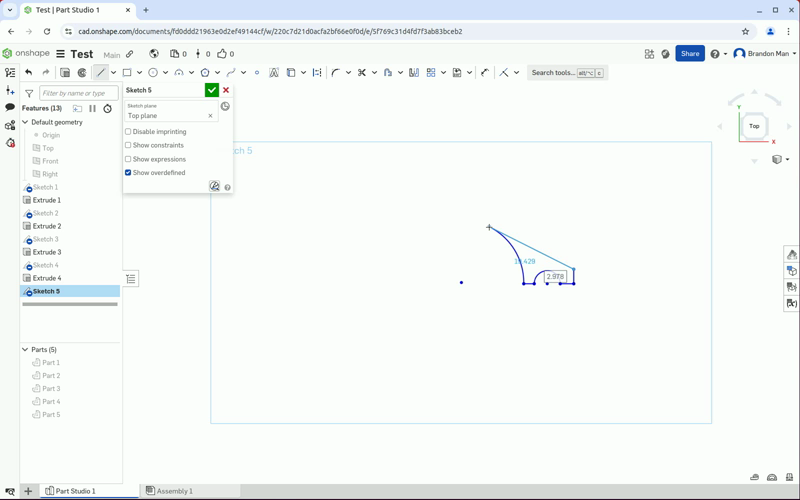
key(esc)
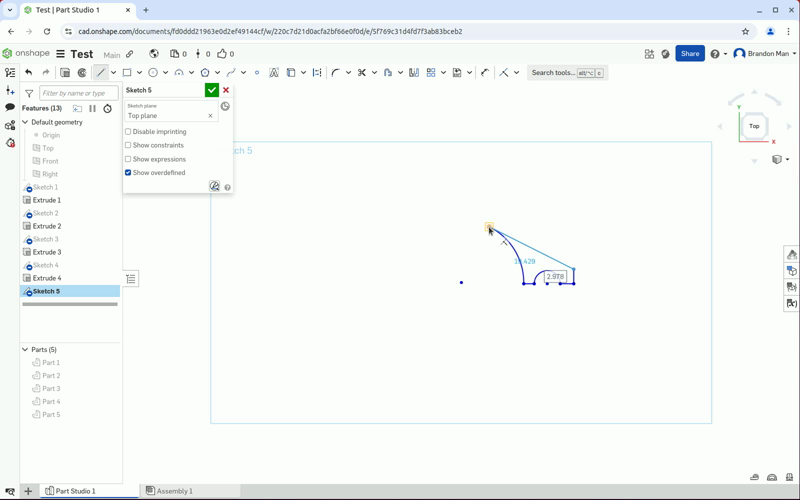
mouse_move(530, 250)
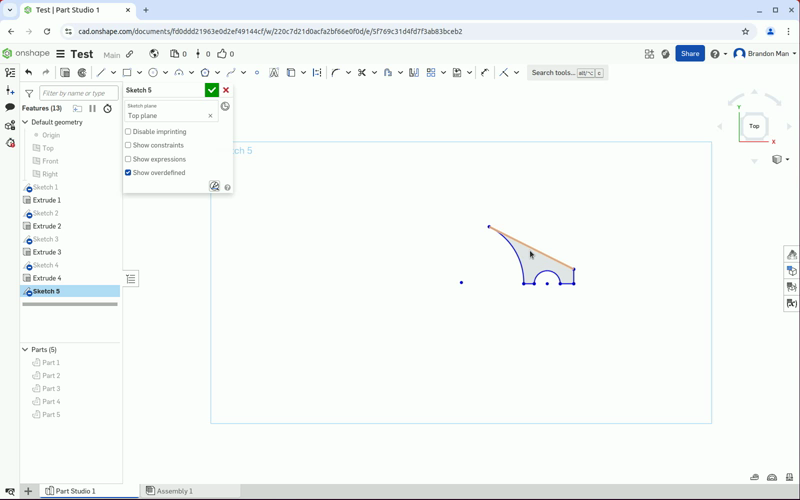
scroll(6)
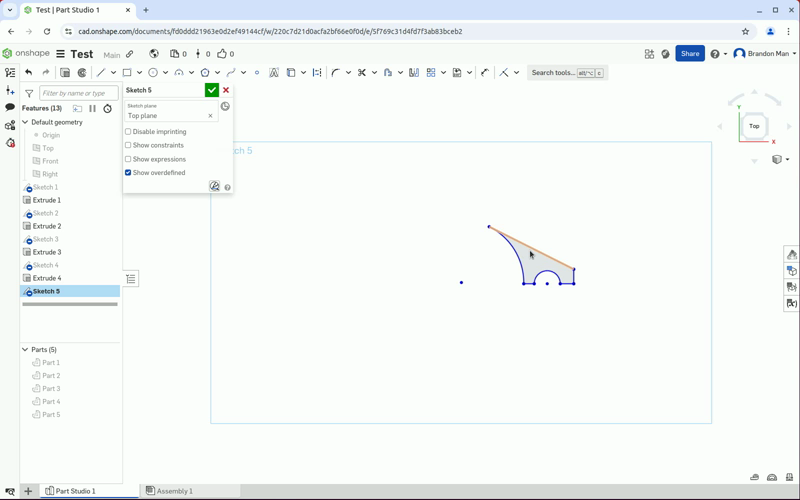
scroll(6)
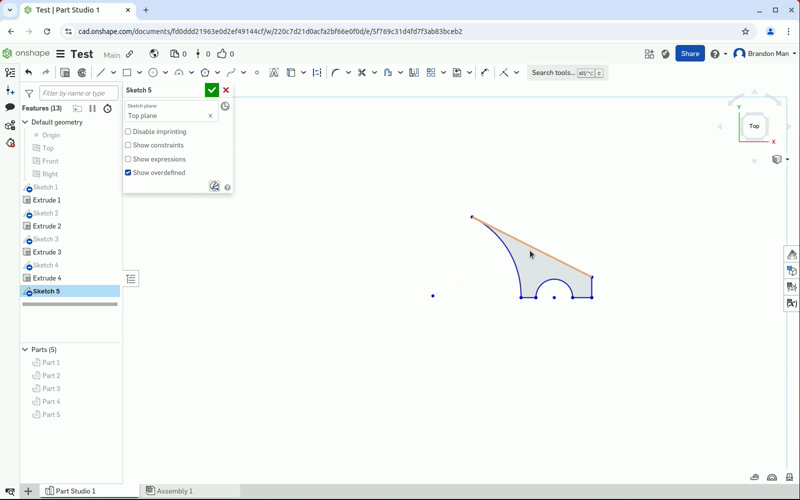
scroll(6)
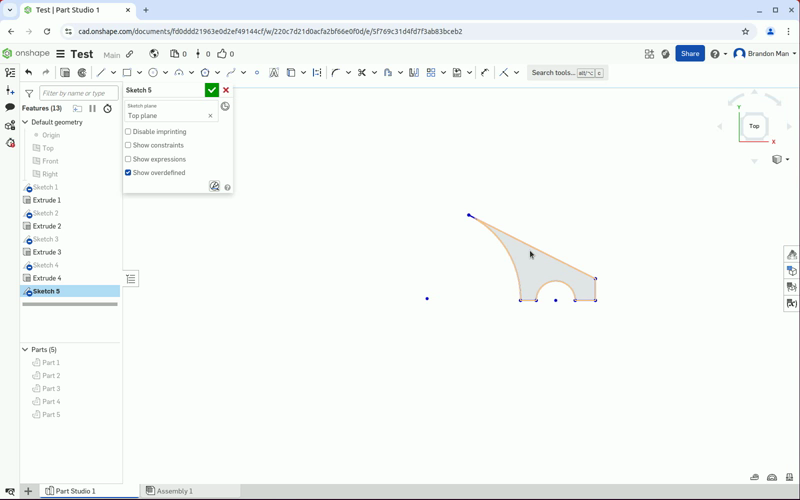
scroll(6)
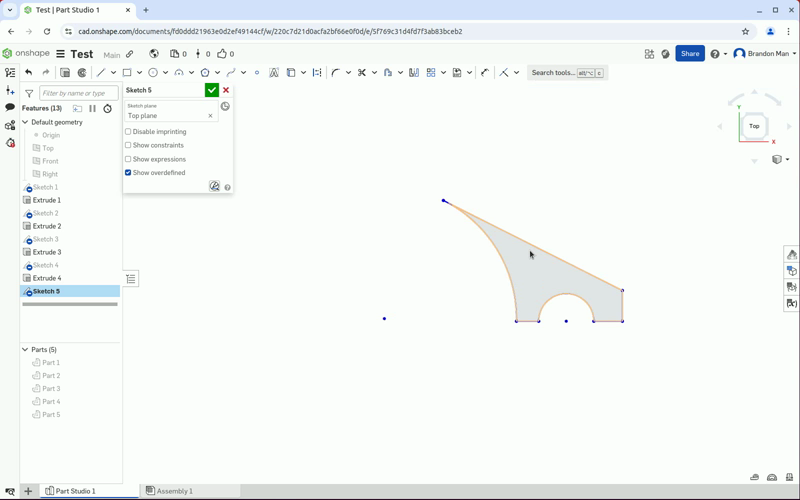
scroll(6)
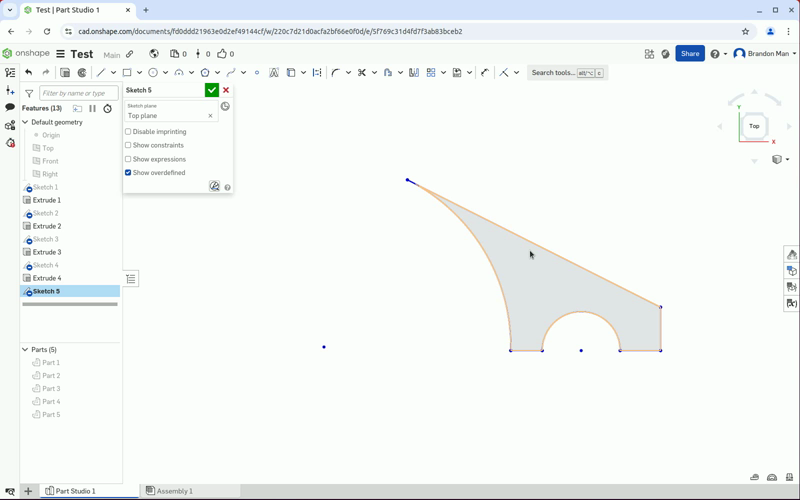
scroll(6)
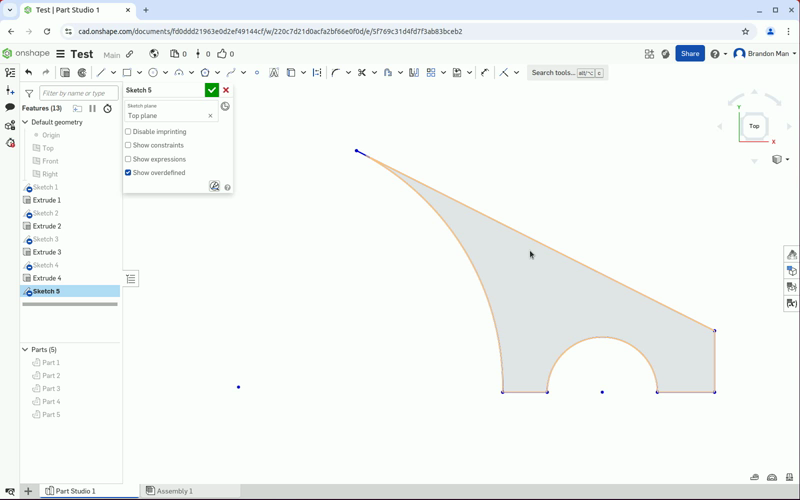
scroll(6)
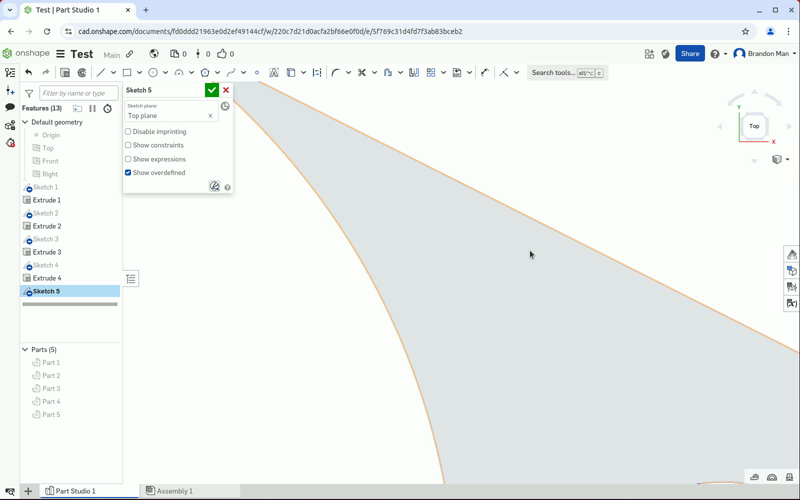
click(530, 250)
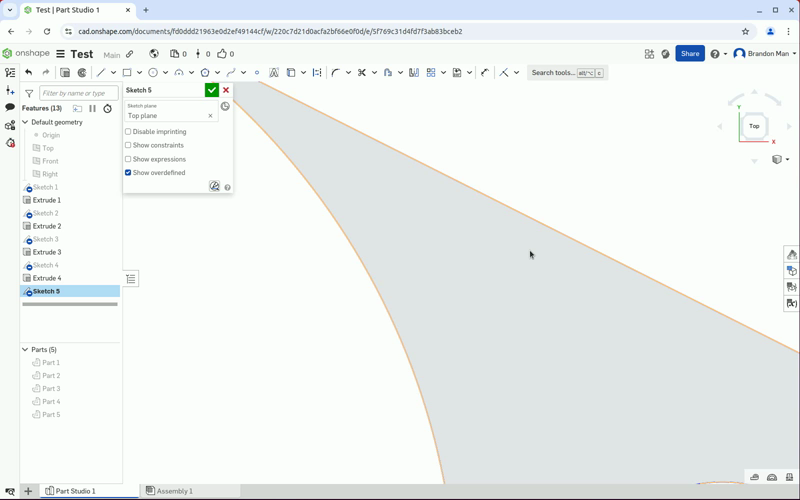
scroll(-6)
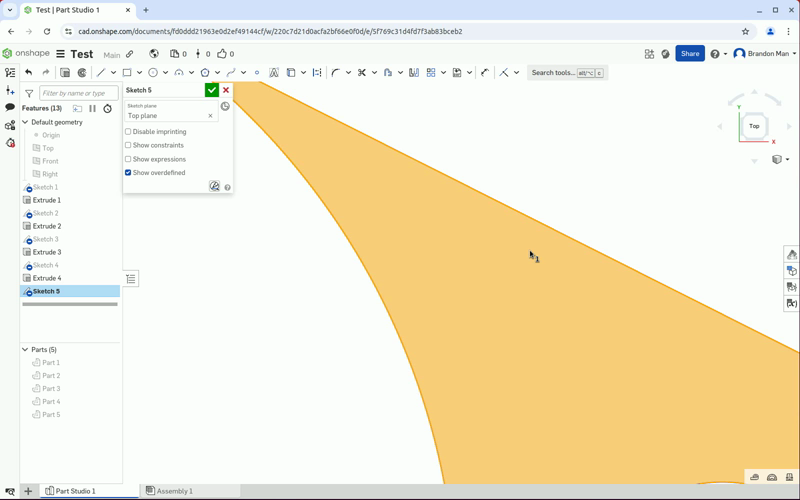
scroll(-6)
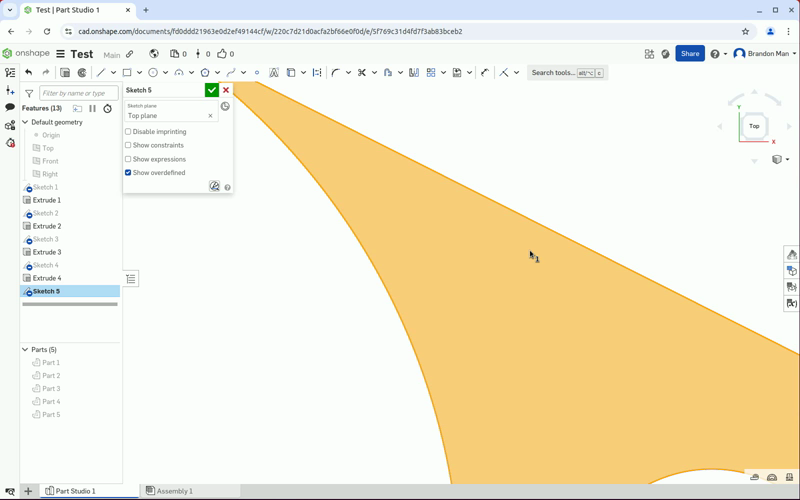
scroll(-6)
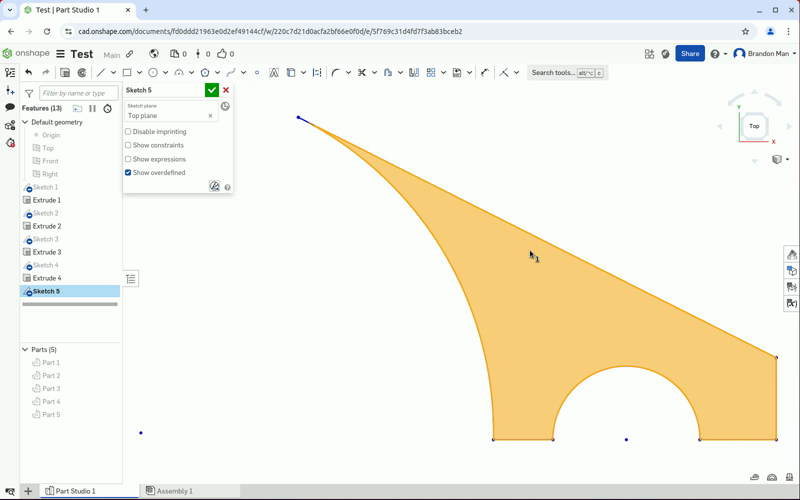
scroll(-6)
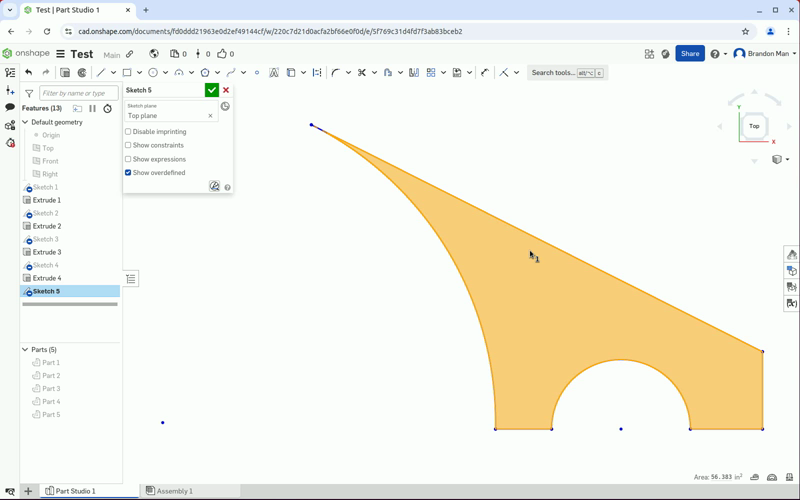
scroll(-6)
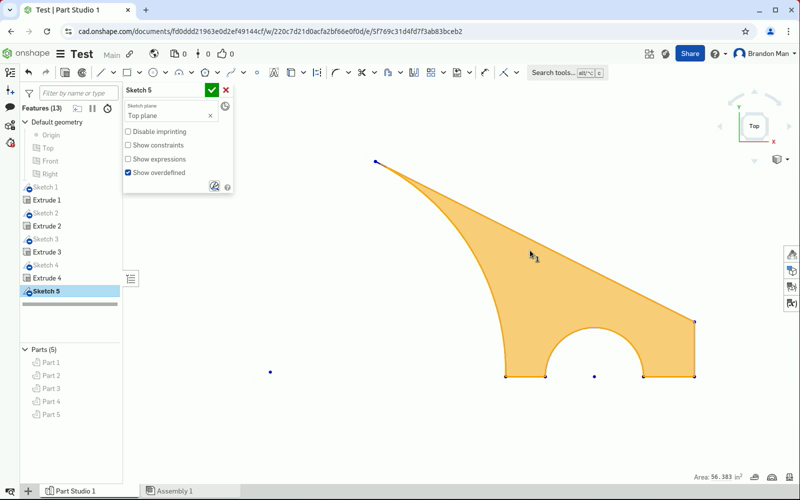
scroll(-6)
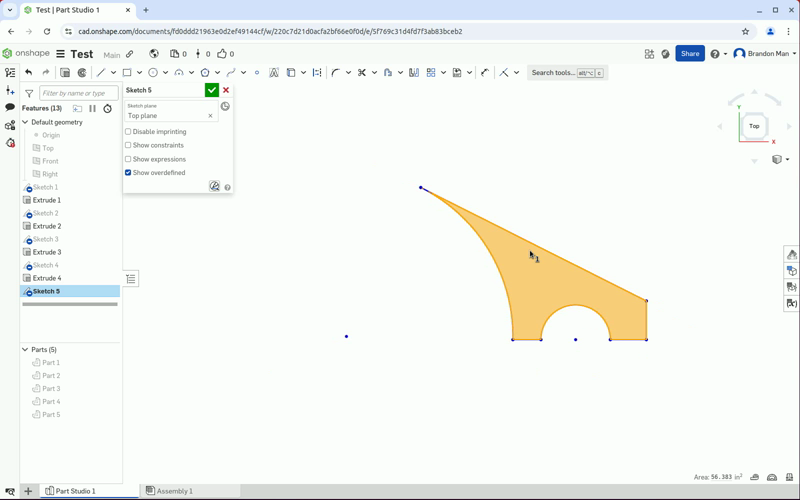
scroll(-6)
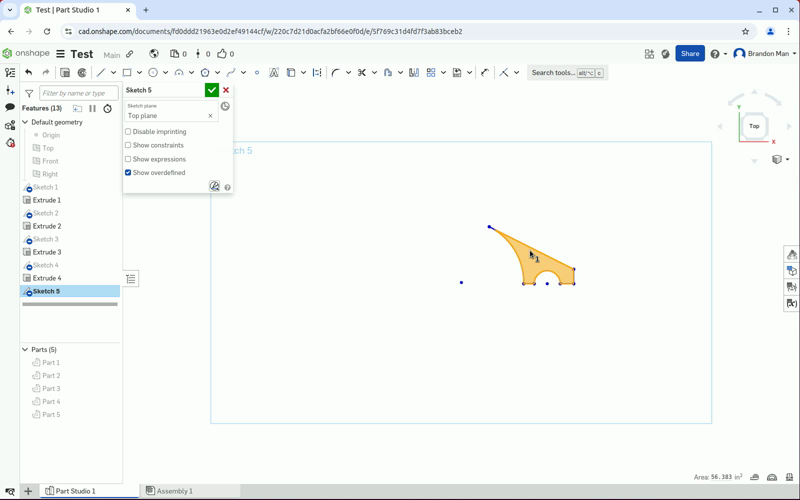
mouse_move(73, 352)
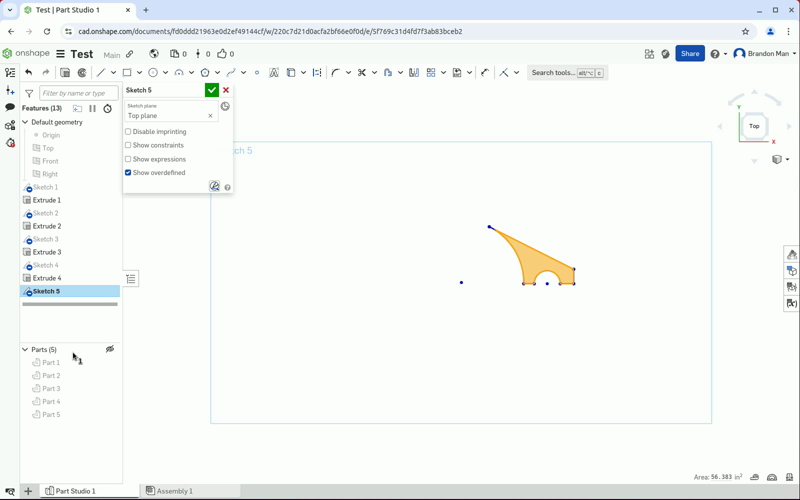
key(shift+y)
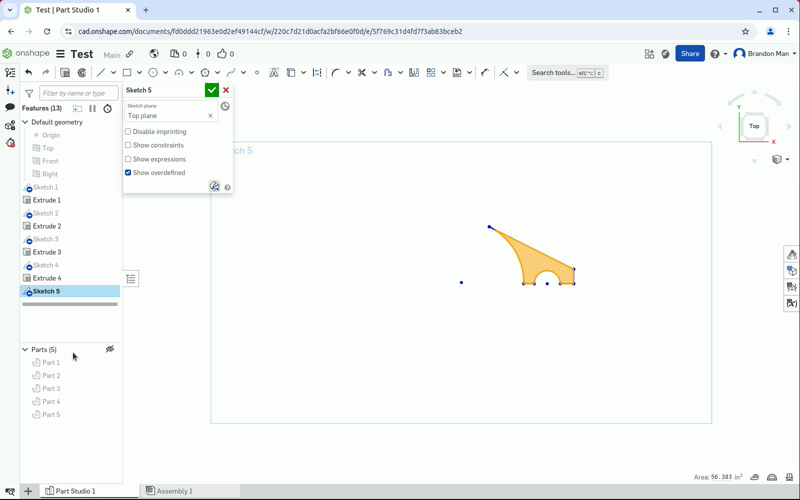
key(shift+e)
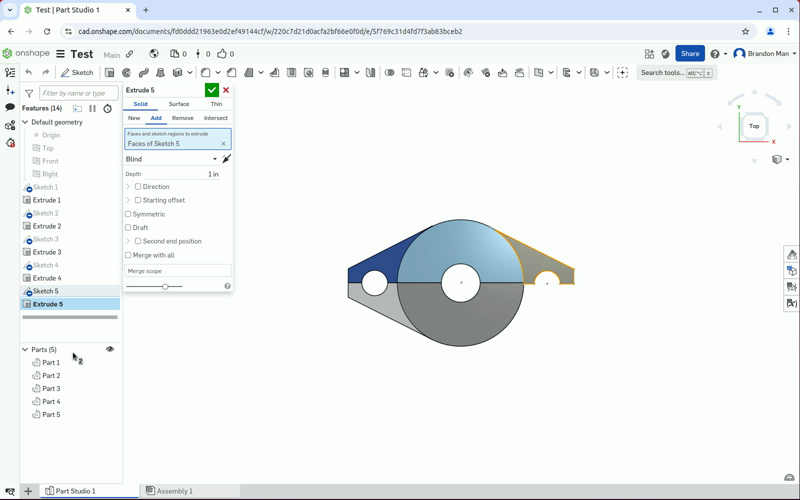
mouse_move(143, 106)
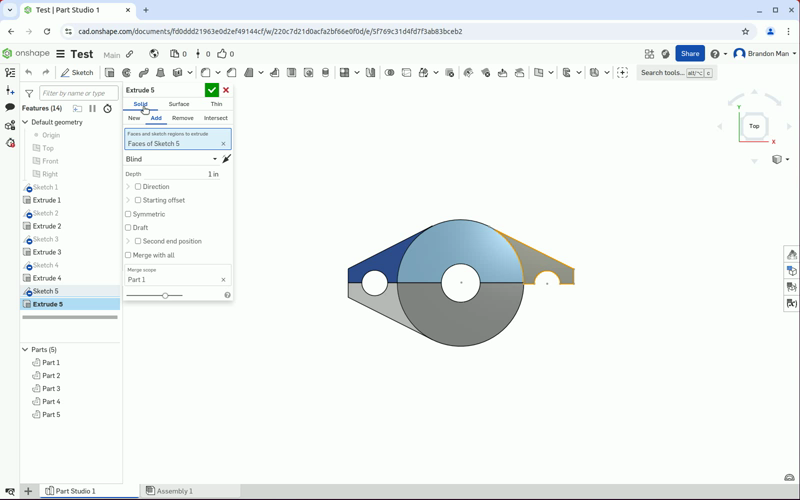
click(143, 106)
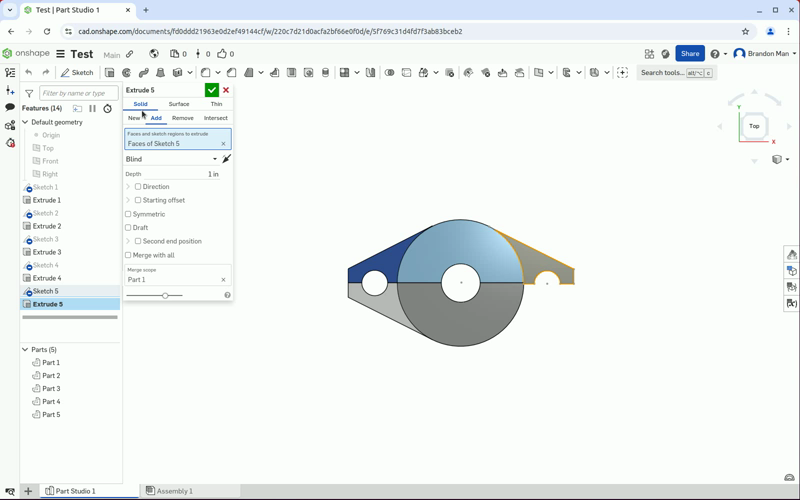
mouse_move(137, 120)
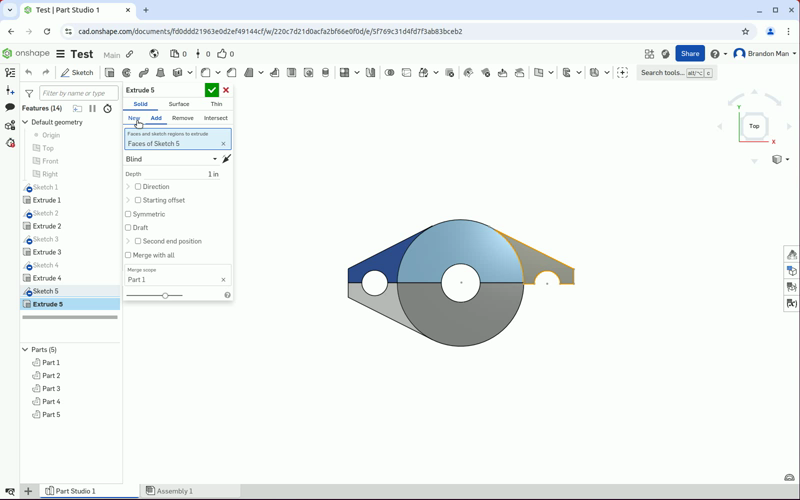
click(137, 120)
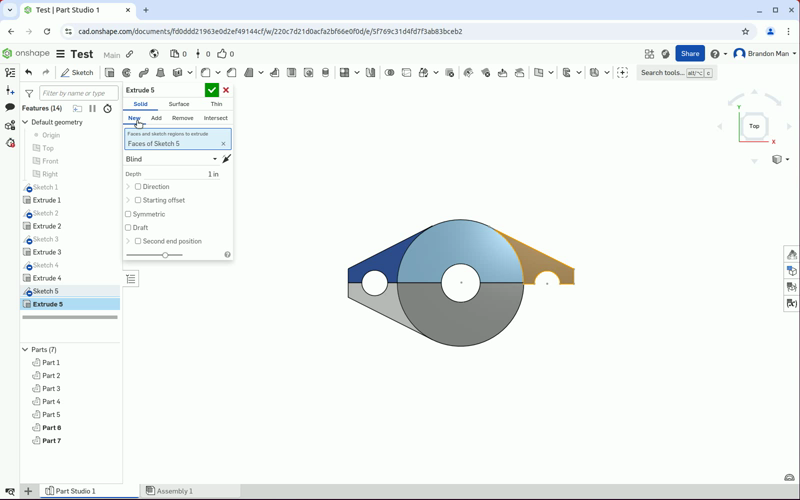
key(tab, 4)
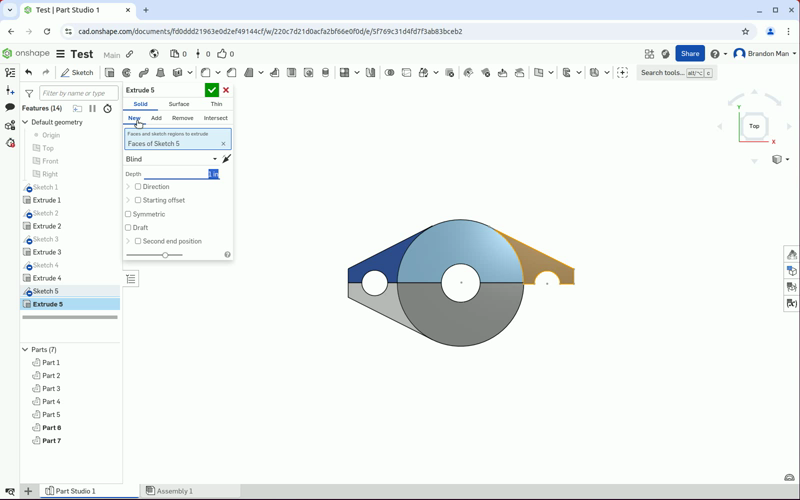
text(4.333)
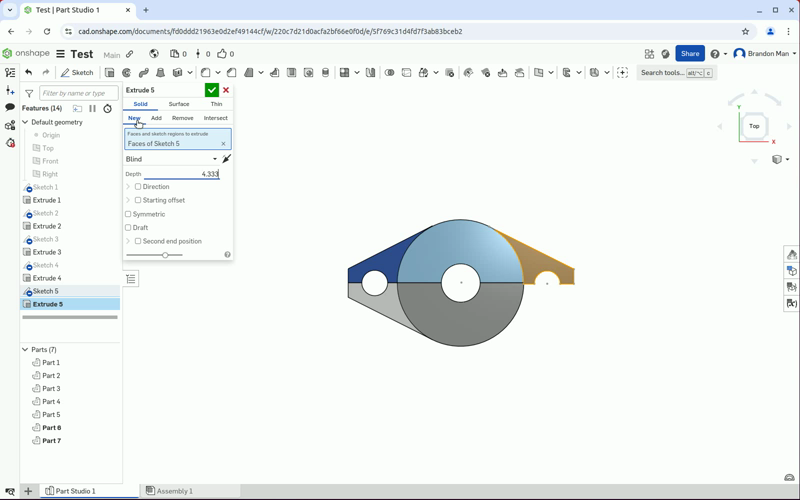
key(enter)
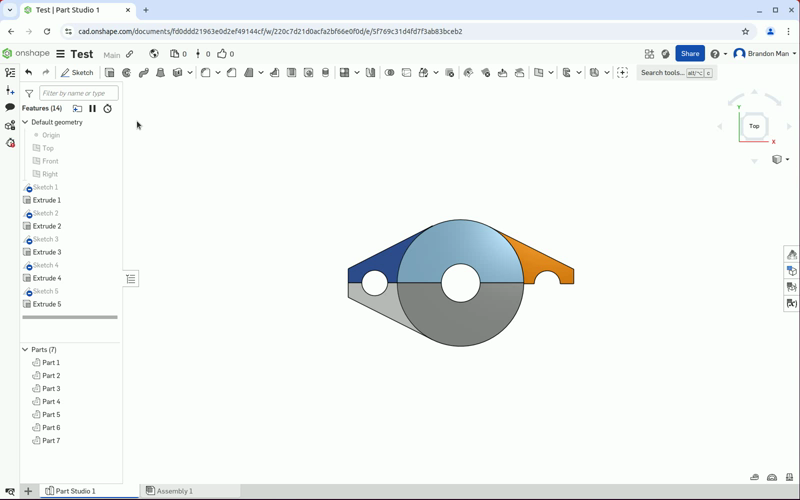
key(shift+h)
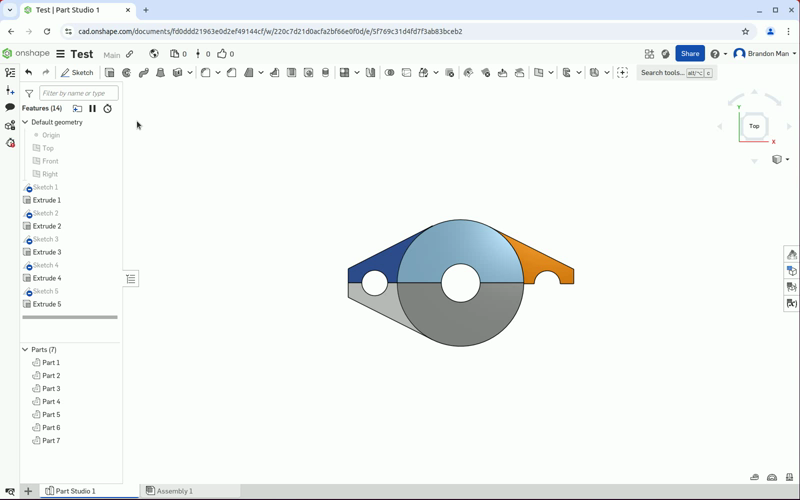
key(shift+h)
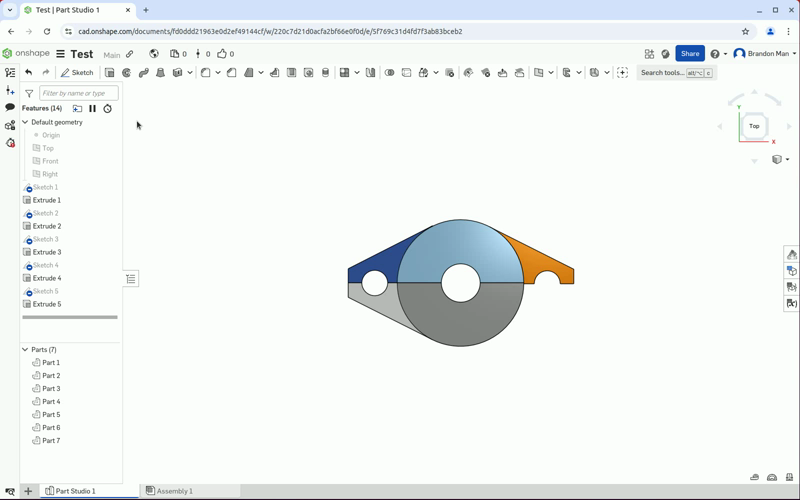
mouse_move(73, 189)
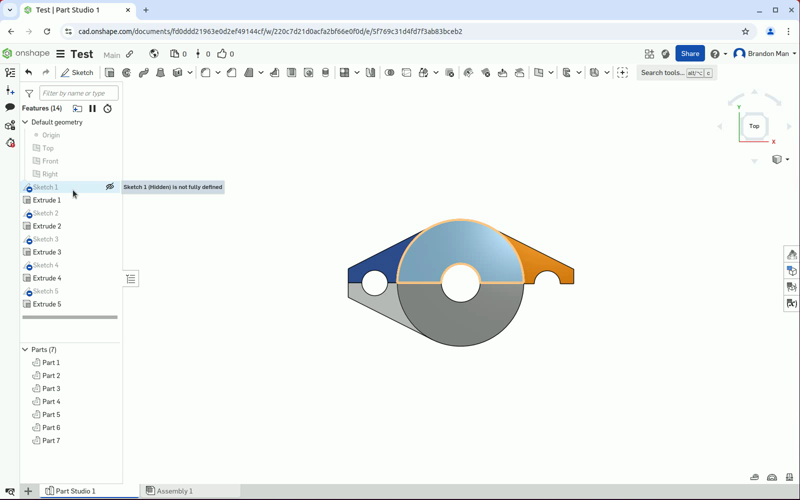
click(73, 189)
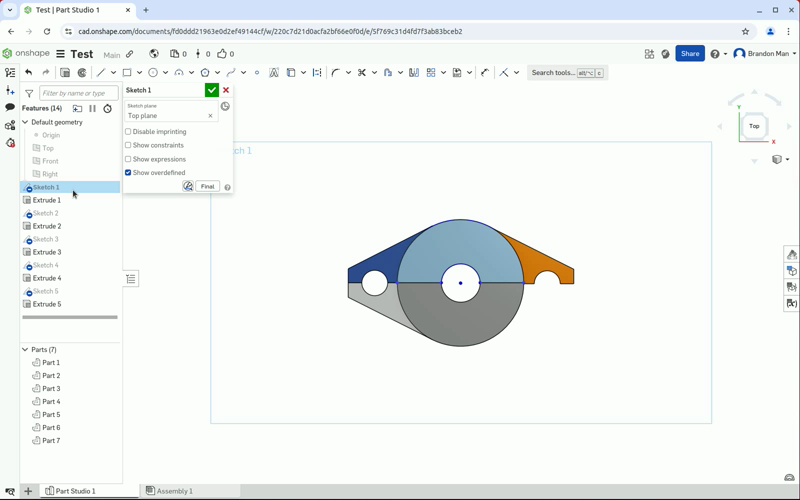
mouse_move(229, 92)
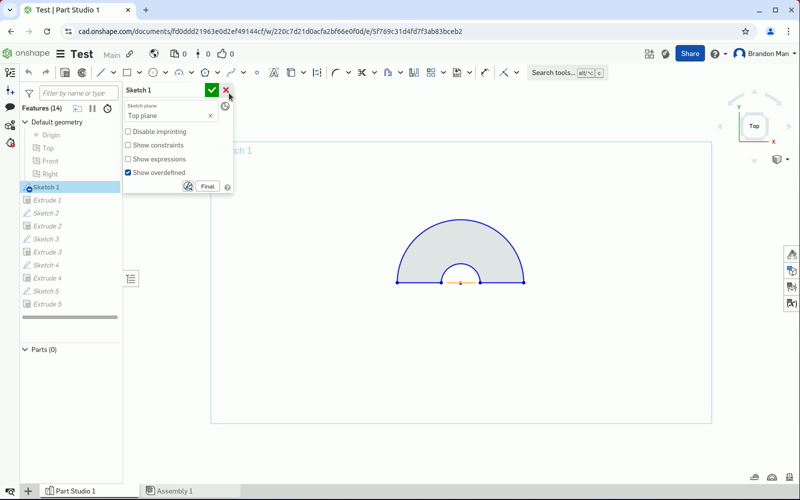
click(229, 92)
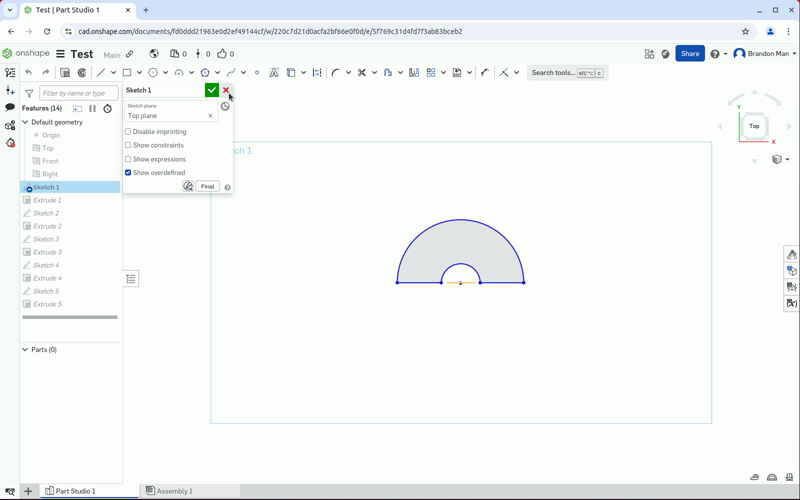
key(shift+s)
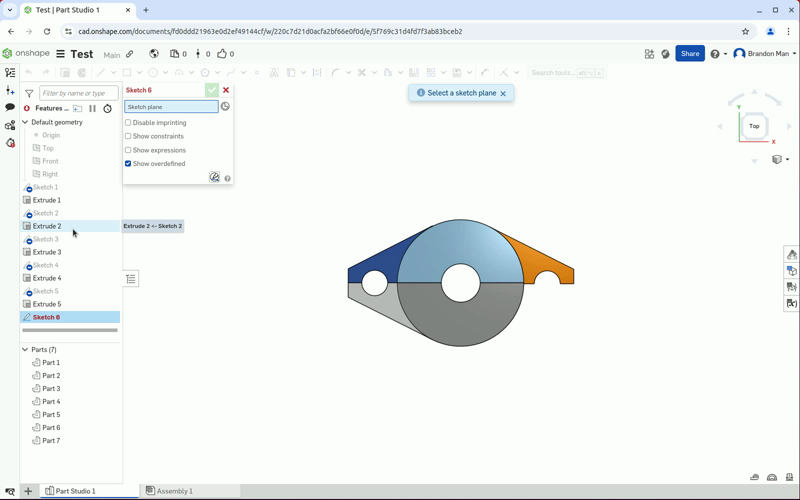
scroll(3)
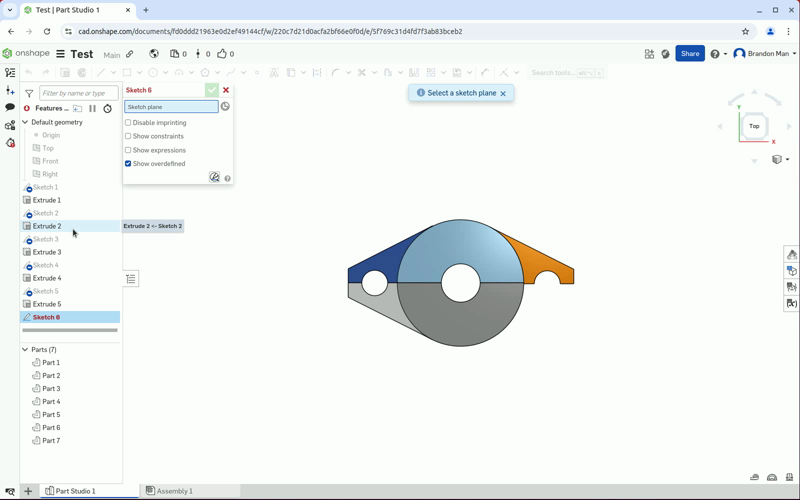
mouse_move(73, 150)
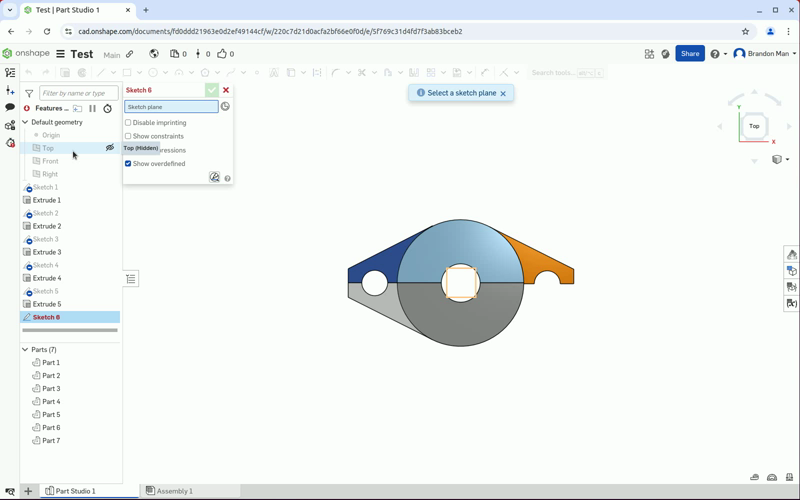
click(73, 150)
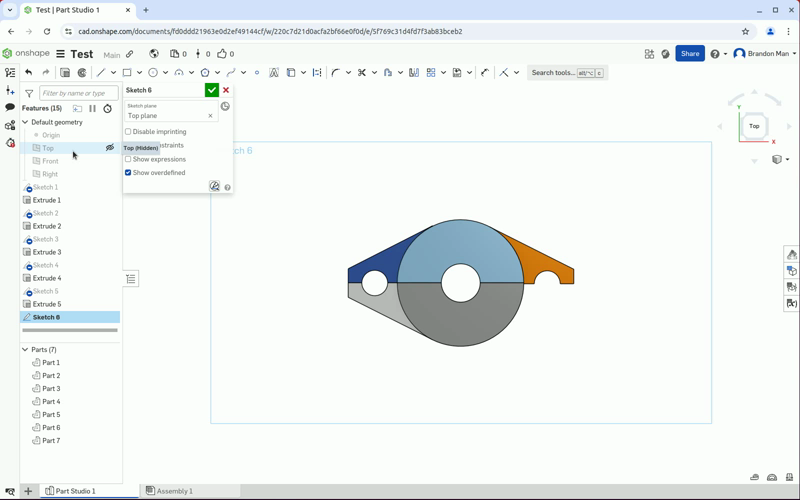
mouse_move(73, 352)
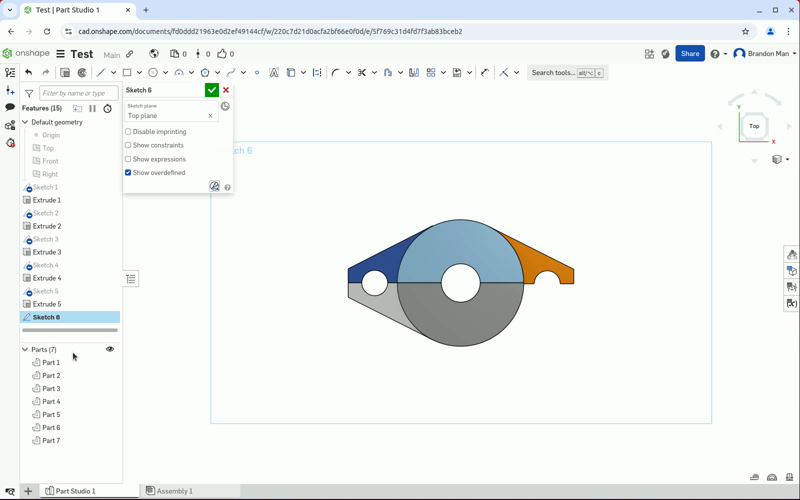
key(y)
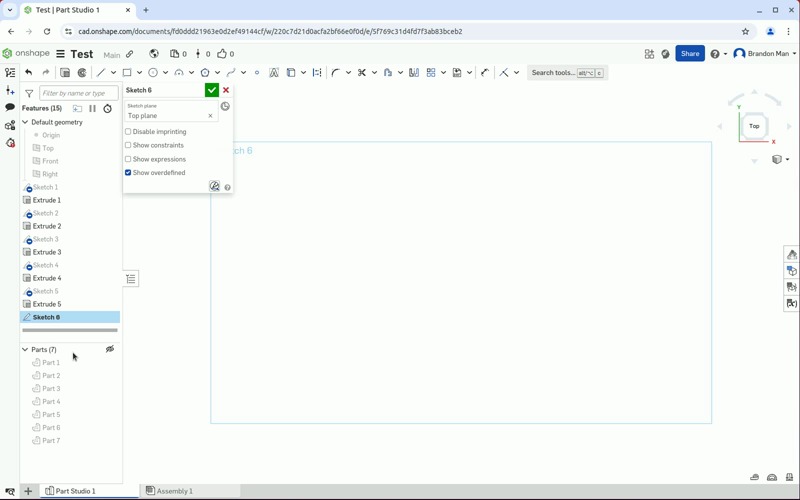
key(l)
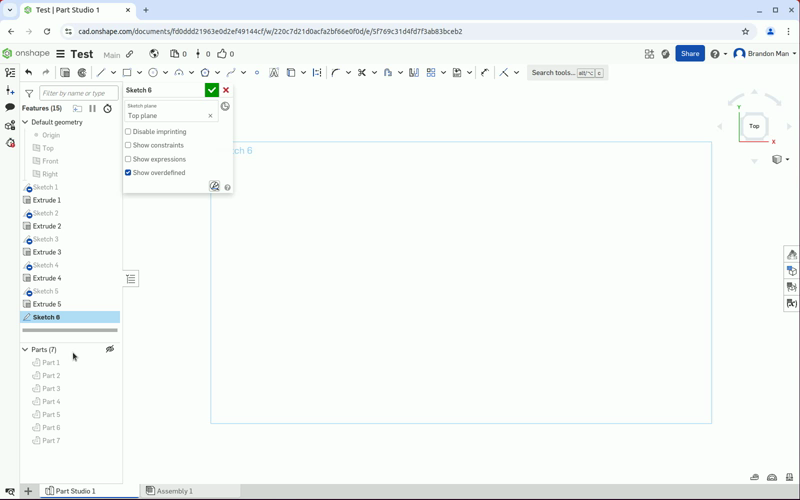
key_down(shift)
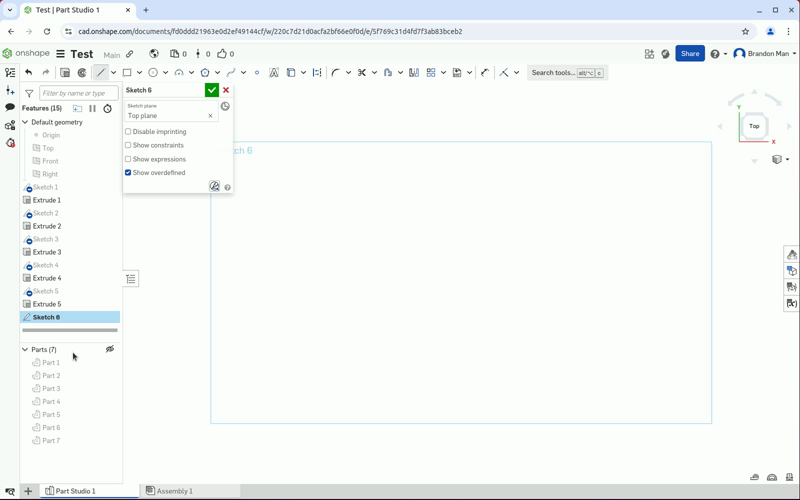
mouse_move(489, 339)
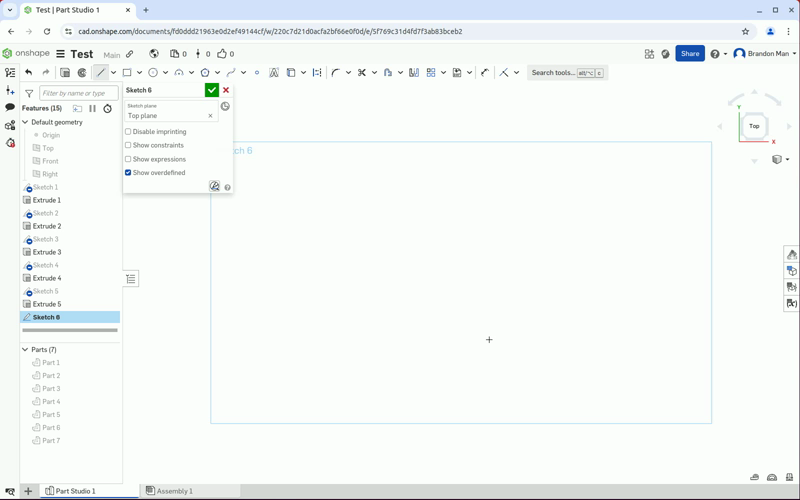
click(489, 339)
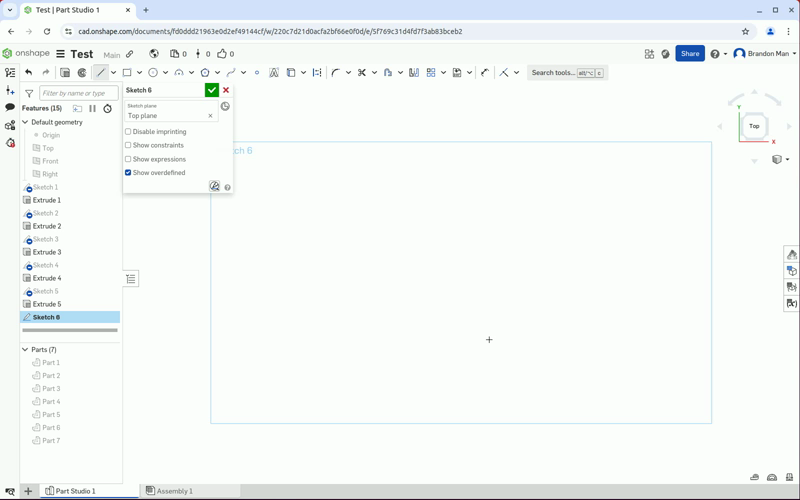
key_up(shift)
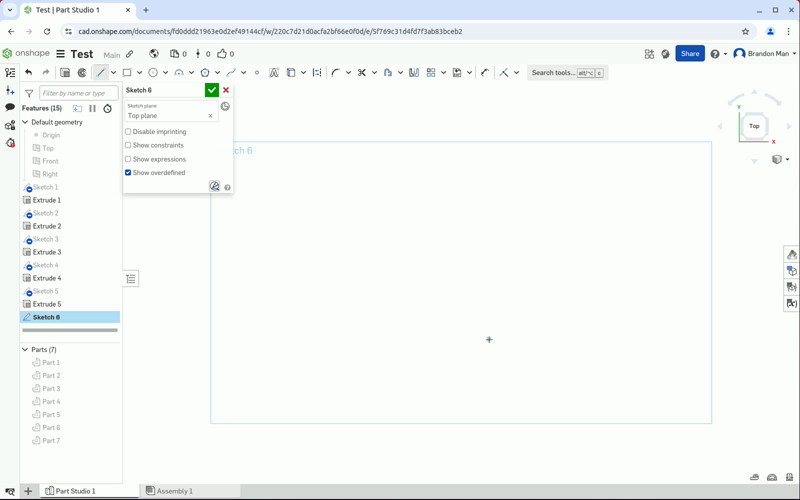
key_down(shift)
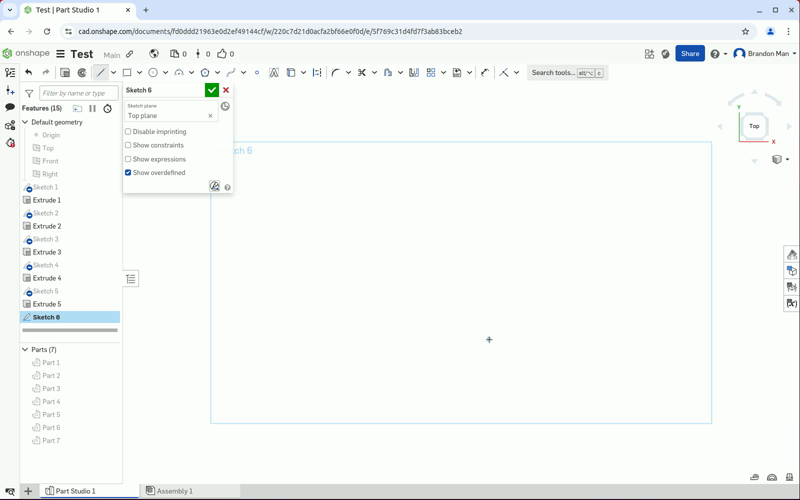
mouse_move(573, 296)
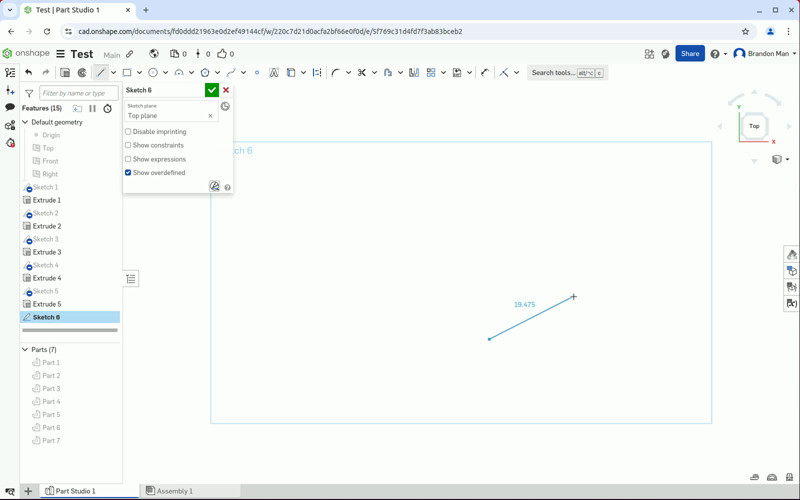
click(573, 296)
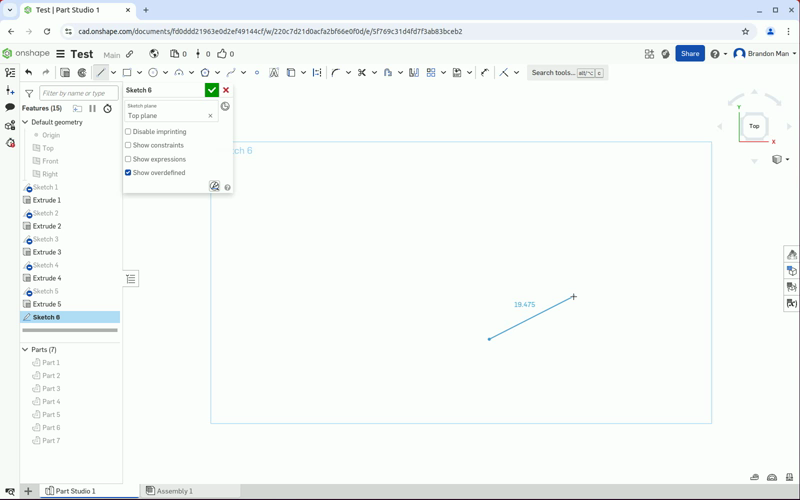
key_up(shift)
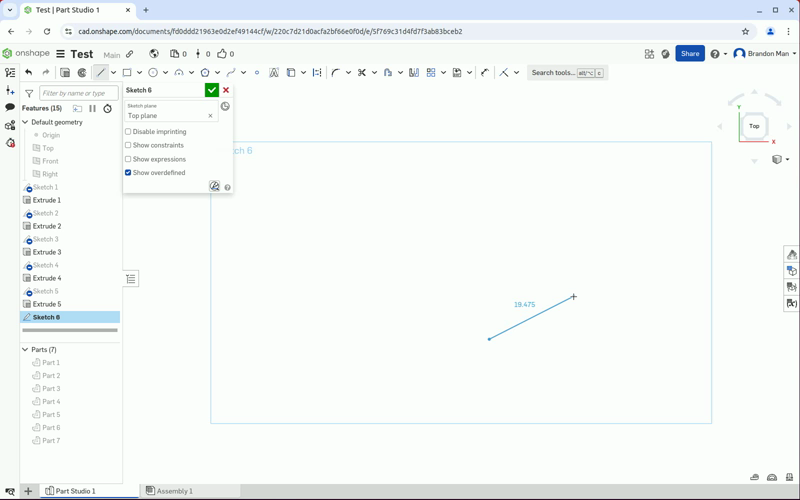
key_down(shift)
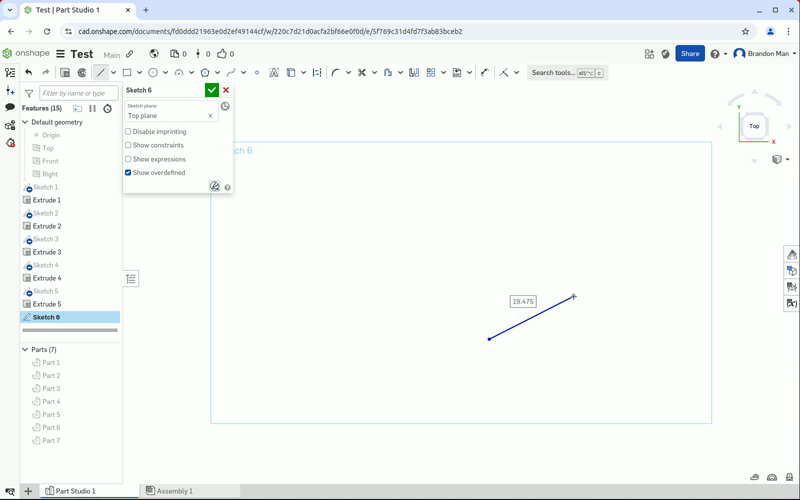
mouse_move(589, 296)
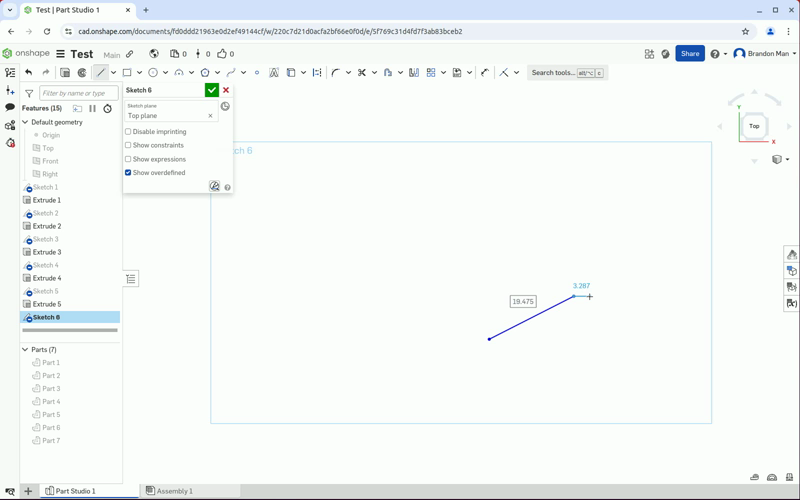
mouse_move(573, 282)
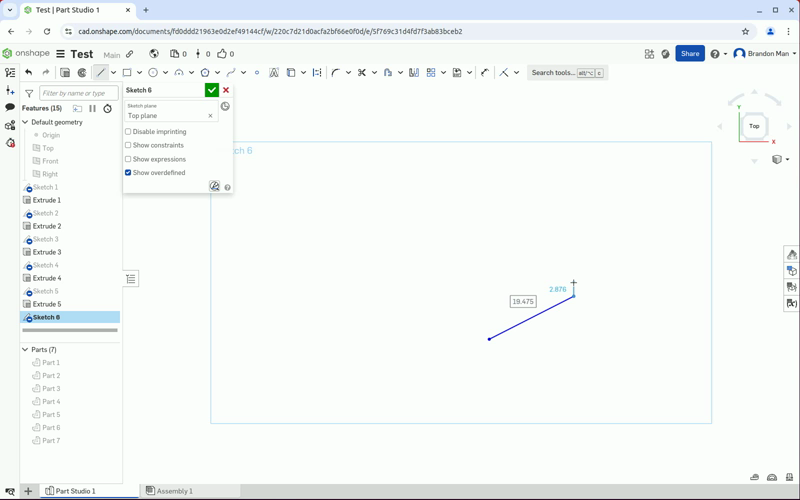
click(573, 282)
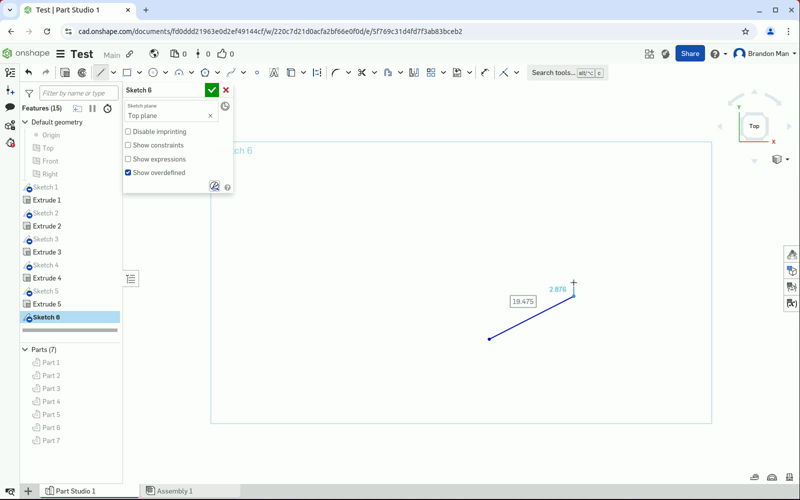
key_up(shift)
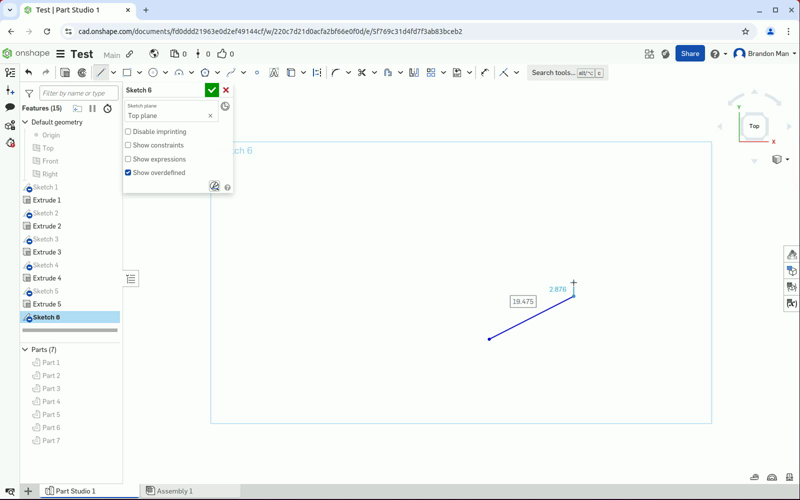
key_down(shift)
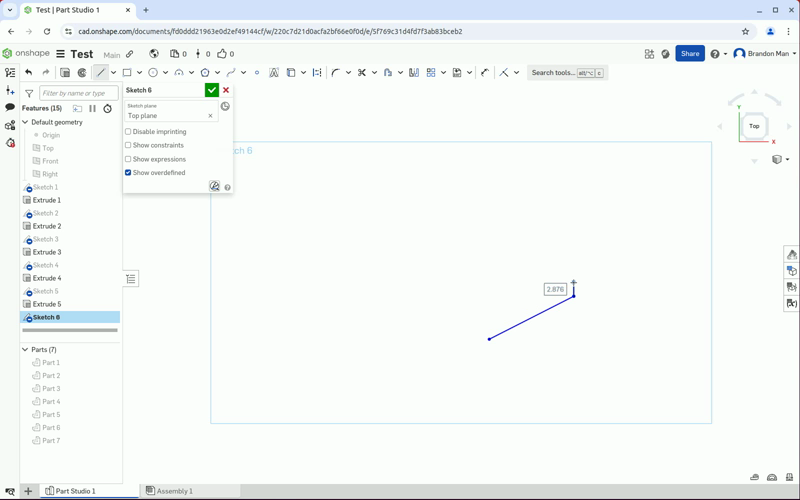
mouse_move(589, 282)
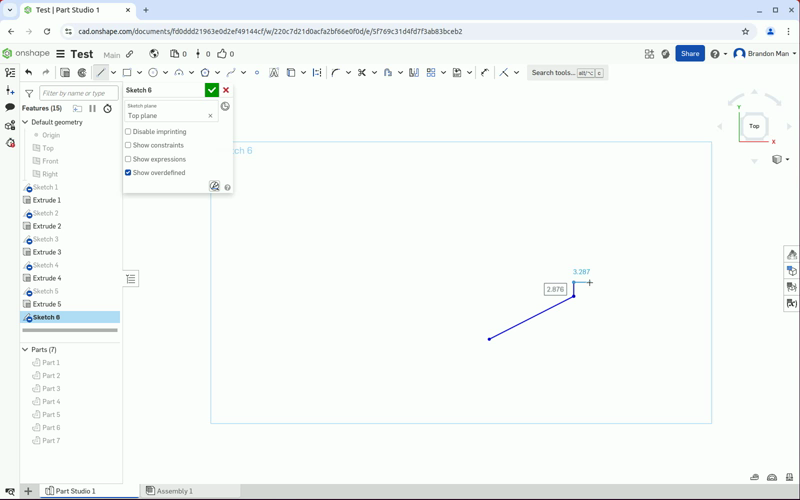
mouse_move(560, 282)
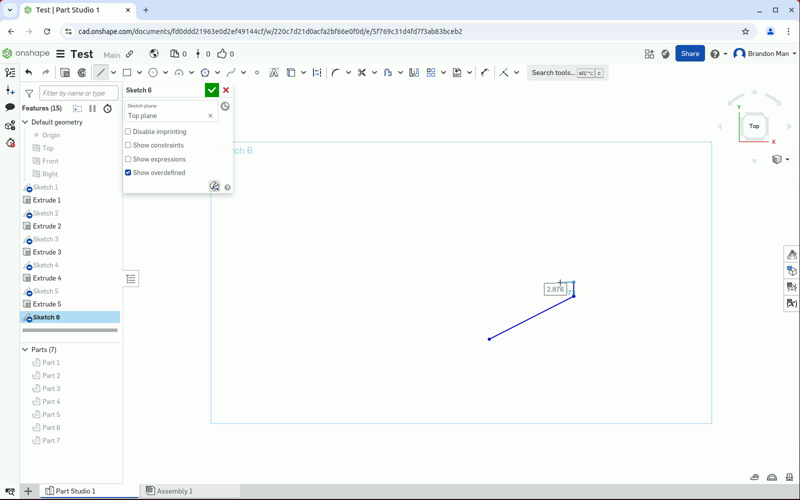
click(560, 282)
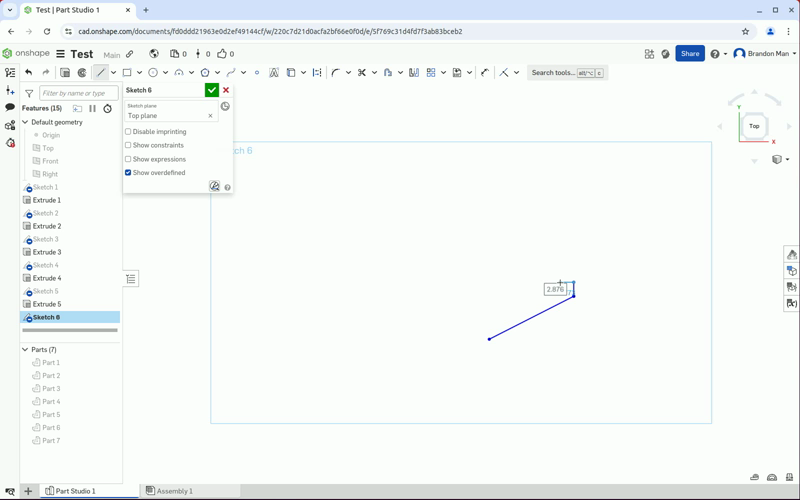
key_up(shift)
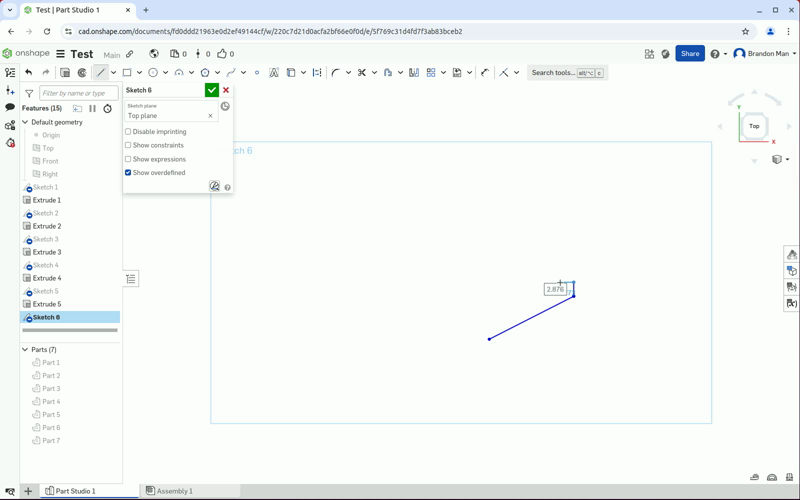
key(esc)
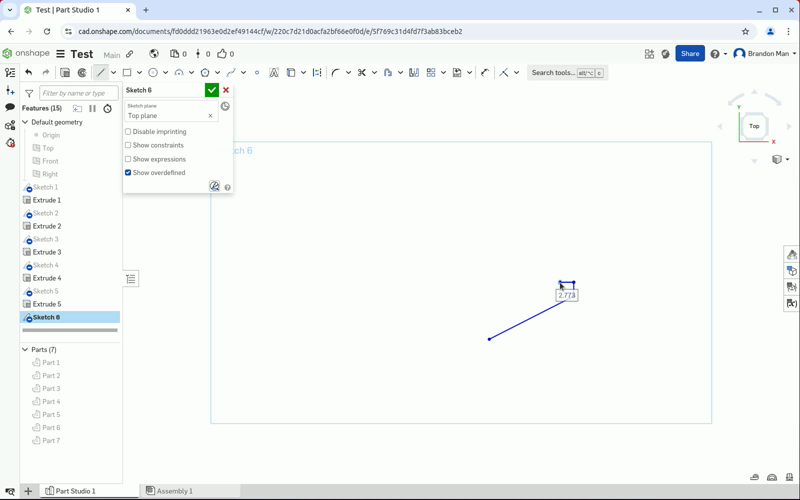
key(a)
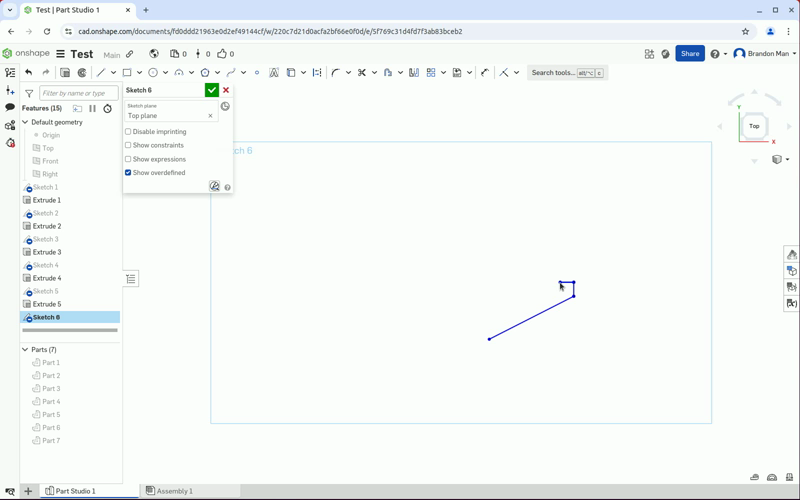
mouse_move(560, 282)
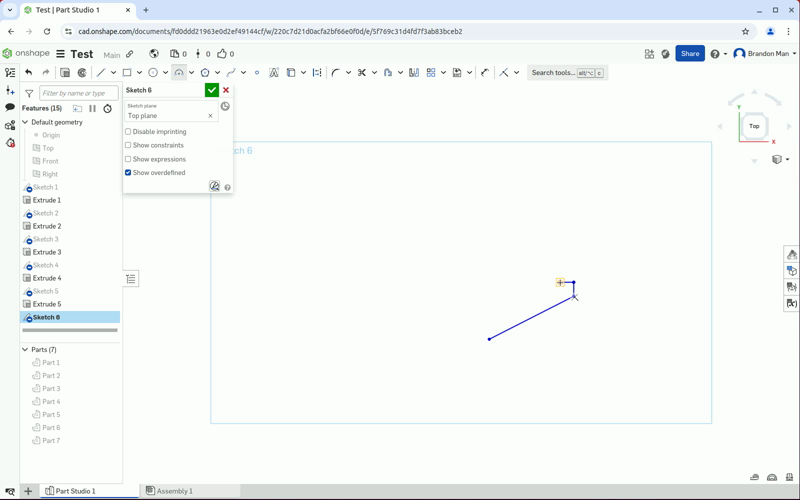
click(560, 282)
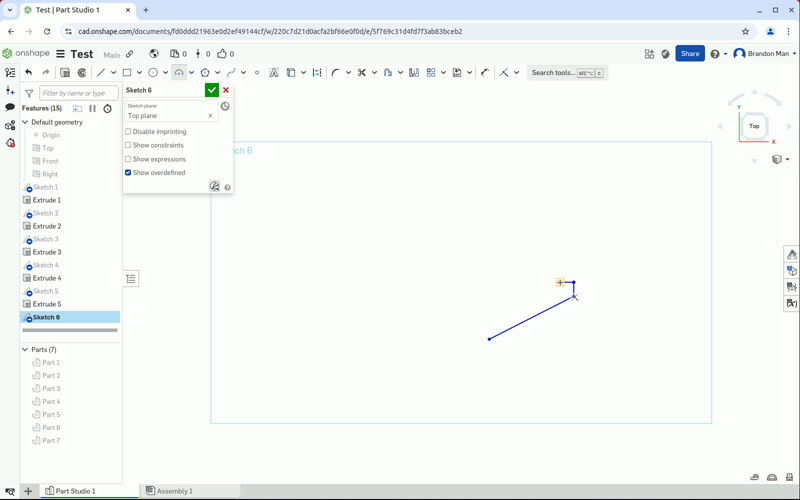
key_down(shift)
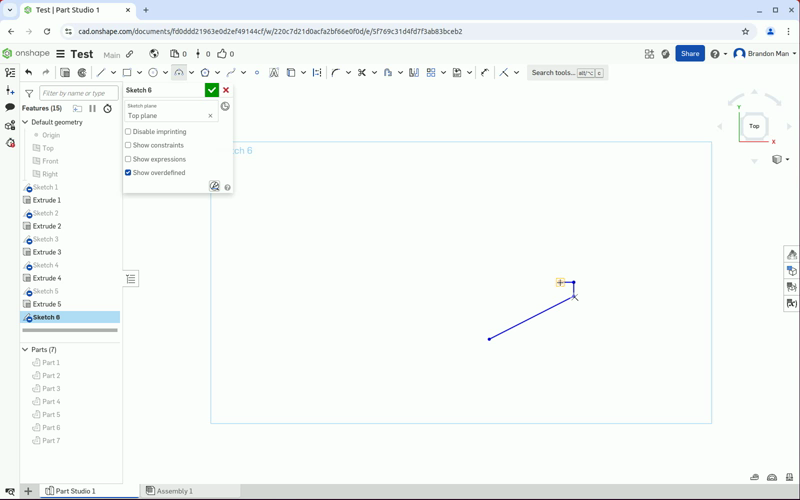
mouse_move(534, 282)
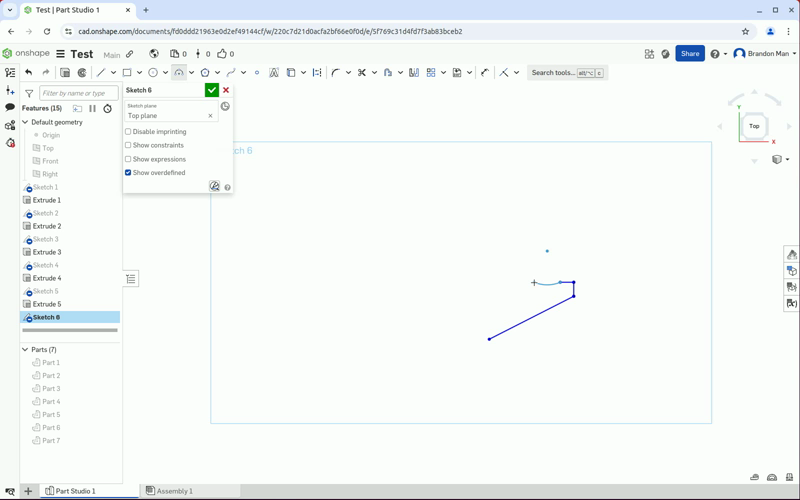
click(534, 282)
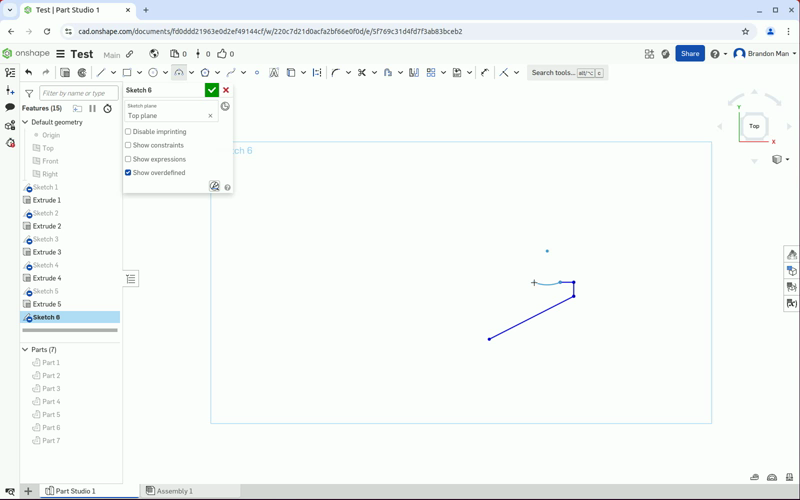
mouse_move(547, 294)
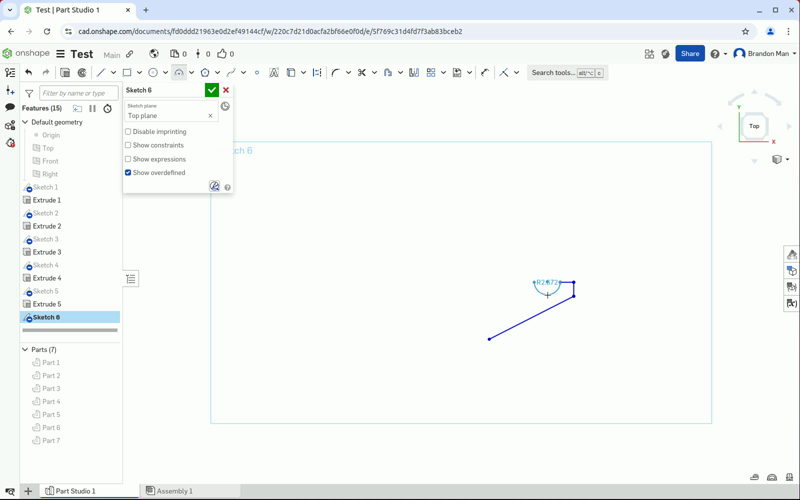
click(547, 294)
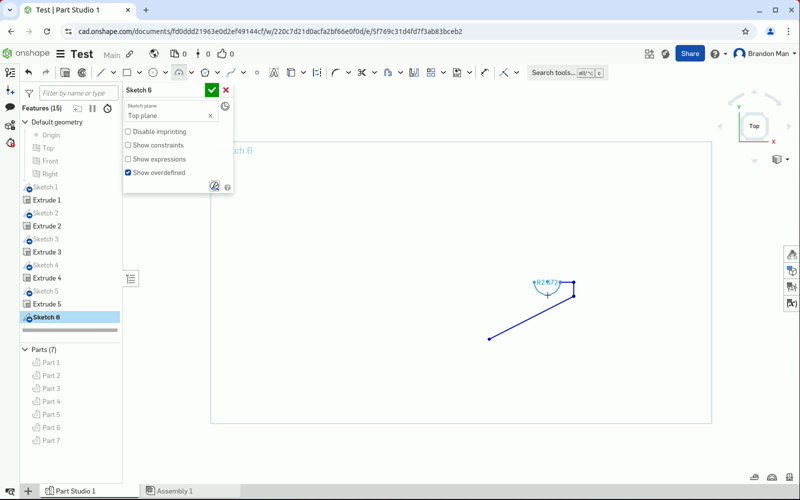
key_up(shift)
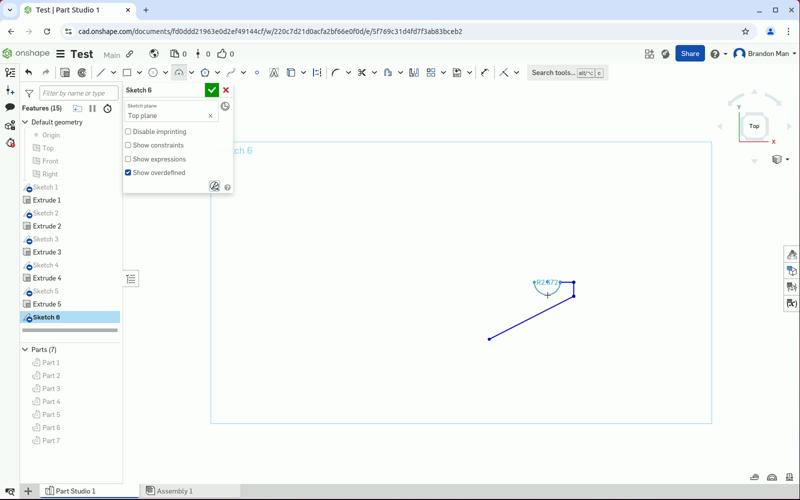
key(esc)
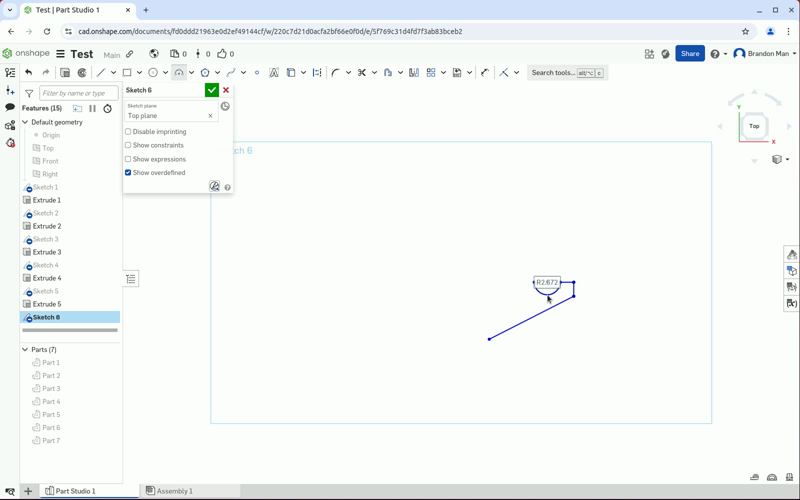
key(l)
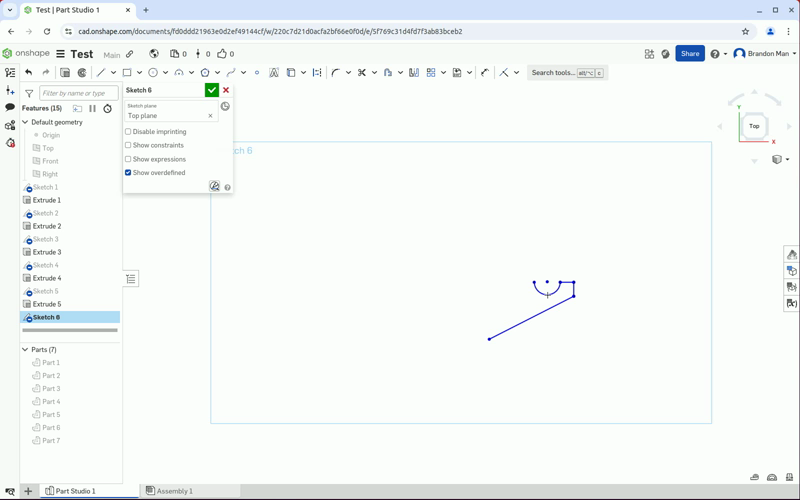
mouse_move(534, 282)
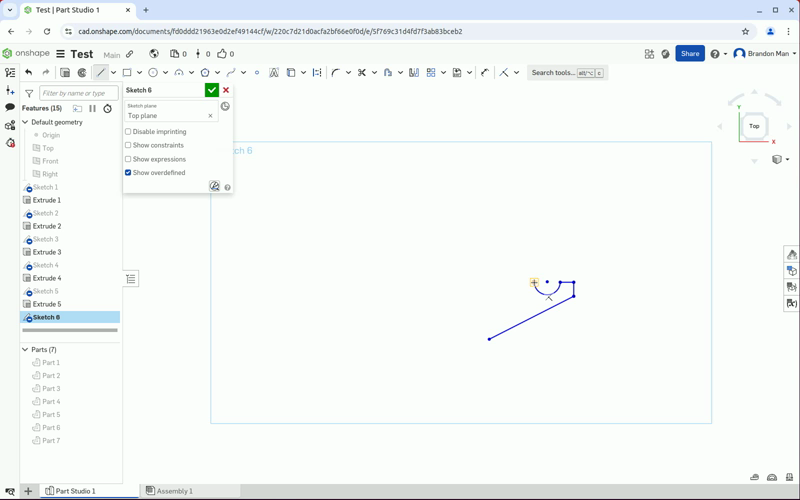
click(534, 282)
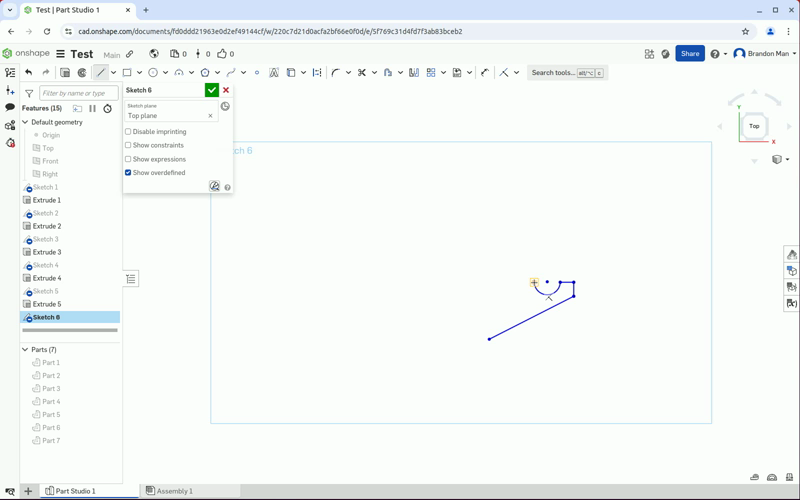
key_down(shift)
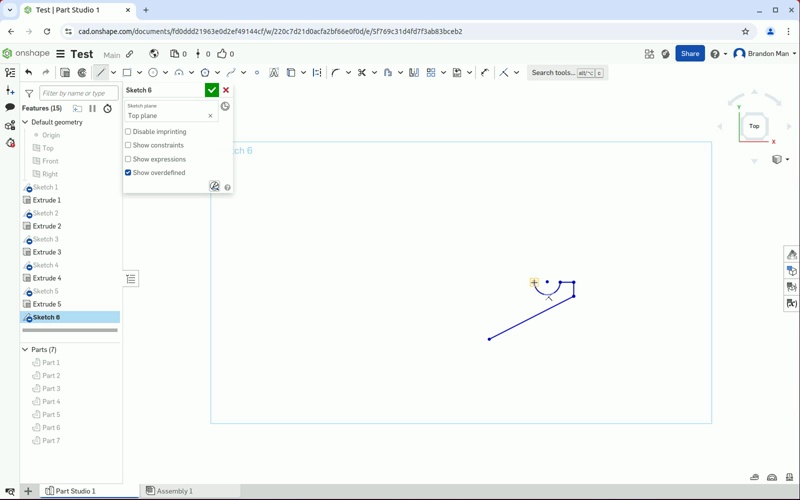
mouse_move(564, 282)
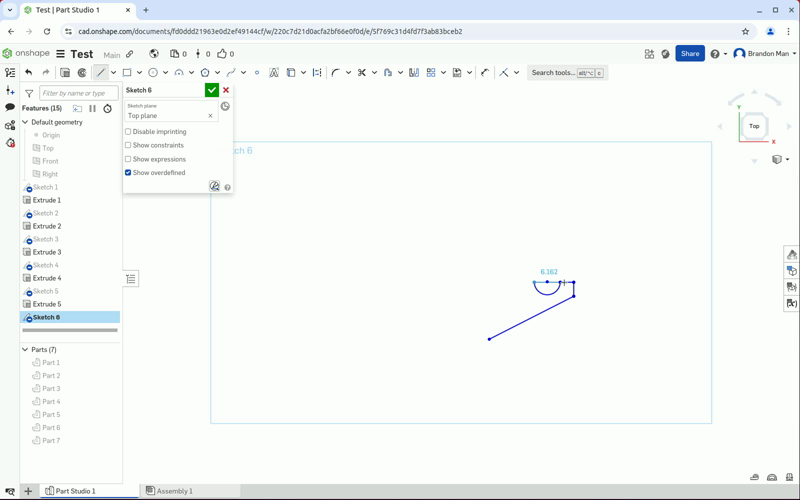
mouse_move(523, 282)
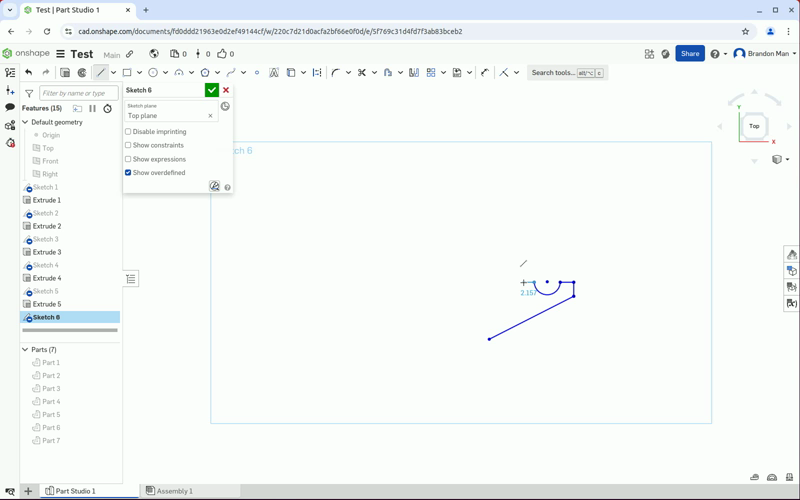
click(523, 282)
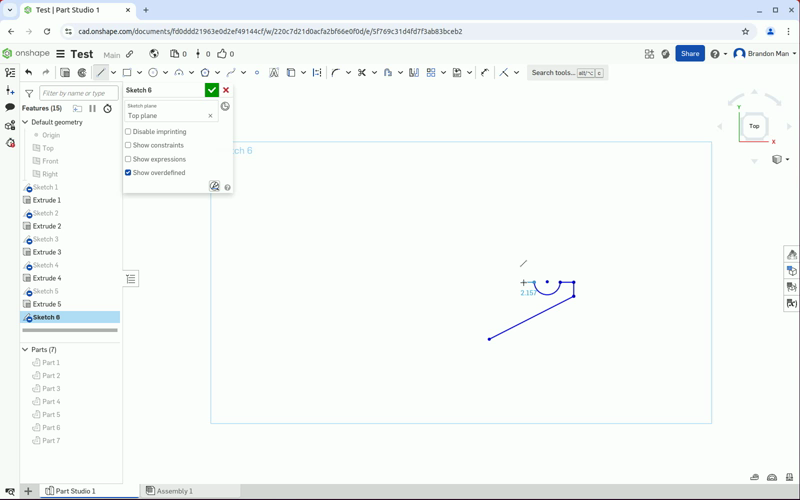
key_up(shift)
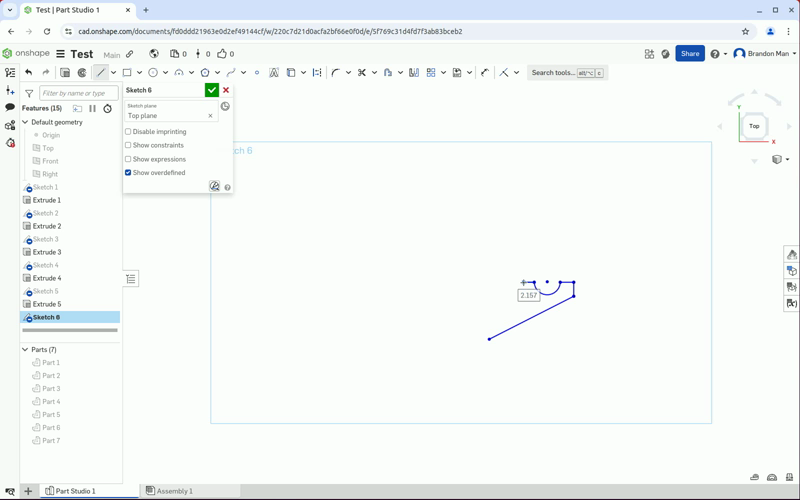
key(esc)
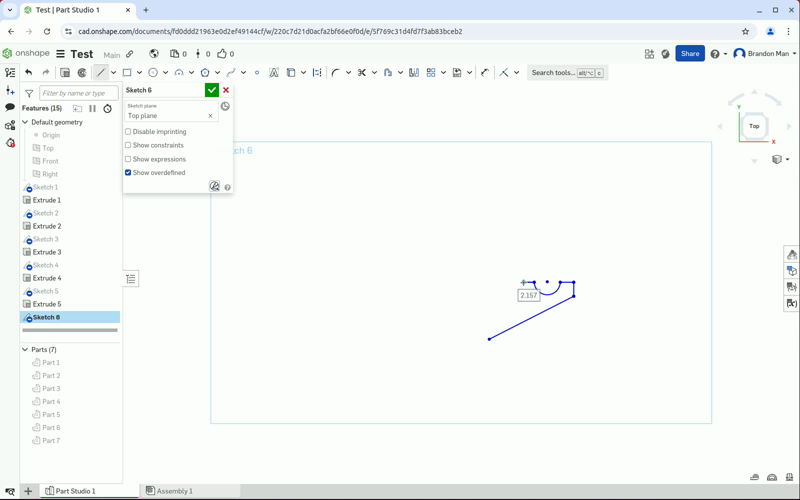
key(a)
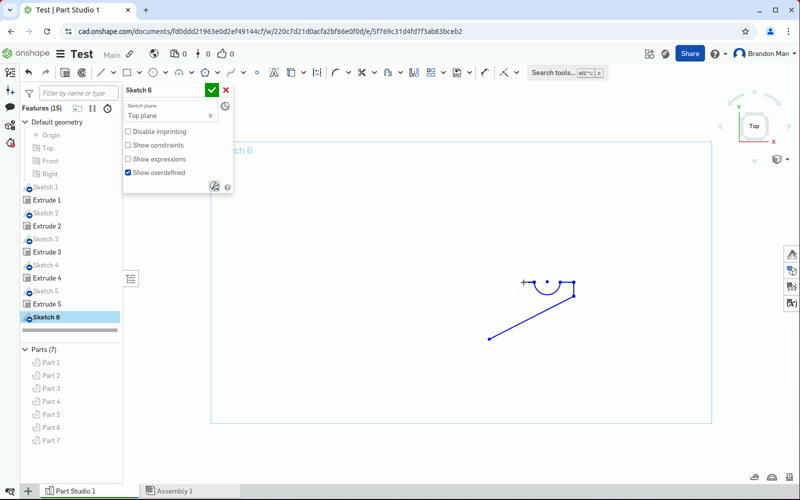
mouse_move(523, 282)
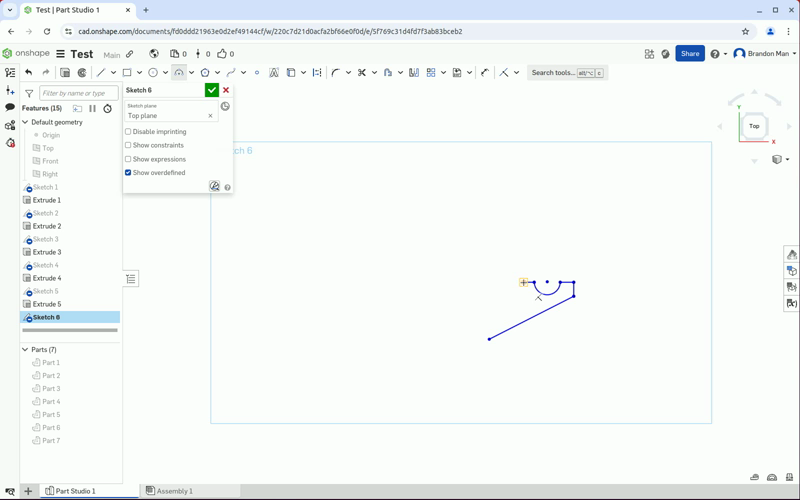
click(523, 282)
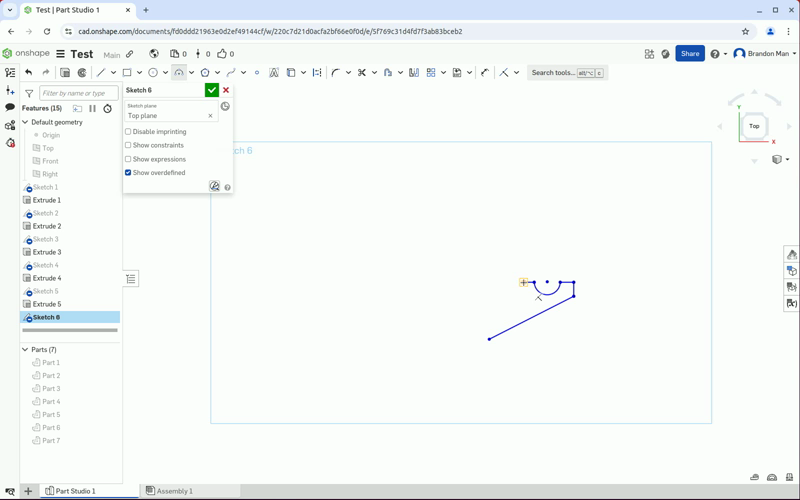
mouse_move(489, 339)
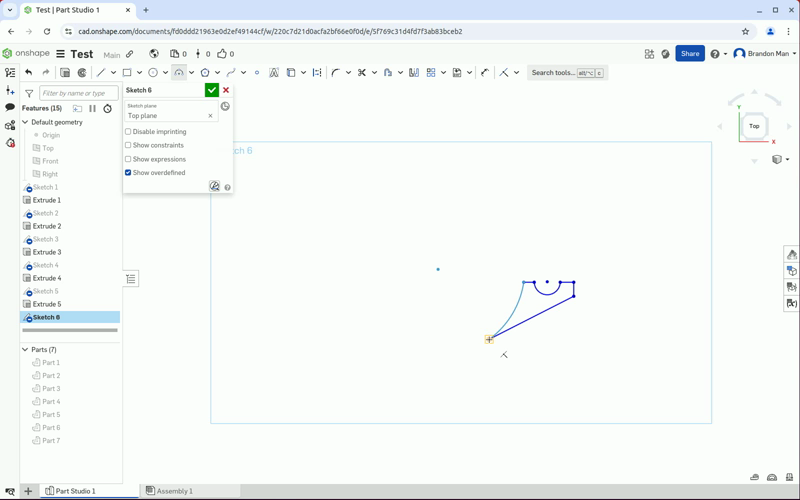
click(489, 339)
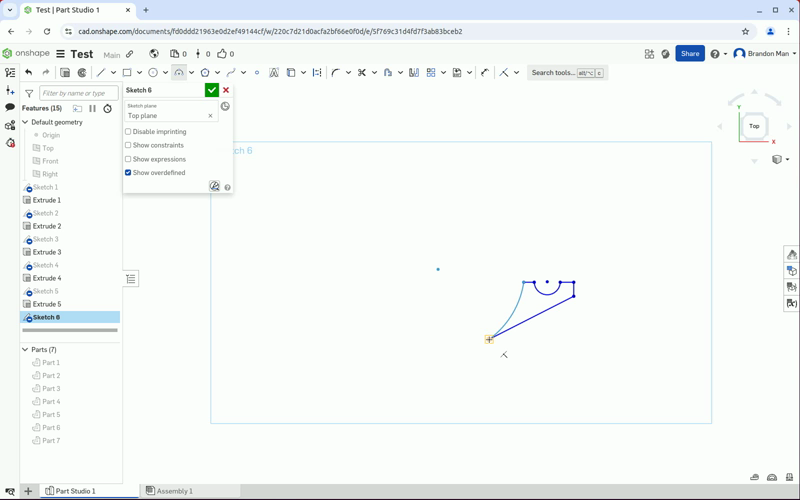
key_down(shift)
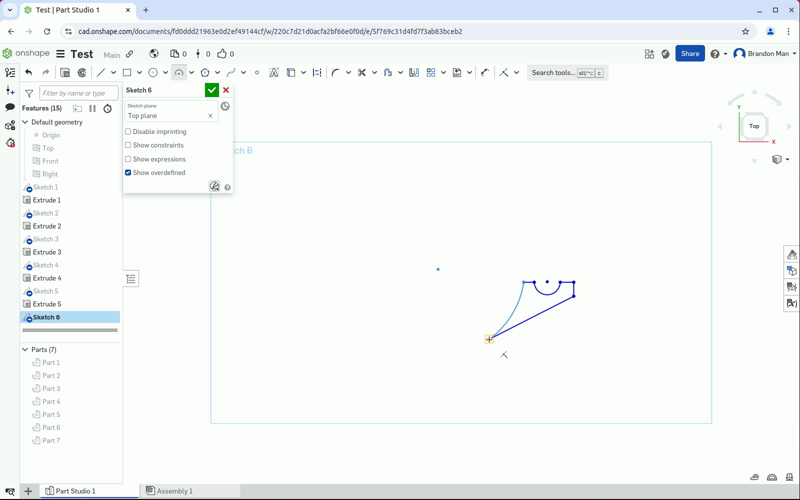
mouse_move(514, 315)
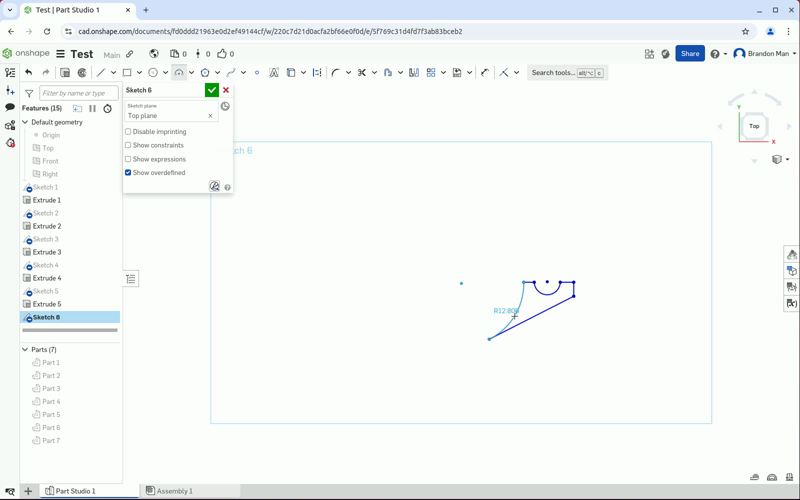
click(514, 315)
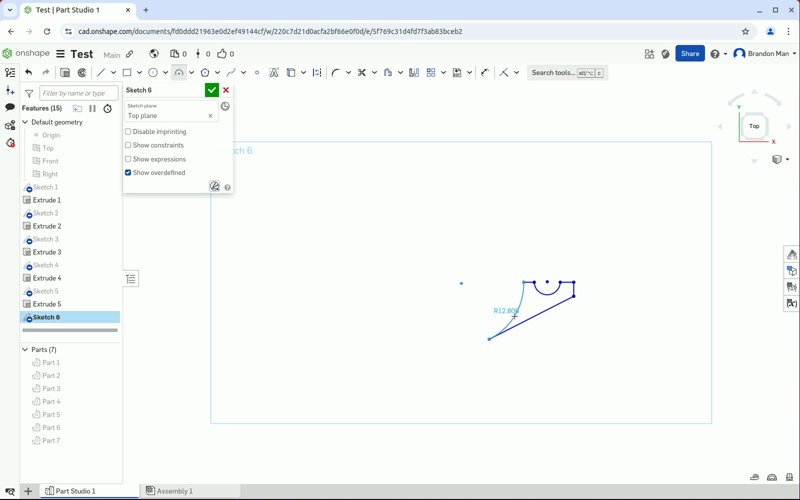
key_up(shift)
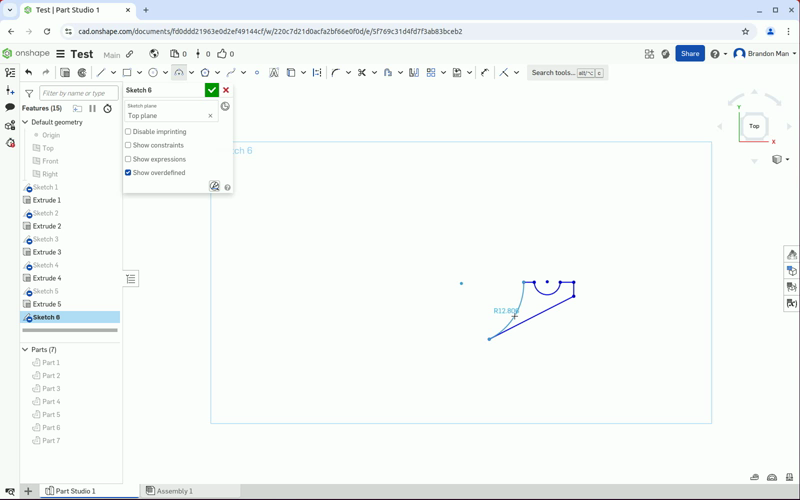
key(esc)
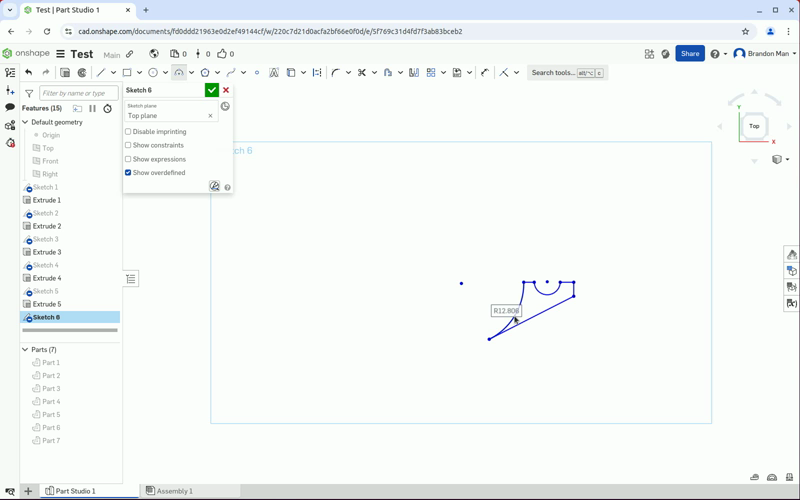
mouse_move(530, 311)
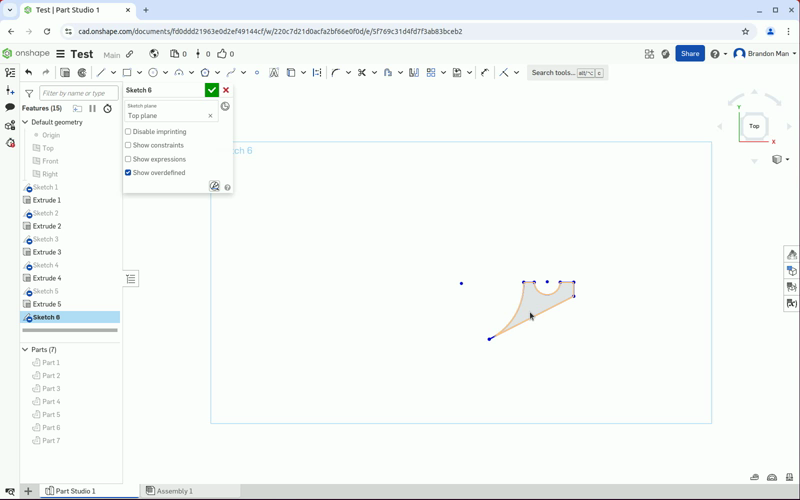
scroll(6)
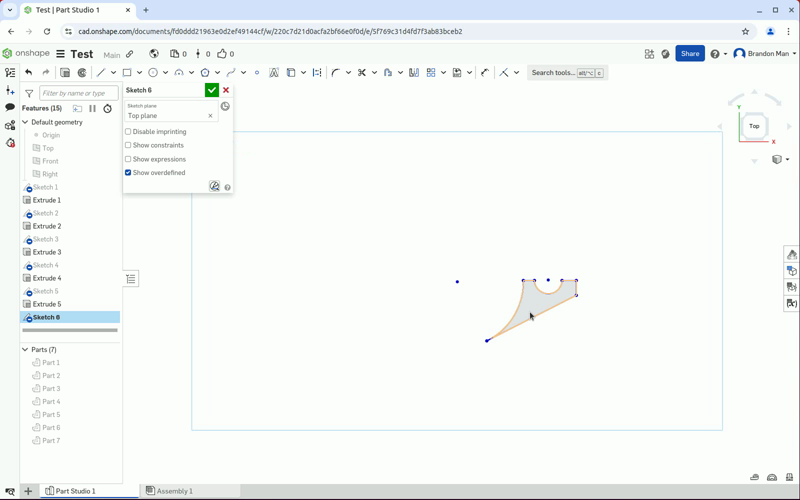
scroll(6)
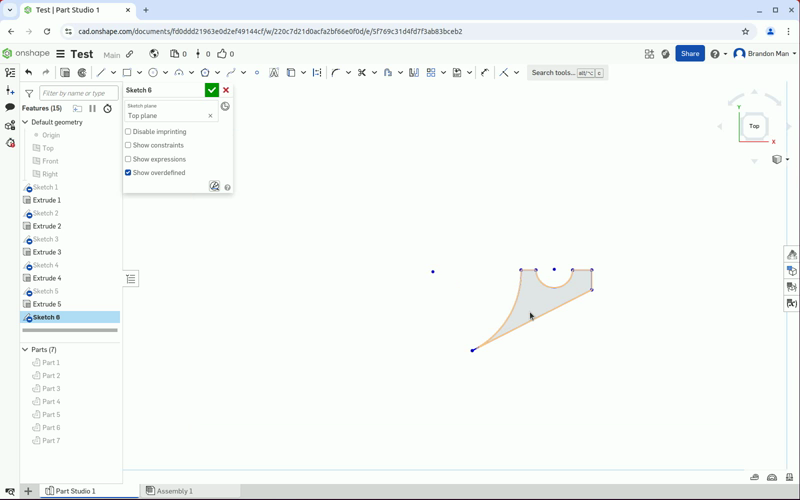
scroll(6)
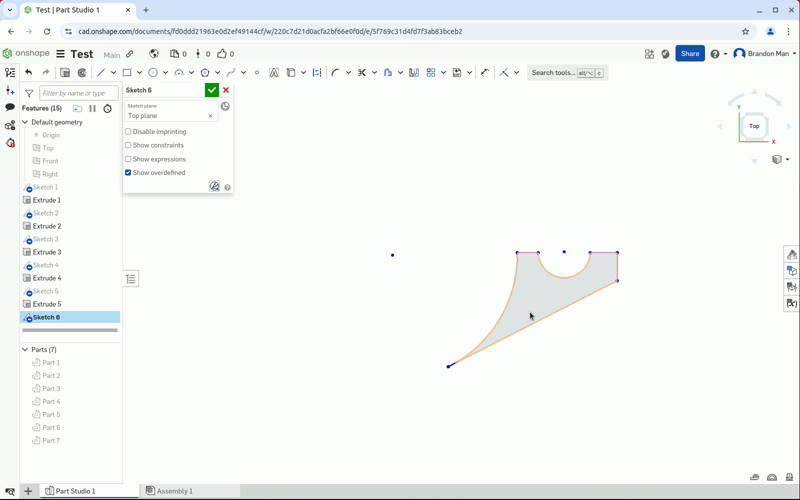
scroll(6)
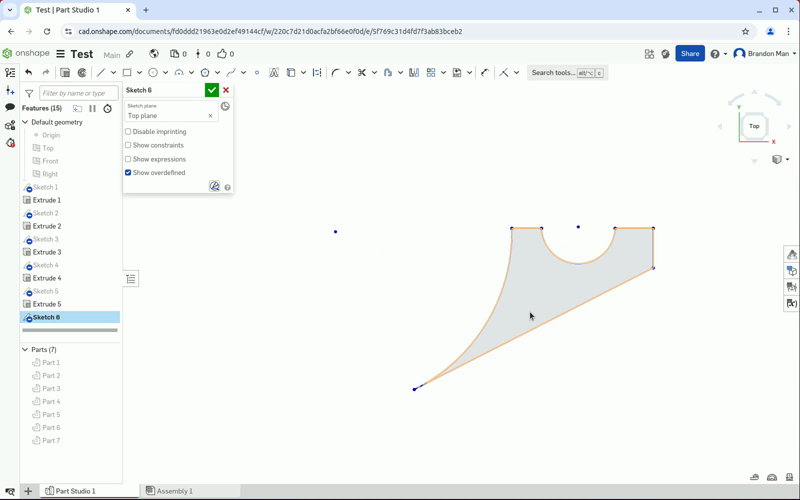
scroll(6)
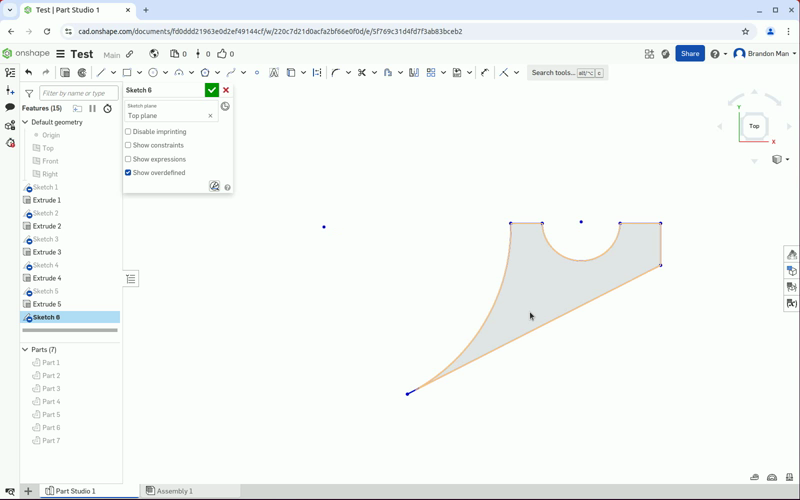
scroll(6)
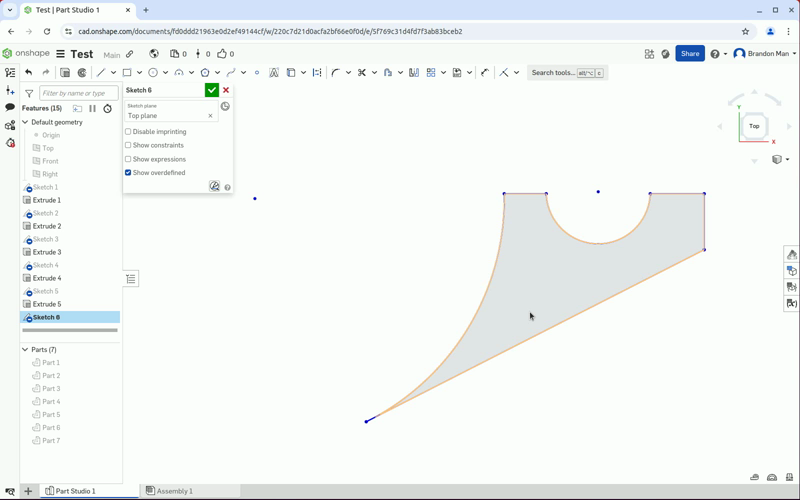
scroll(6)
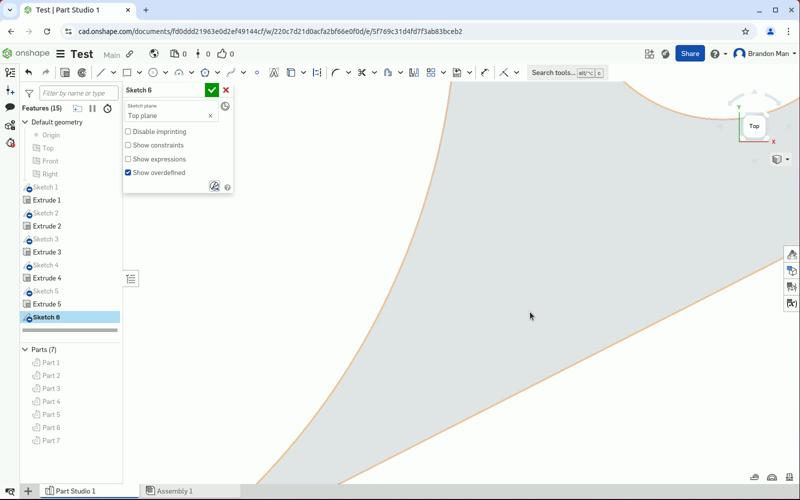
click(530, 311)
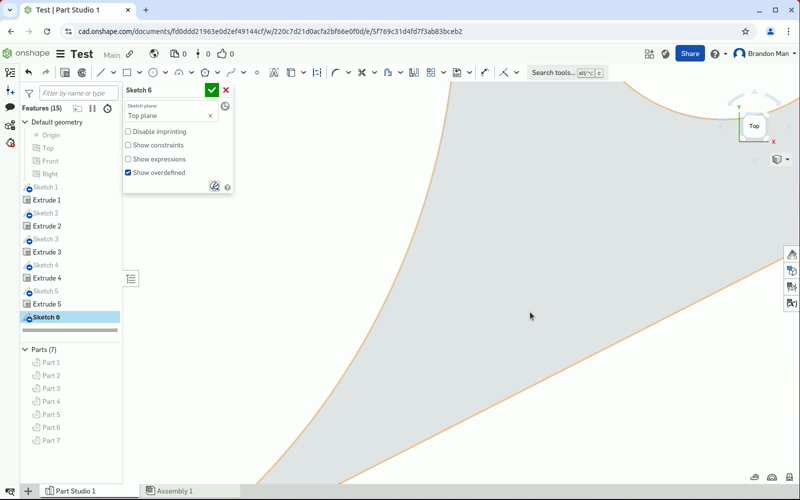
scroll(-6)
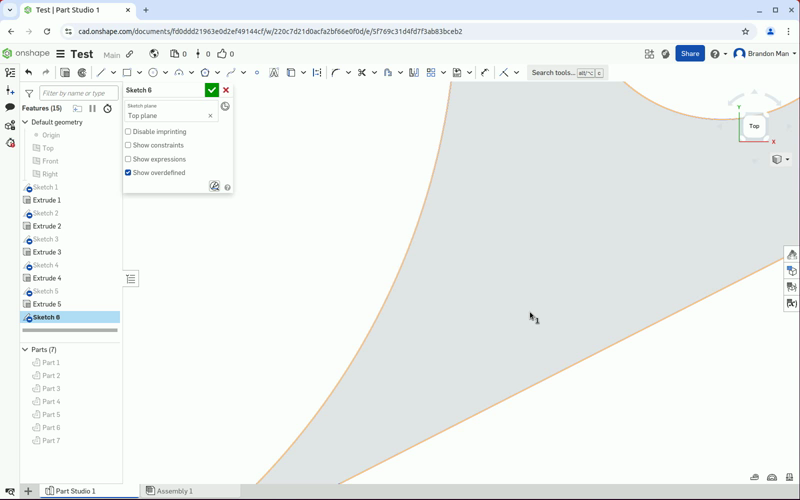
scroll(-6)
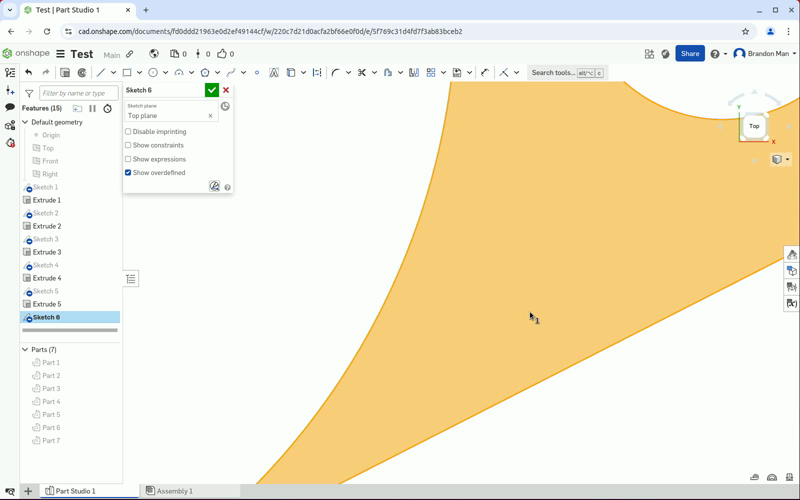
scroll(-6)
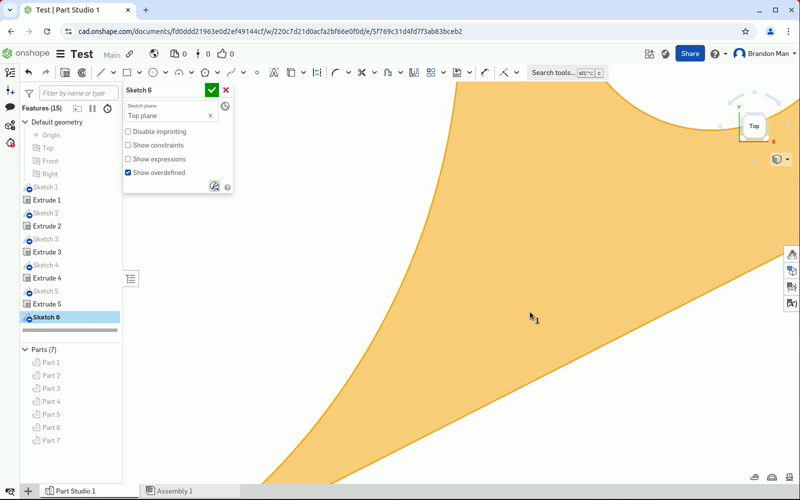
scroll(-6)
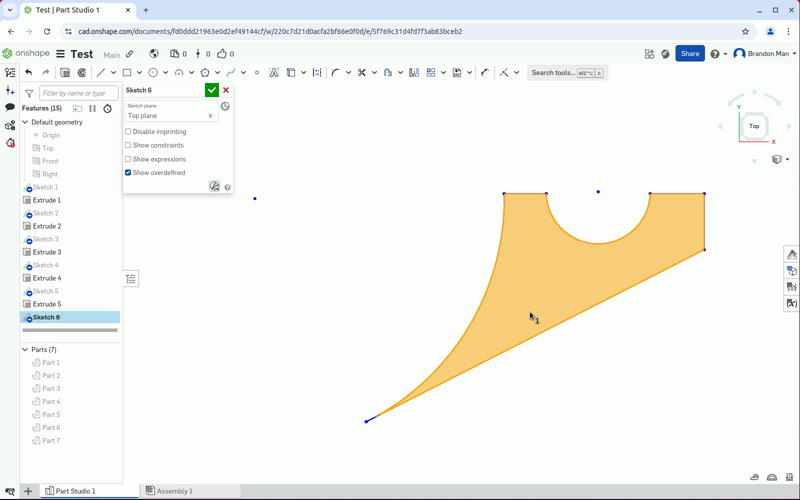
scroll(-6)
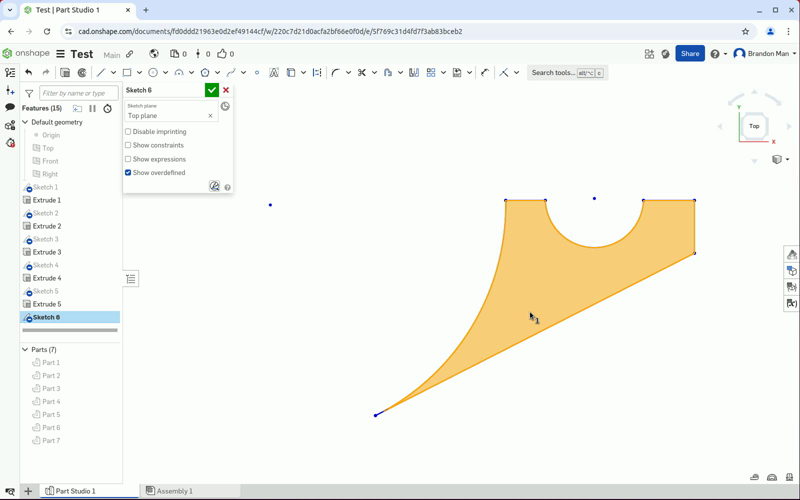
scroll(-6)
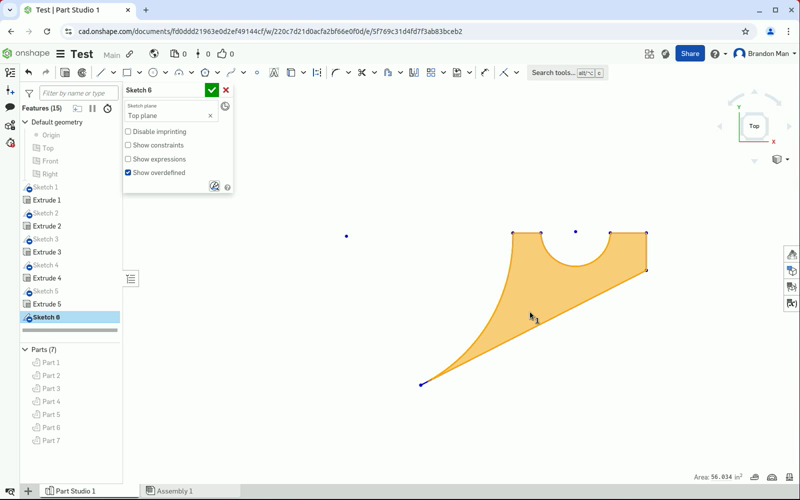
scroll(-6)
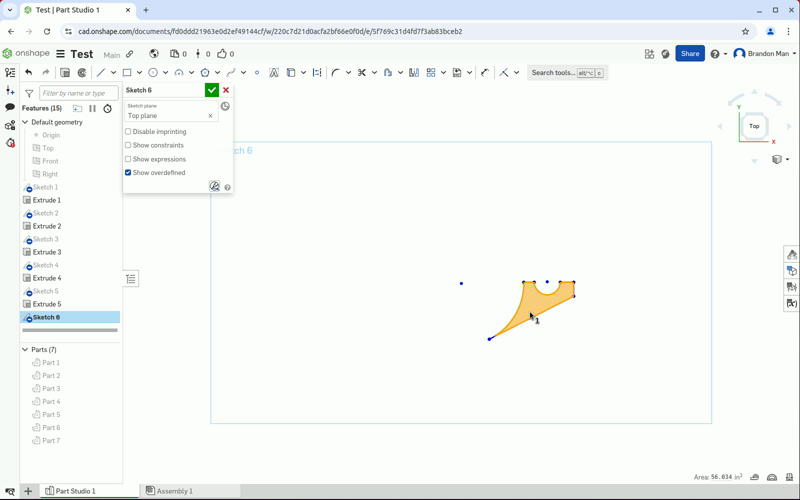
mouse_move(73, 352)
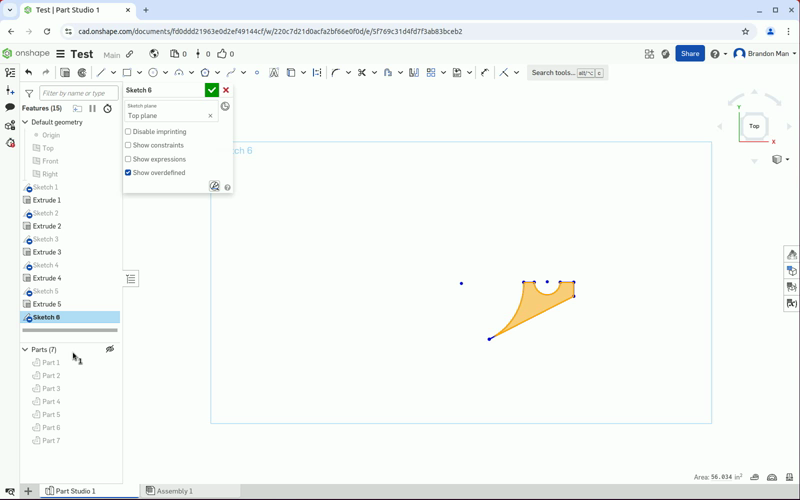
key(shift+y)
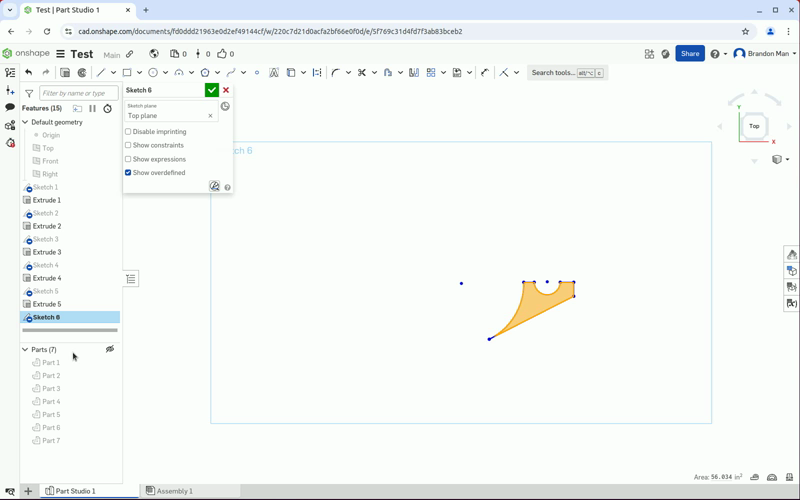
key(shift+e)
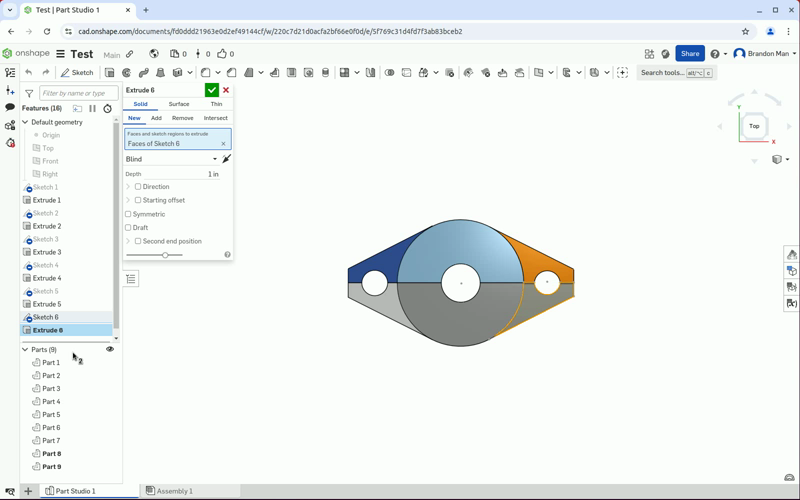
mouse_move(143, 106)
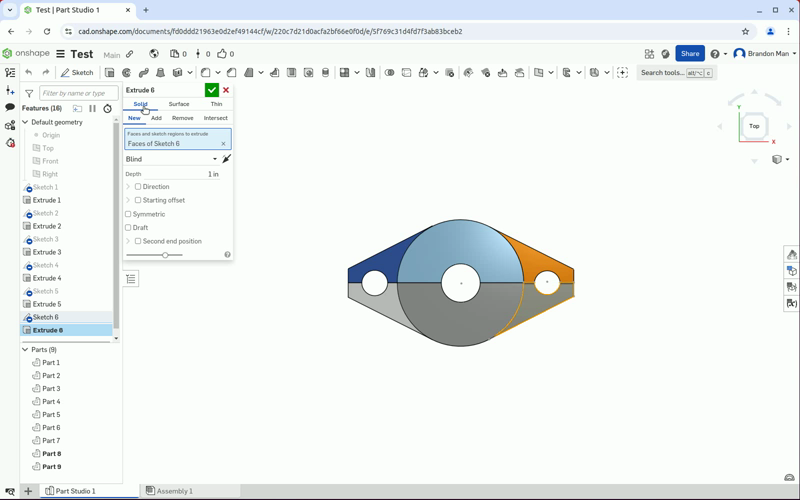
click(143, 106)
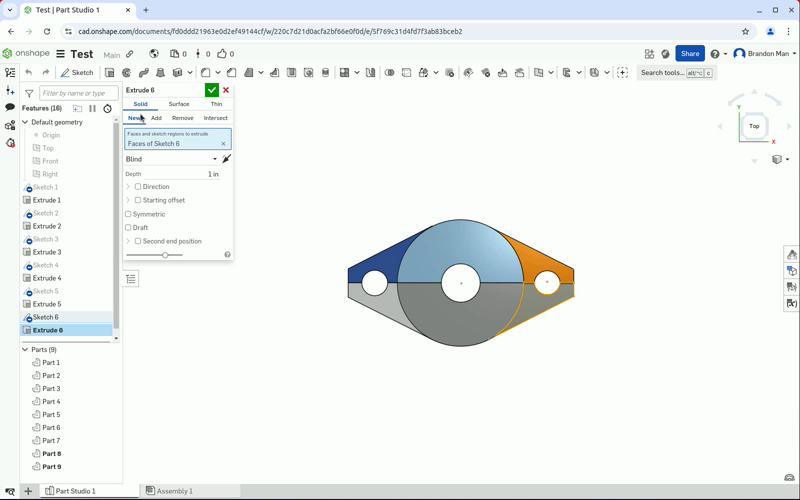
mouse_move(137, 120)
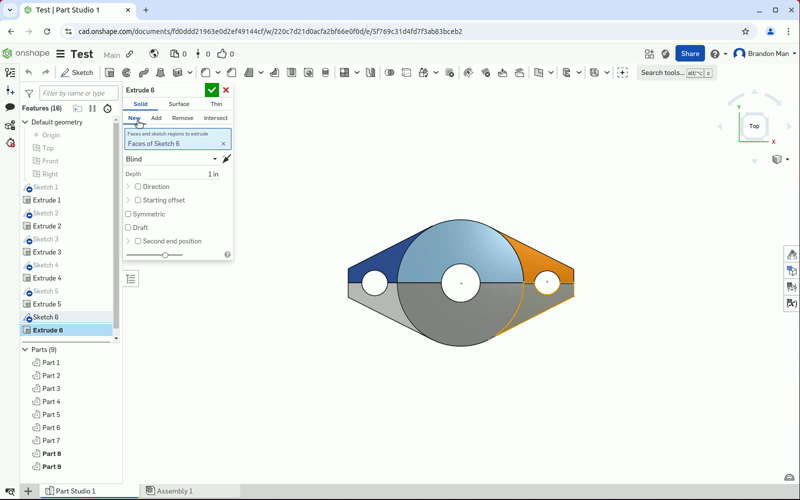
click(137, 120)
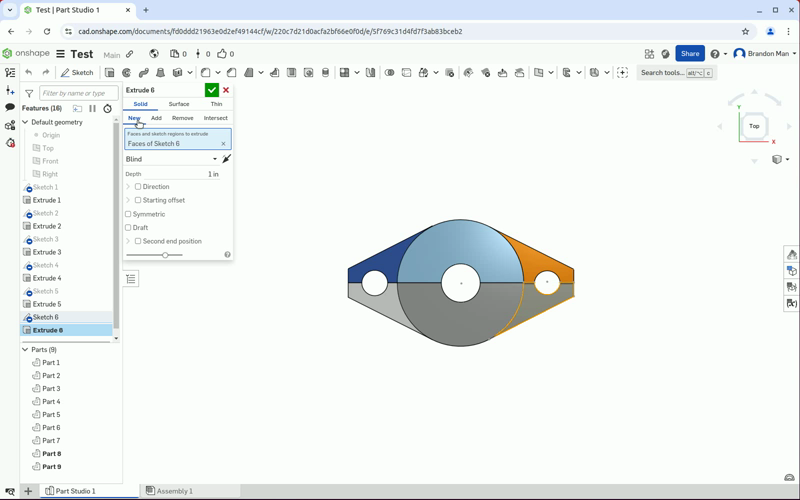
key(tab, 4)
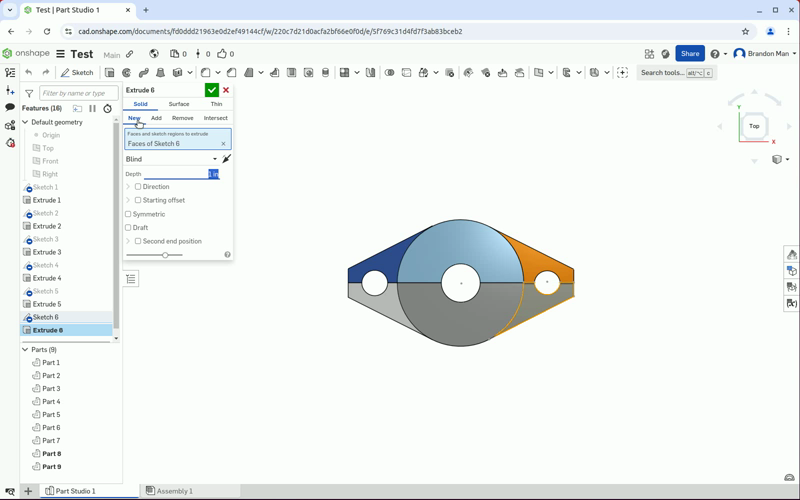
text(4.333)
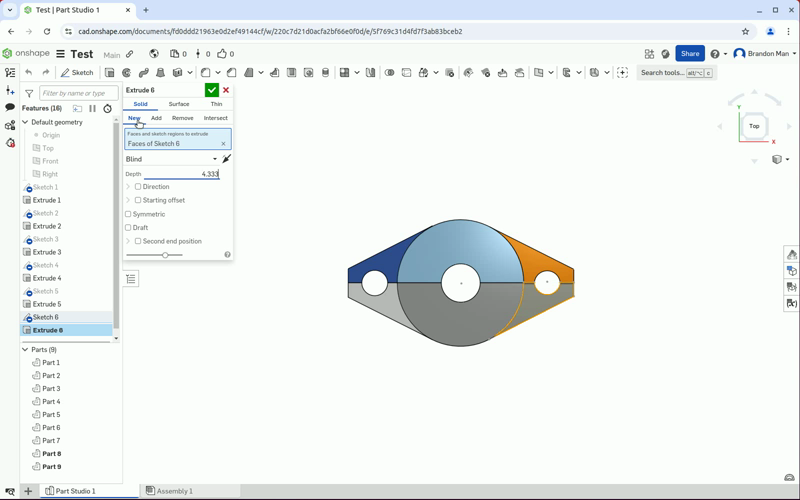
key(enter)
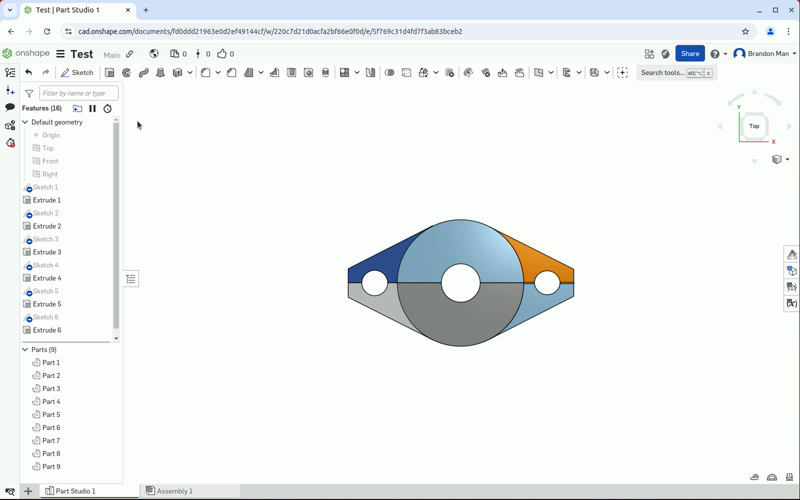
key(shift+h)
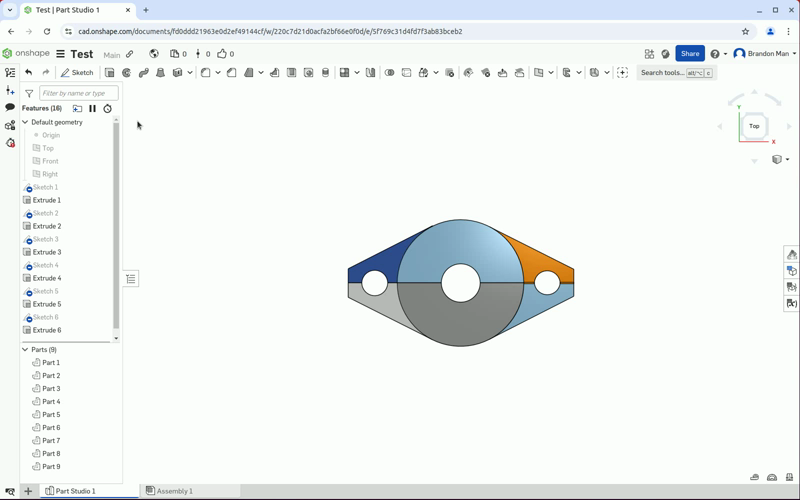
key(shift+h)
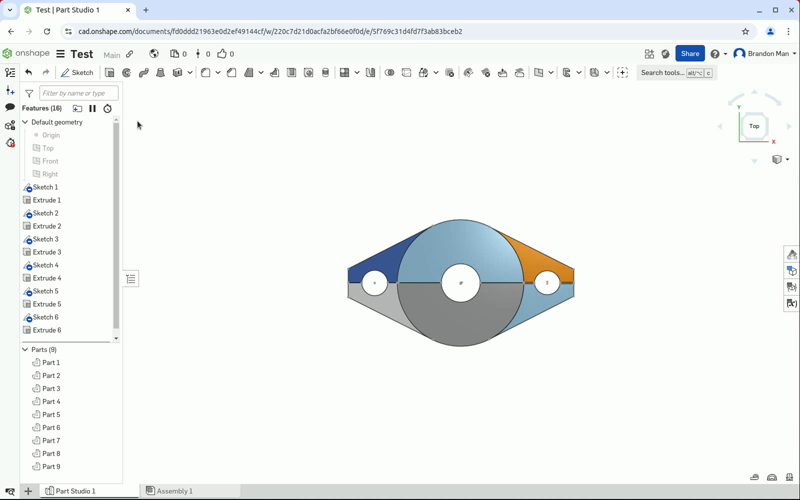
key(shift+7)
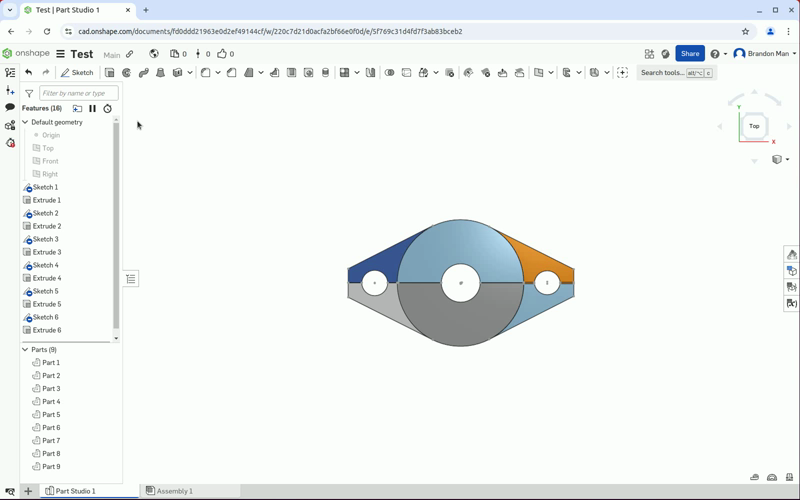
key(up, 3)
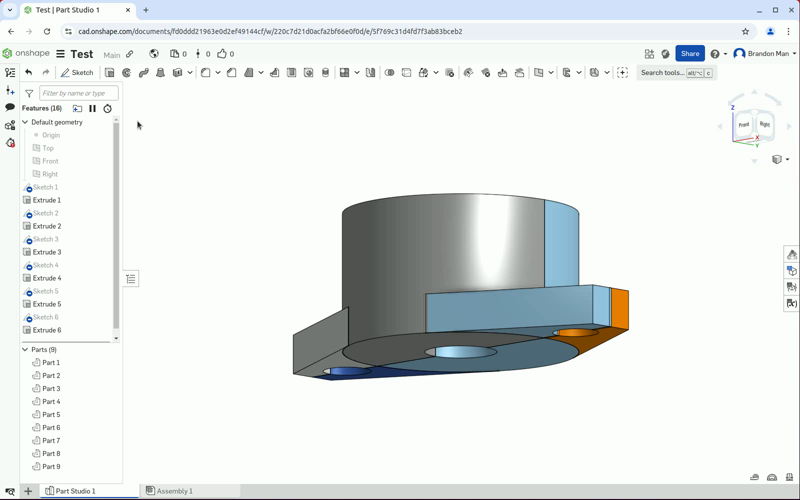
key(left, 3)
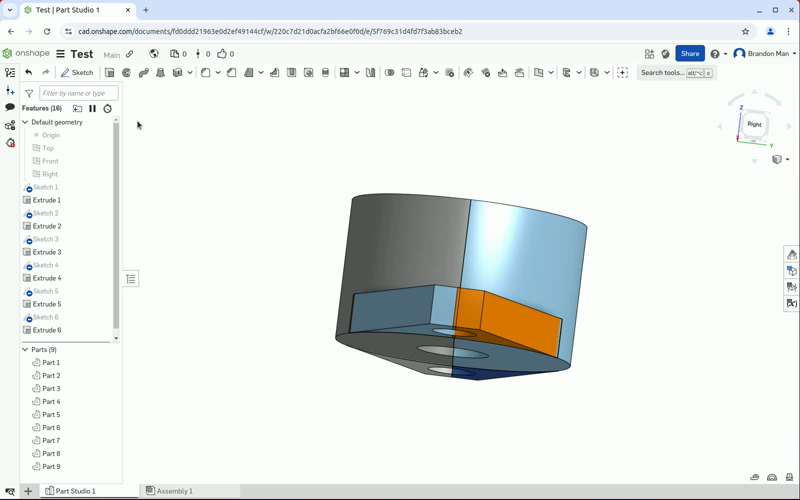
key(right, 3)
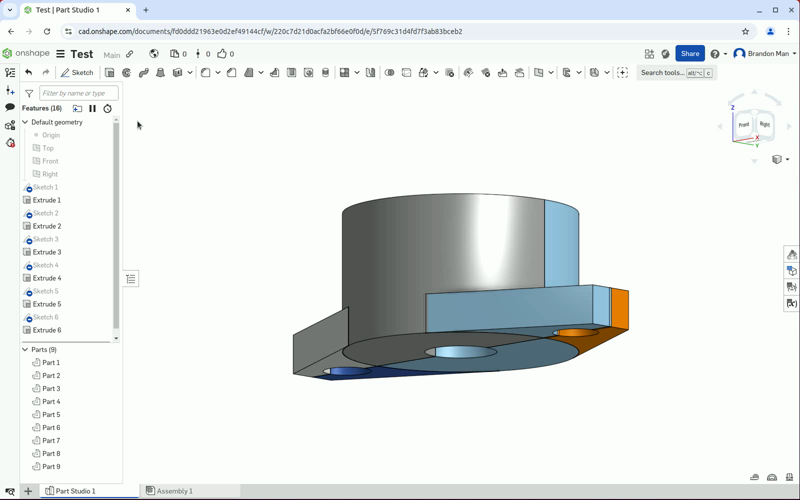
key(down, 3)
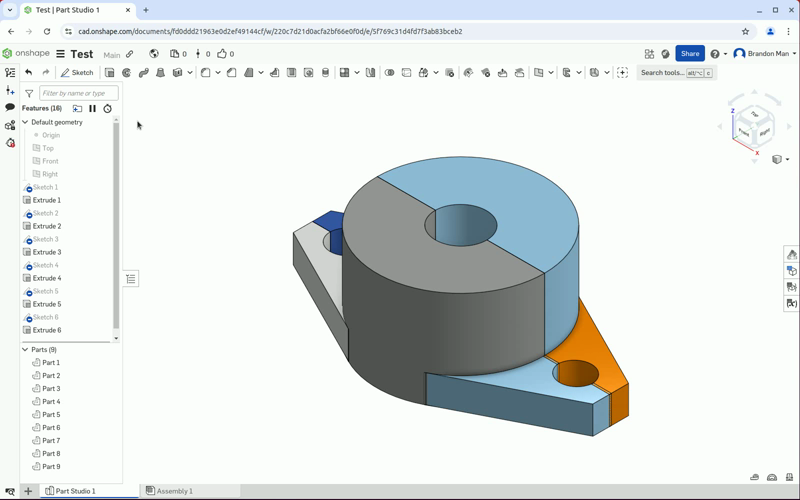
mouse_move(69, 189)
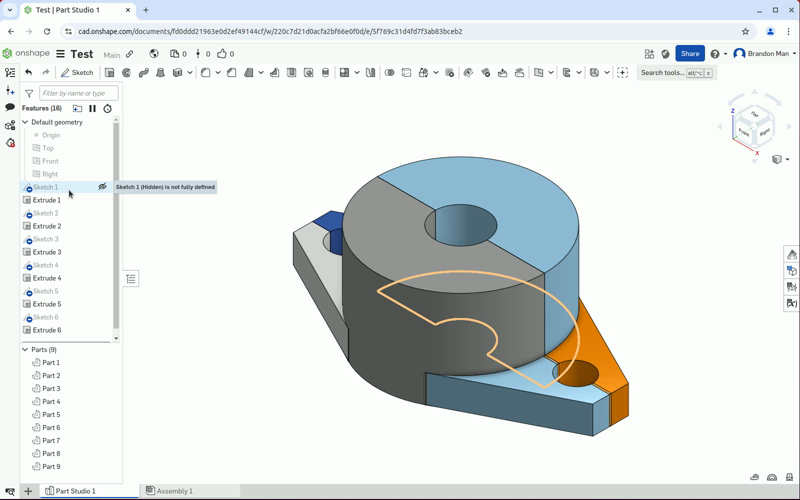
click(69, 189)